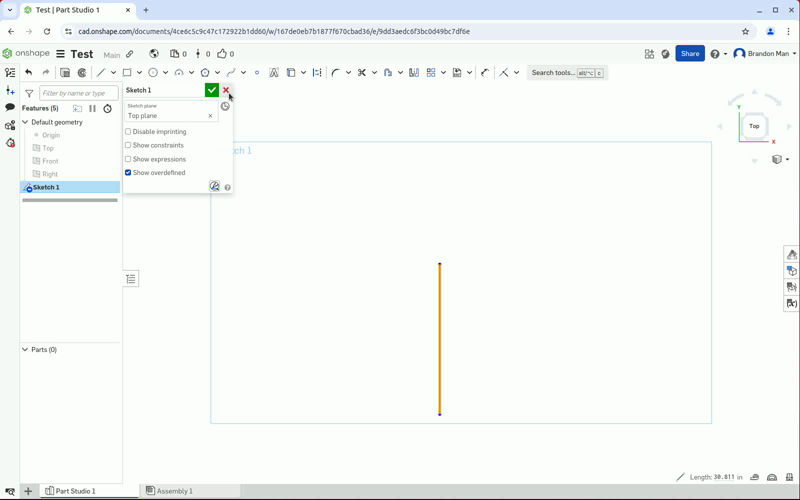
key(shift+h)
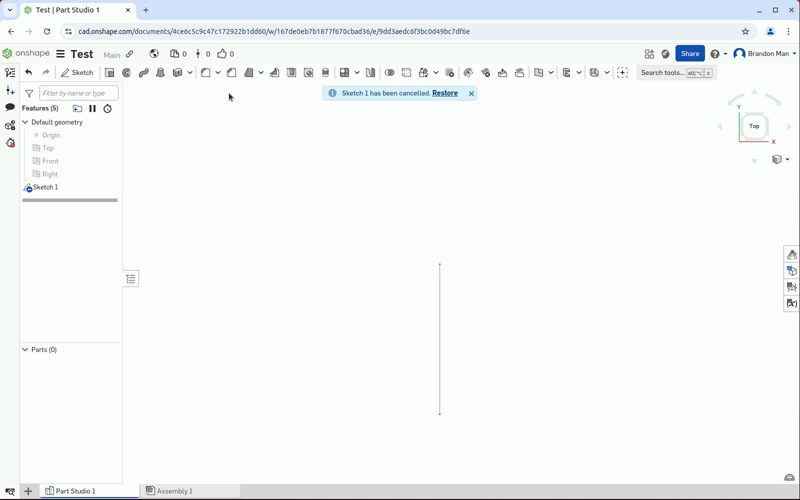
key(shift+s)
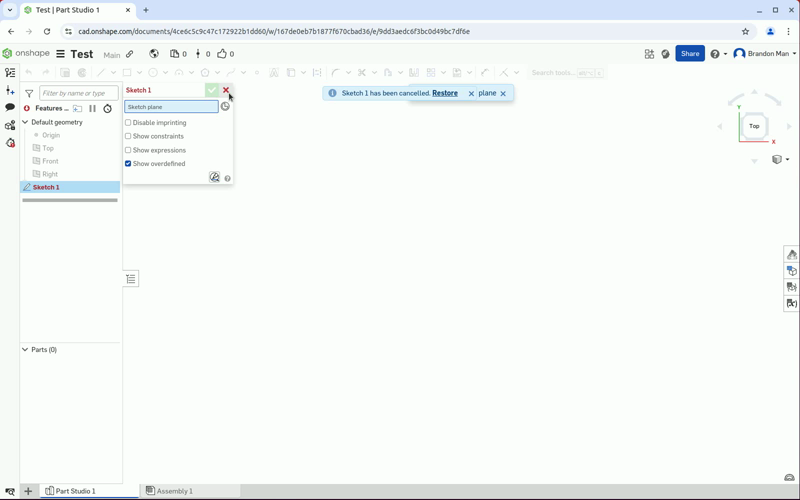
mouse_move(73, 150)
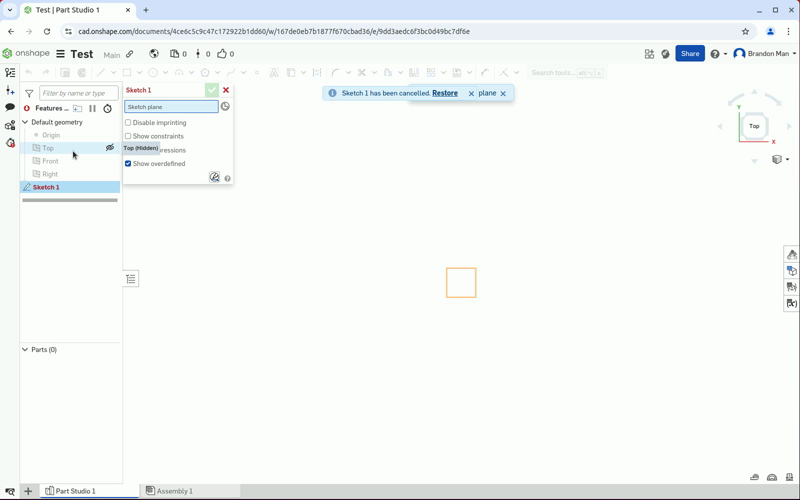
click(73, 150)
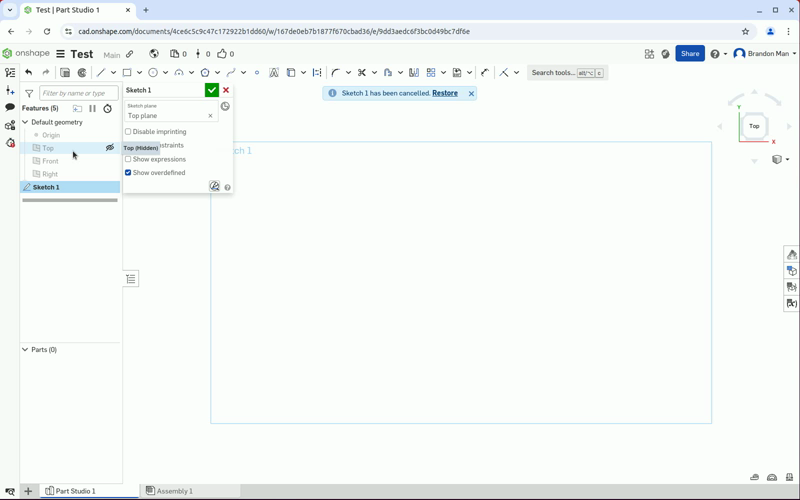
mouse_move(73, 352)
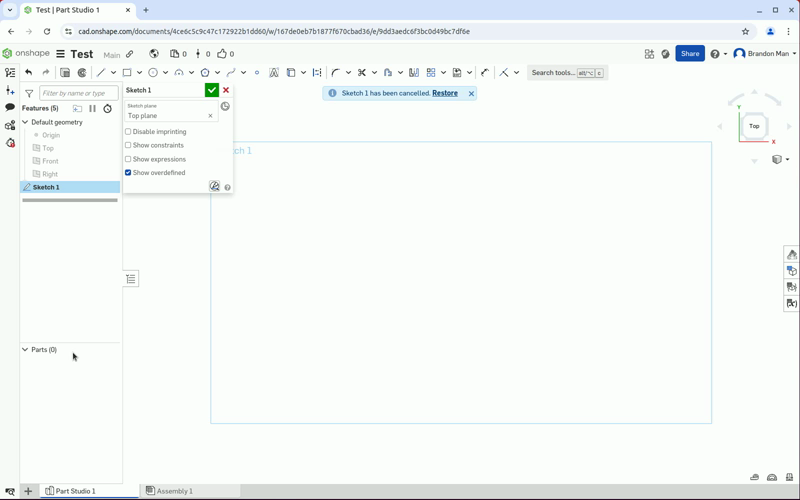
key(y)
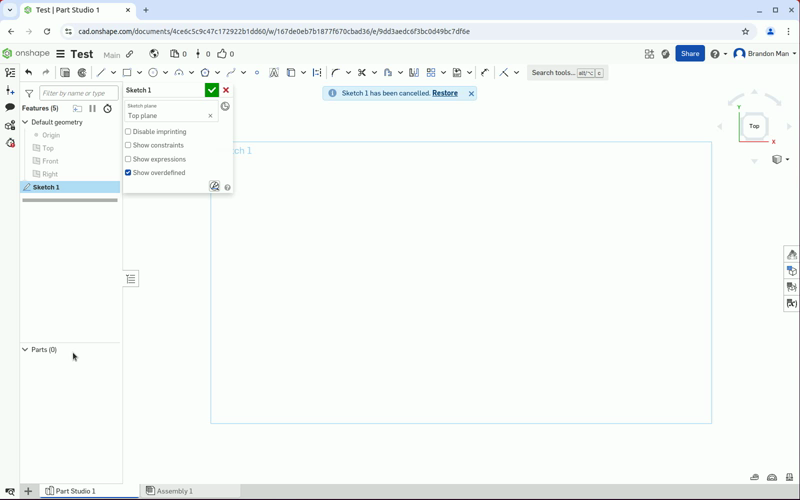
key(c)
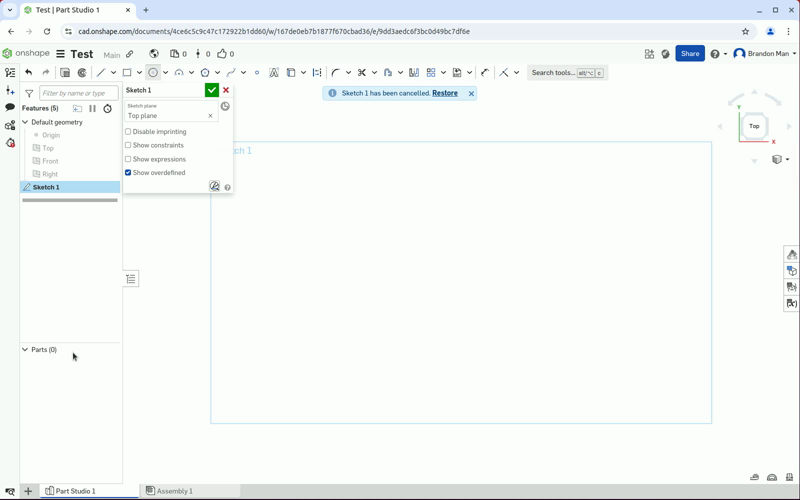
key_down(shift)
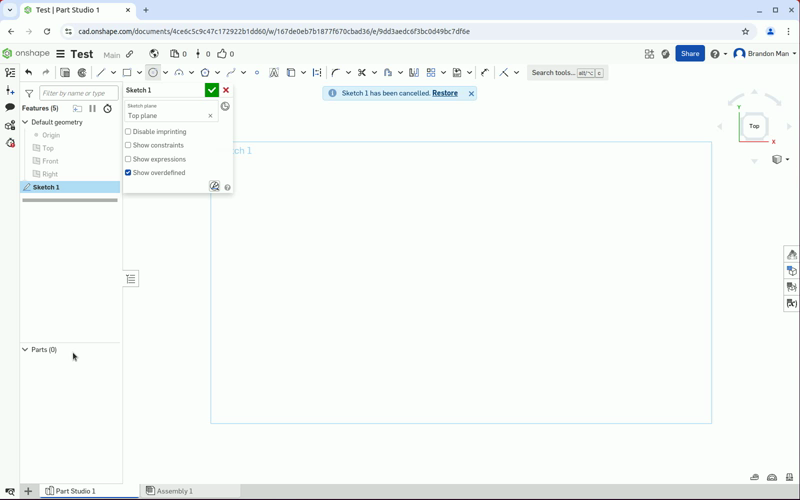
mouse_move(460, 282)
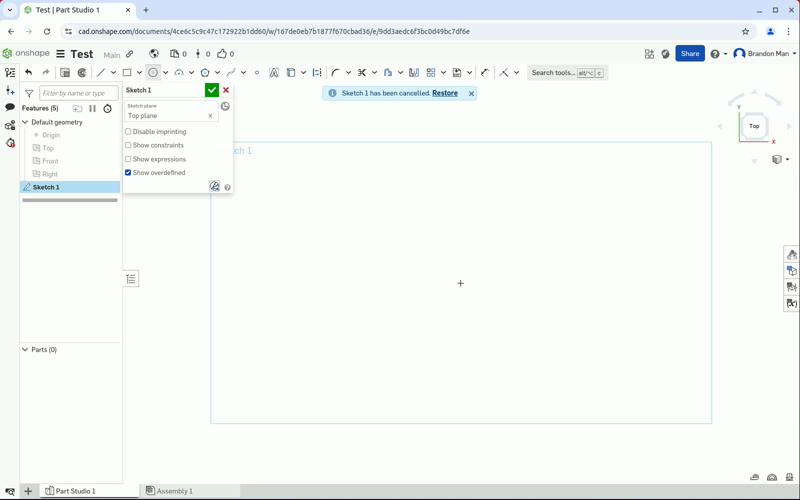
click(460, 282)
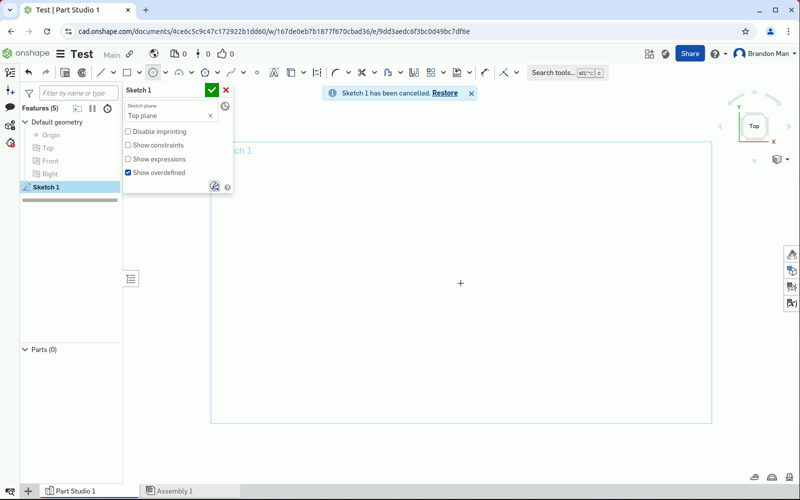
key_up(shift)
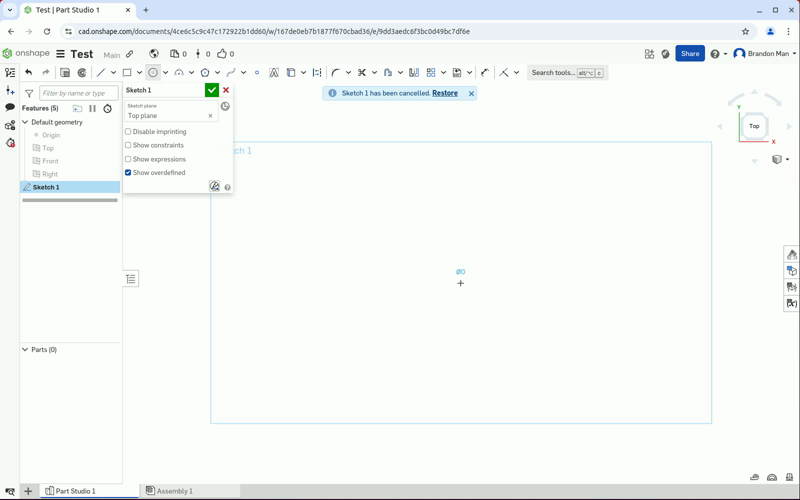
mouse_move(489, 282)
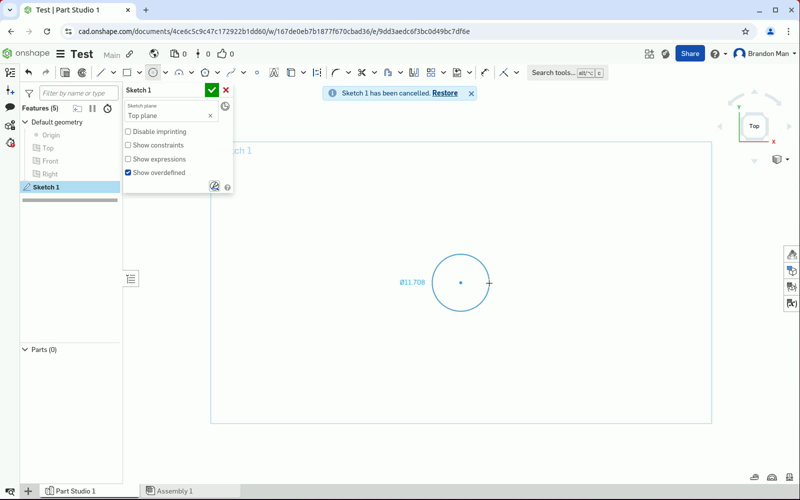
click(489, 282)
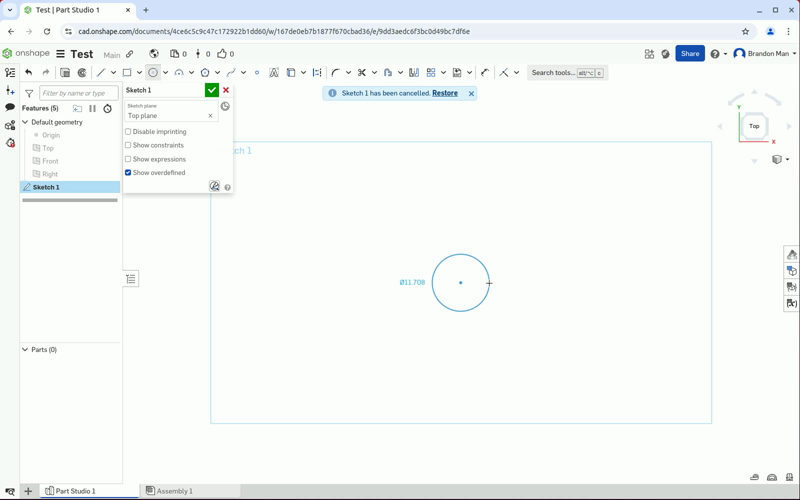
key(esc)
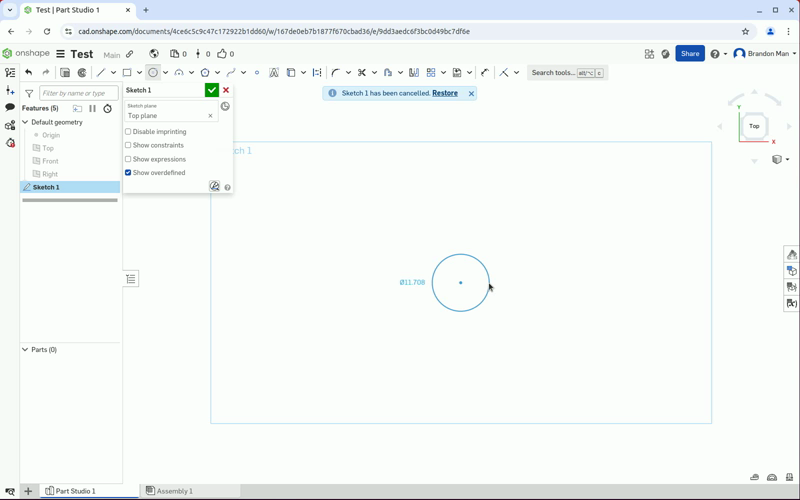
mouse_move(473, 283)
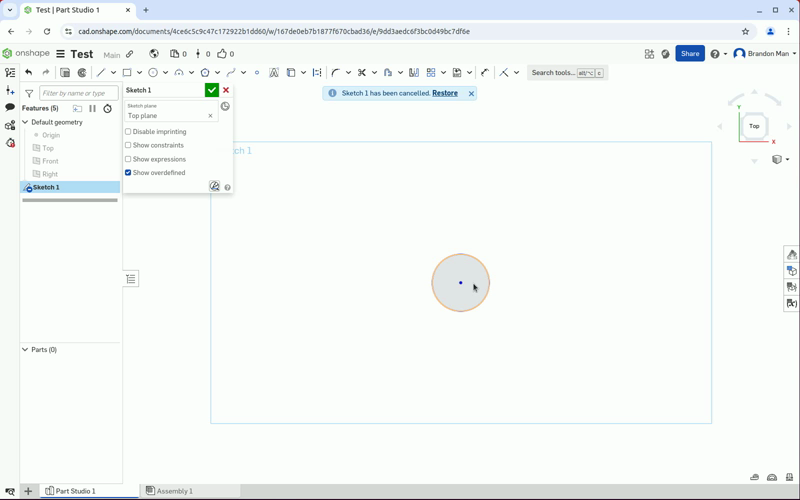
click(473, 283)
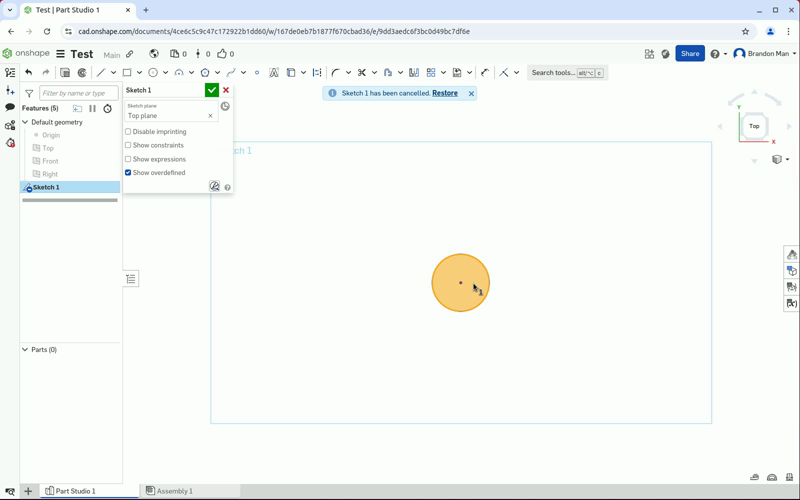
mouse_move(73, 352)
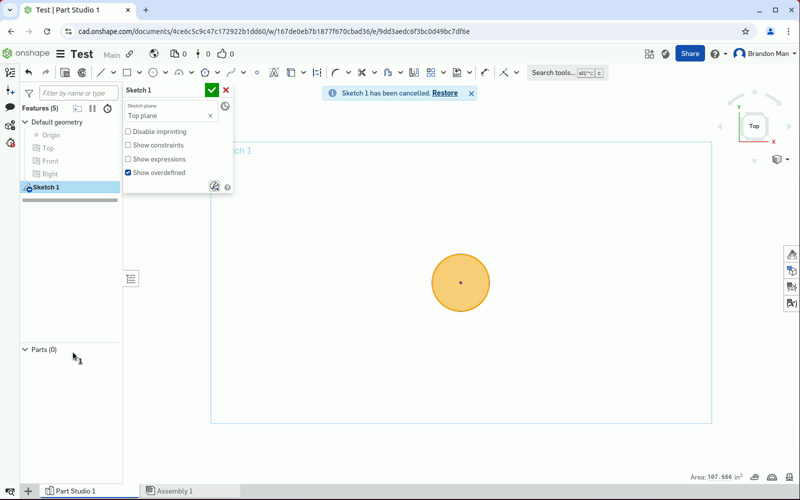
key(shift+y)
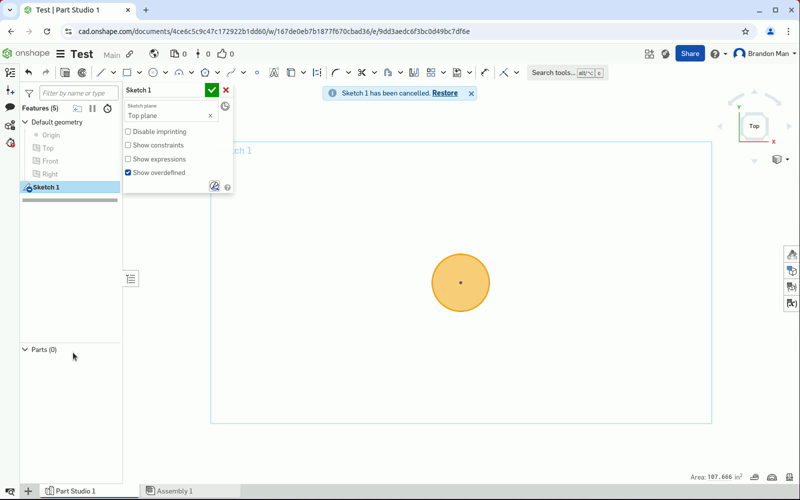
key(shift+e)
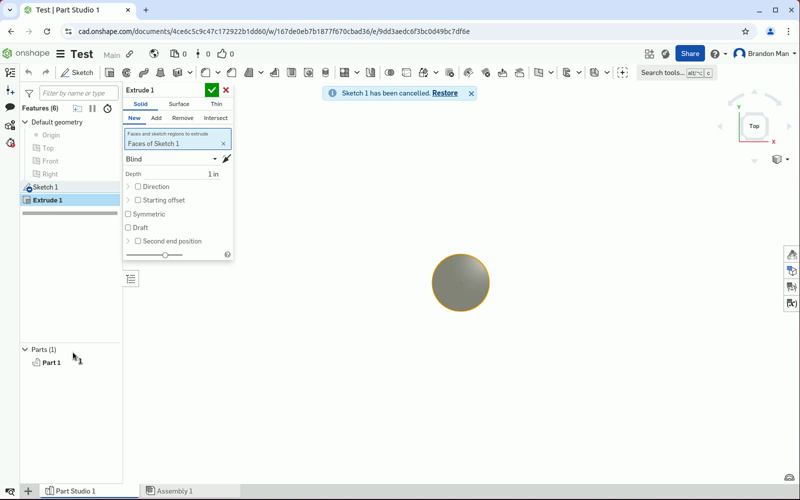
mouse_move(143, 106)
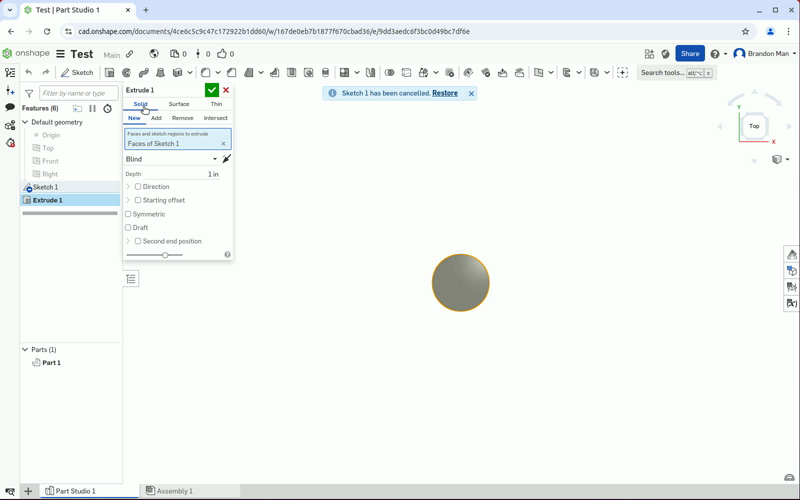
click(143, 106)
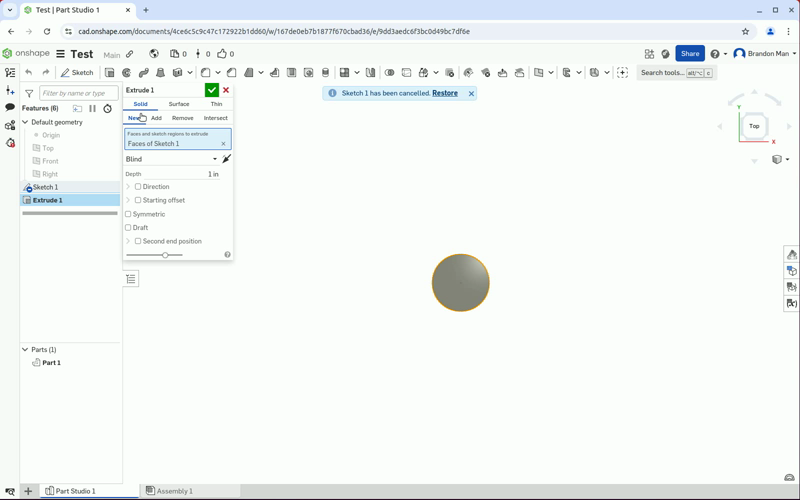
mouse_move(137, 120)
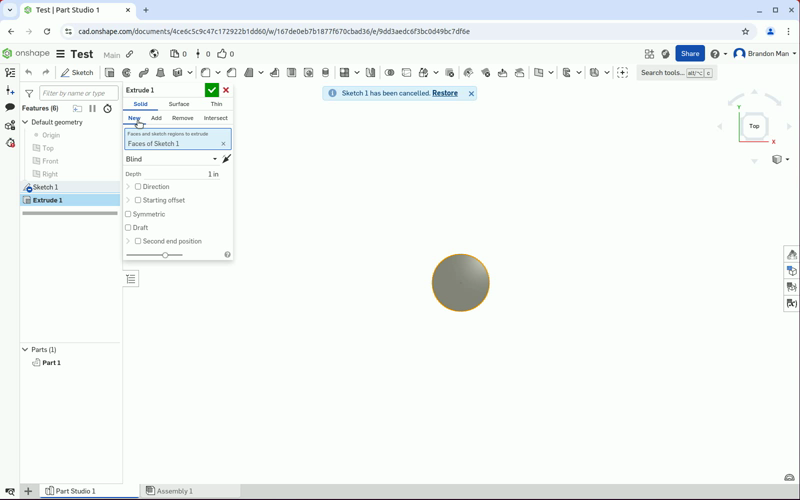
click(137, 120)
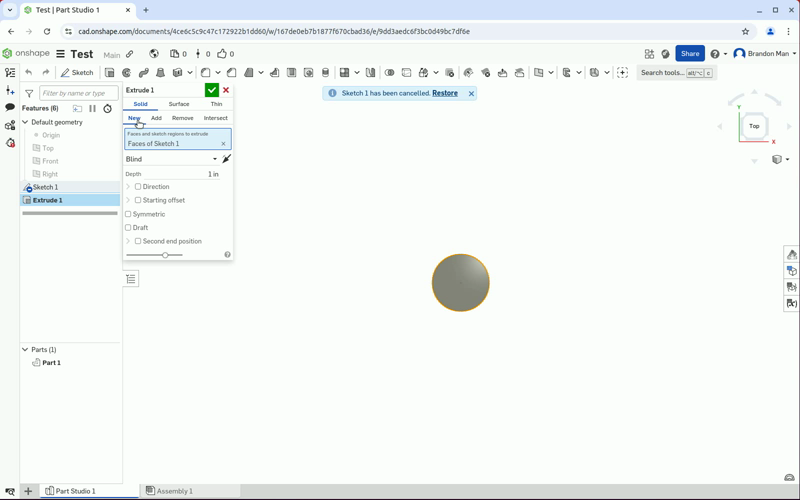
key(tab, 4)
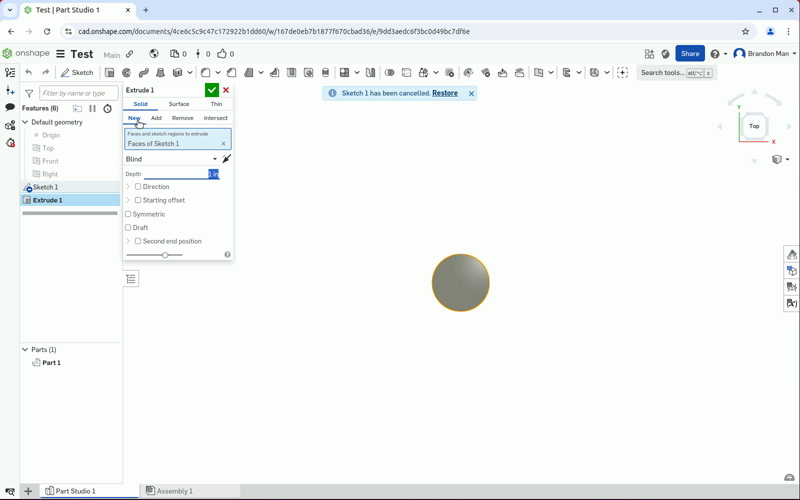
text(0.481)
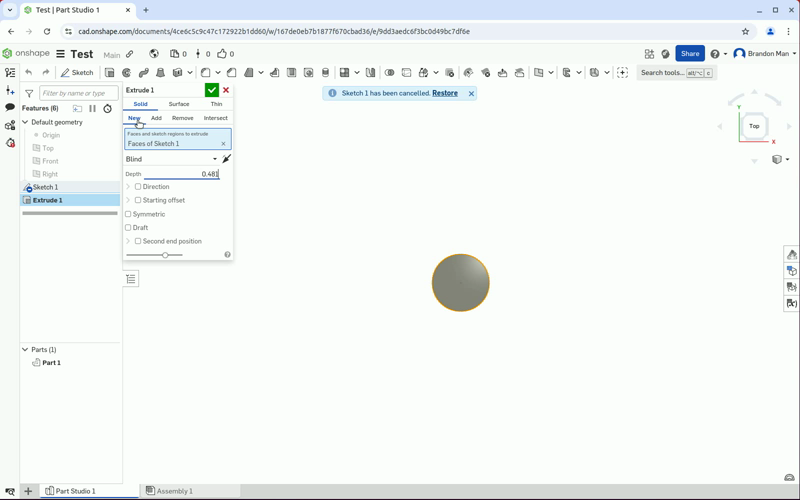
key(enter)
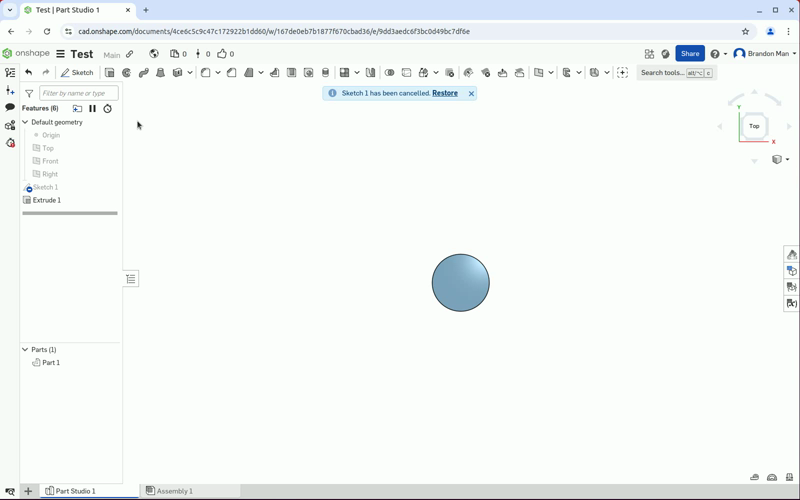
key(shift+h)
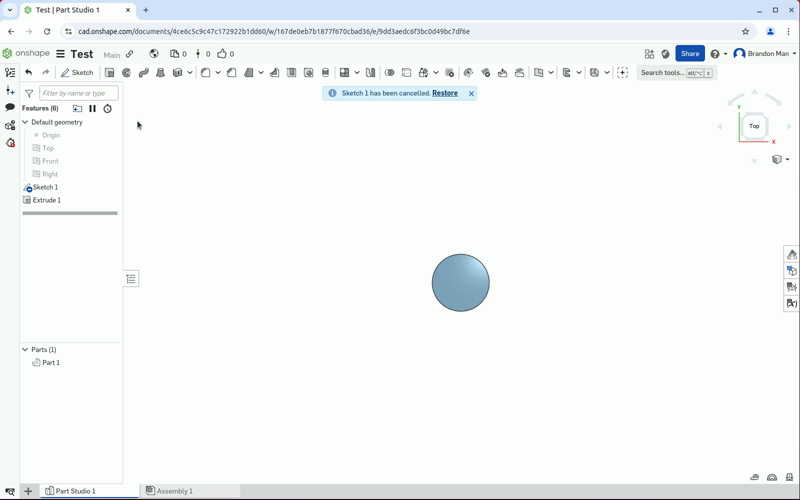
key(shift+h)
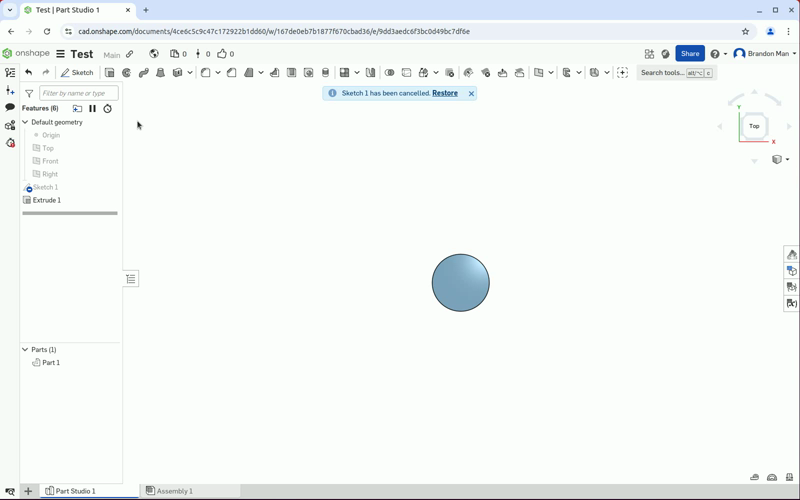
mouse_move(73, 189)
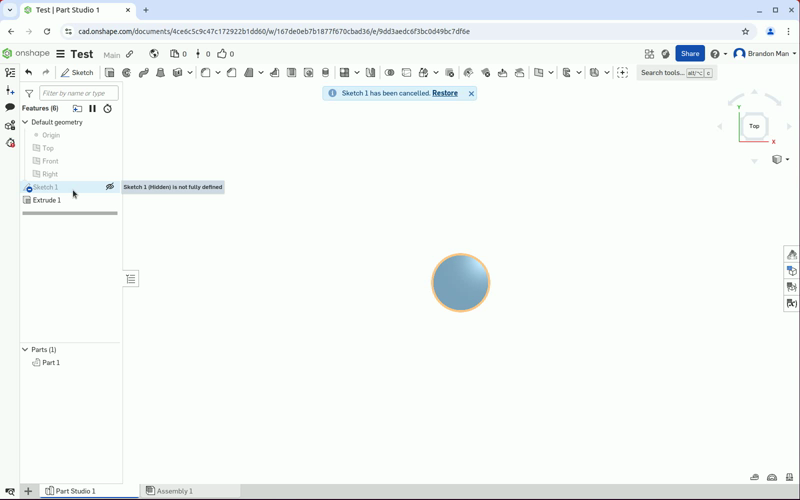
click(73, 189)
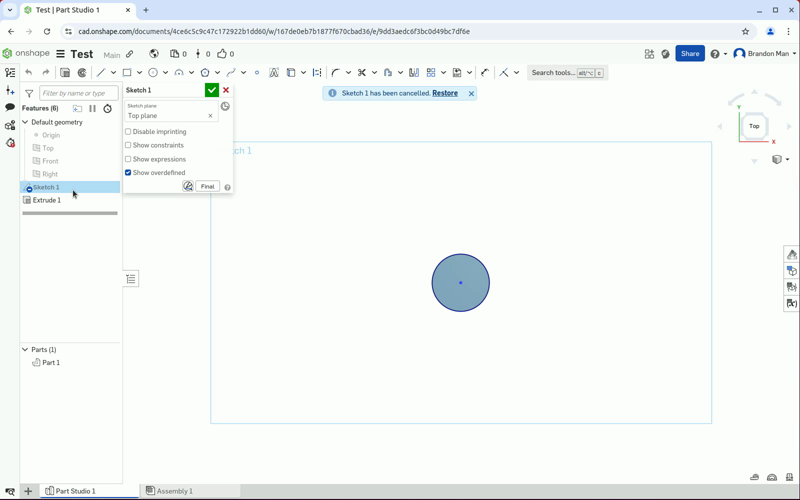
mouse_move(229, 92)
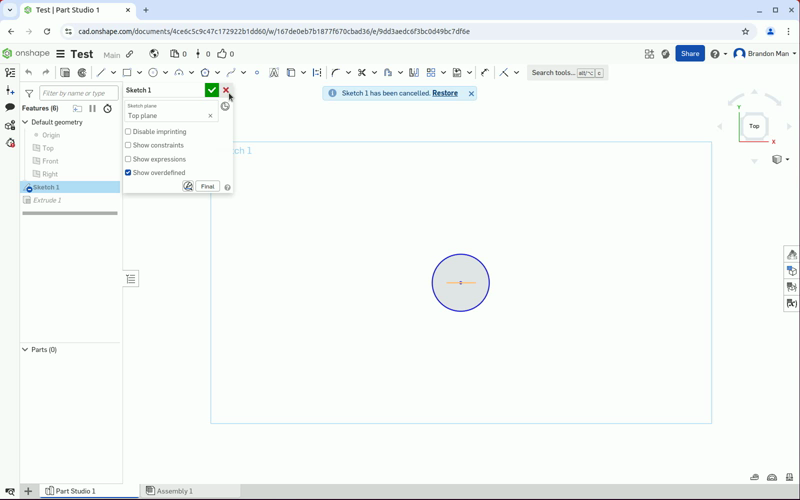
click(229, 92)
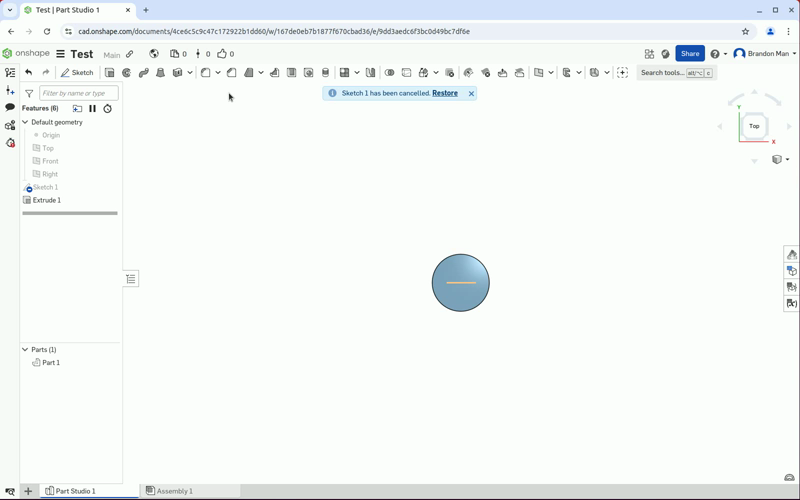
mouse_move(541, 75)
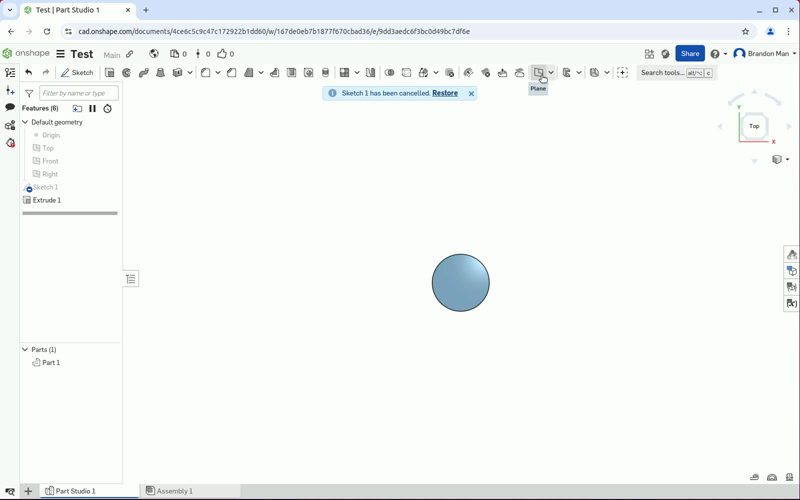
click(541, 75)
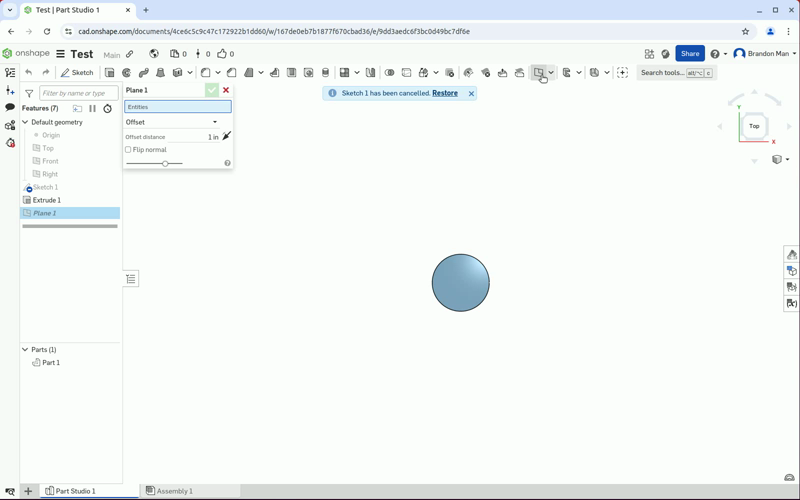
mouse_move(73, 150)
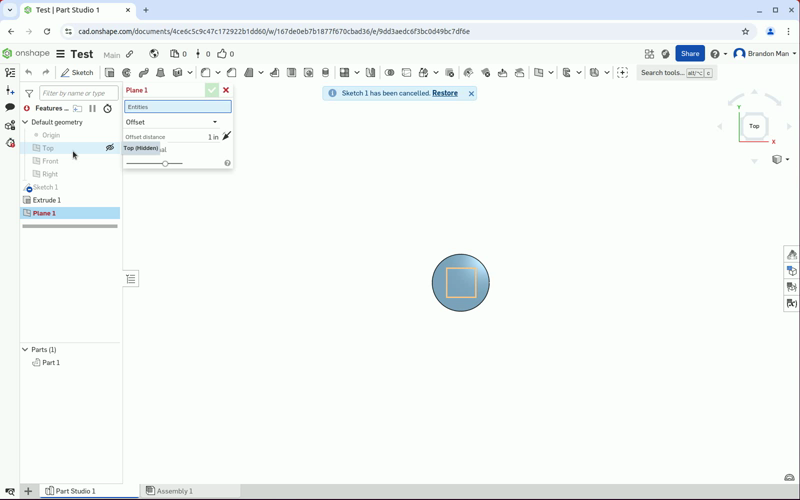
click(73, 150)
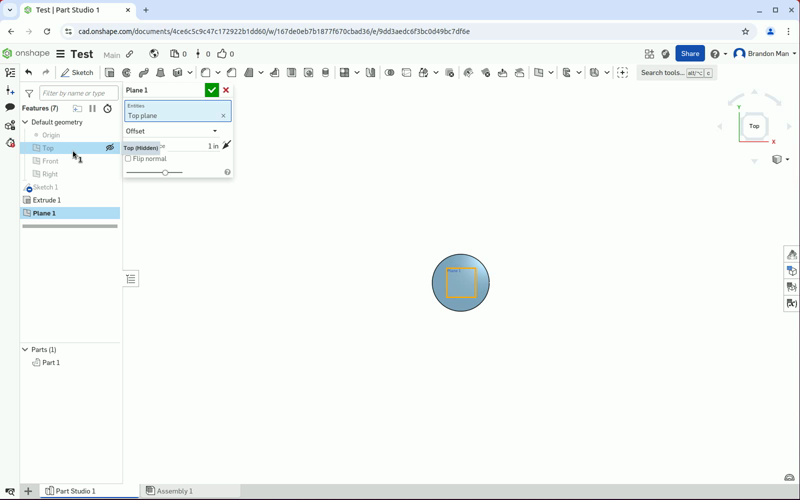
key(tab, 2)
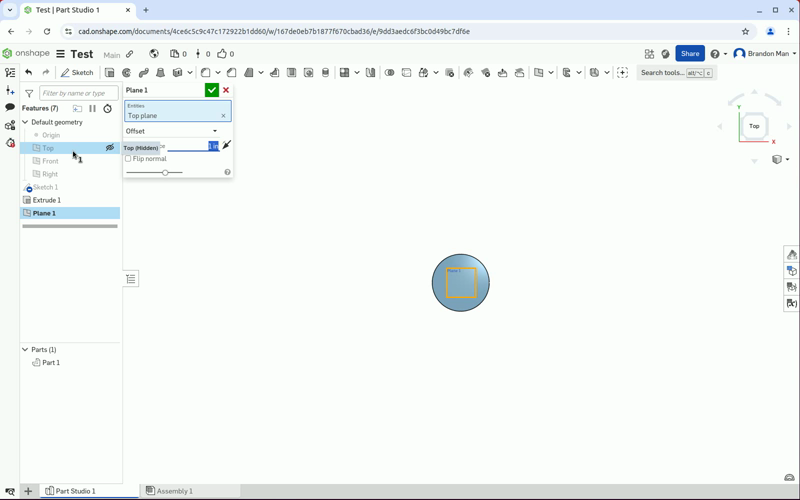
text(0.493)
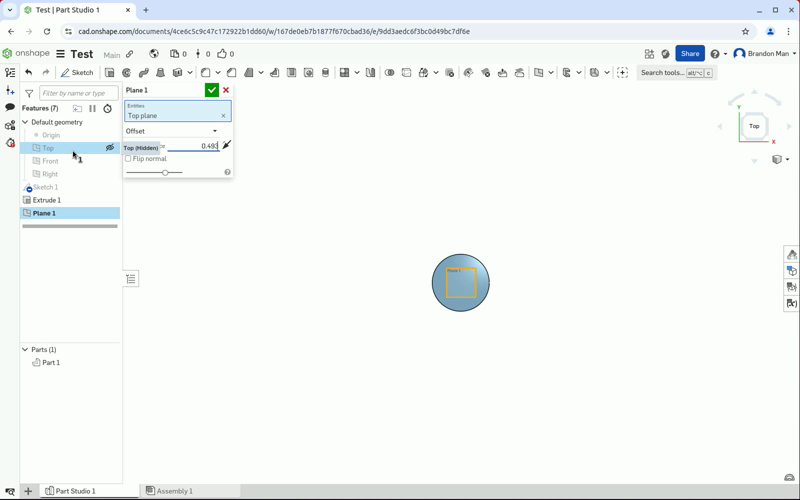
key(enter, 2)
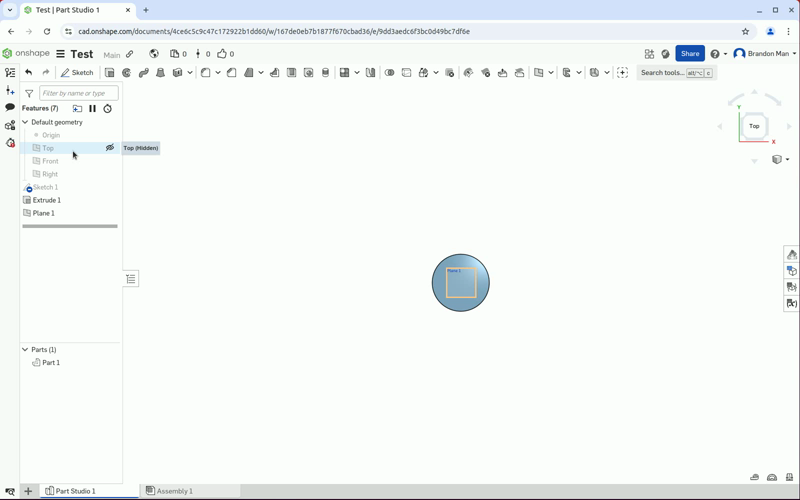
key(shift+s)
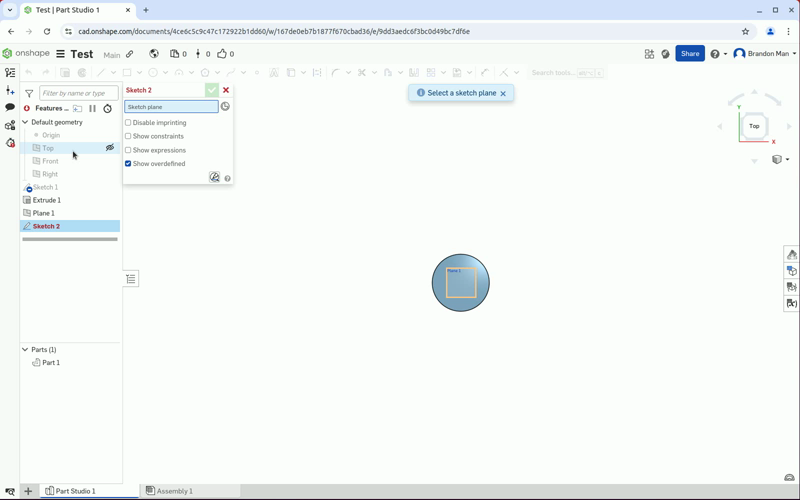
mouse_move(73, 215)
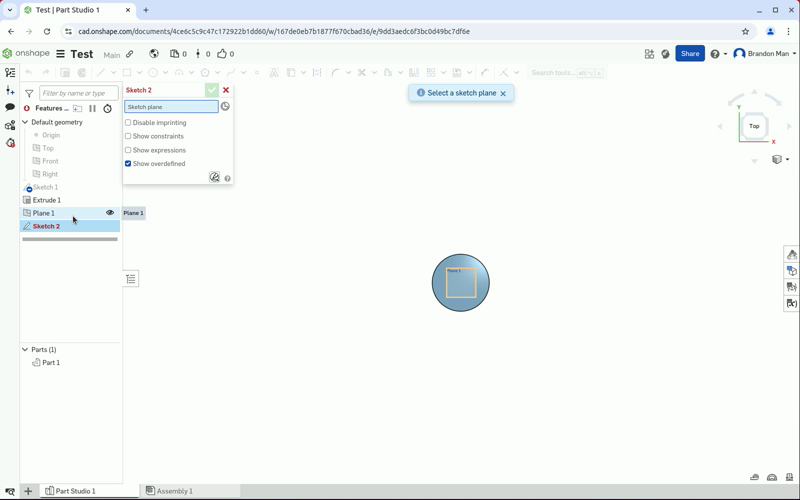
click(73, 215)
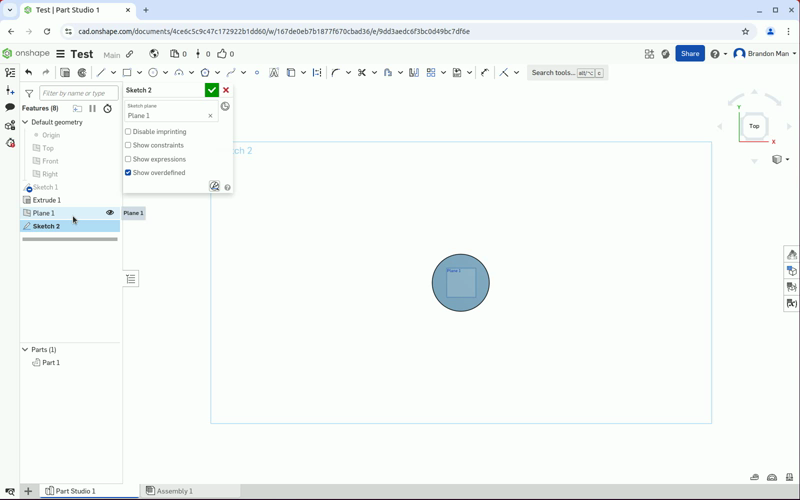
mouse_move(73, 352)
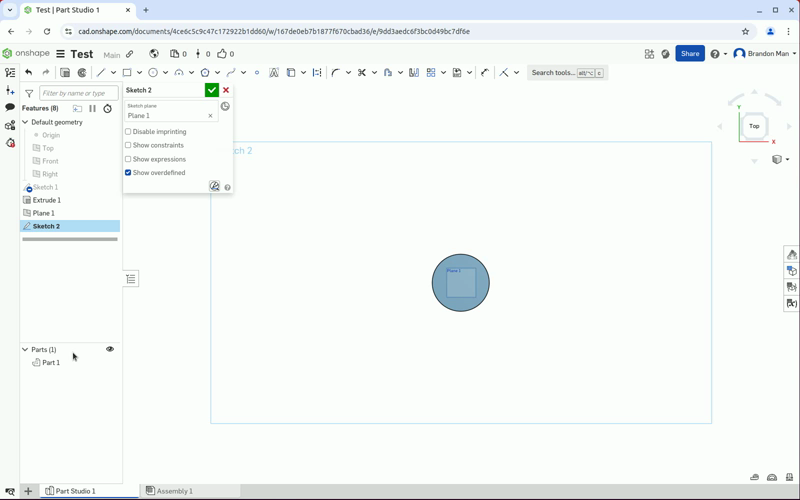
key(y)
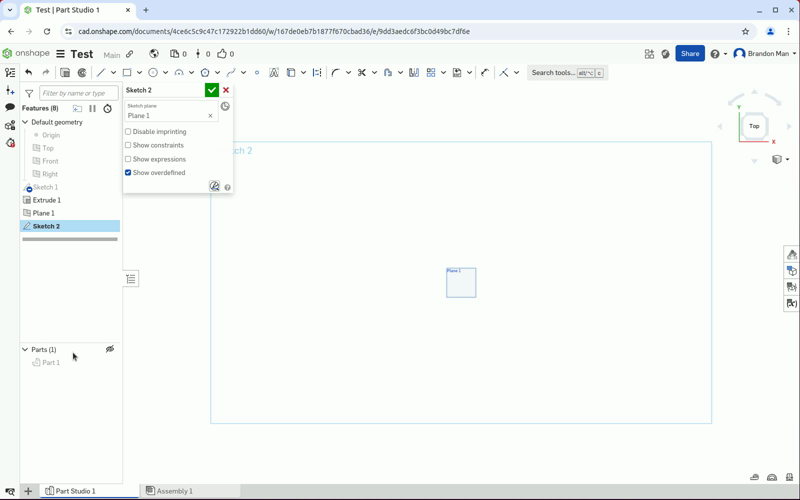
key(c)
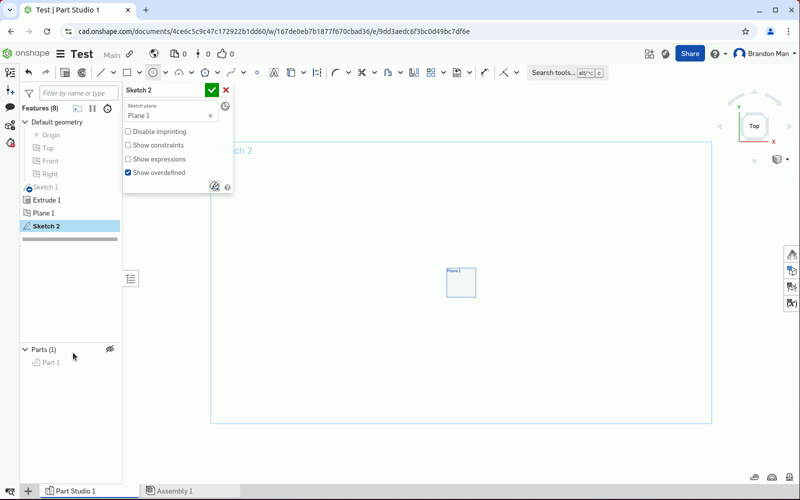
key_down(shift)
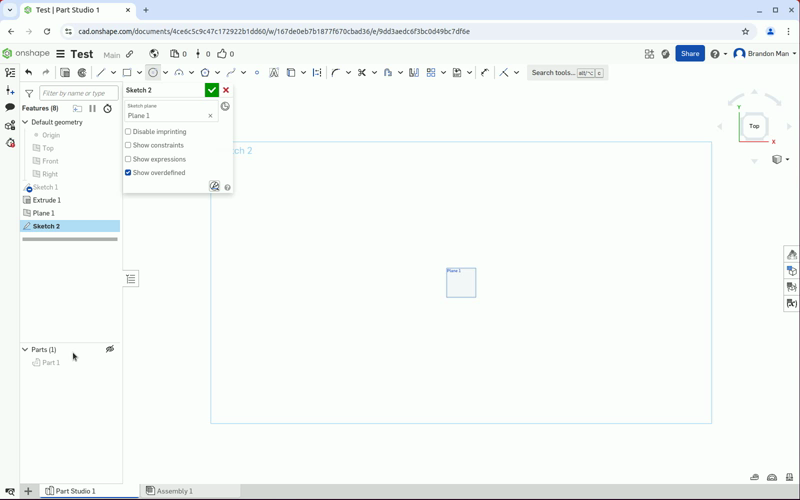
mouse_move(460, 282)
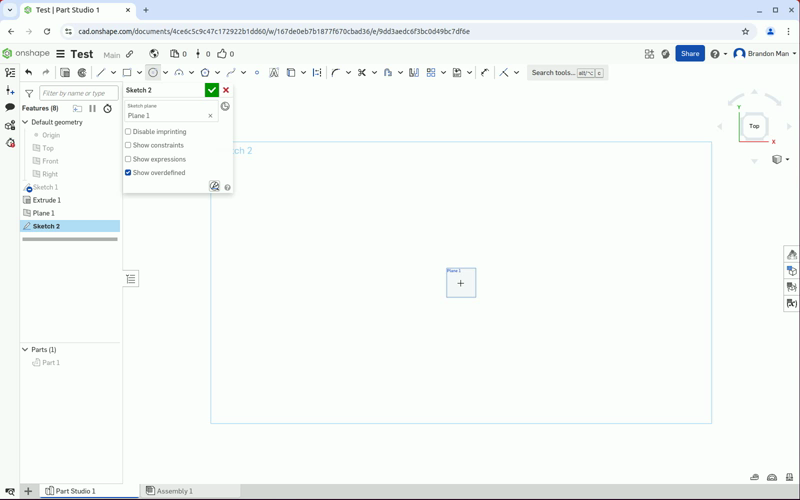
click(460, 282)
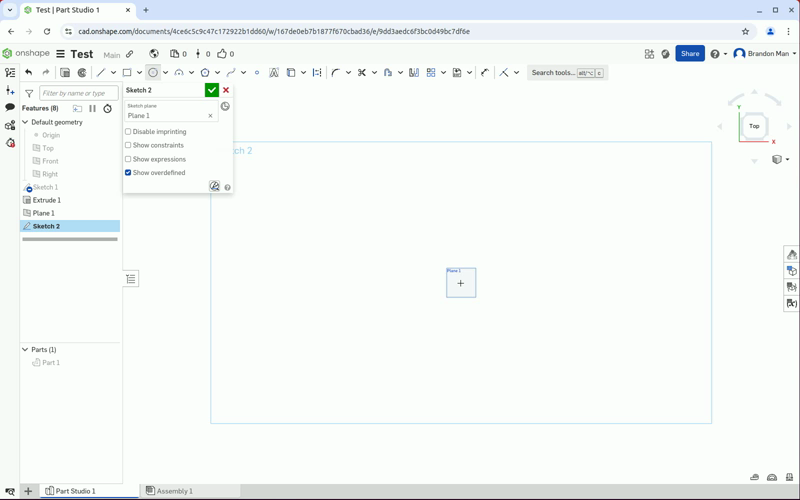
key_up(shift)
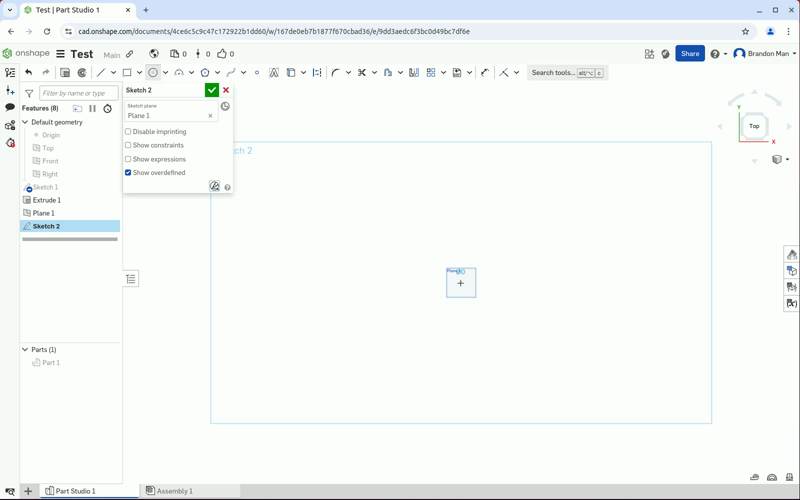
mouse_move(489, 282)
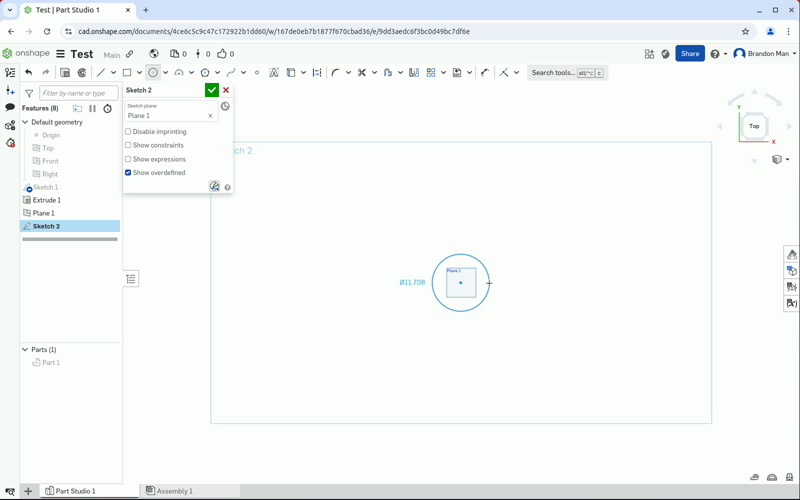
click(489, 282)
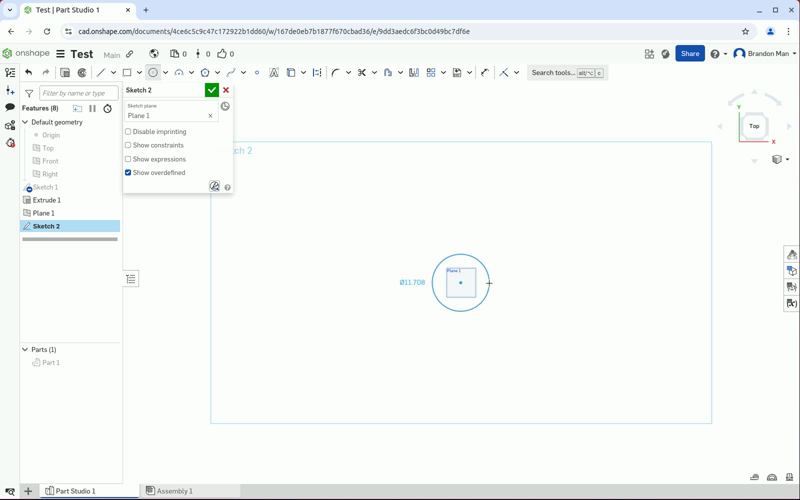
key(esc)
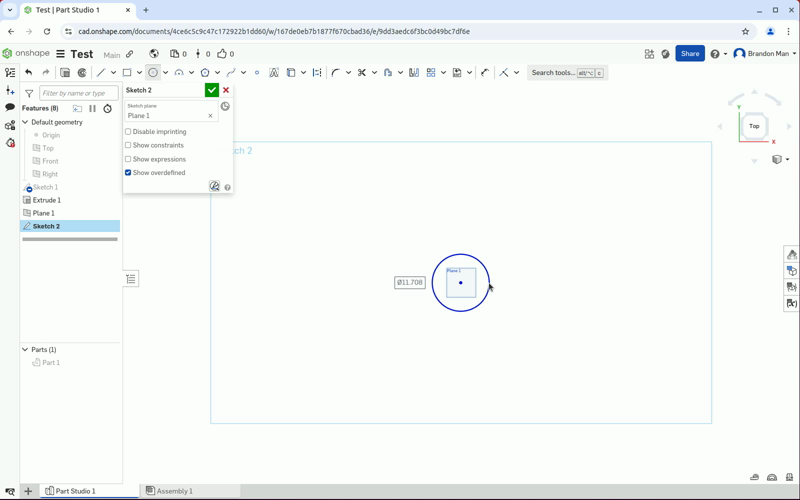
key(c)
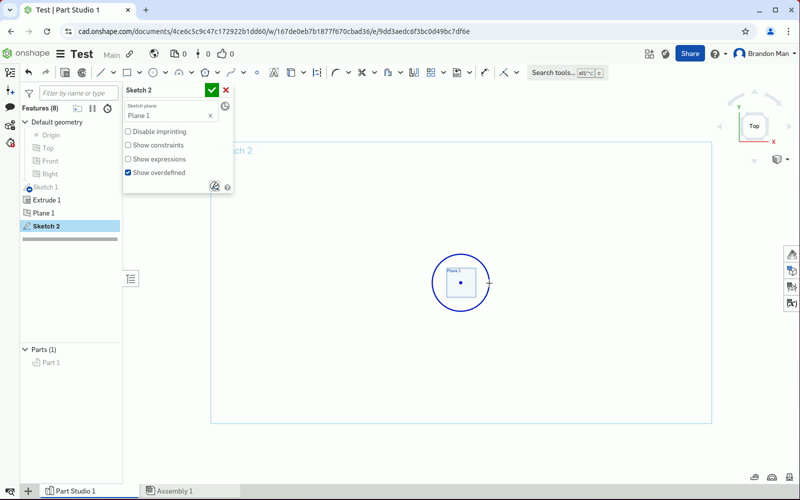
key_down(shift)
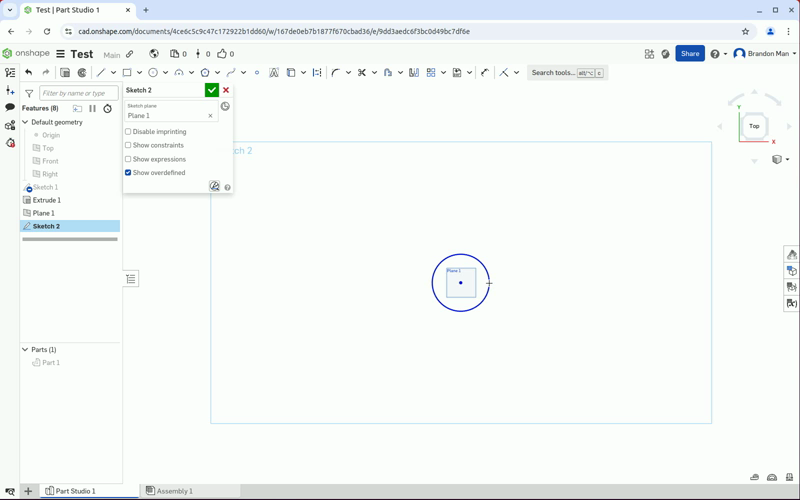
mouse_move(460, 282)
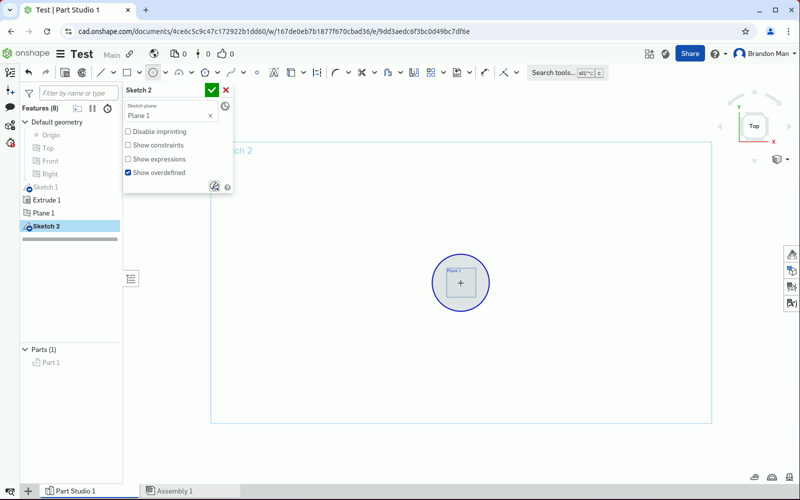
click(460, 282)
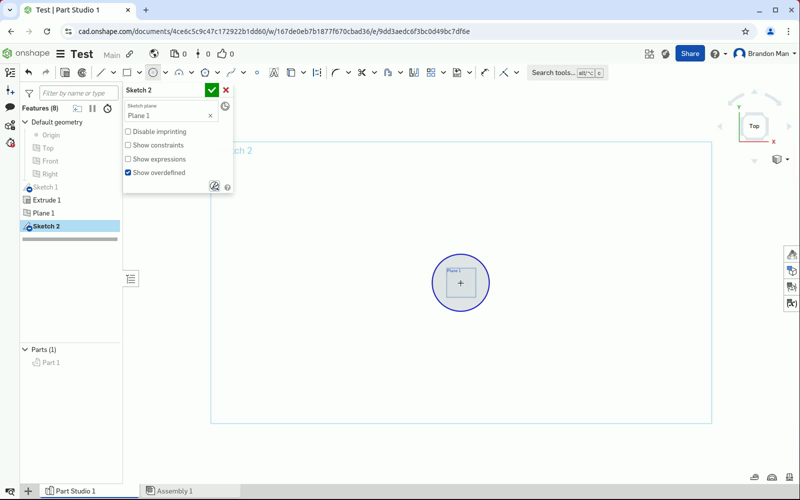
key_up(shift)
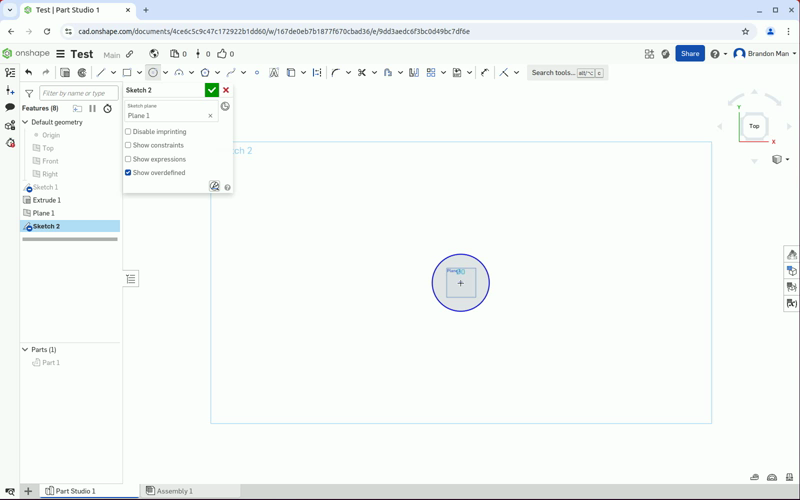
mouse_move(486, 282)
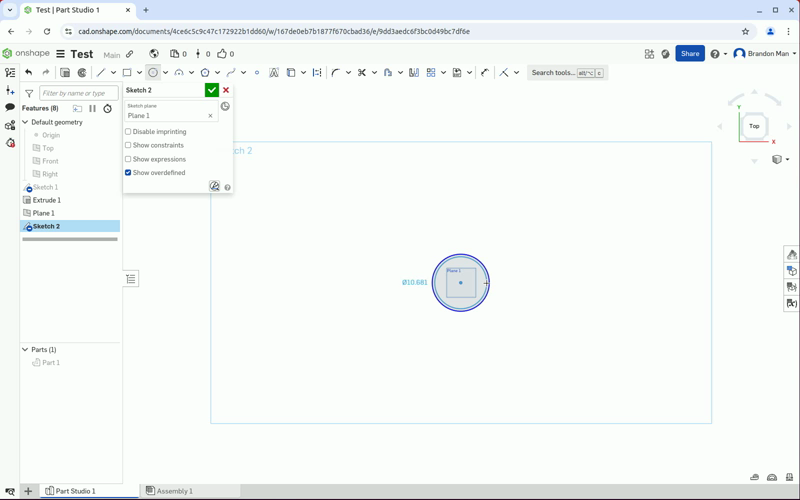
scroll(6)
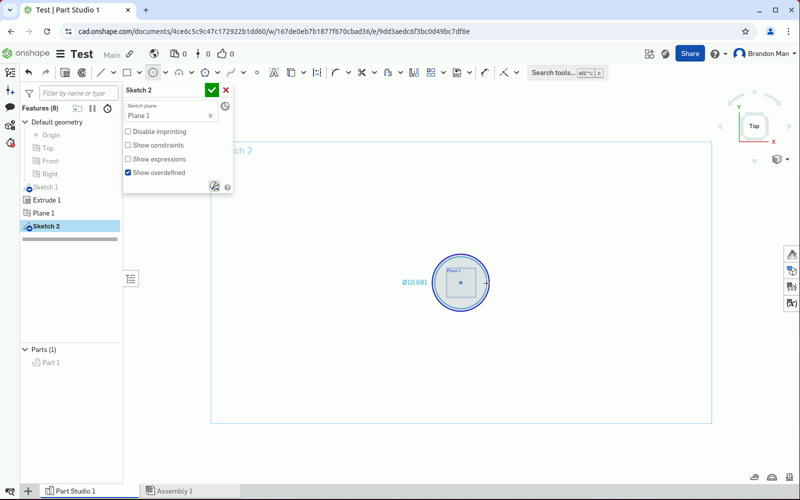
scroll(6)
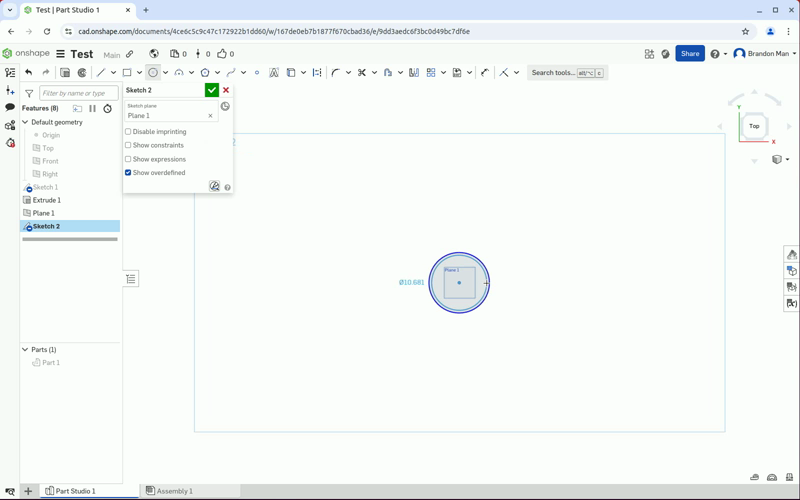
scroll(6)
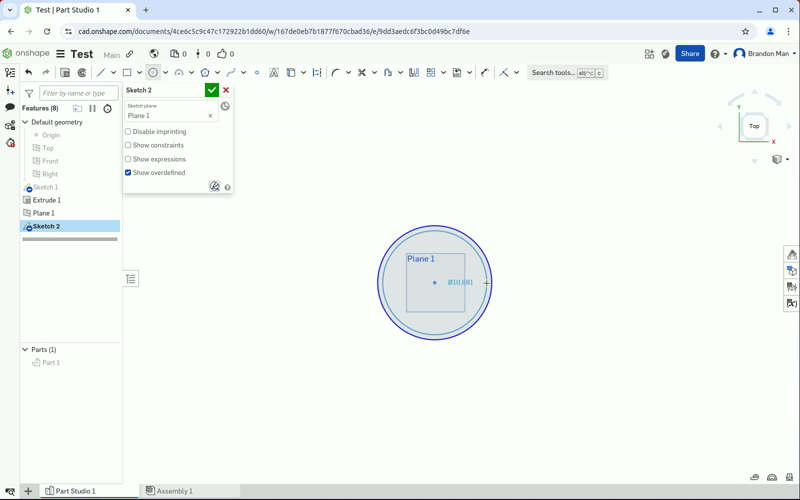
scroll(6)
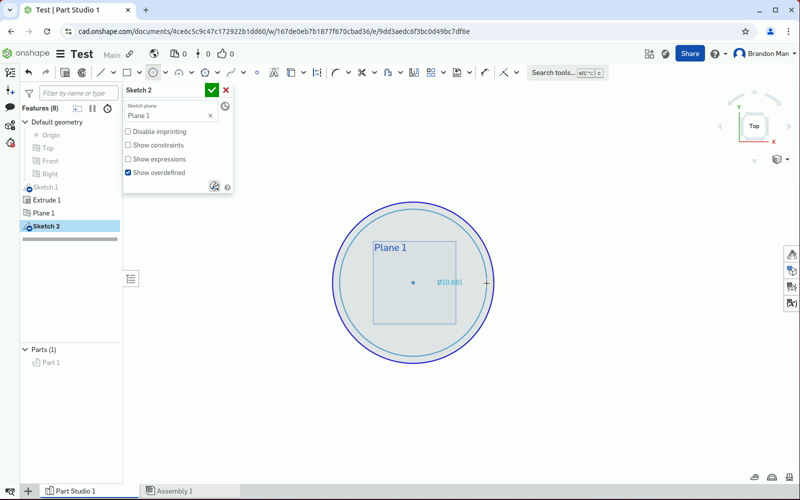
scroll(6)
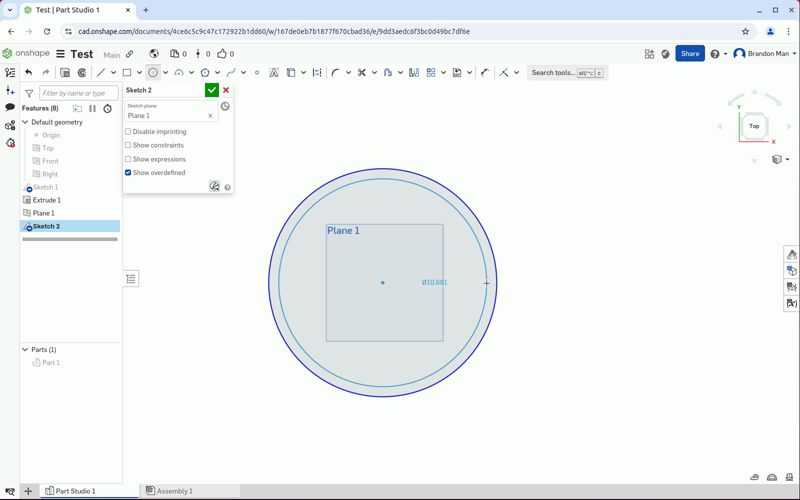
scroll(6)
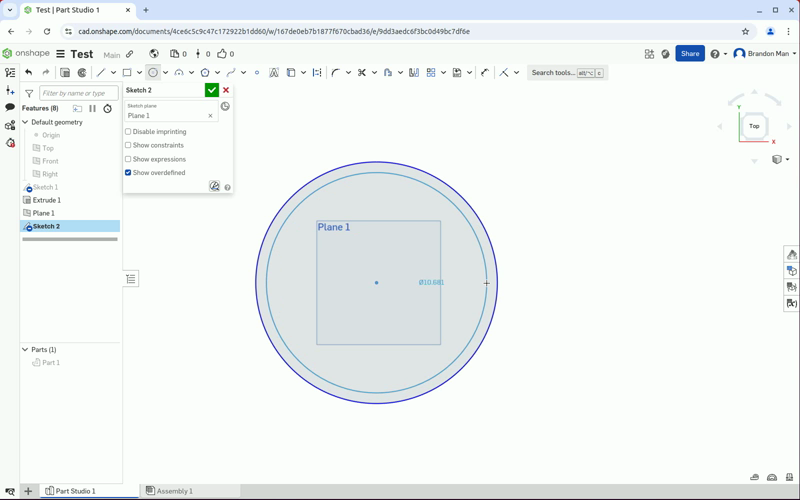
scroll(6)
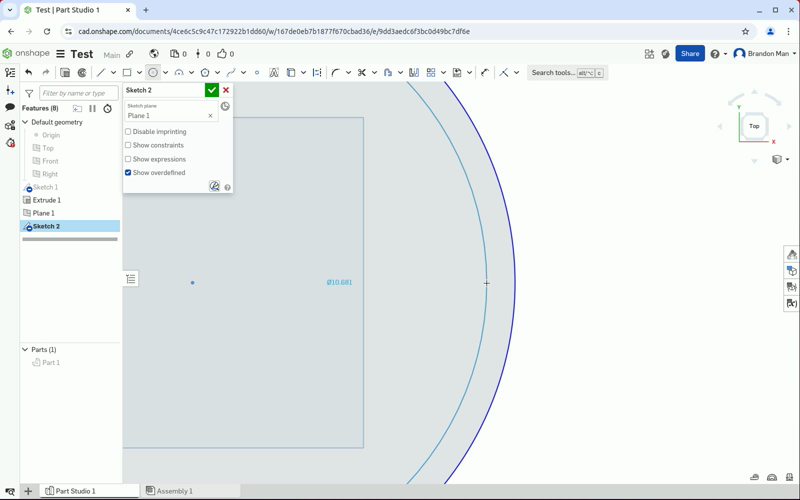
click(486, 282)
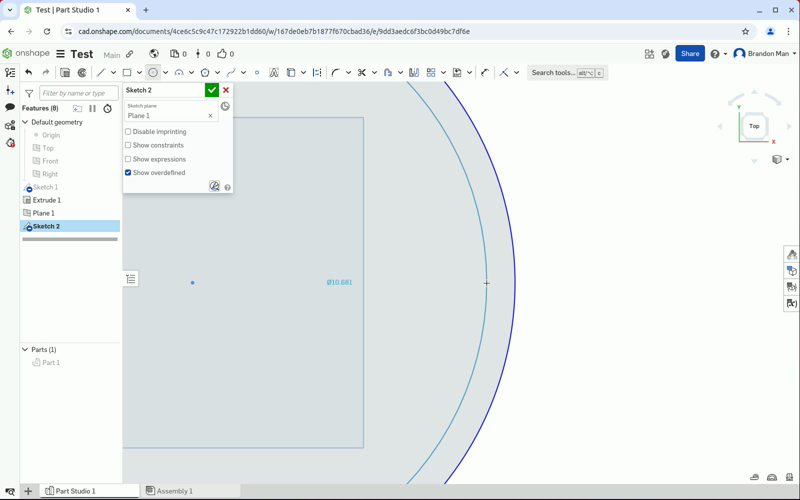
scroll(-6)
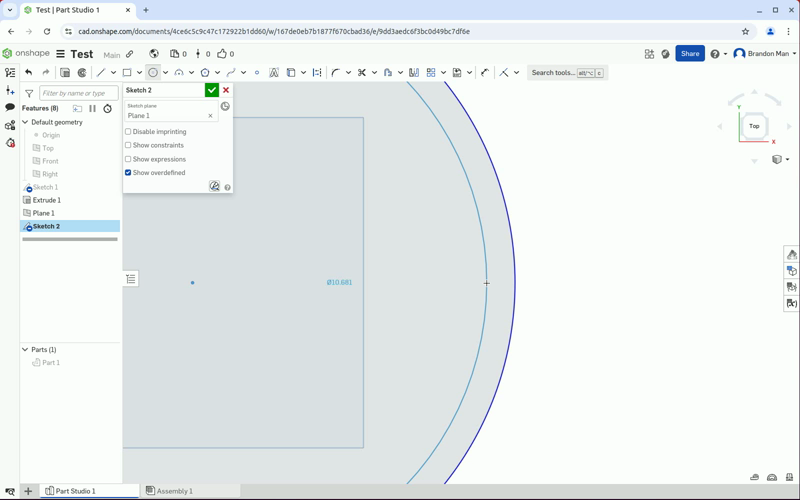
scroll(-6)
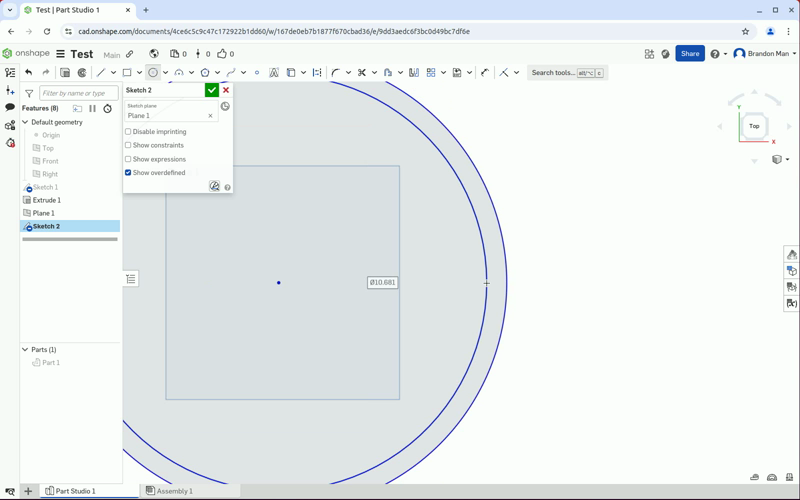
scroll(-6)
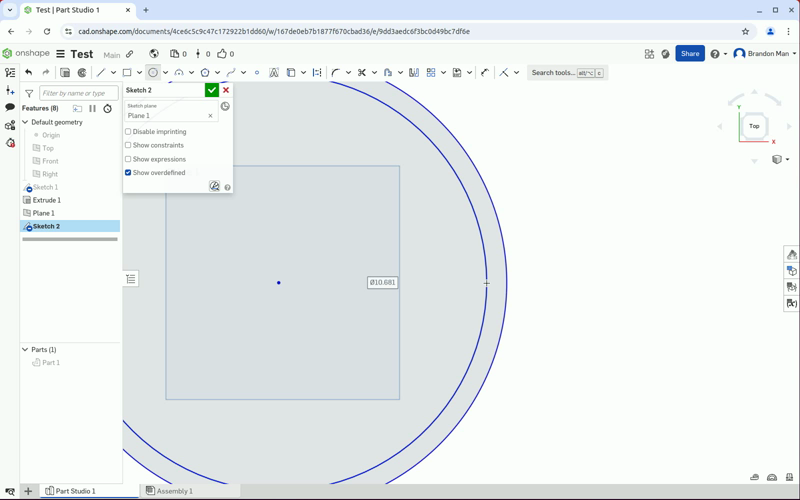
scroll(-6)
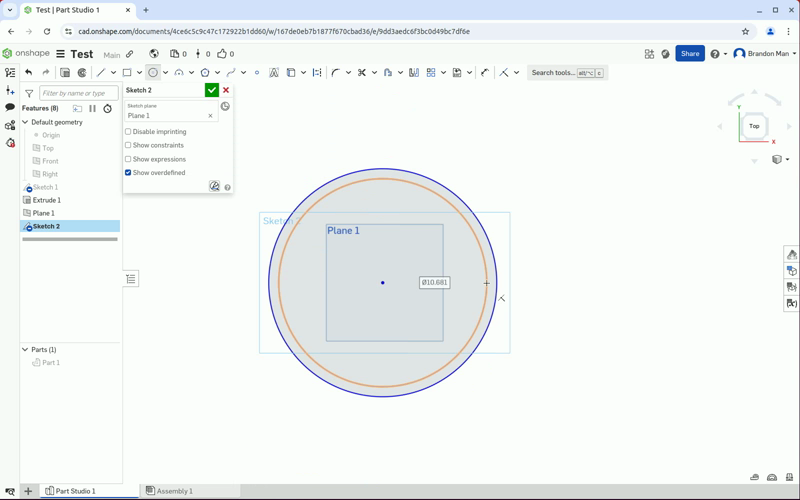
scroll(-6)
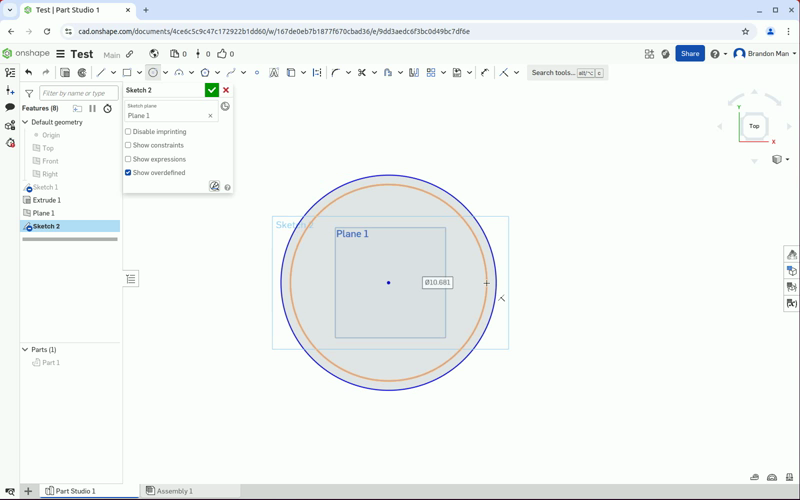
scroll(-6)
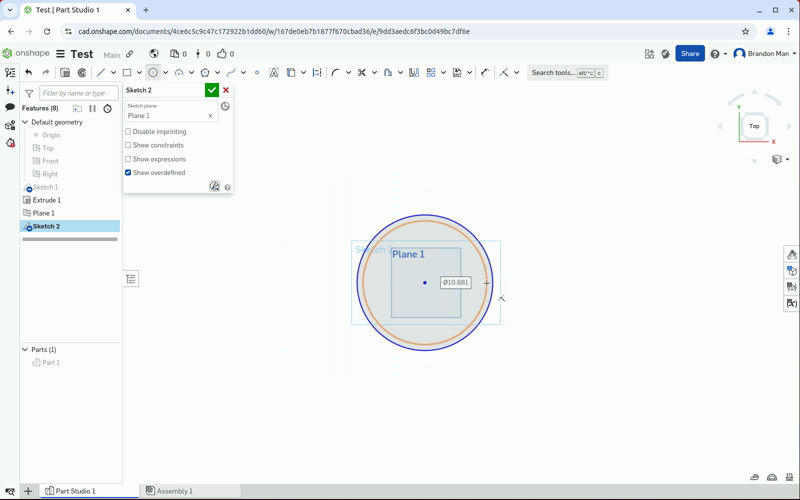
scroll(-6)
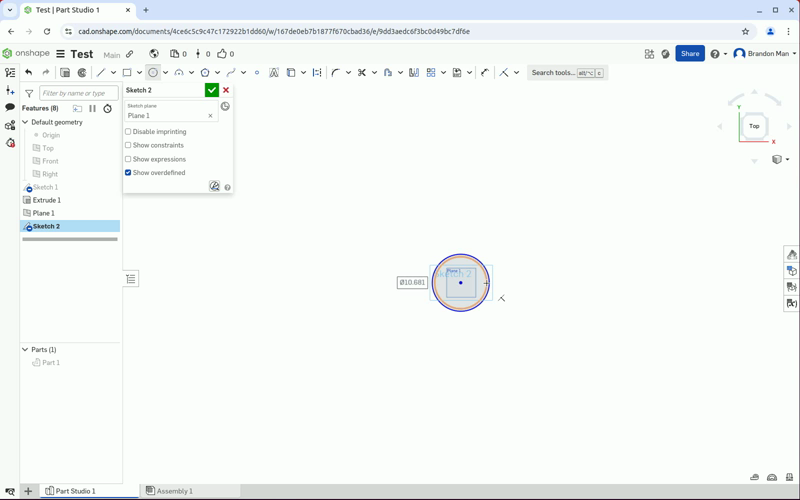
key(esc)
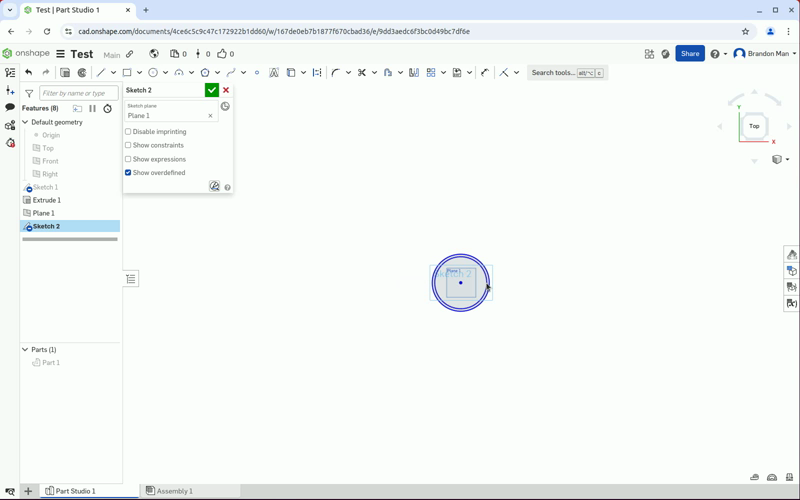
mouse_move(487, 279)
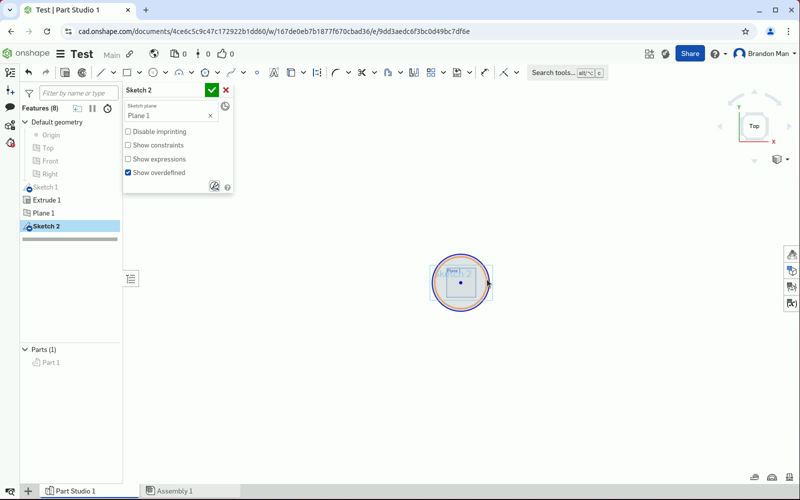
scroll(6)
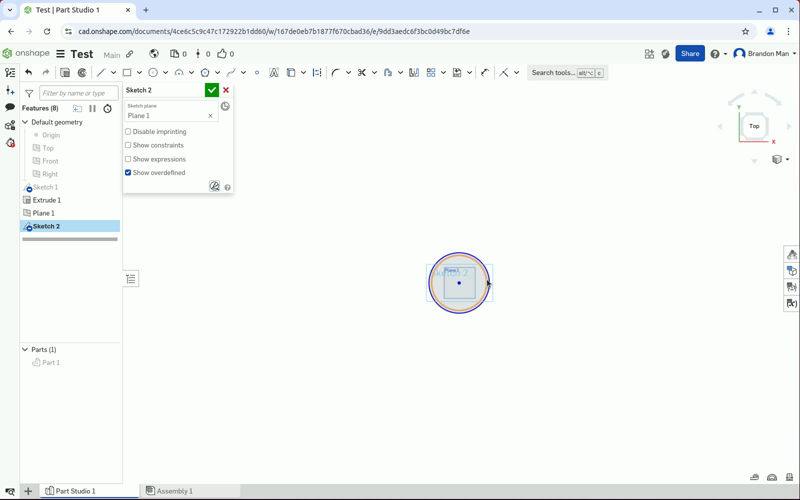
scroll(6)
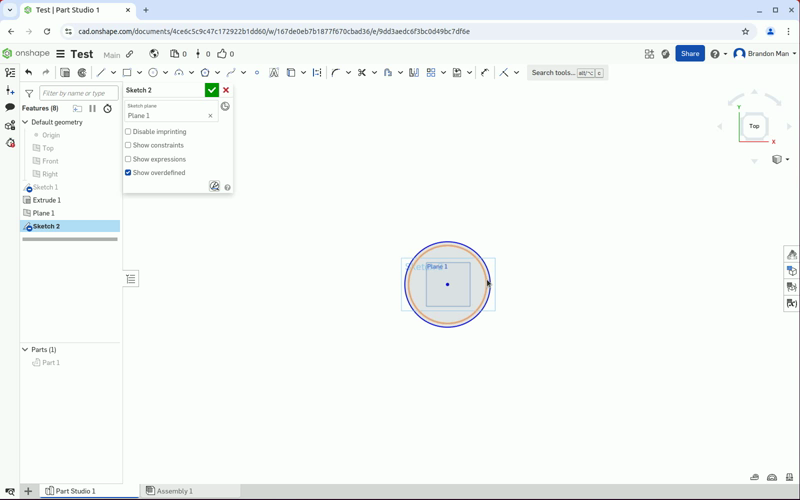
scroll(6)
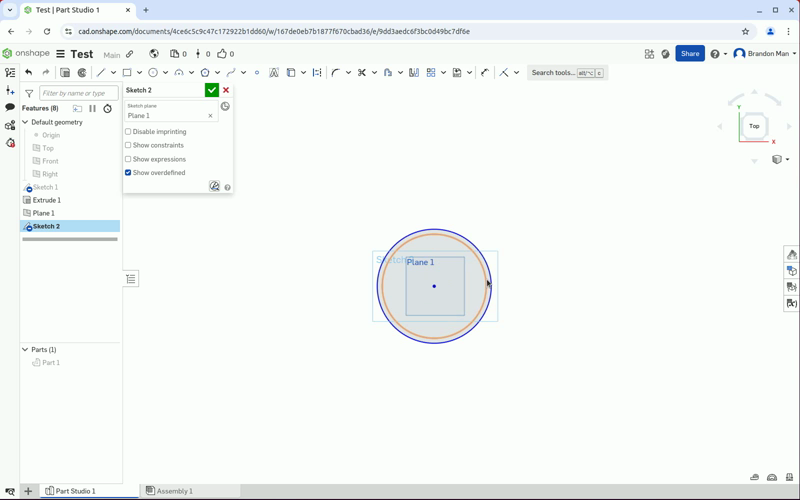
scroll(6)
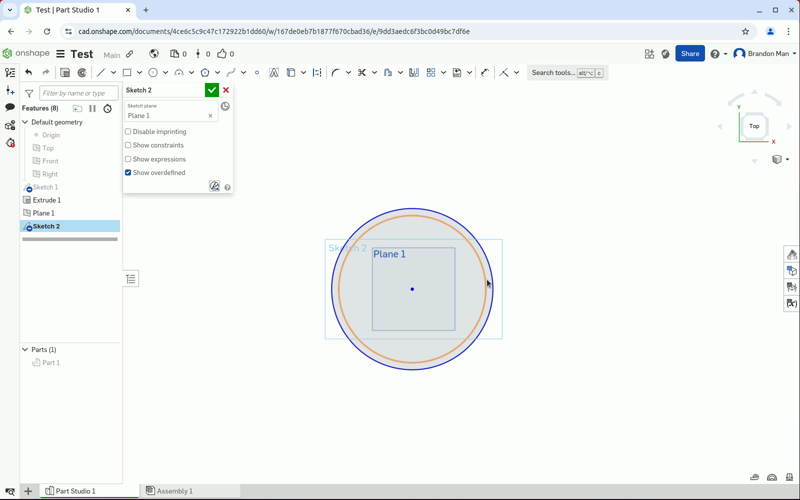
scroll(6)
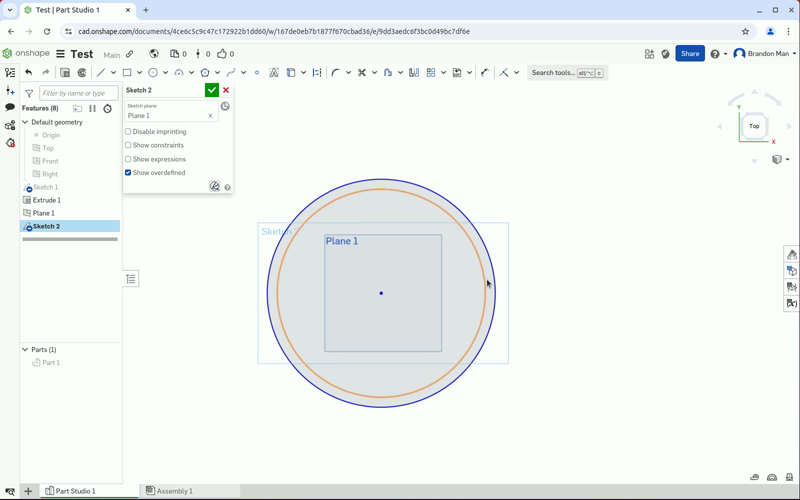
scroll(6)
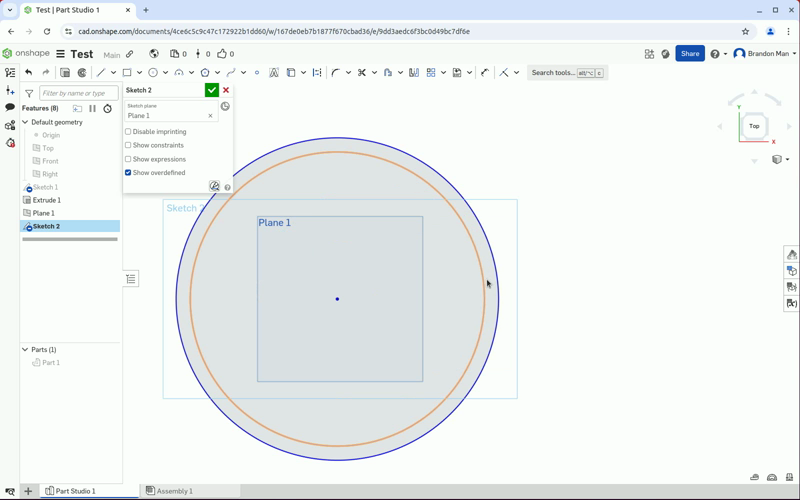
scroll(6)
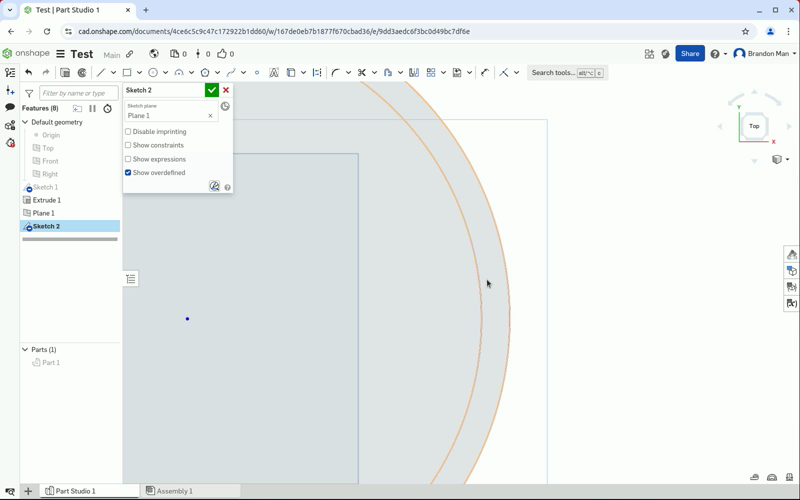
click(487, 279)
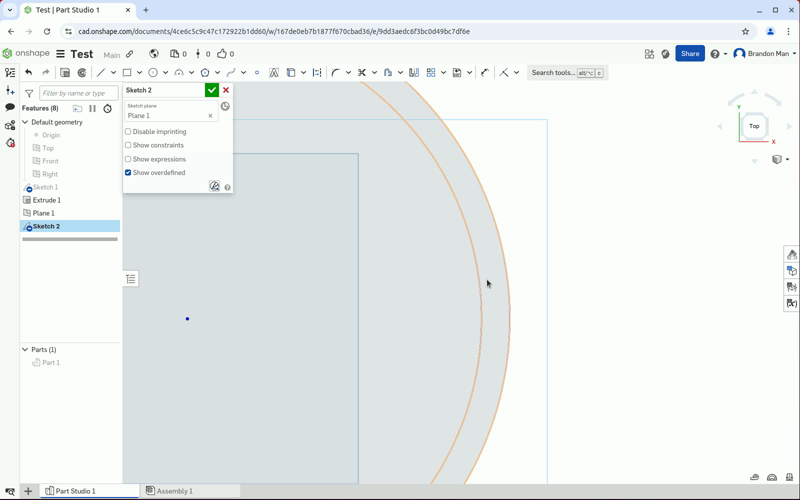
scroll(-6)
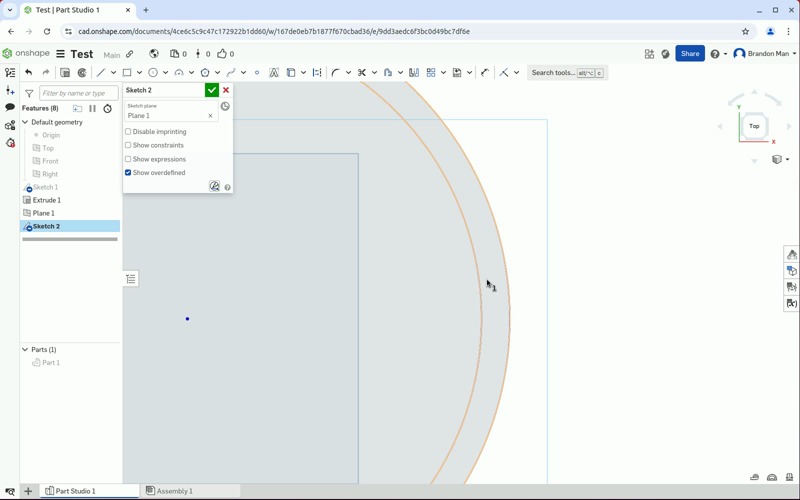
scroll(-6)
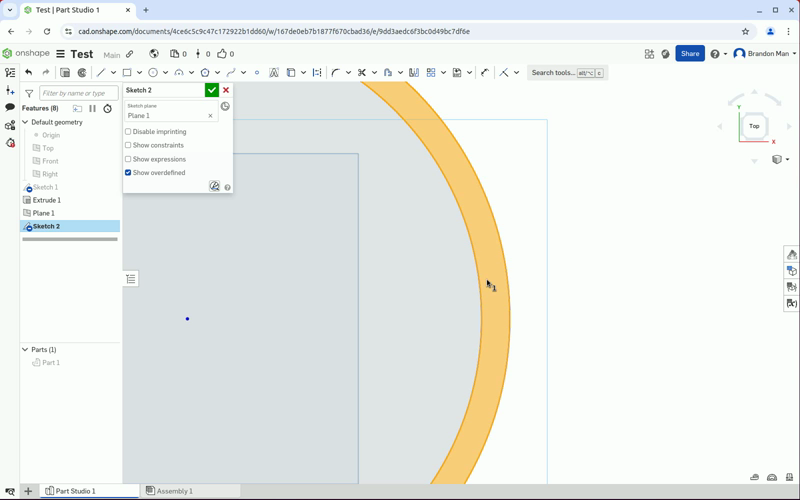
scroll(-6)
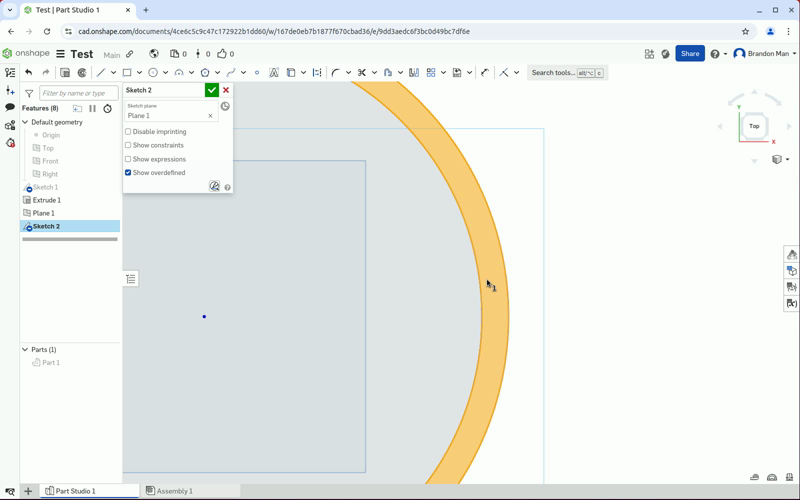
scroll(-6)
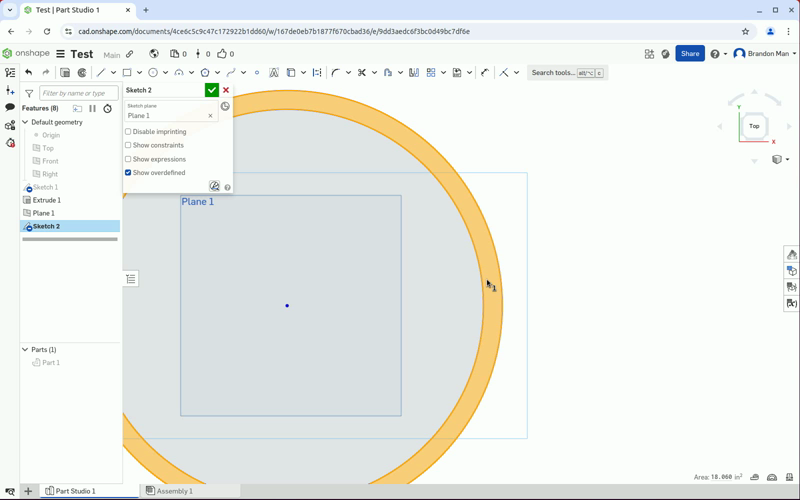
scroll(-6)
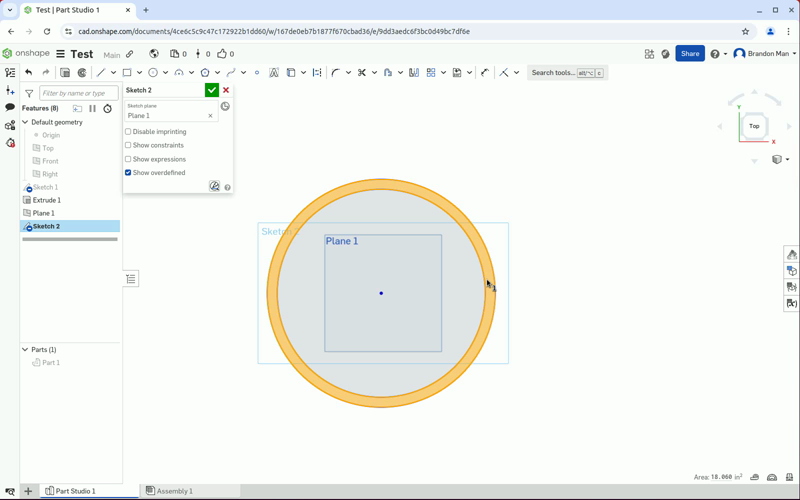
scroll(-6)
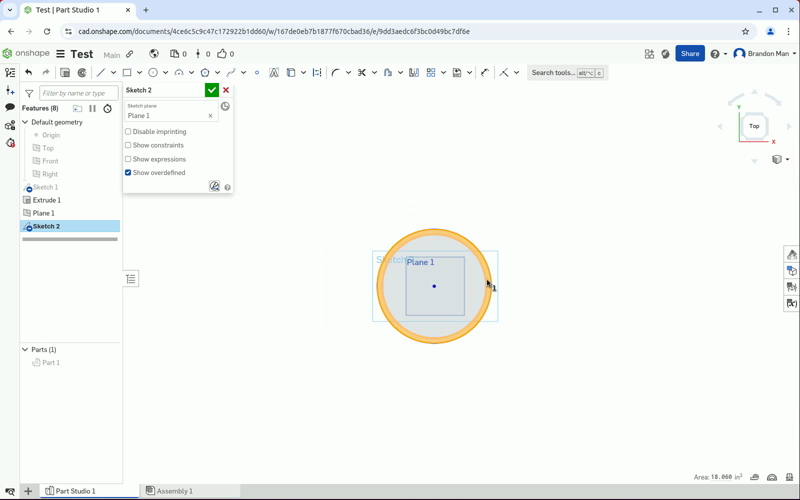
scroll(-6)
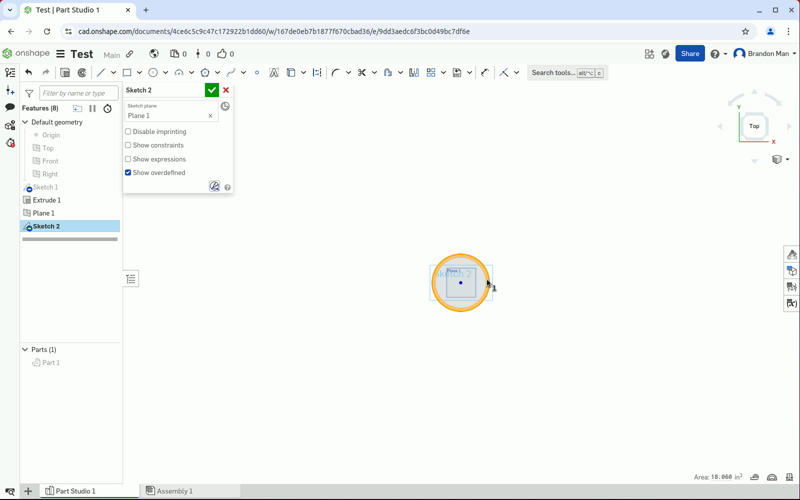
mouse_move(73, 352)
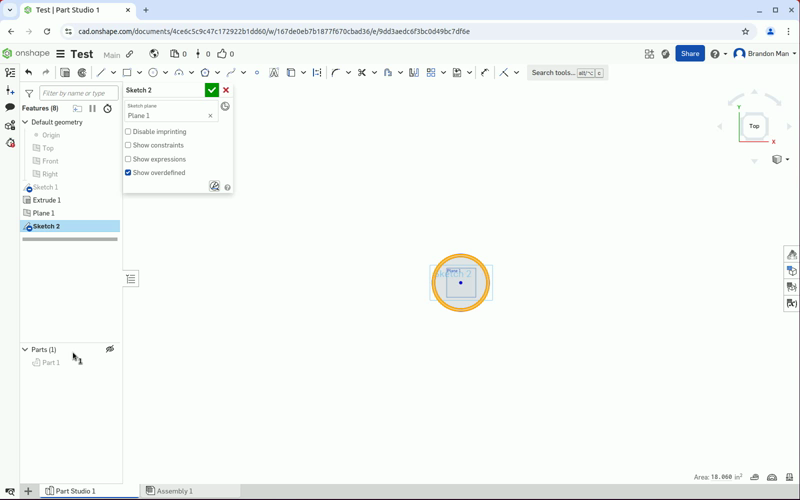
key(shift+y)
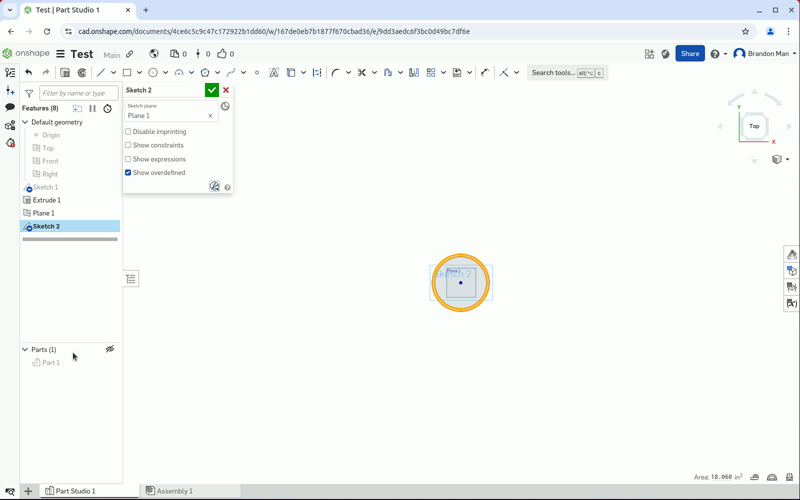
key(shift+e)
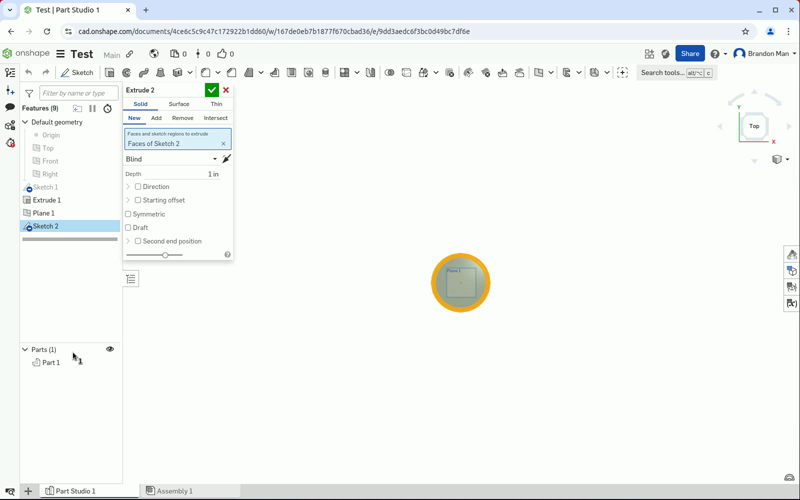
mouse_move(143, 106)
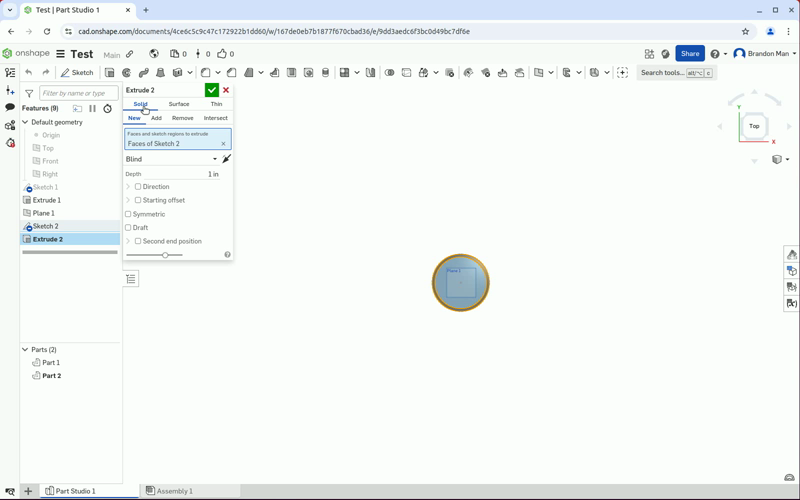
click(143, 106)
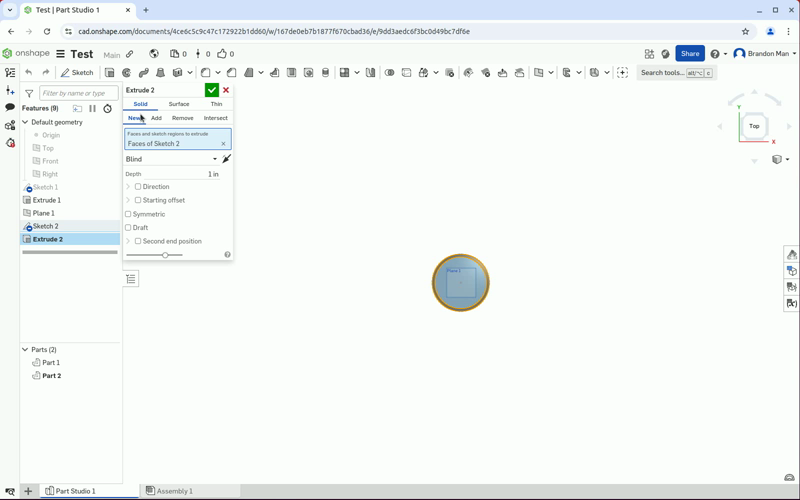
mouse_move(137, 120)
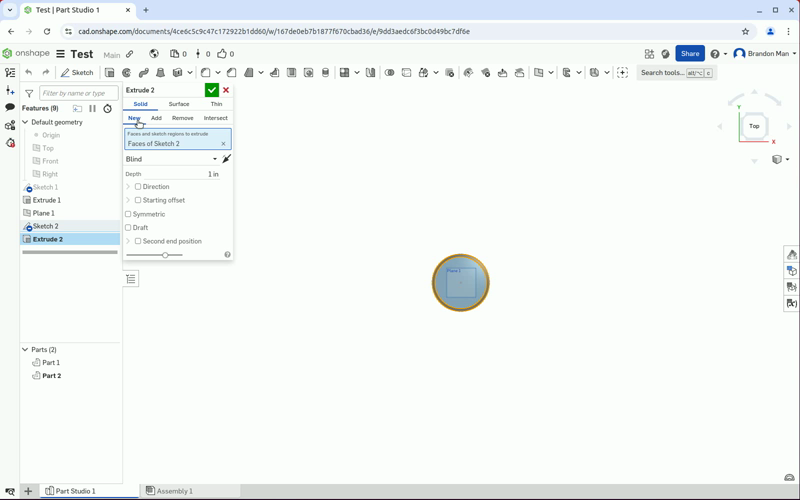
click(137, 120)
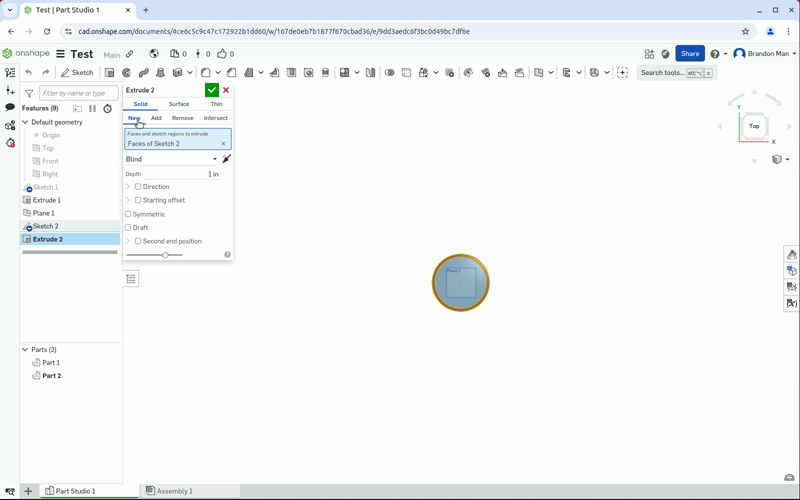
key(tab, 4)
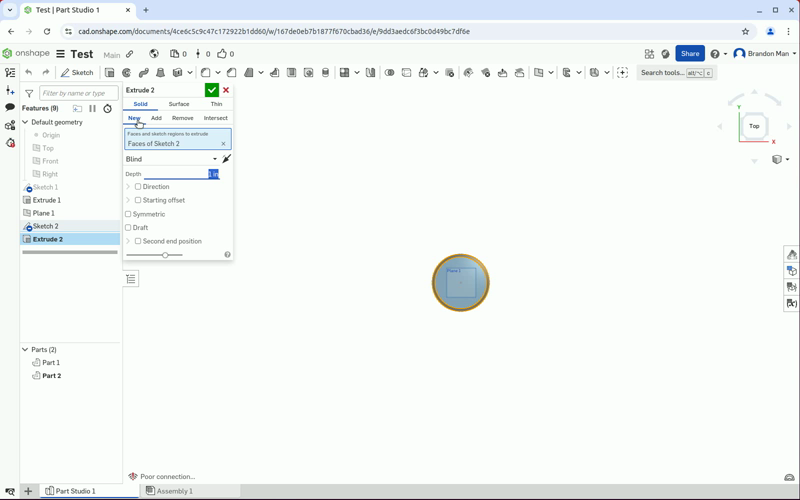
text(22.627)
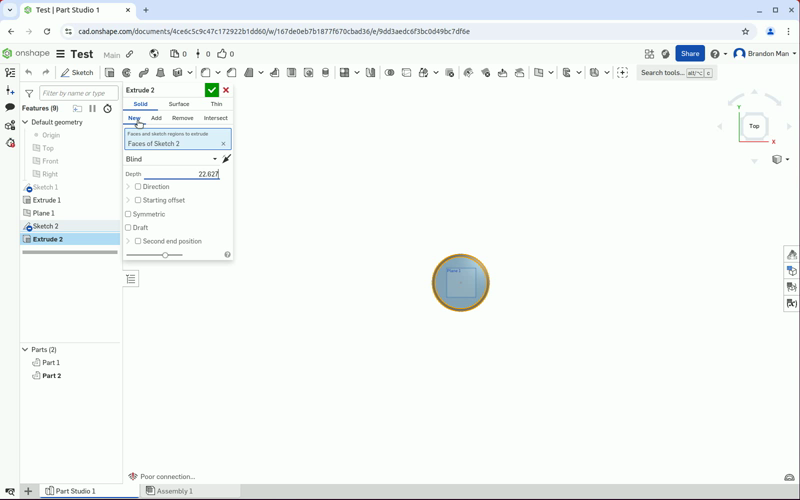
key(enter)
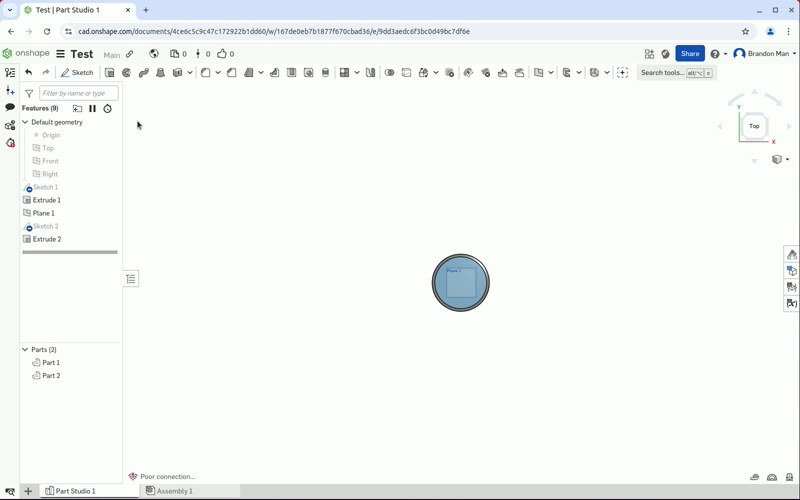
key(shift+h)
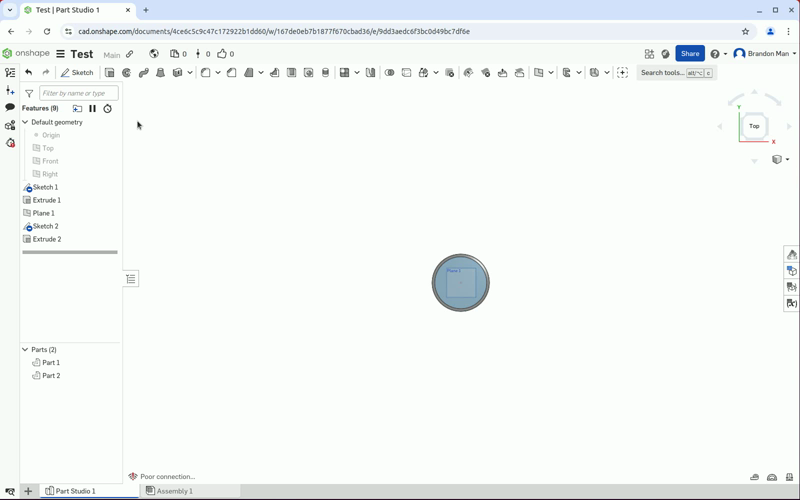
key(shift+h)
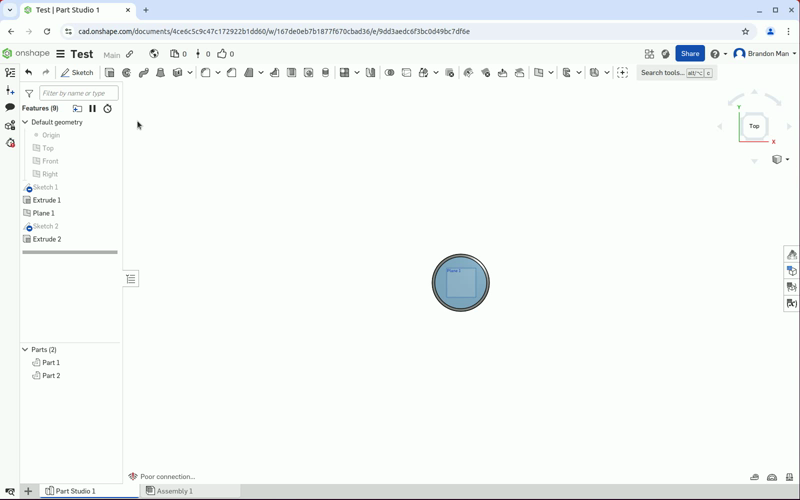
mouse_move(73, 189)
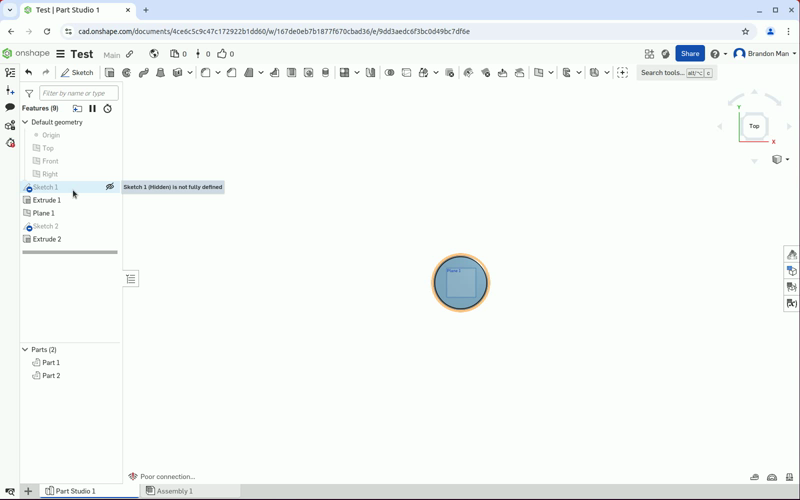
click(73, 189)
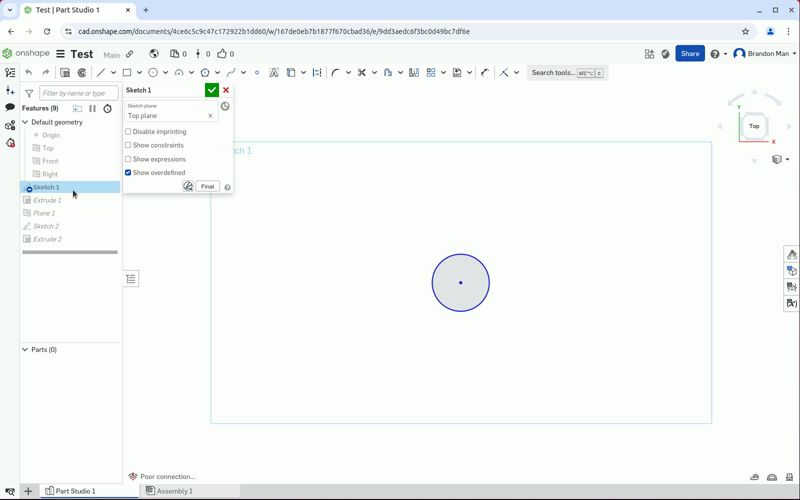
mouse_move(229, 92)
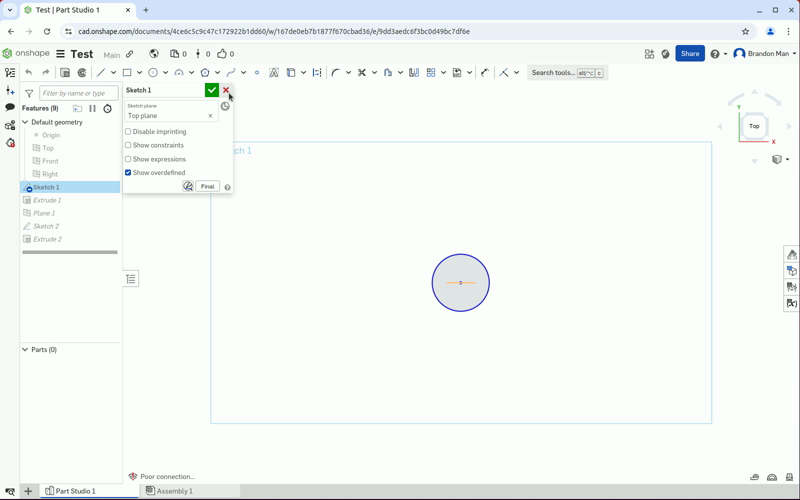
click(229, 92)
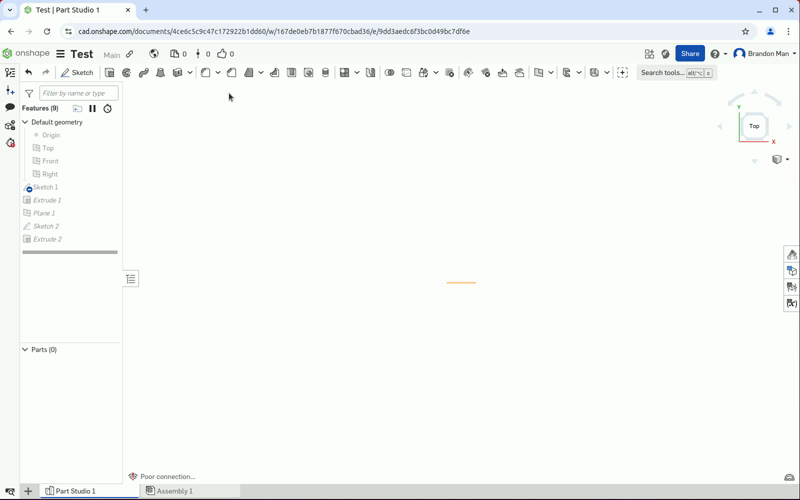
mouse_move(541, 75)
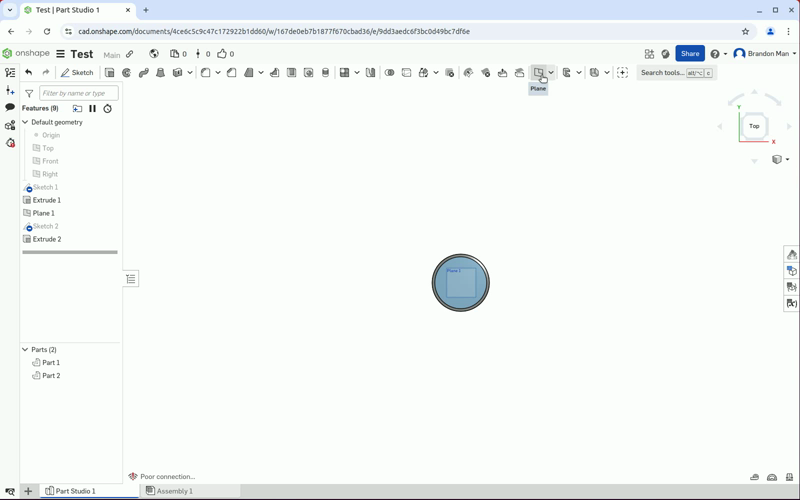
click(541, 75)
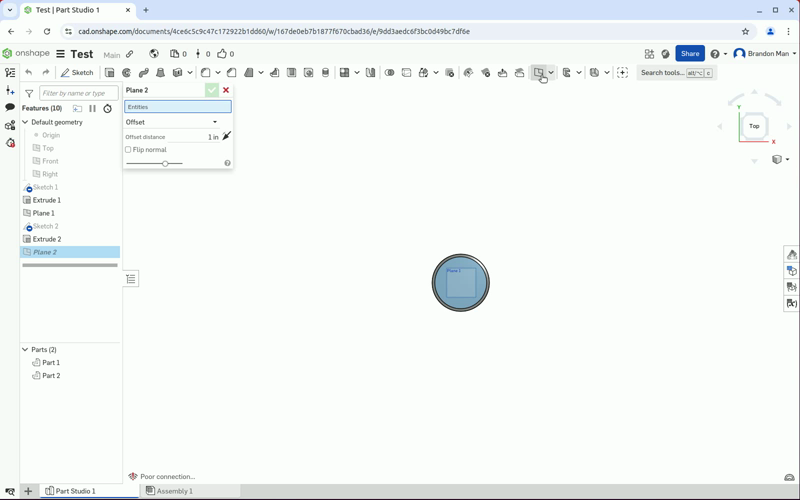
mouse_move(73, 150)
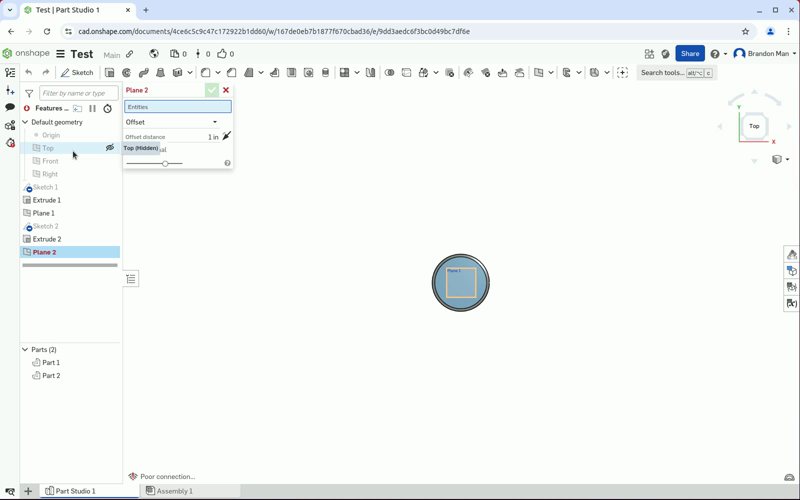
click(73, 150)
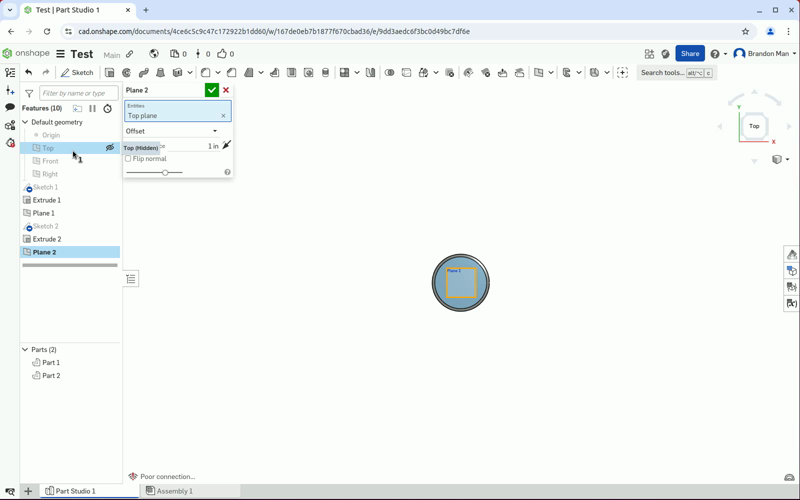
key(tab, 2)
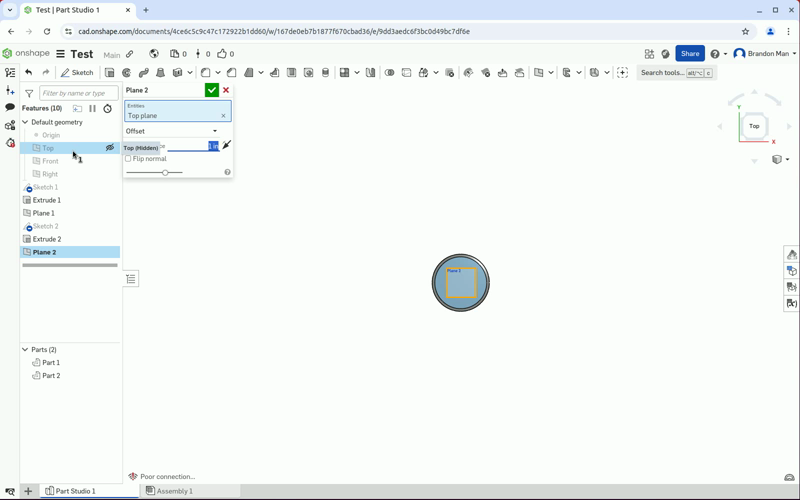
text(23.108)
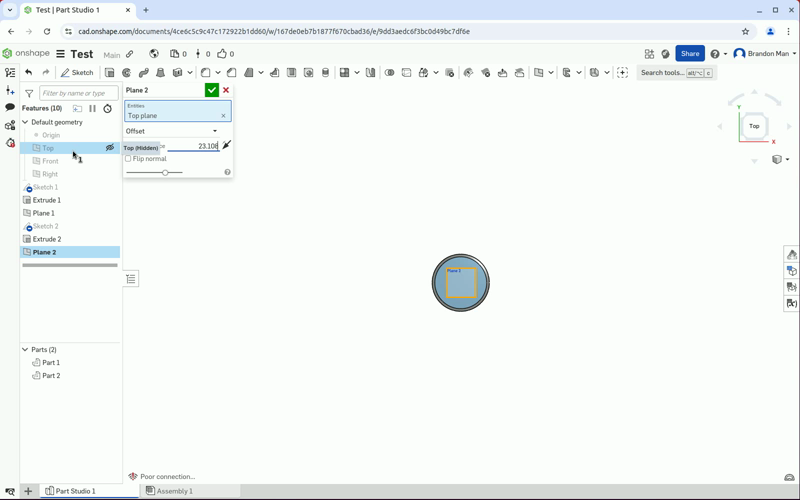
key(enter, 2)
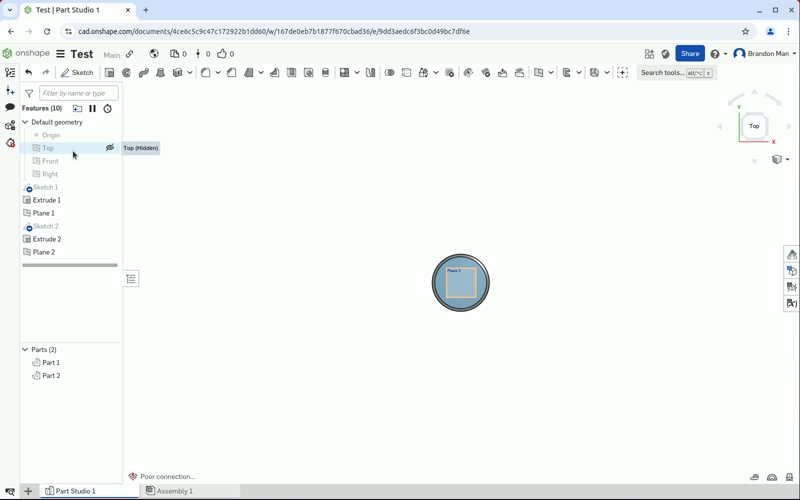
key(shift+s)
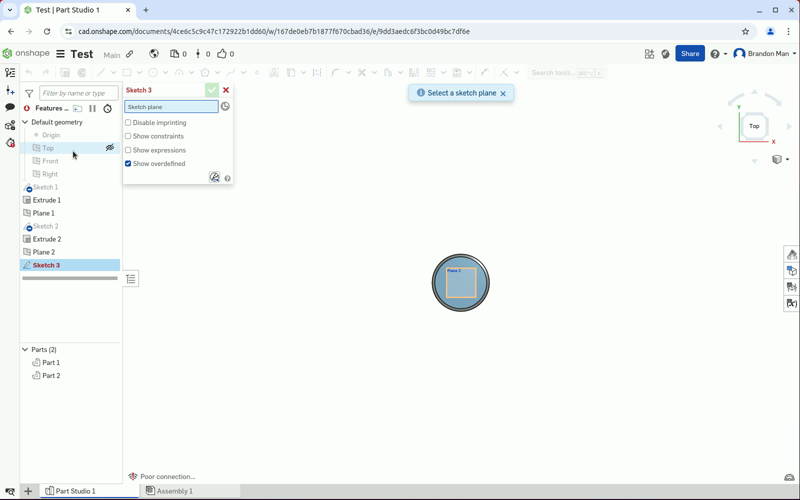
mouse_move(73, 254)
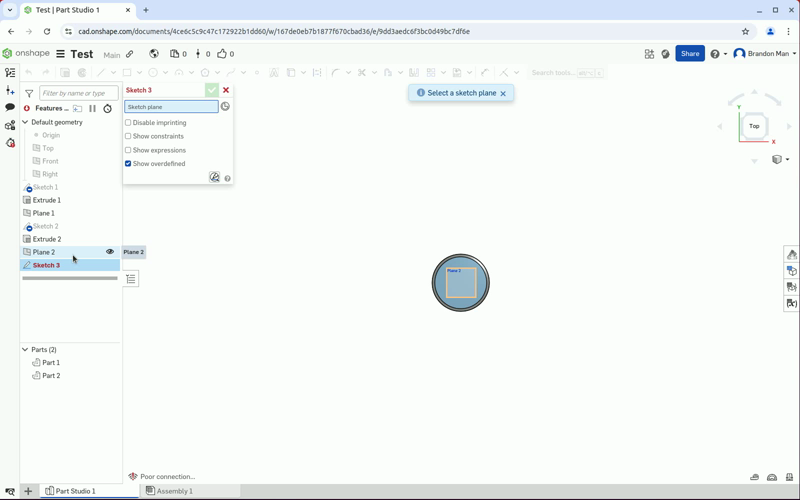
click(73, 254)
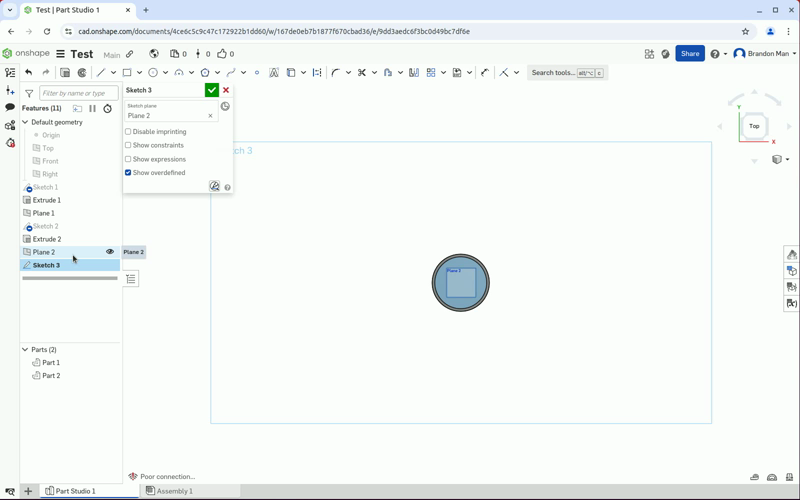
mouse_move(73, 352)
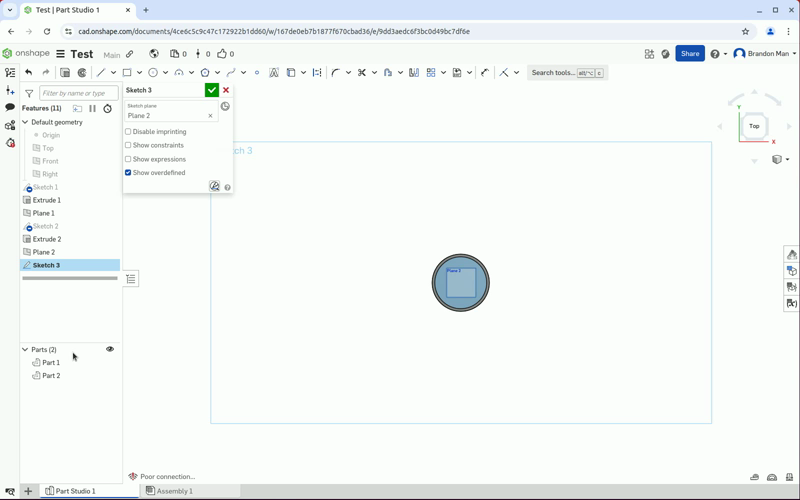
key(y)
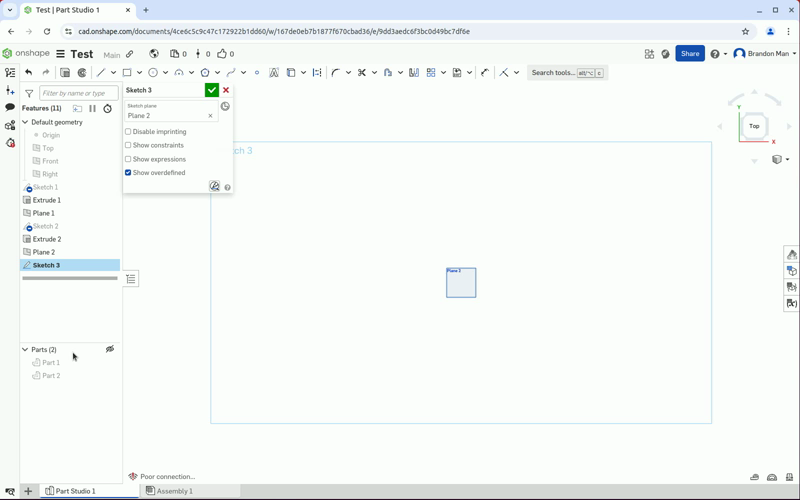
key(a)
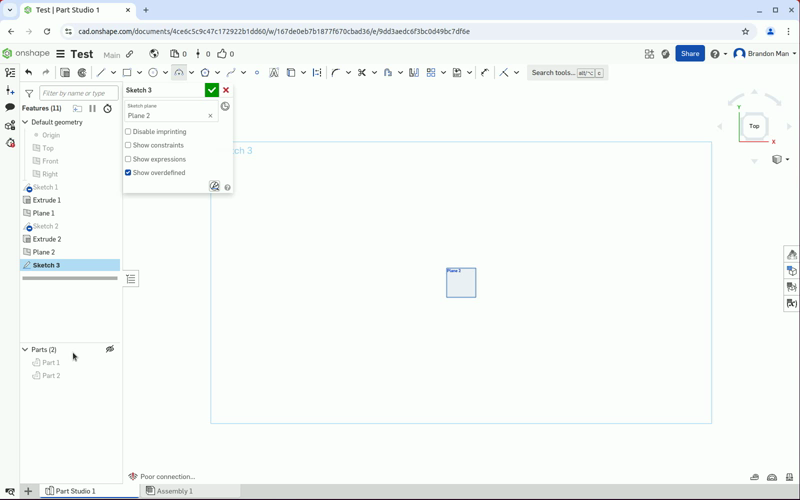
key_down(shift)
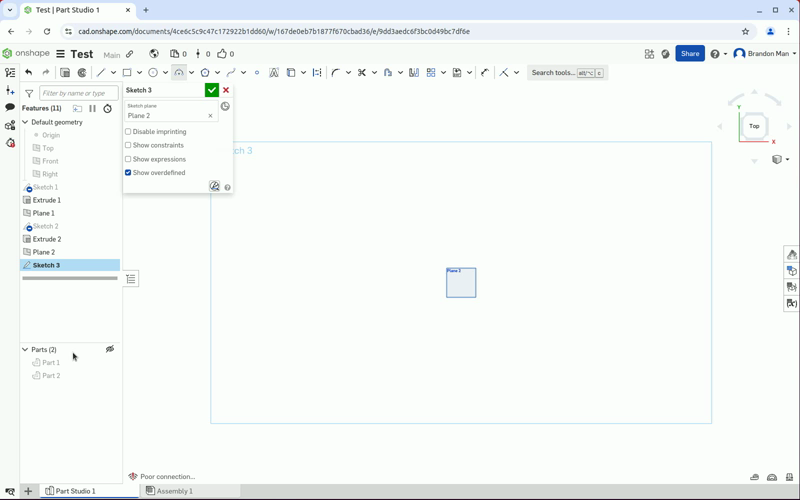
mouse_move(451, 308)
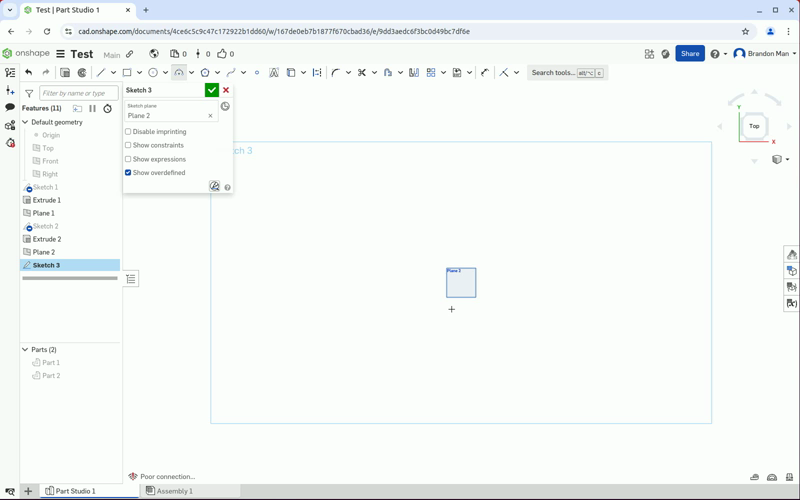
click(451, 308)
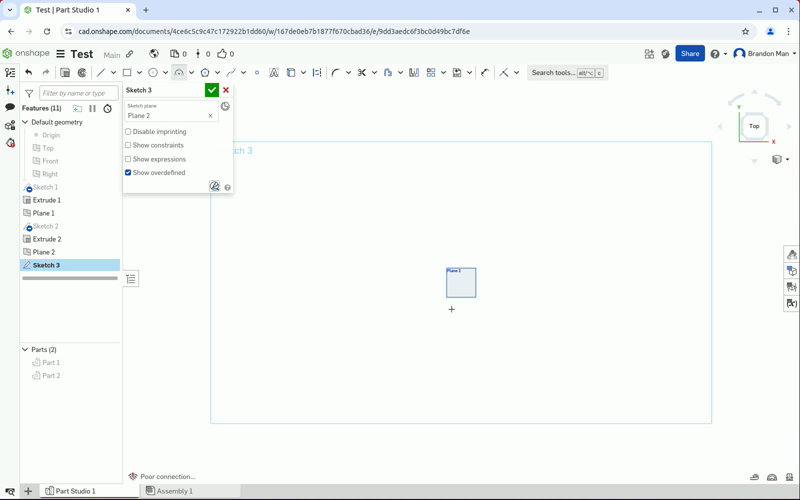
key_up(shift)
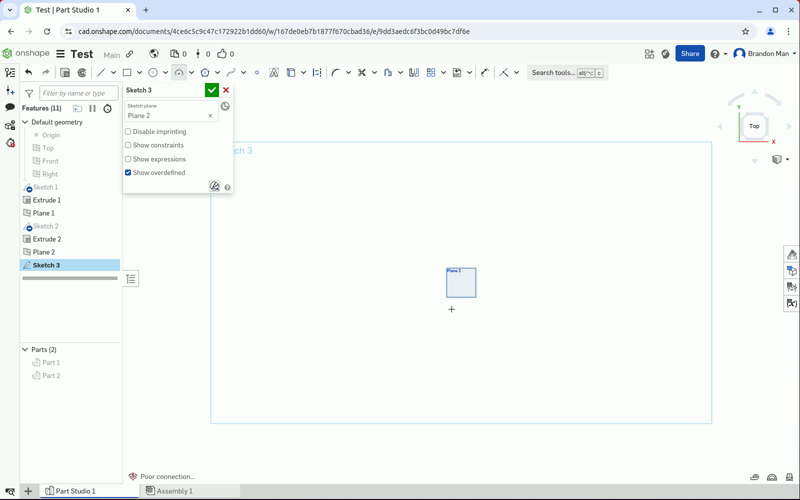
key_down(shift)
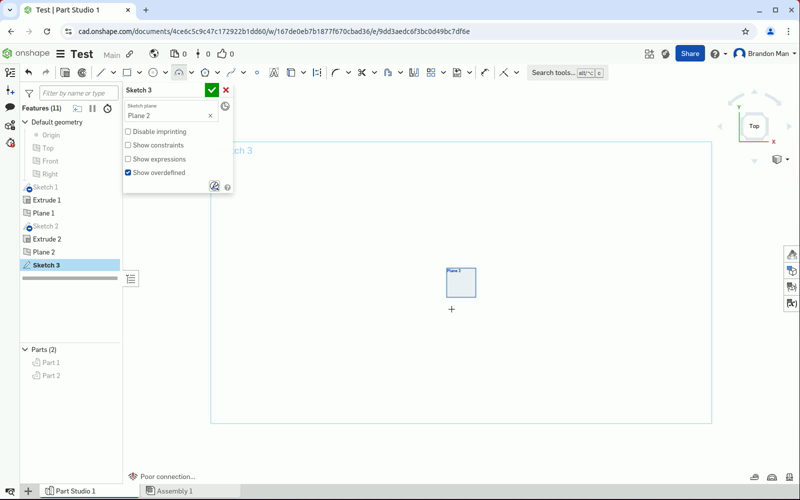
mouse_move(471, 308)
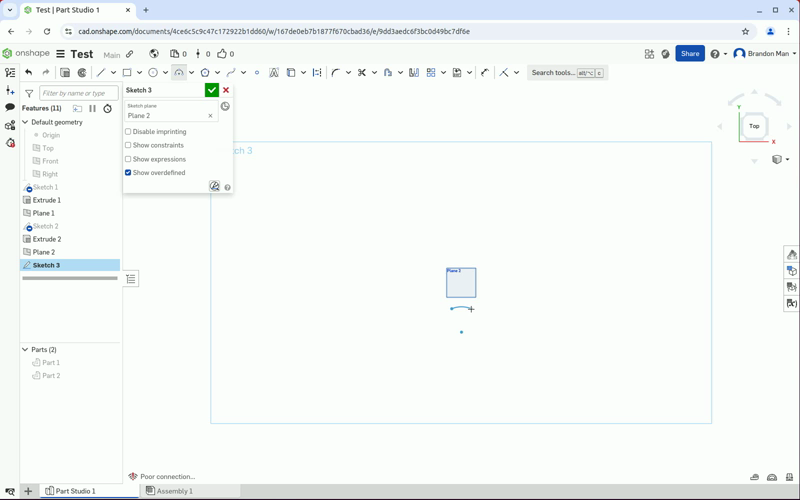
click(471, 308)
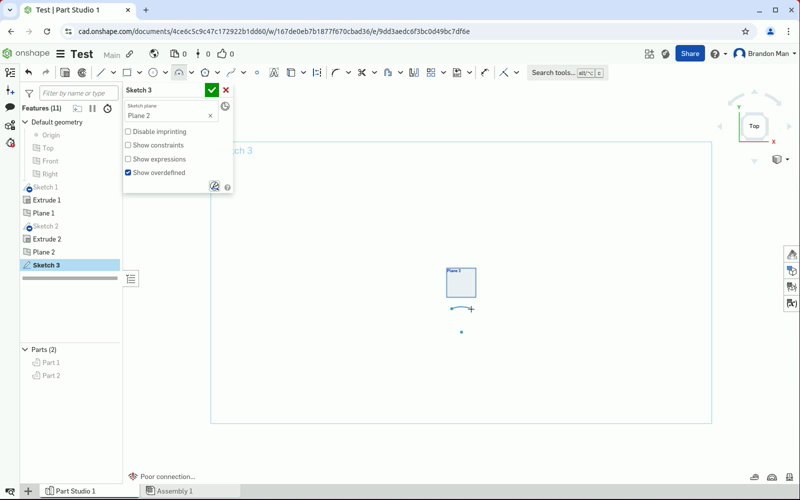
mouse_move(461, 310)
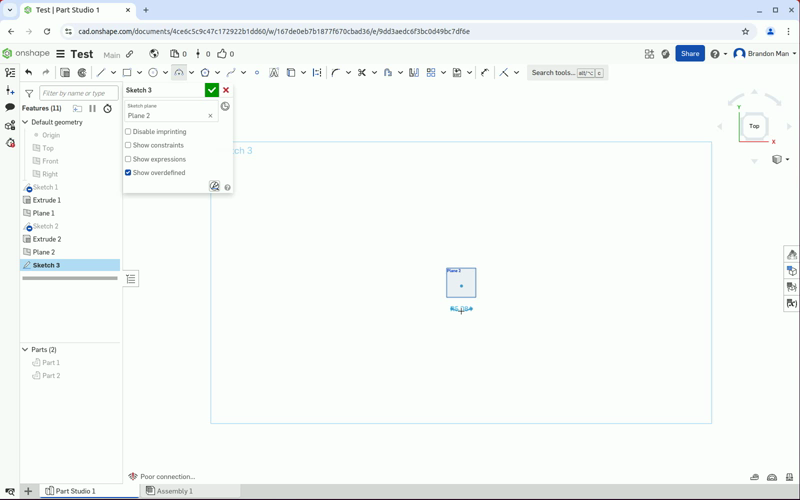
click(461, 310)
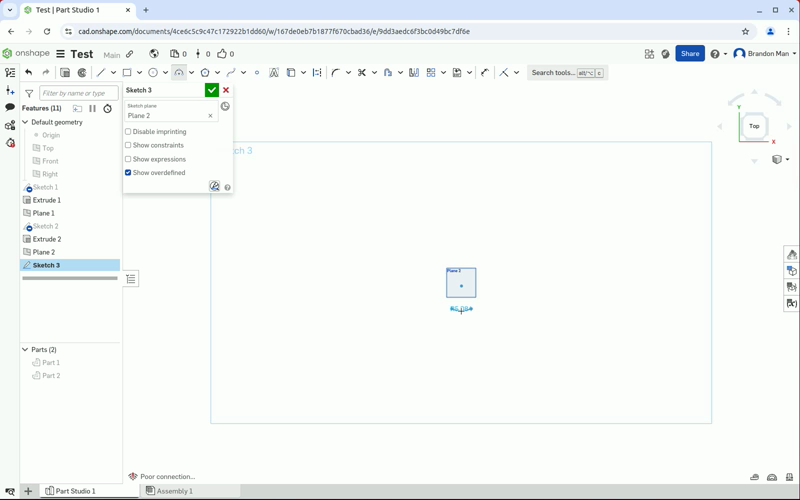
key_up(shift)
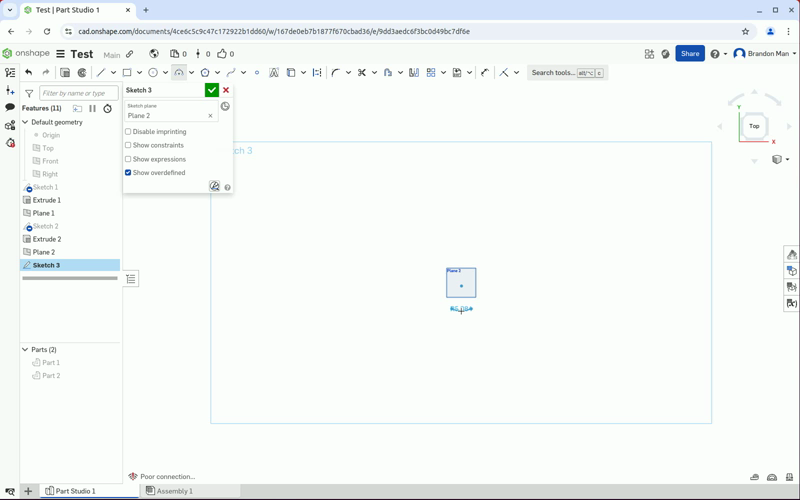
key(esc)
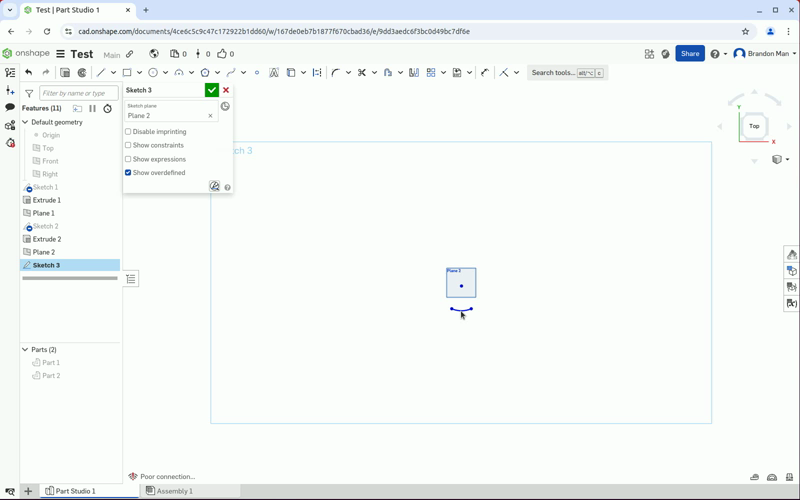
key(l)
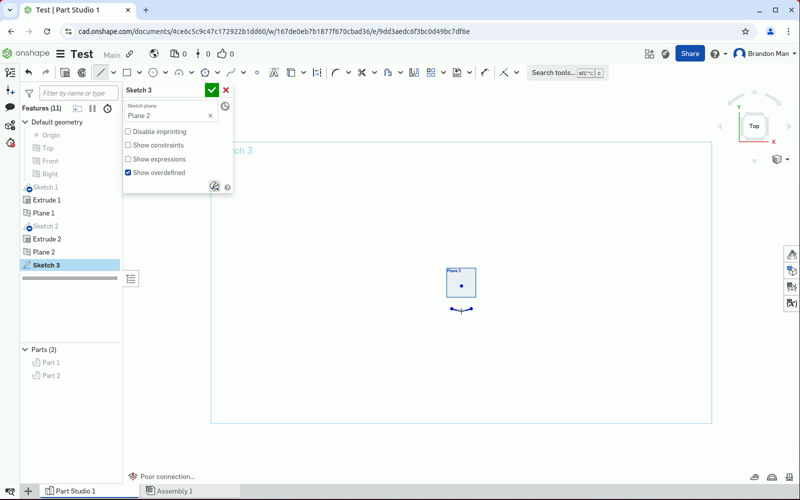
mouse_move(471, 308)
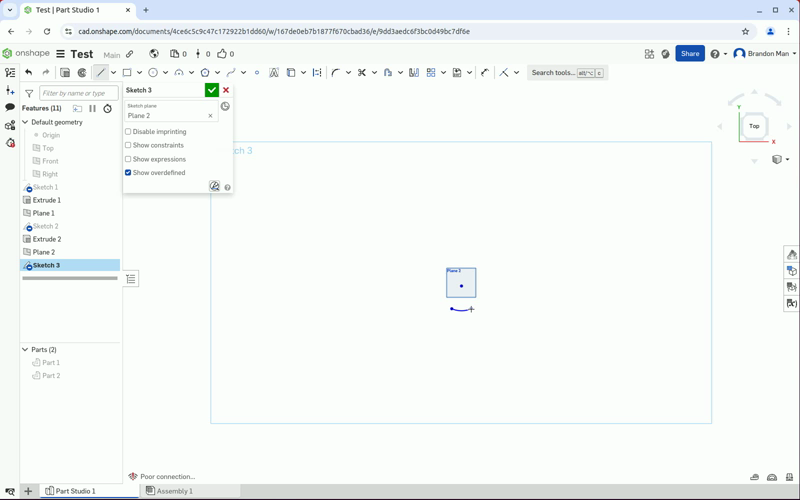
click(471, 308)
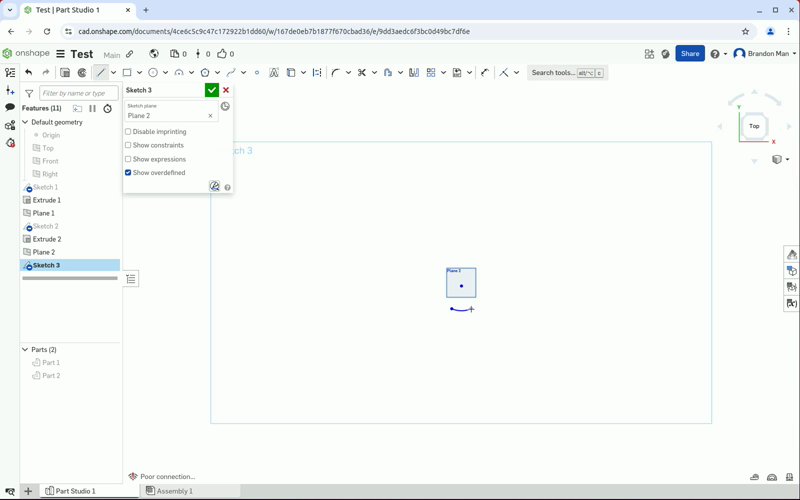
key_down(shift)
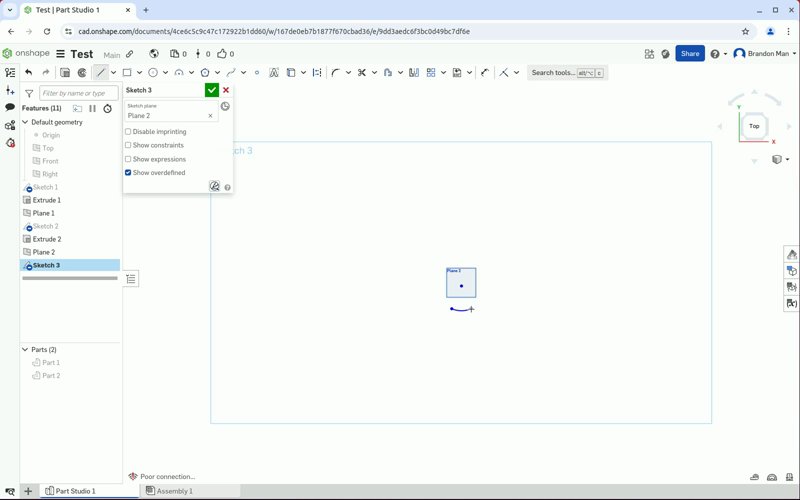
mouse_move(501, 308)
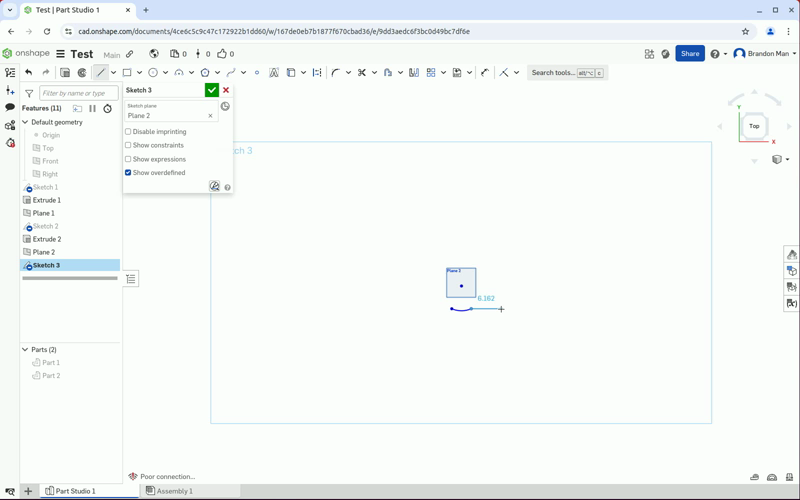
mouse_move(471, 306)
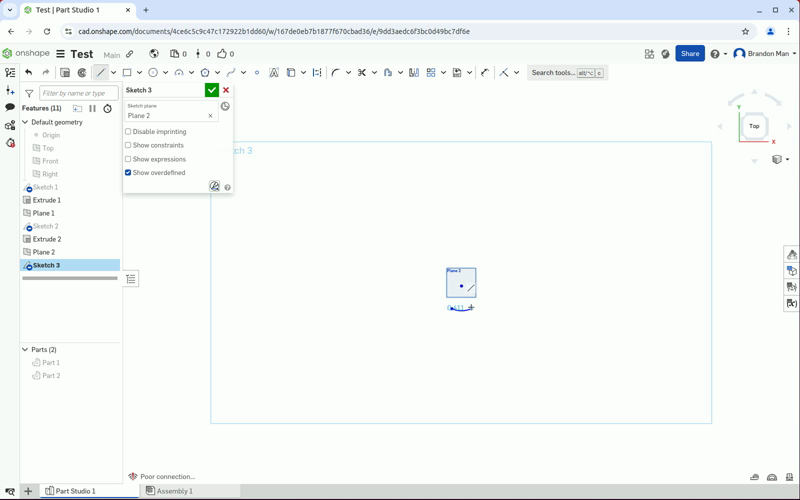
scroll(6)
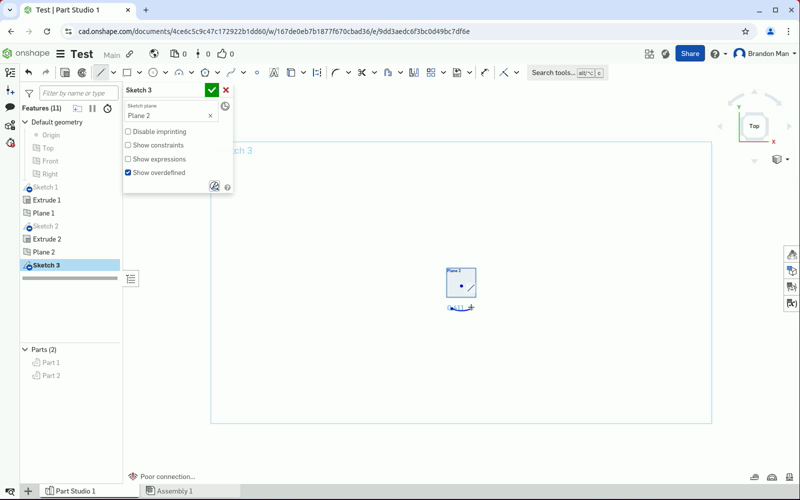
scroll(6)
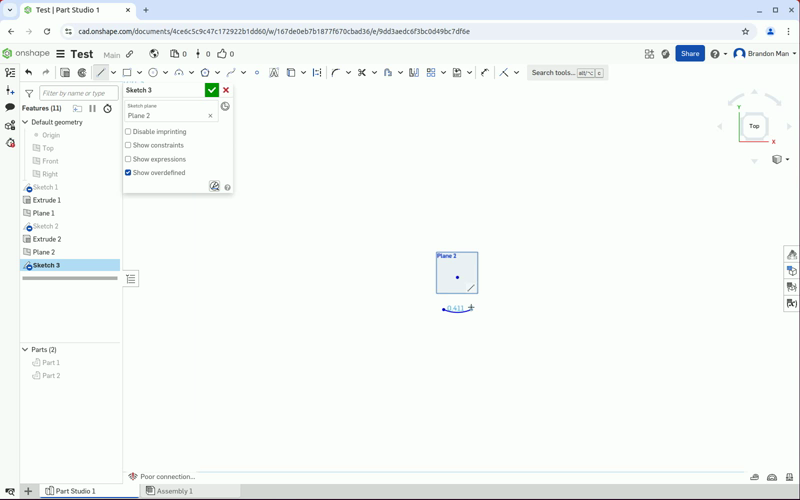
scroll(6)
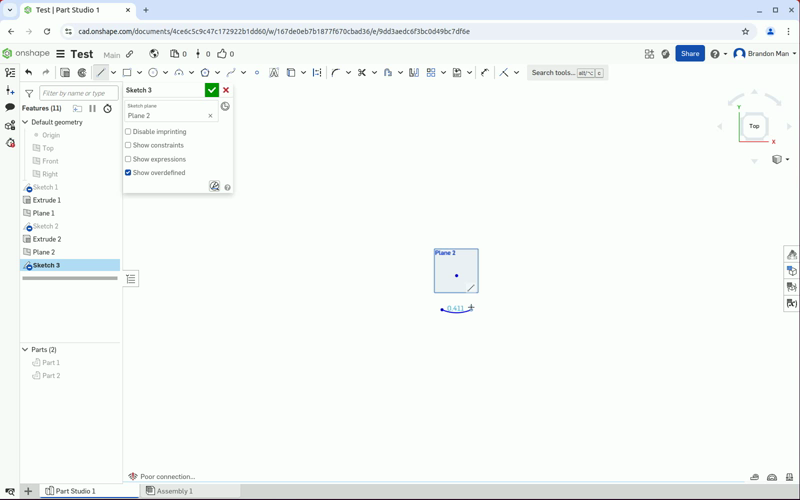
scroll(6)
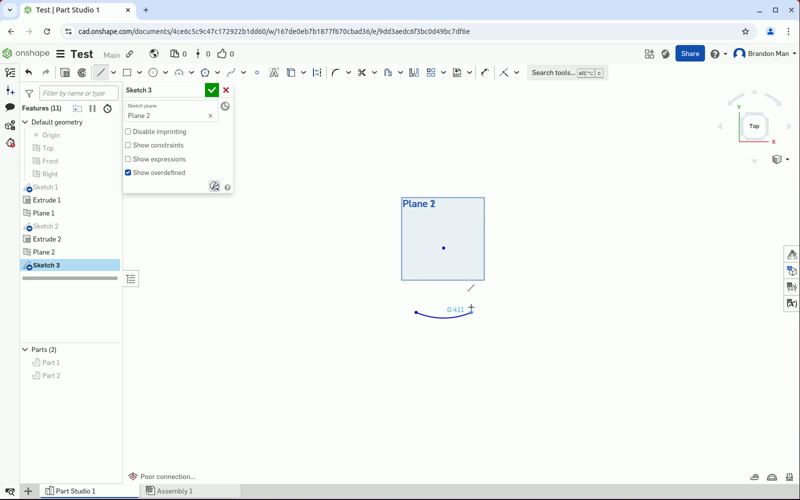
scroll(6)
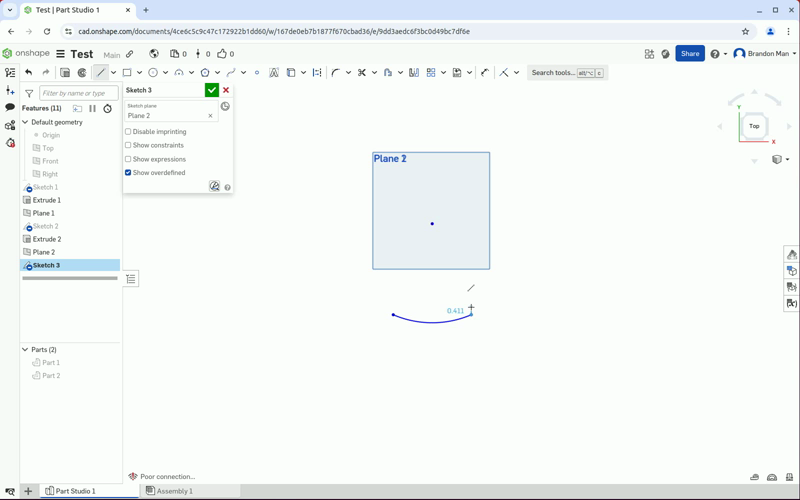
scroll(6)
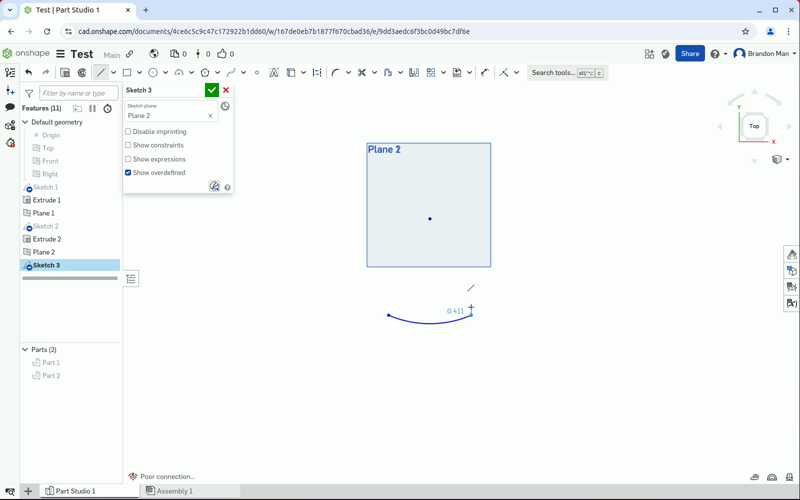
scroll(6)
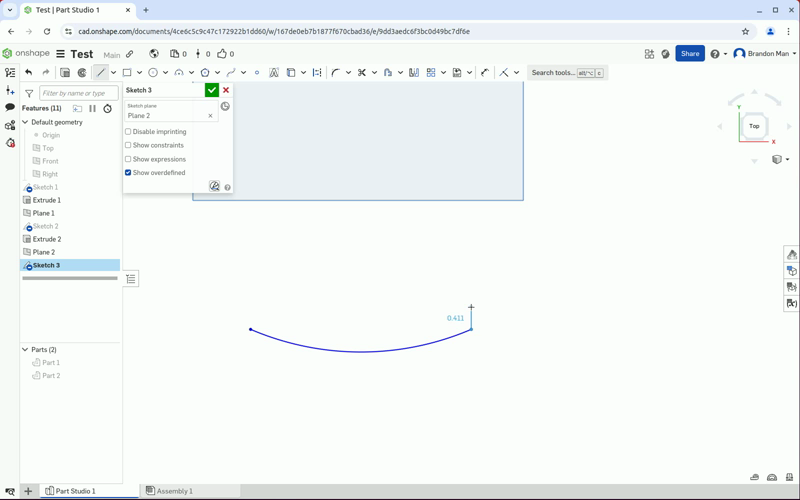
click(471, 306)
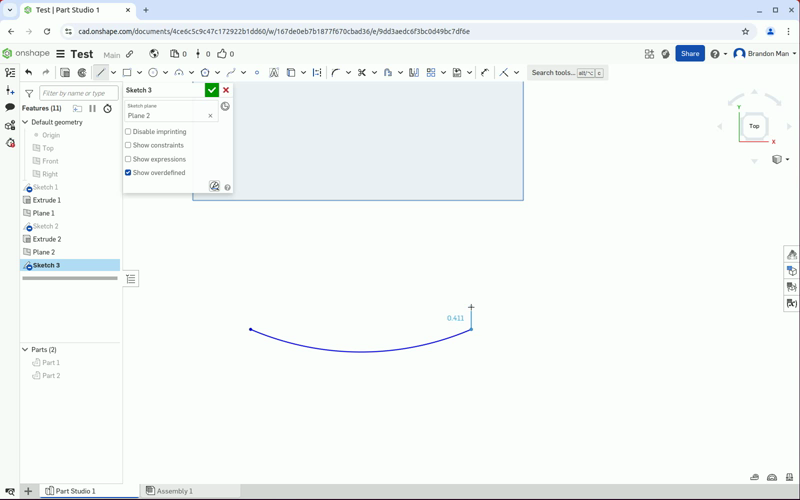
scroll(-6)
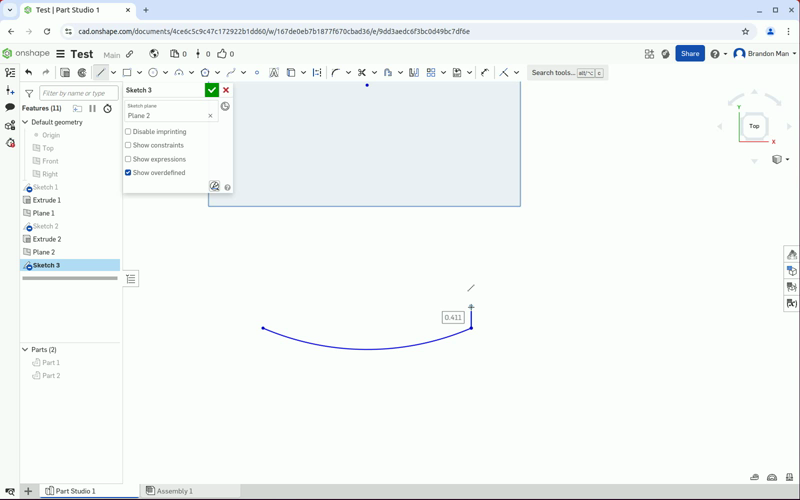
scroll(-6)
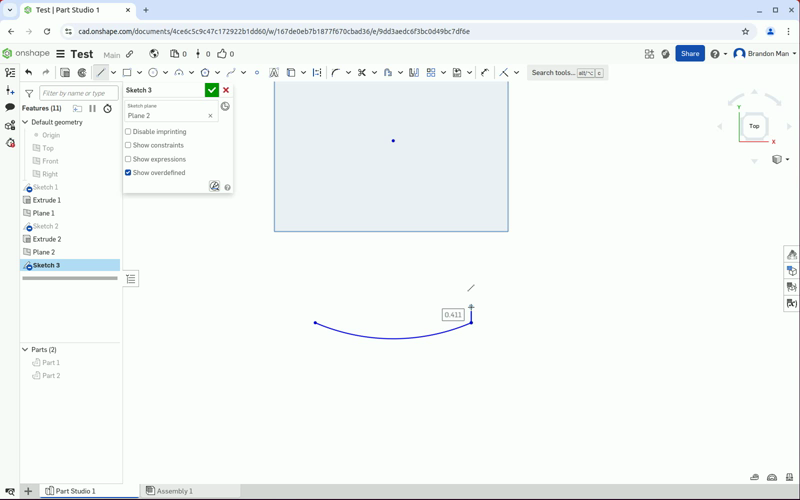
scroll(-6)
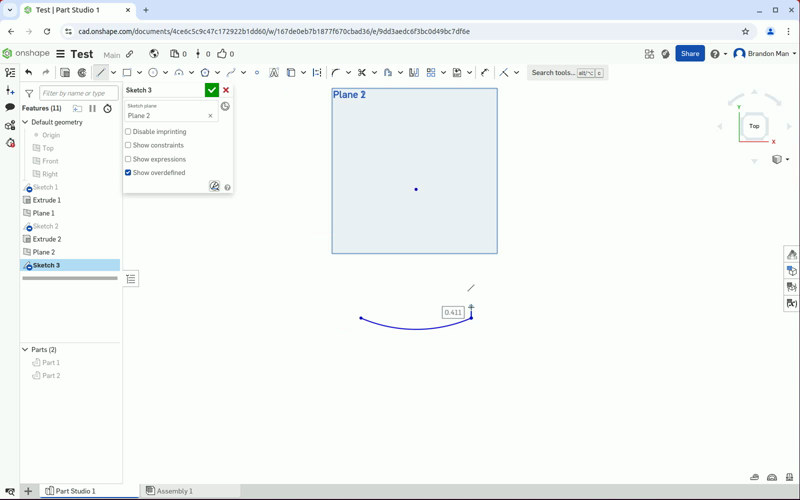
scroll(-6)
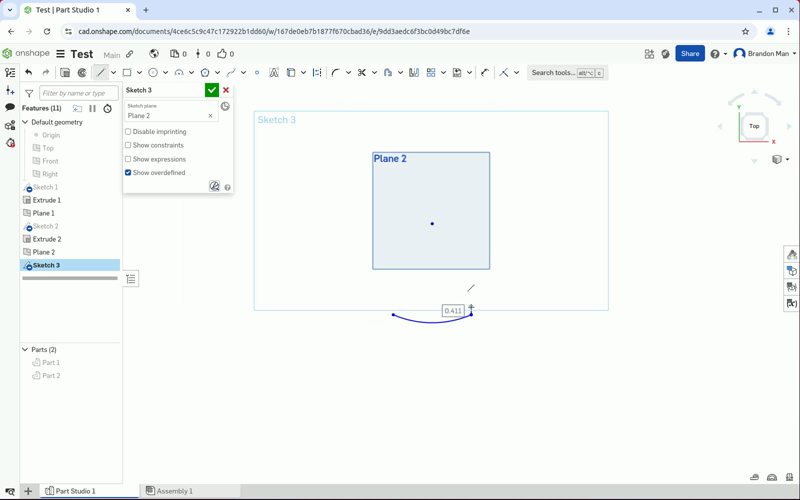
scroll(-6)
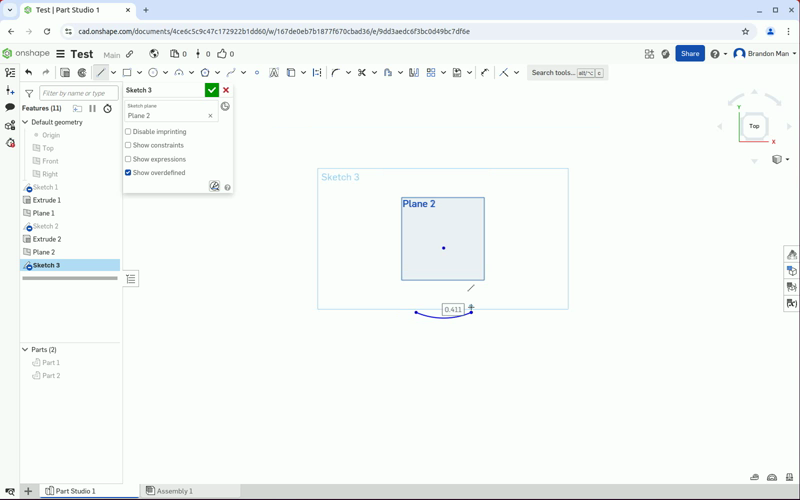
scroll(-6)
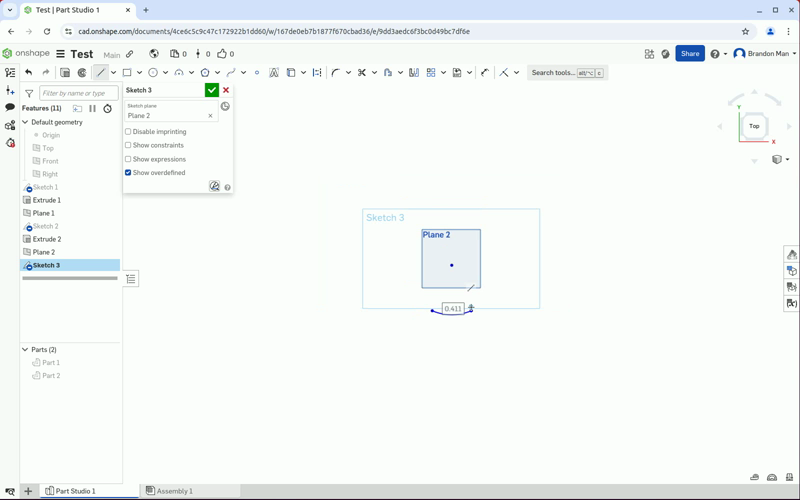
scroll(-6)
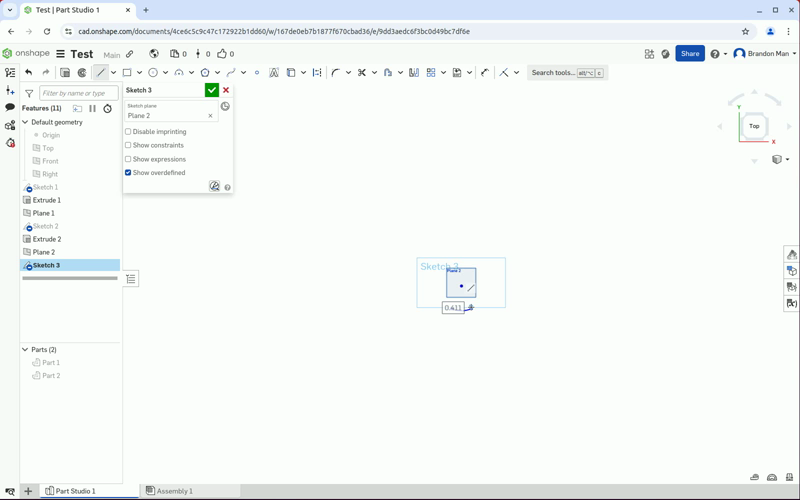
key_up(shift)
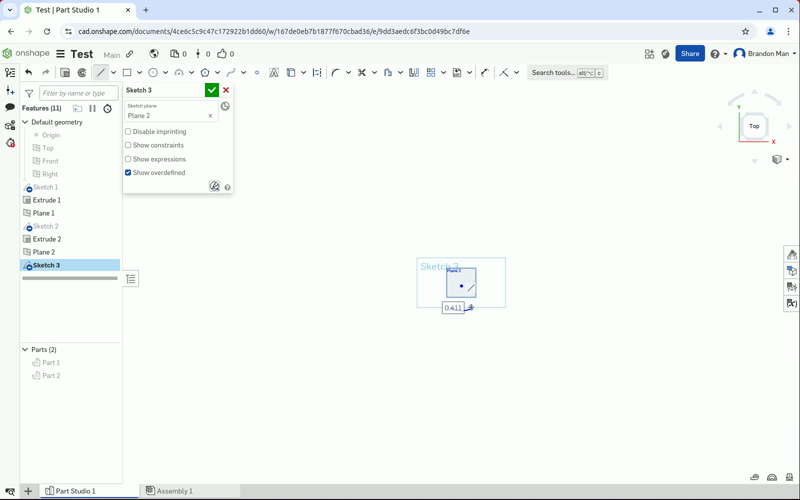
key(esc)
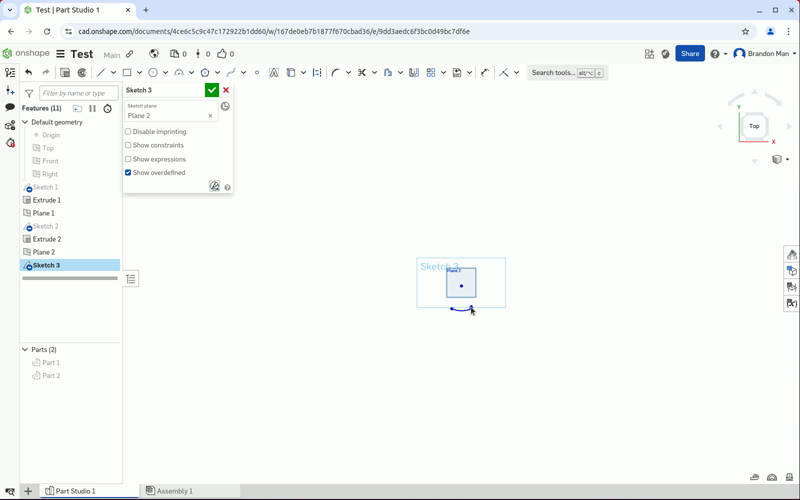
key(a)
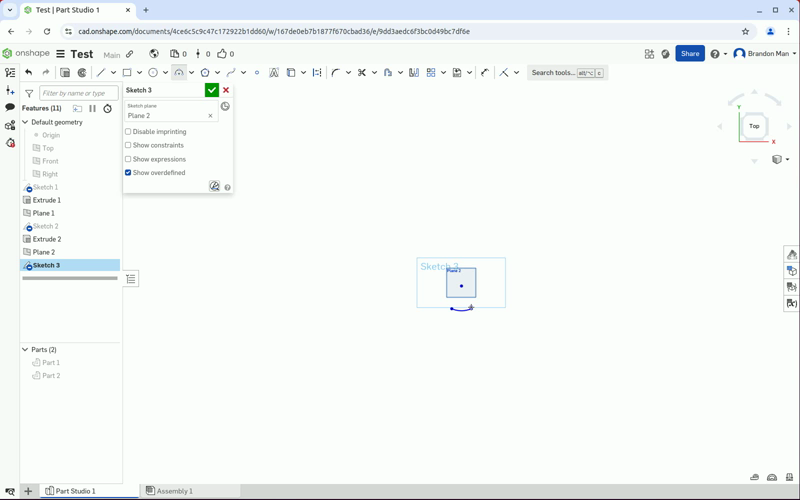
mouse_move(471, 306)
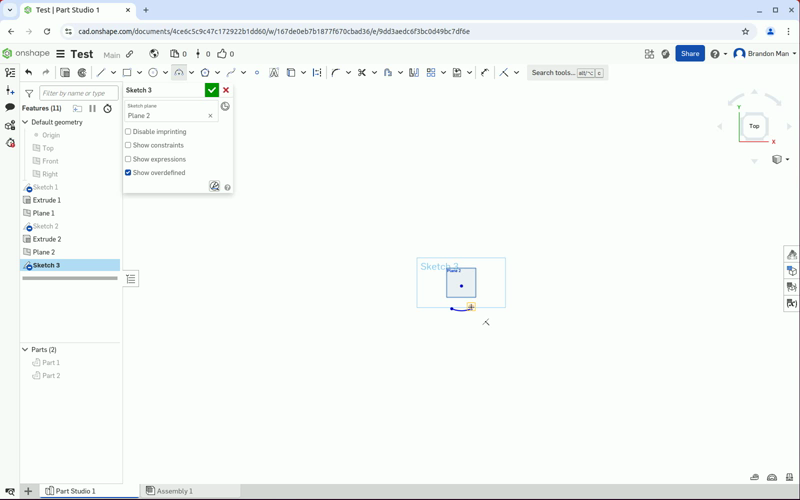
scroll(6)
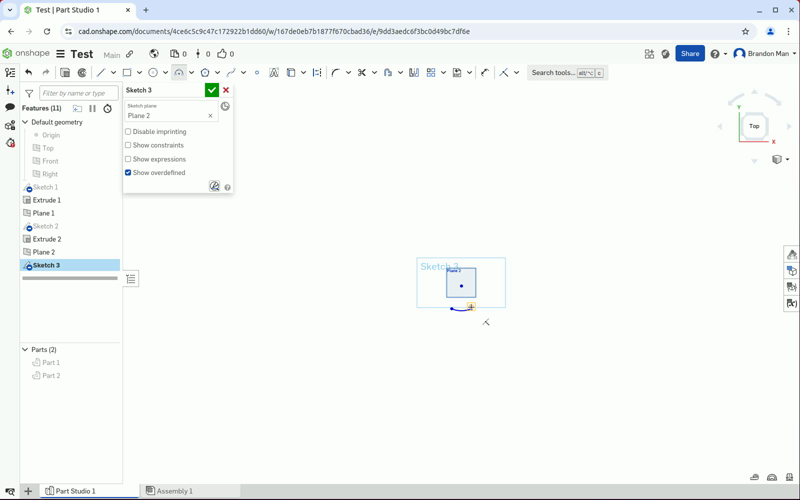
scroll(6)
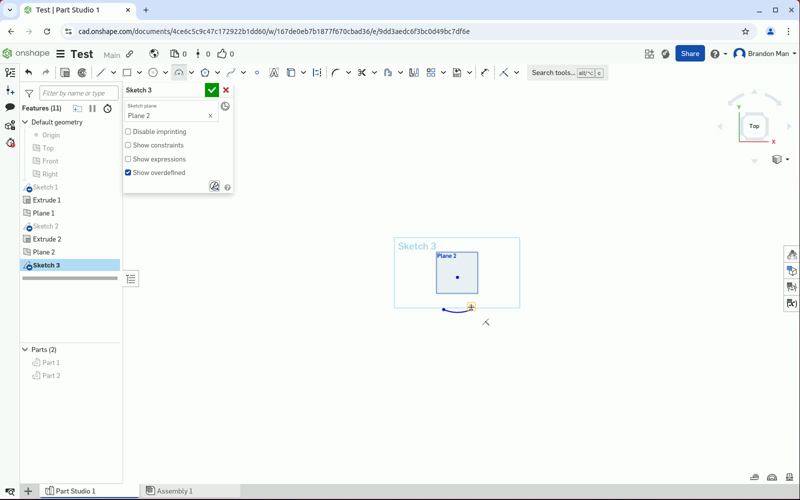
scroll(6)
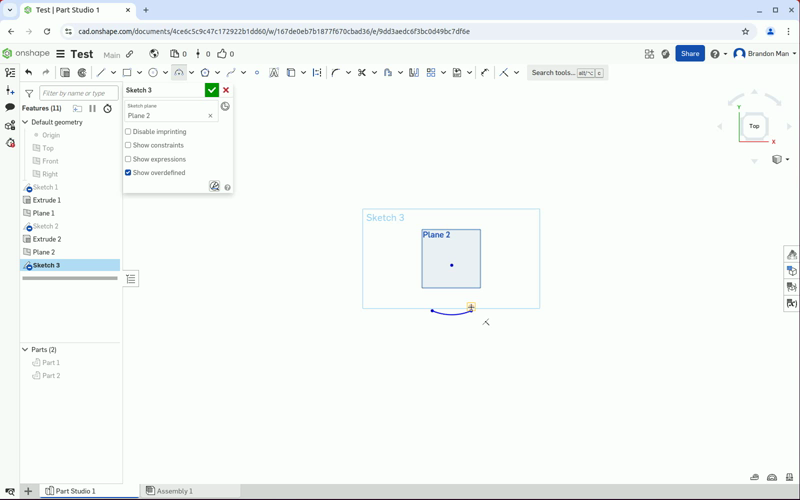
scroll(6)
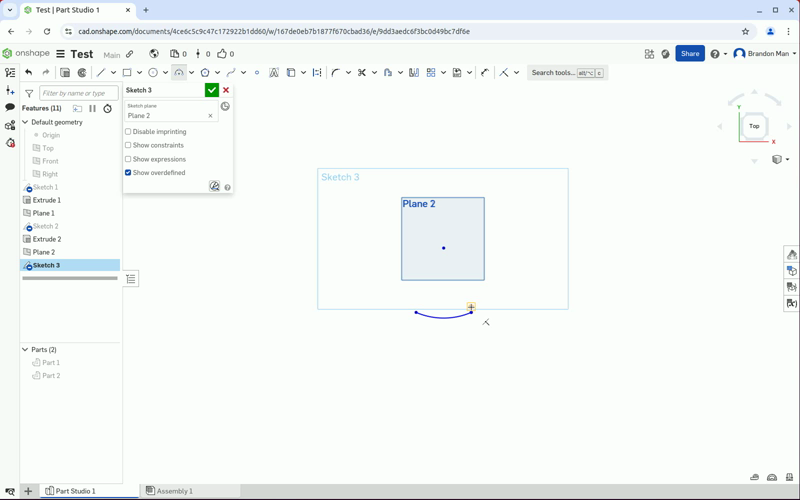
scroll(6)
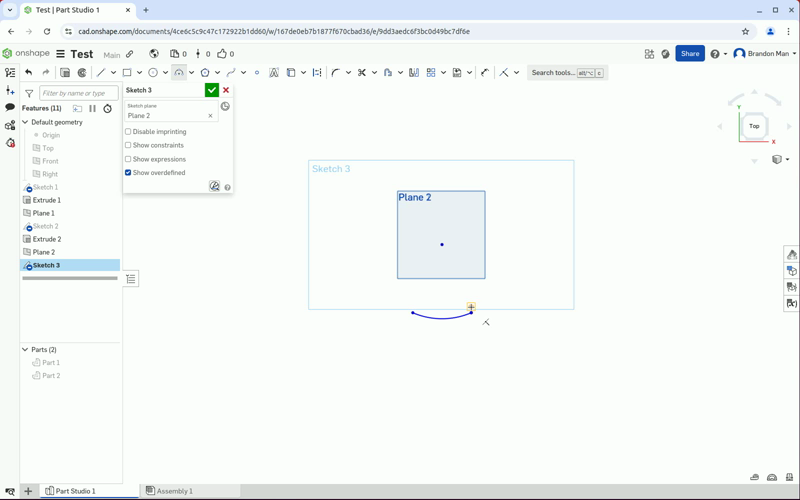
scroll(6)
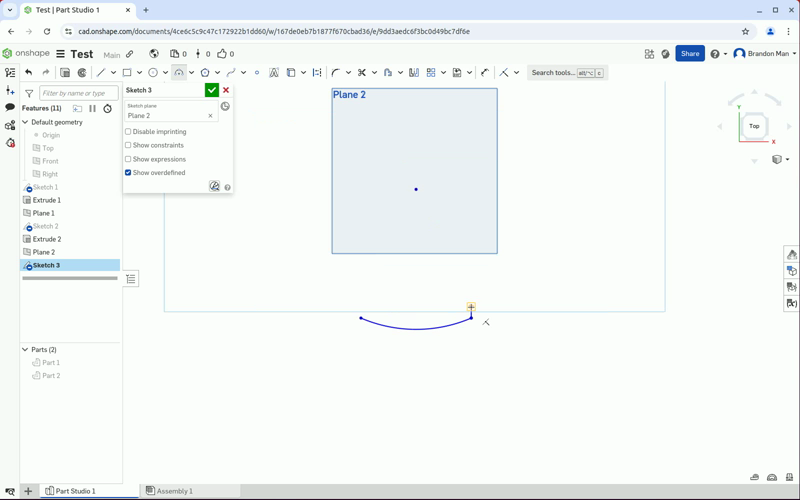
scroll(6)
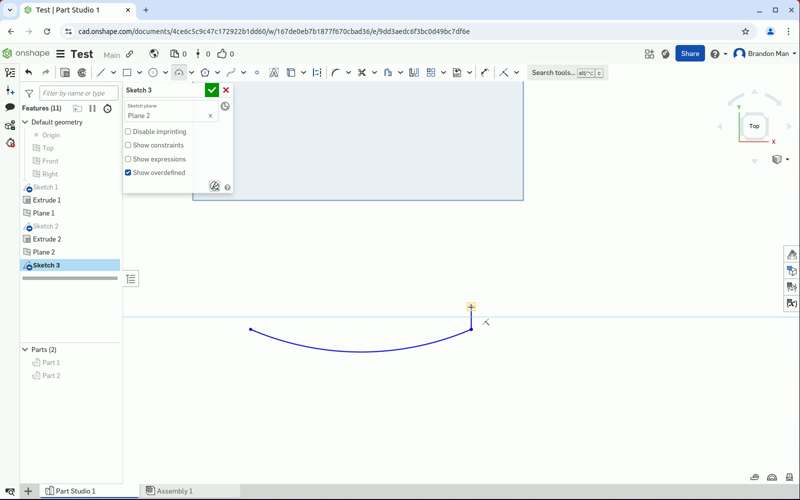
click(471, 306)
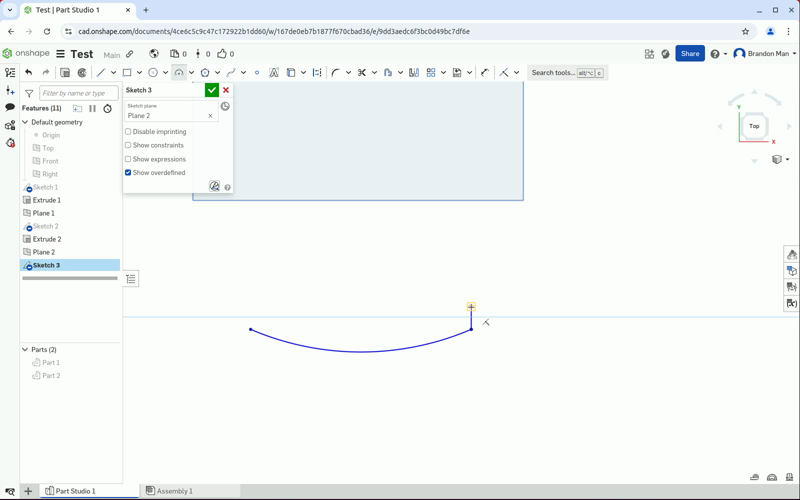
scroll(-6)
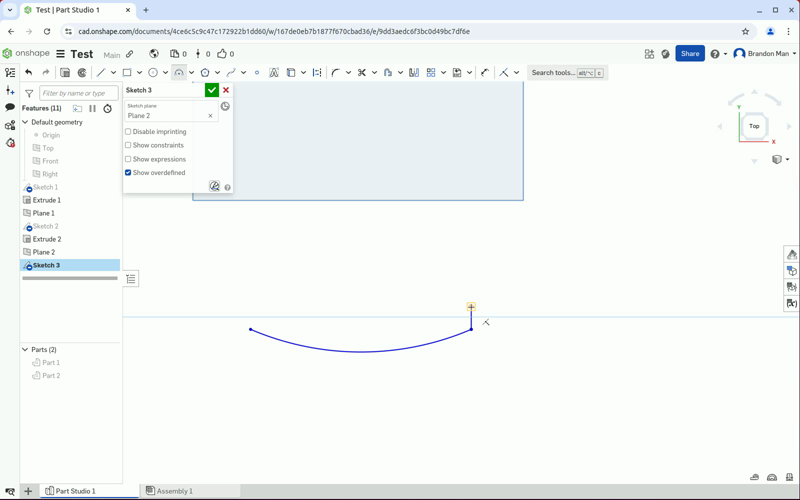
scroll(-6)
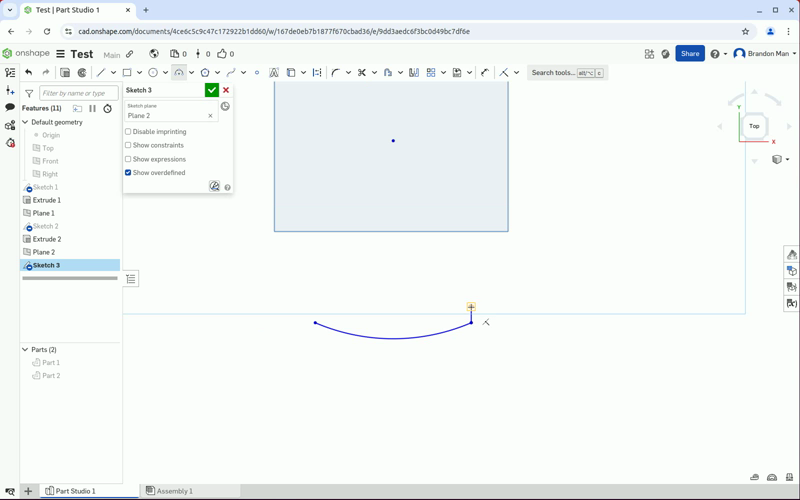
scroll(-6)
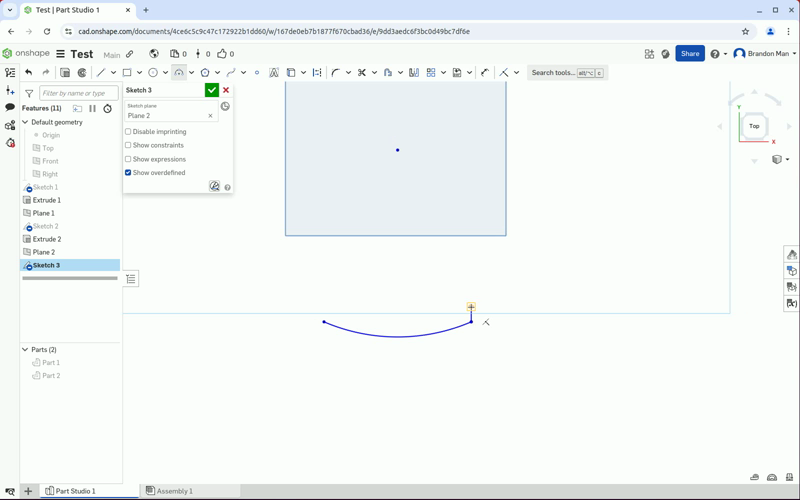
scroll(-6)
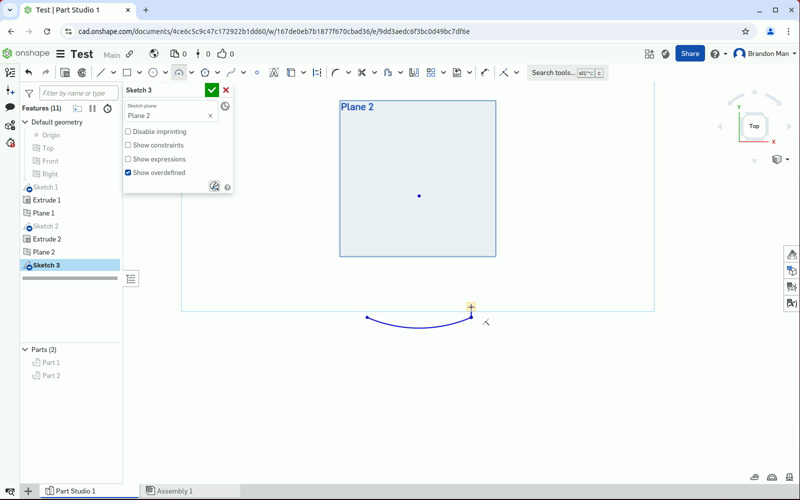
scroll(-6)
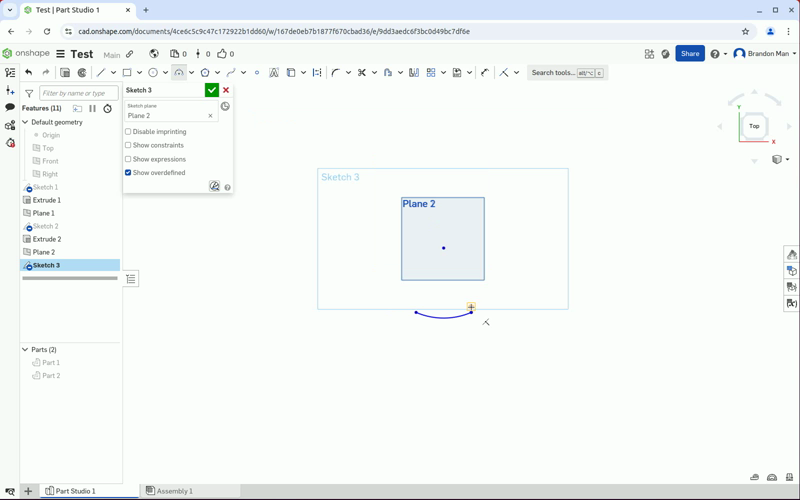
scroll(-6)
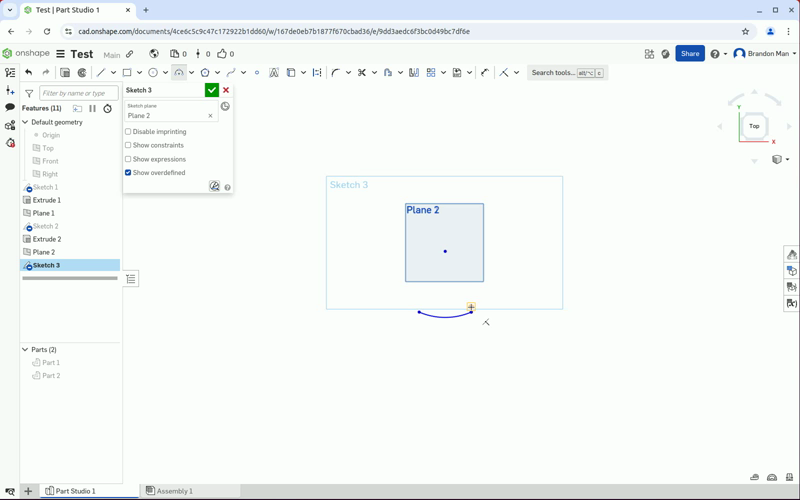
scroll(-6)
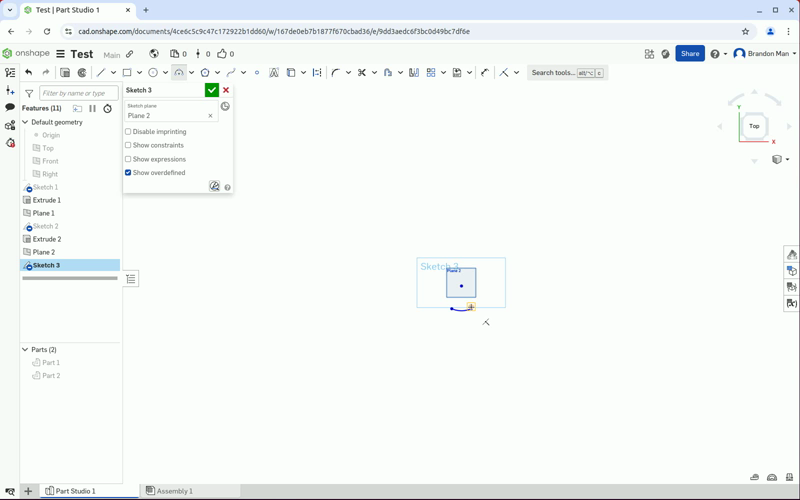
key_down(shift)
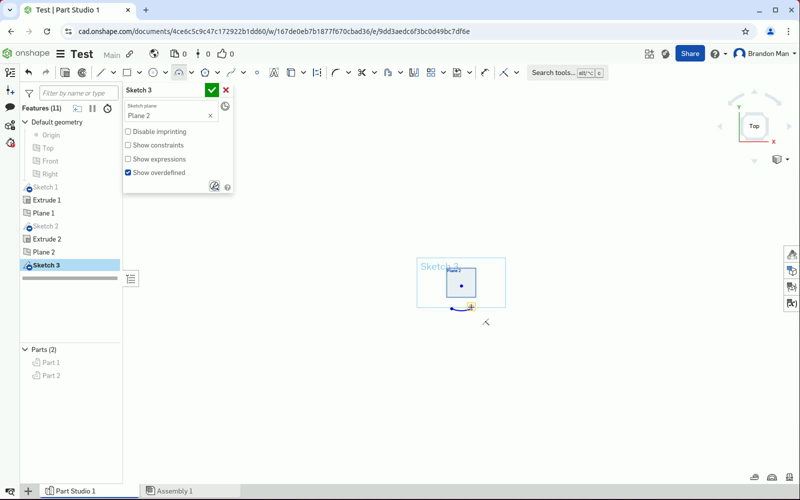
mouse_move(451, 306)
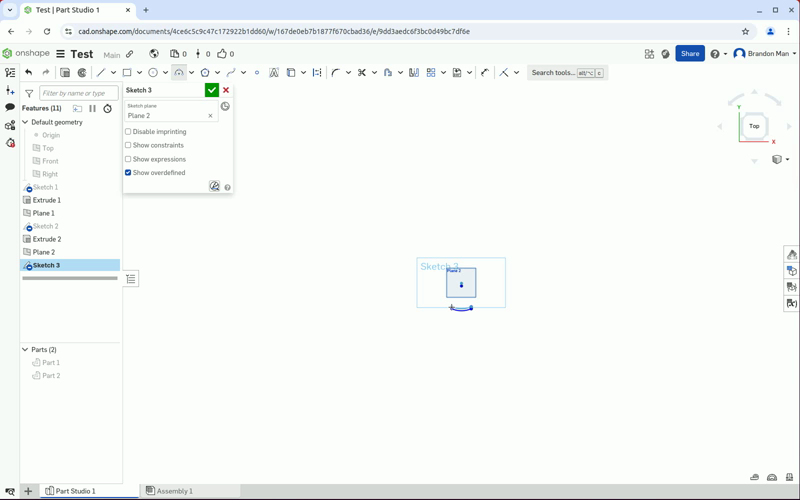
scroll(6)
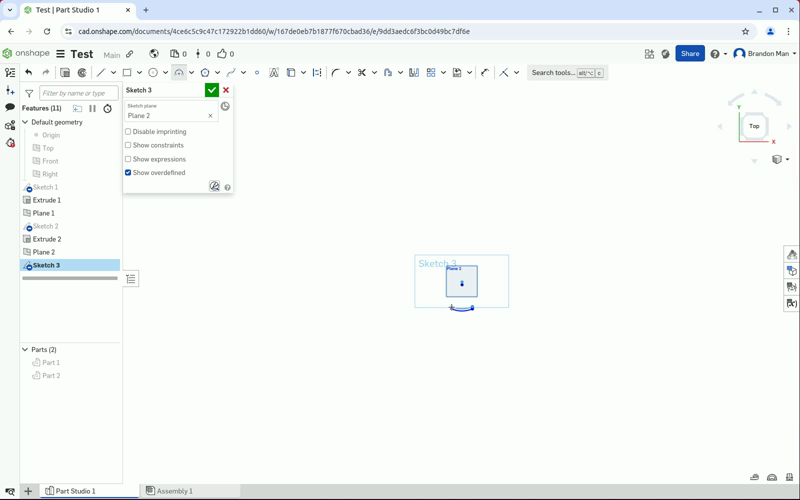
scroll(6)
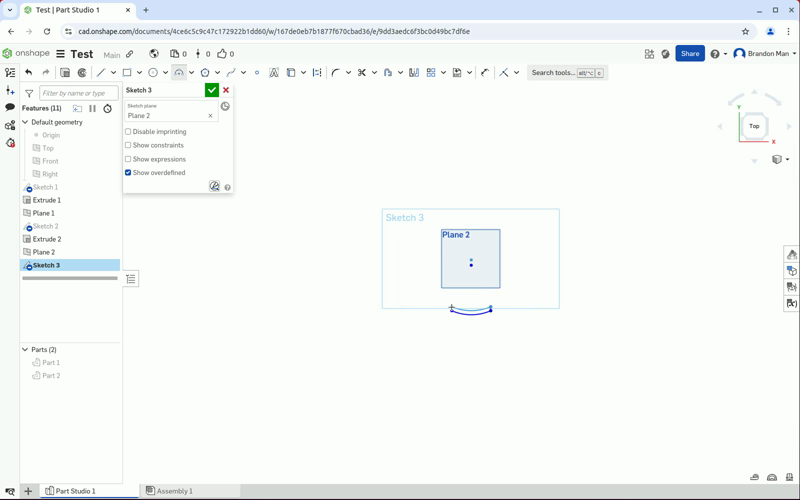
scroll(6)
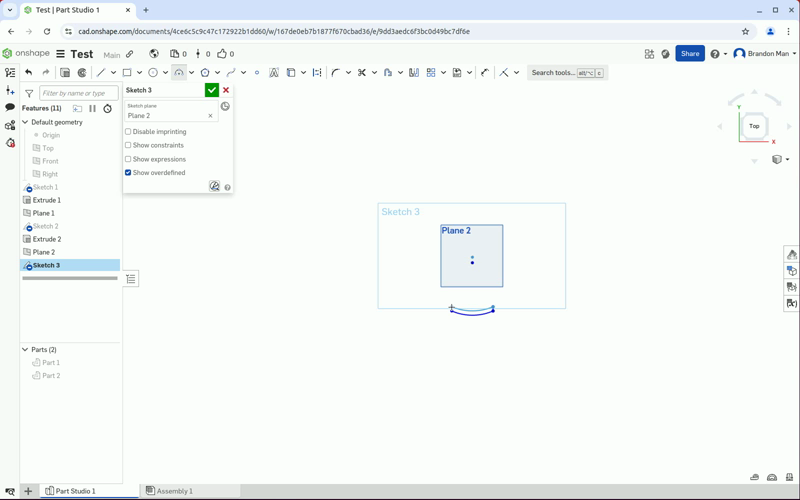
scroll(6)
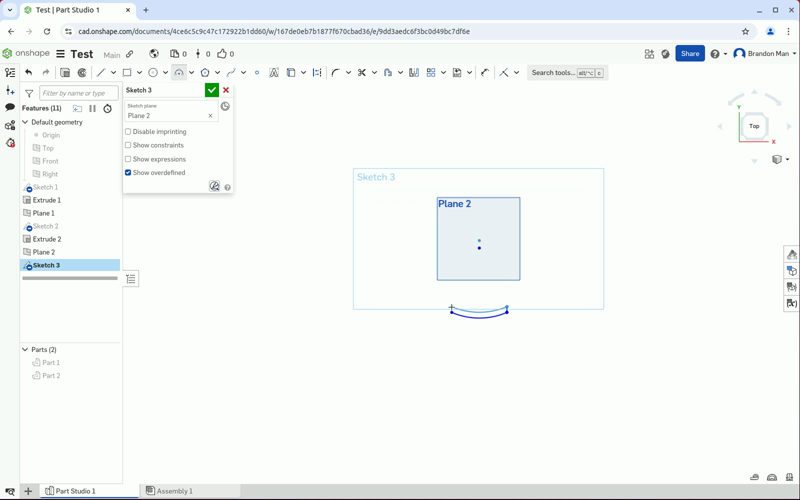
scroll(6)
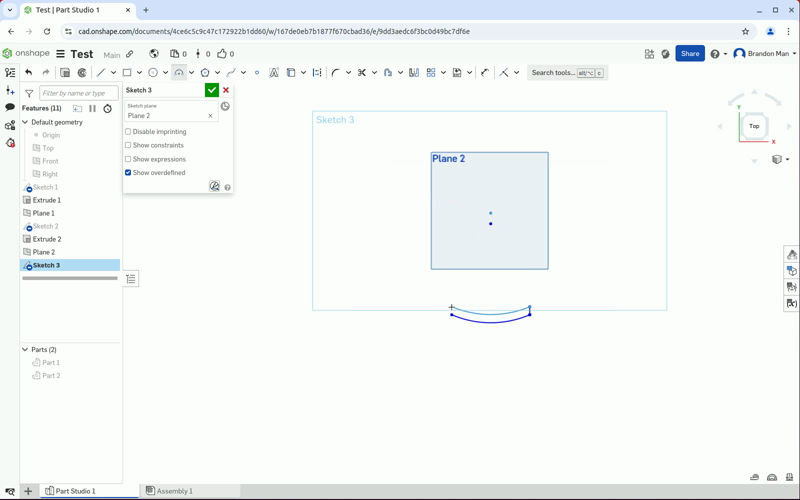
scroll(6)
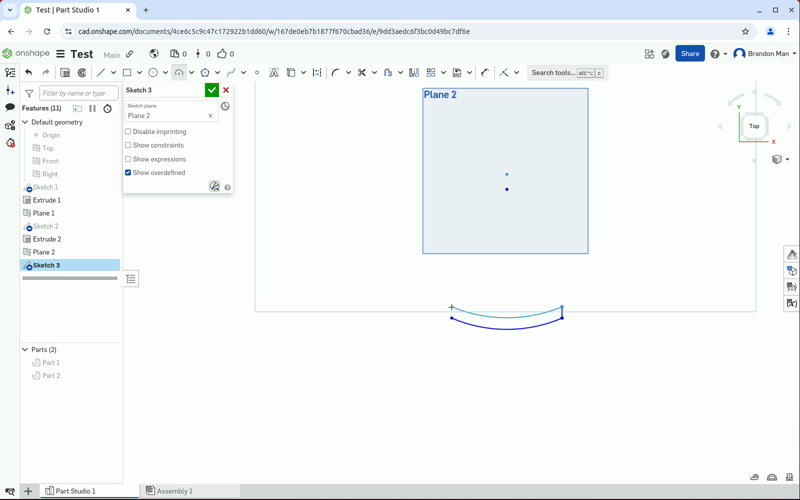
scroll(6)
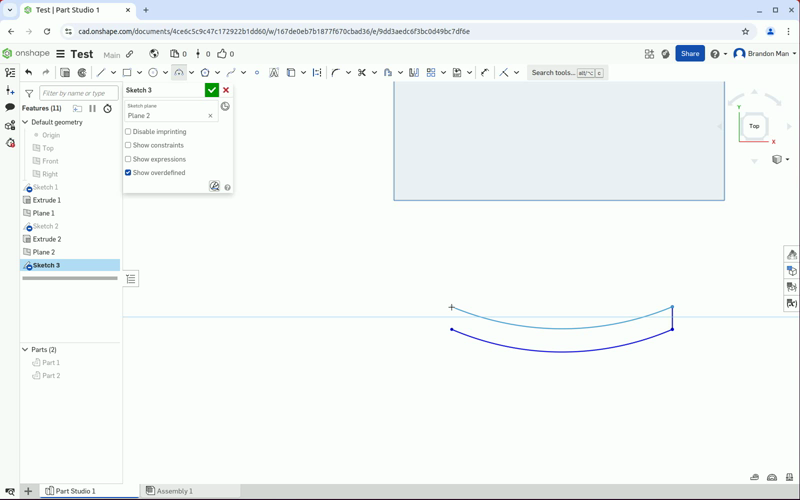
click(451, 306)
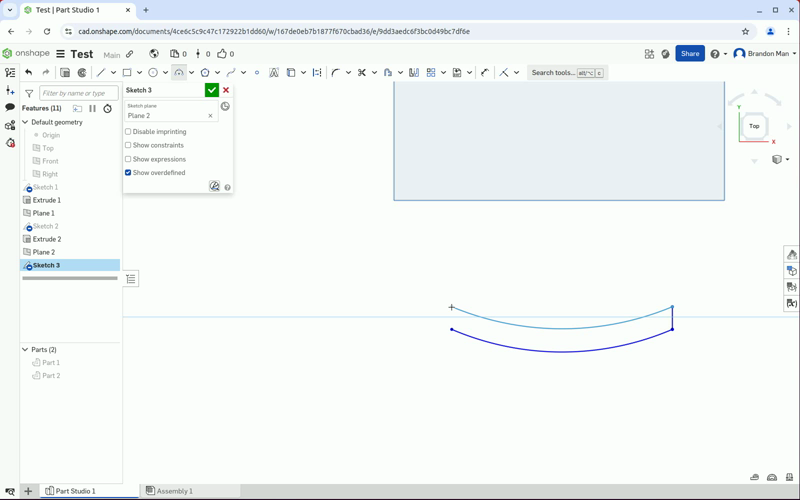
scroll(-6)
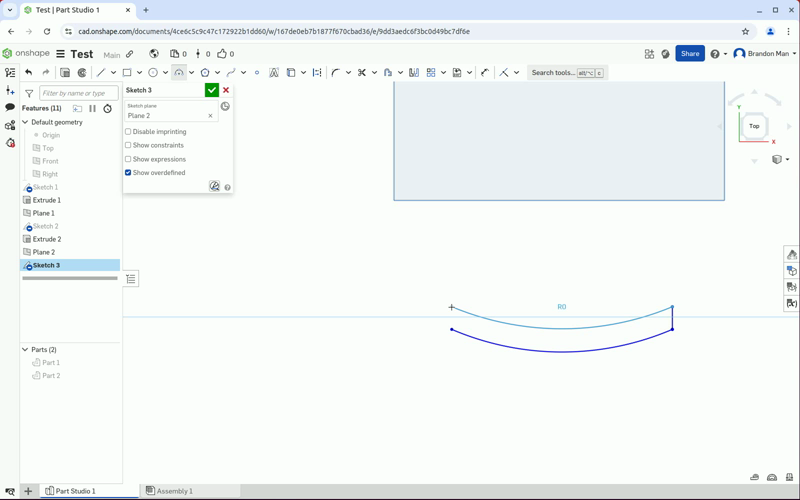
scroll(-6)
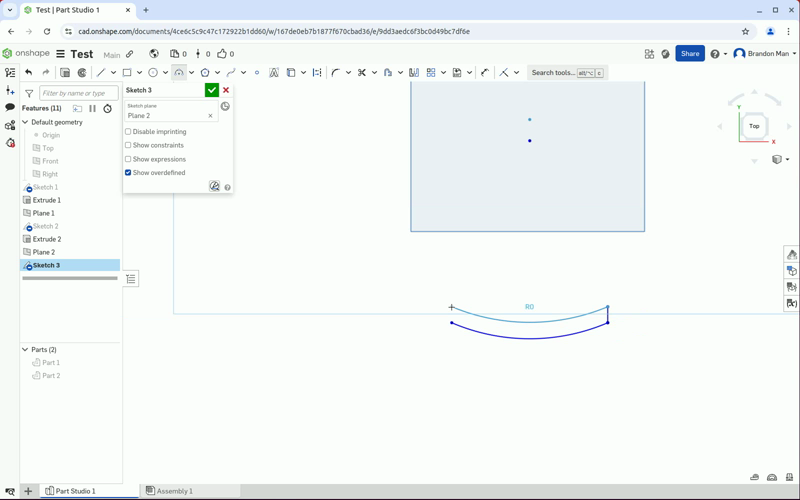
scroll(-6)
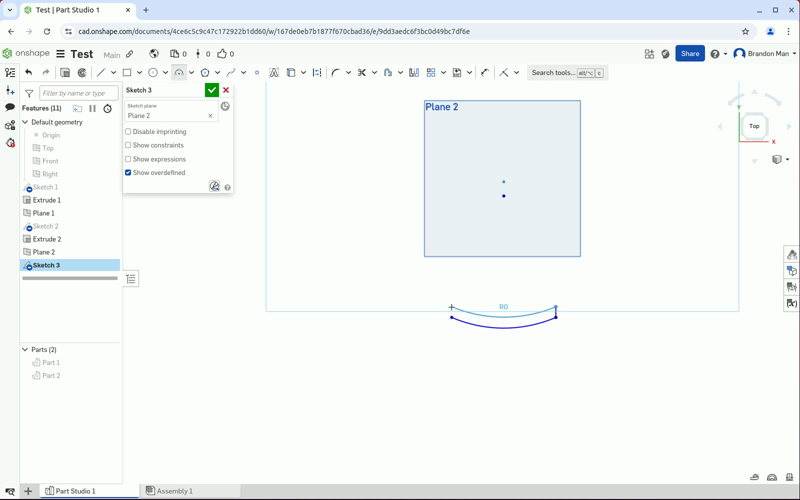
scroll(-6)
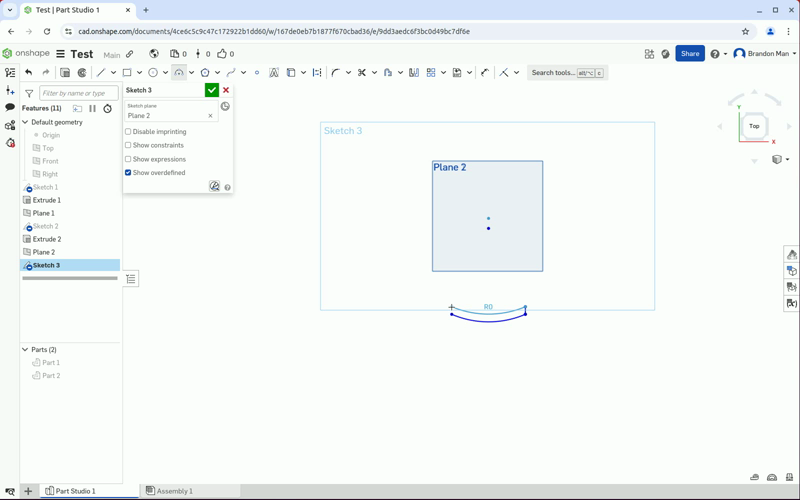
scroll(-6)
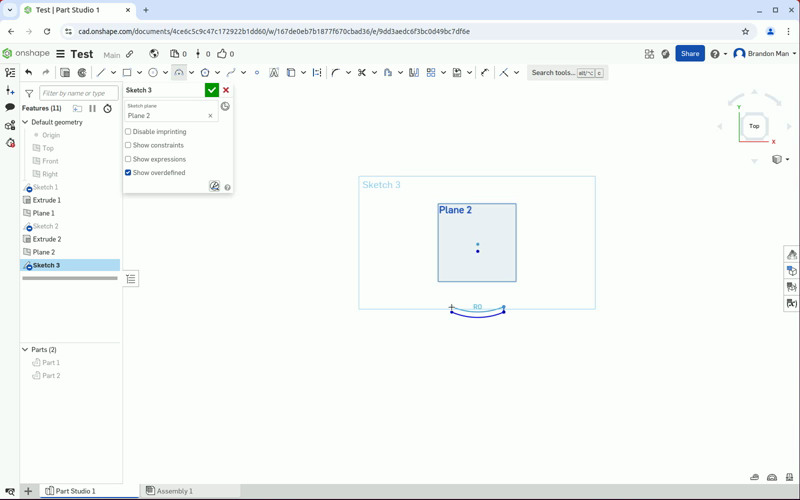
scroll(-6)
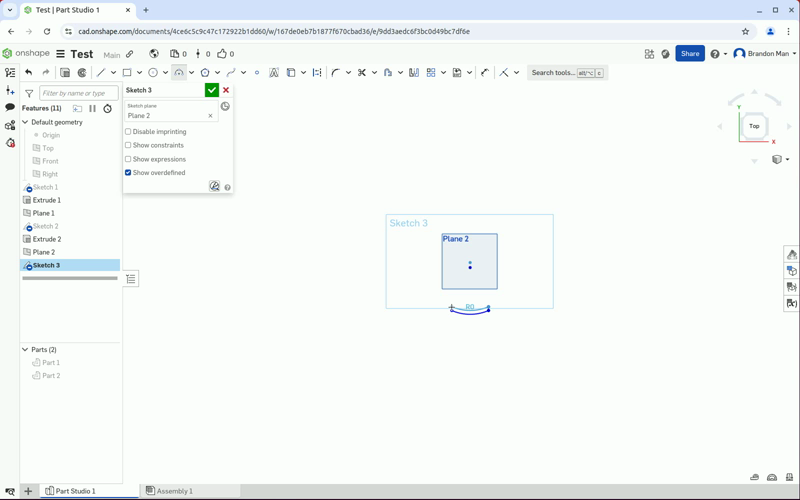
scroll(-6)
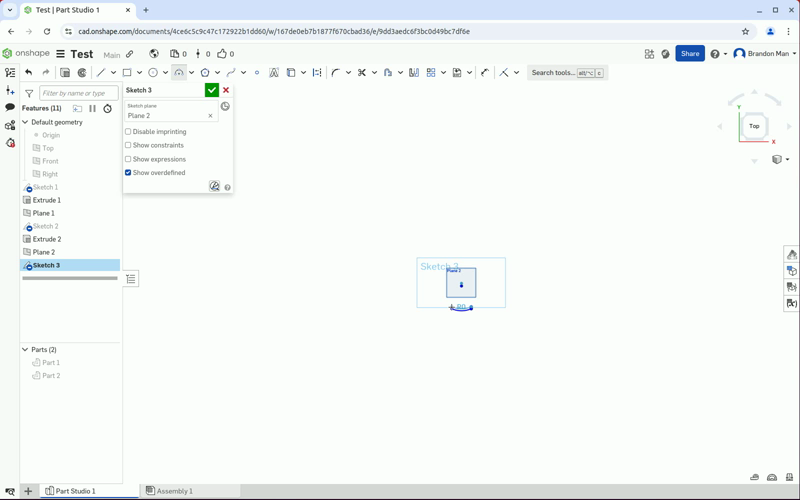
mouse_move(461, 308)
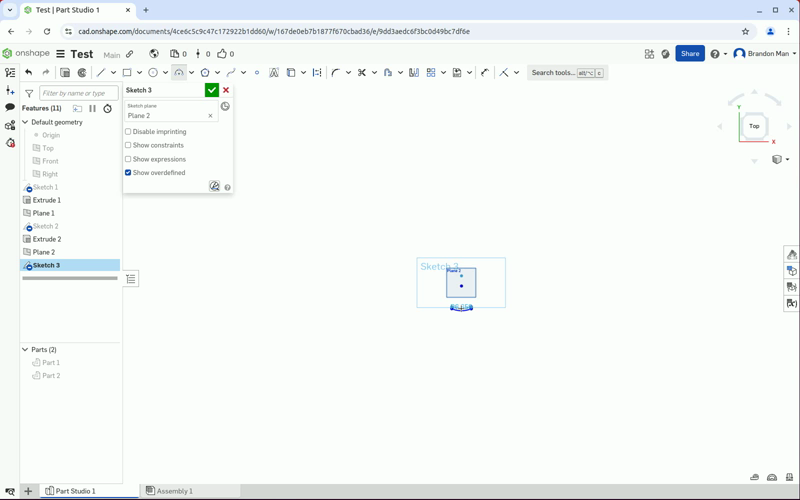
scroll(6)
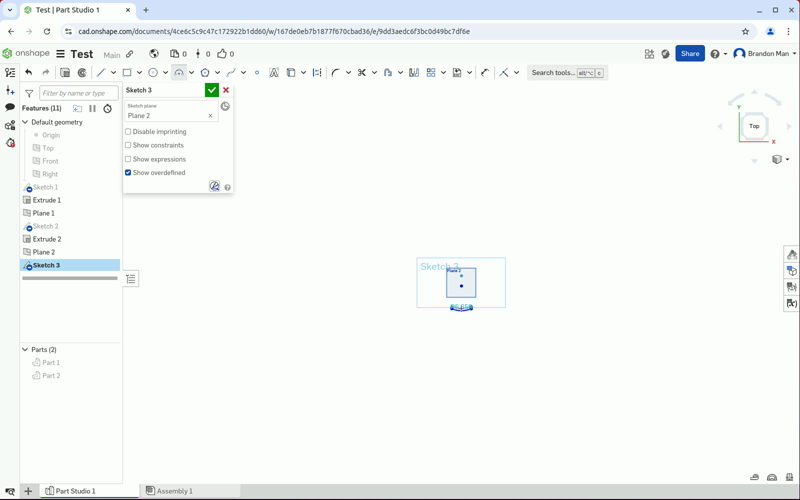
scroll(6)
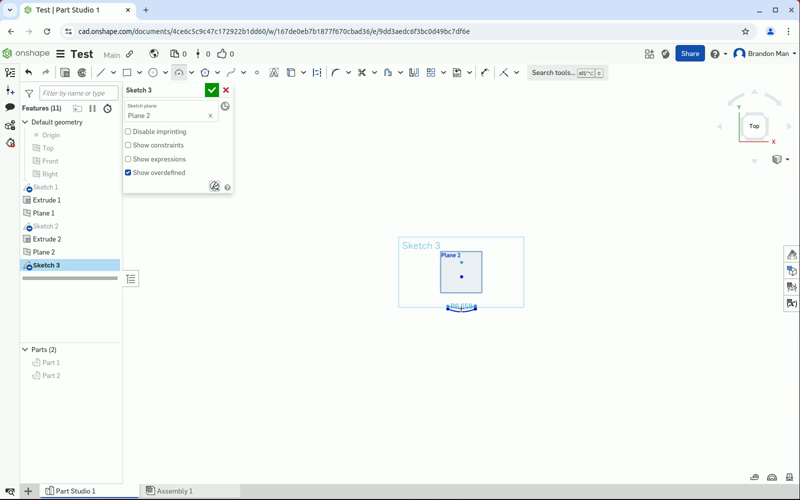
scroll(6)
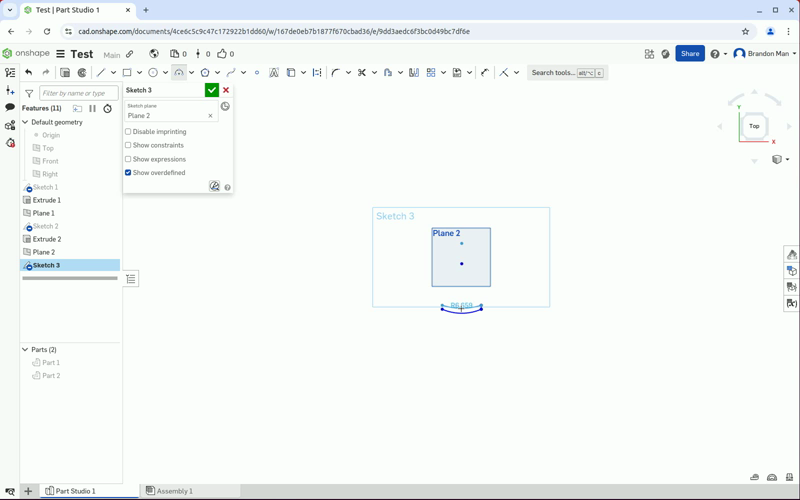
scroll(6)
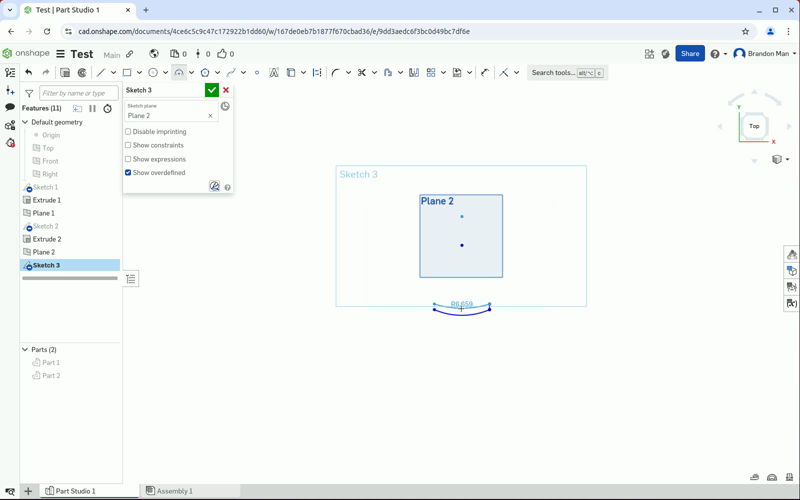
scroll(6)
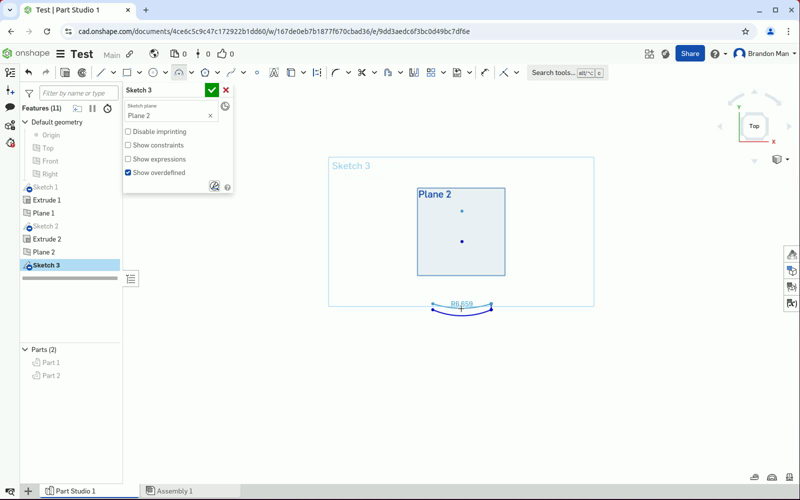
scroll(6)
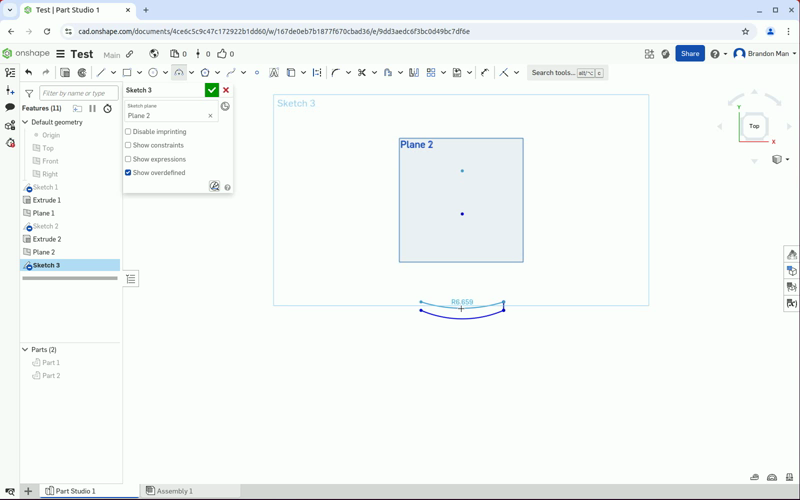
scroll(6)
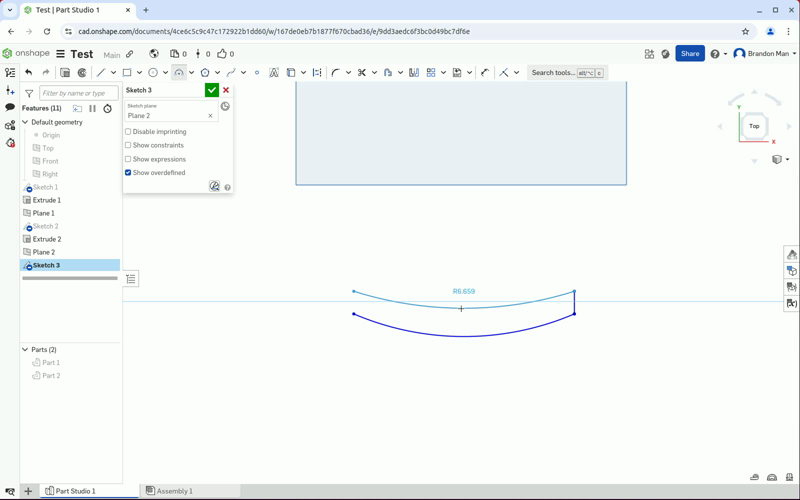
click(461, 308)
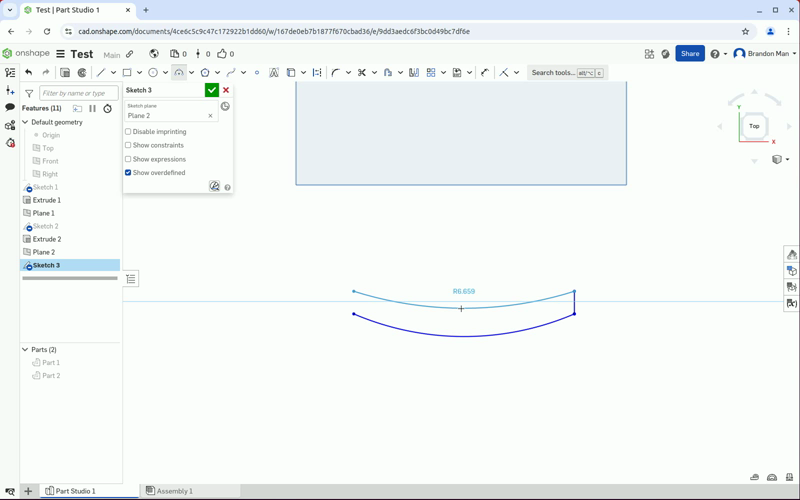
scroll(-6)
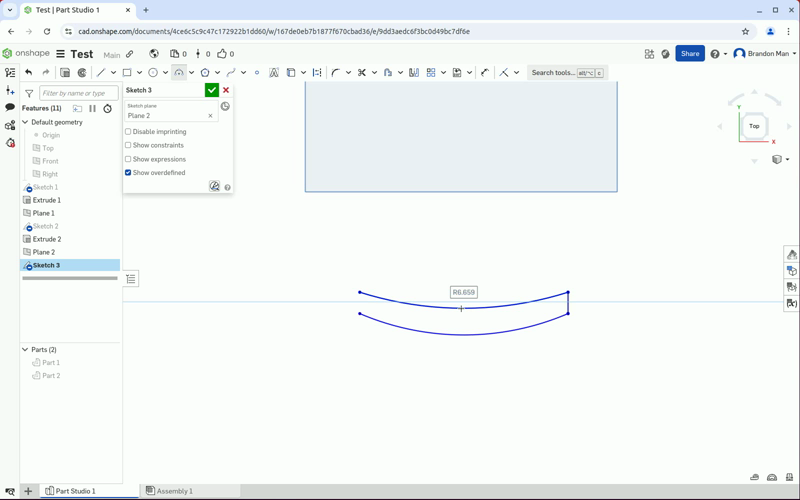
scroll(-6)
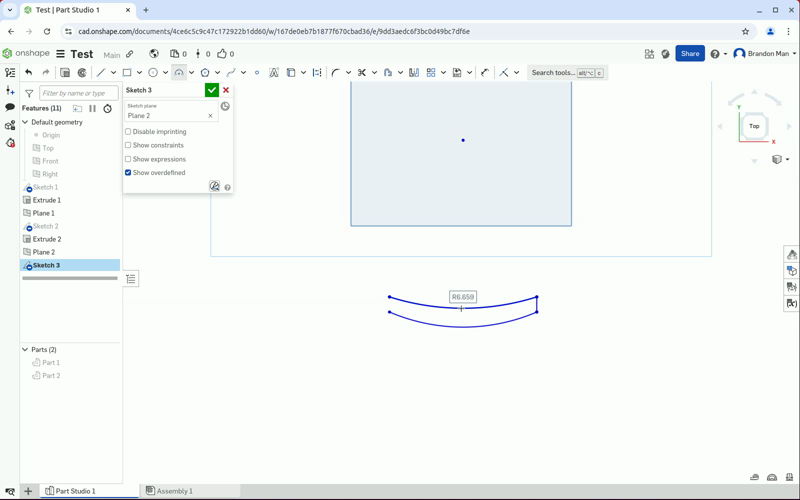
scroll(-6)
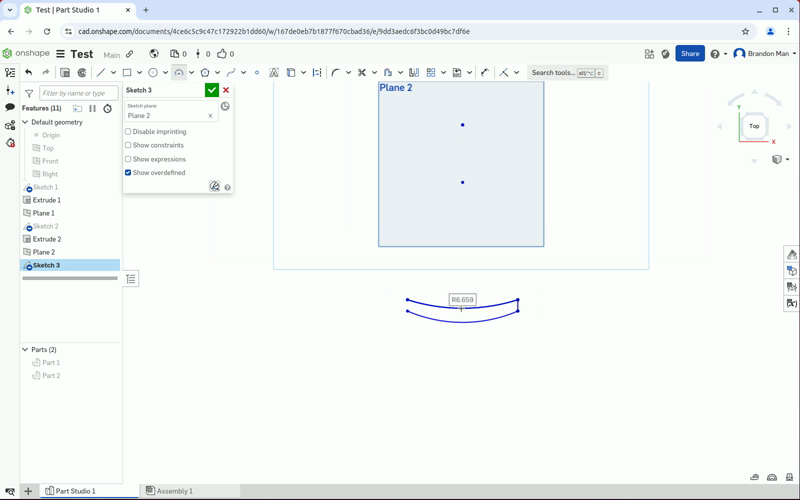
scroll(-6)
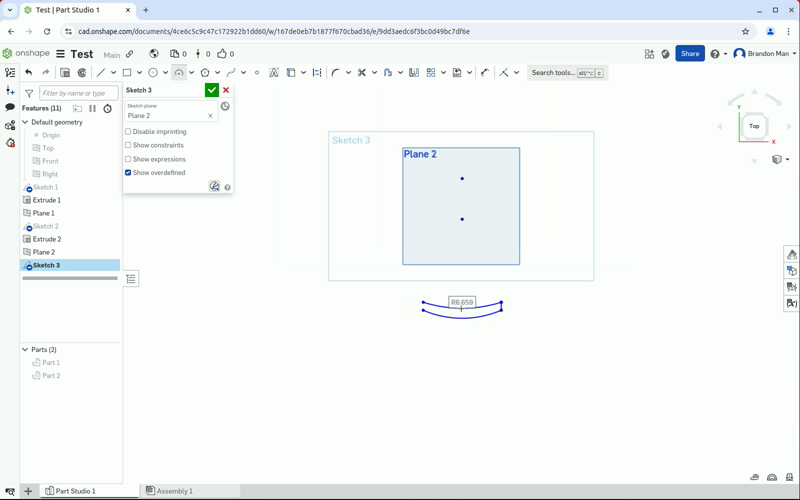
scroll(-6)
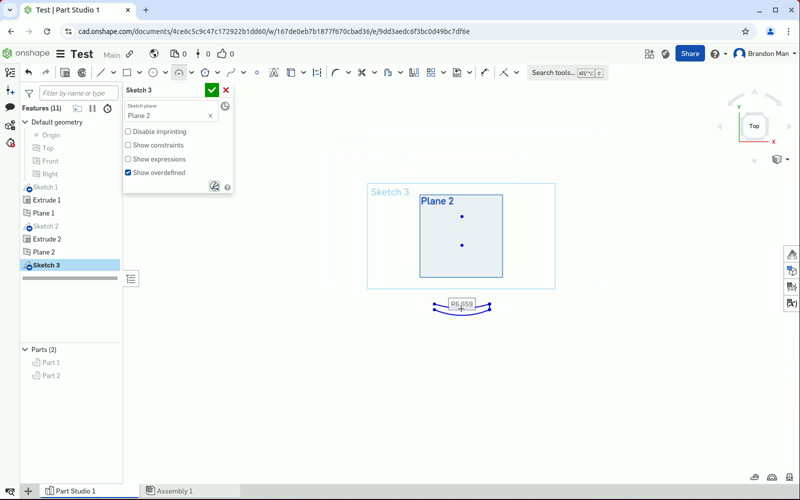
scroll(-6)
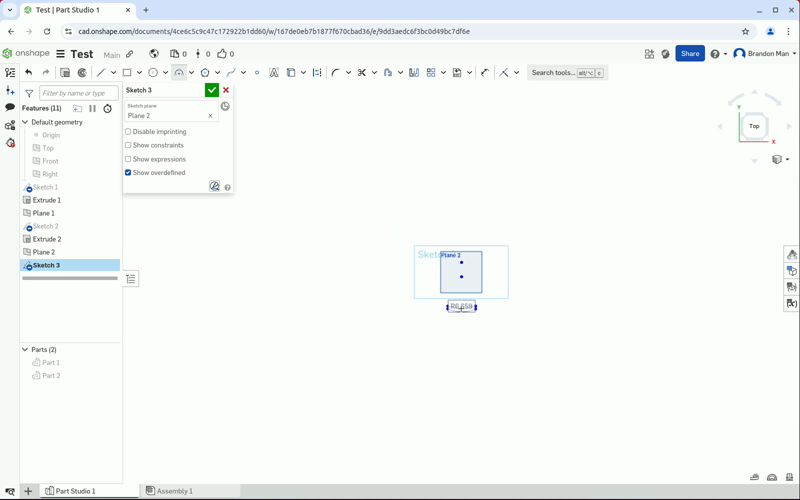
scroll(-6)
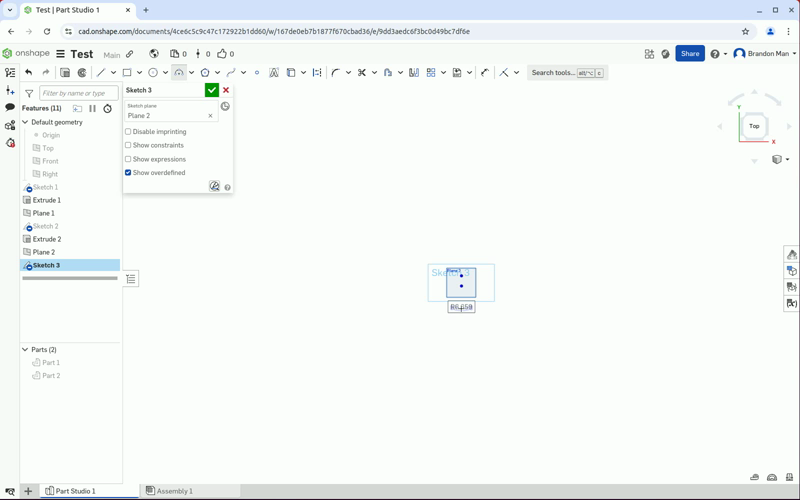
key_up(shift)
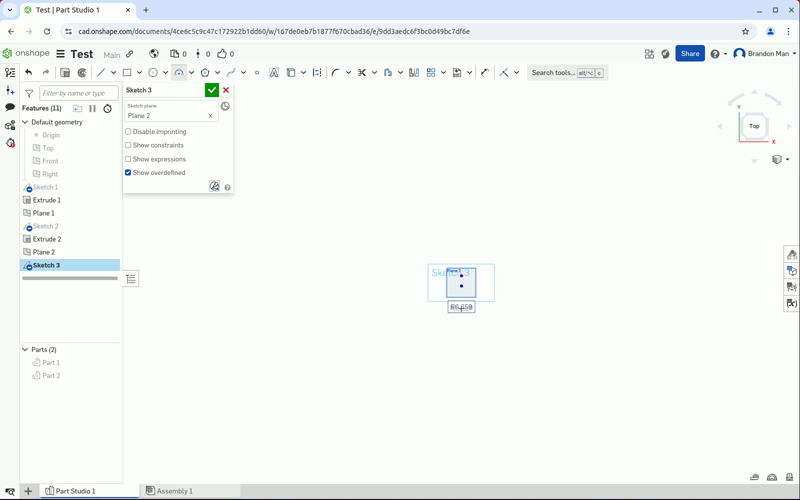
key(esc)
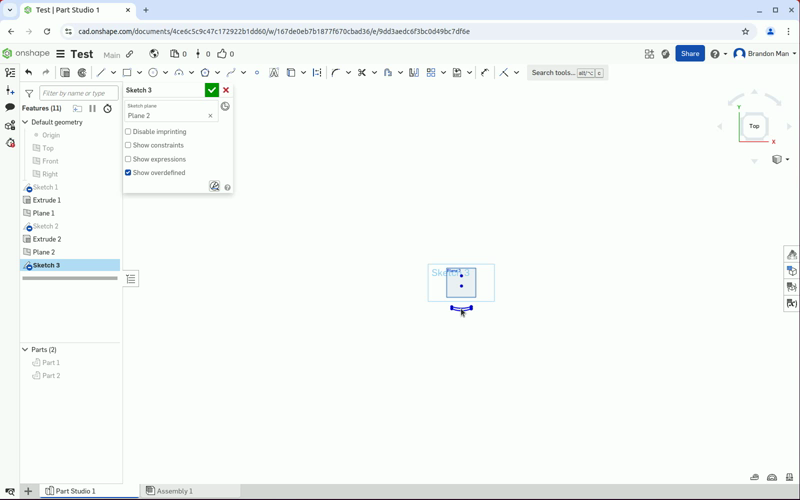
key(l)
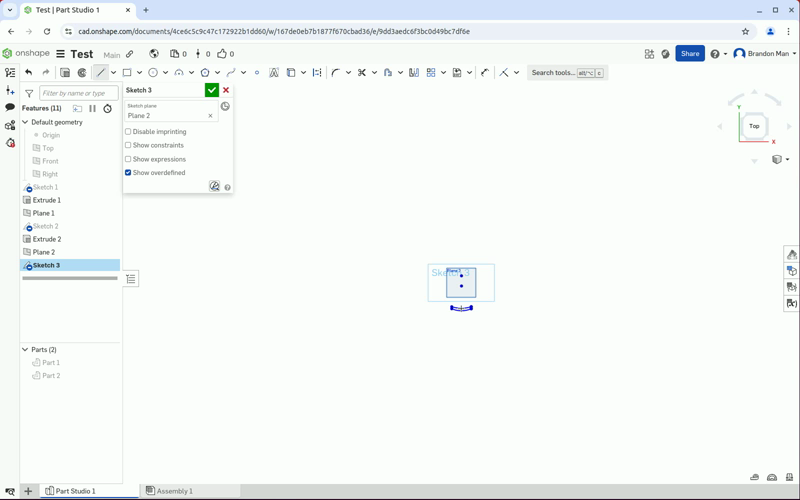
mouse_move(451, 306)
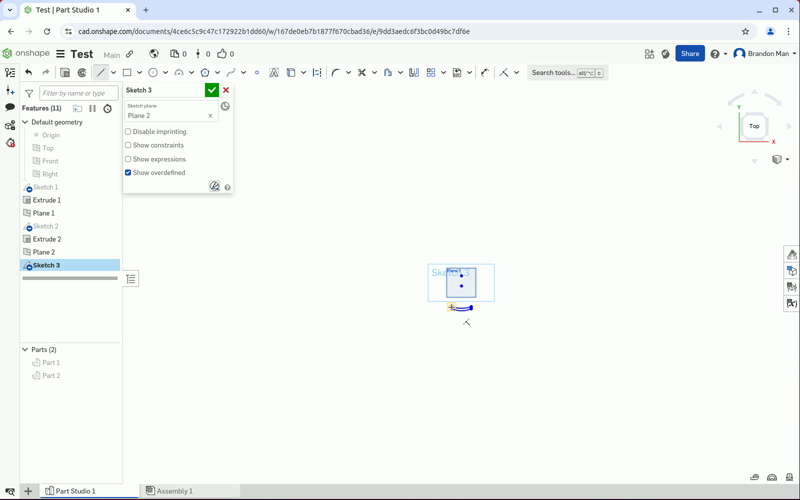
scroll(6)
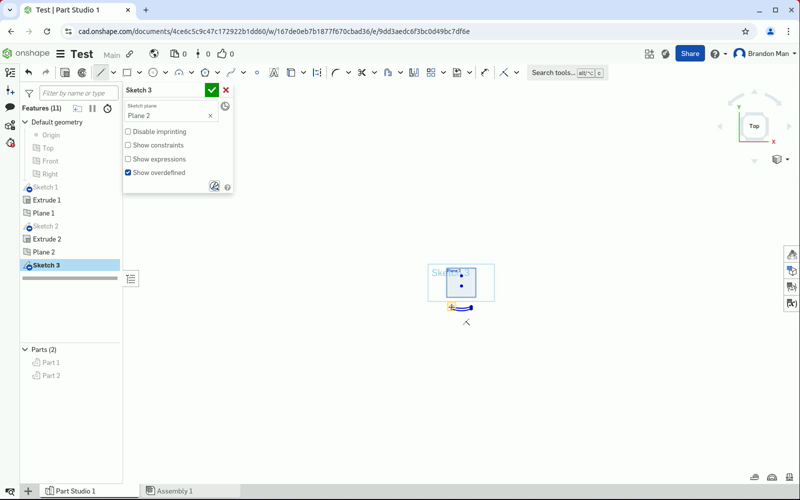
scroll(6)
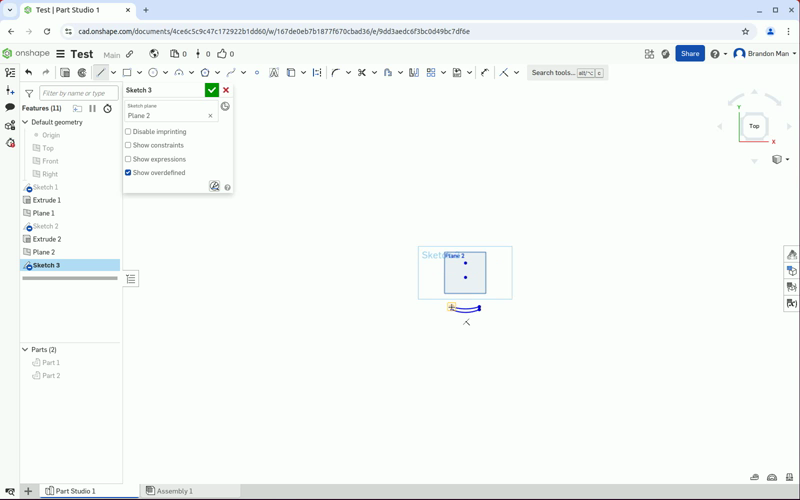
scroll(6)
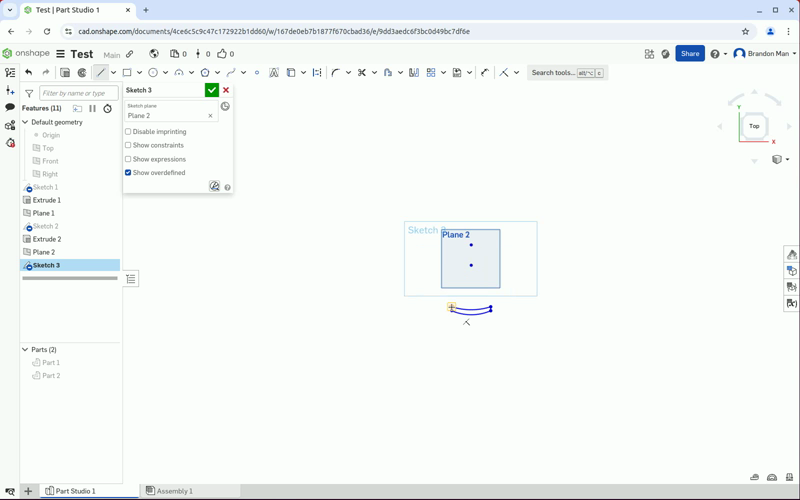
scroll(6)
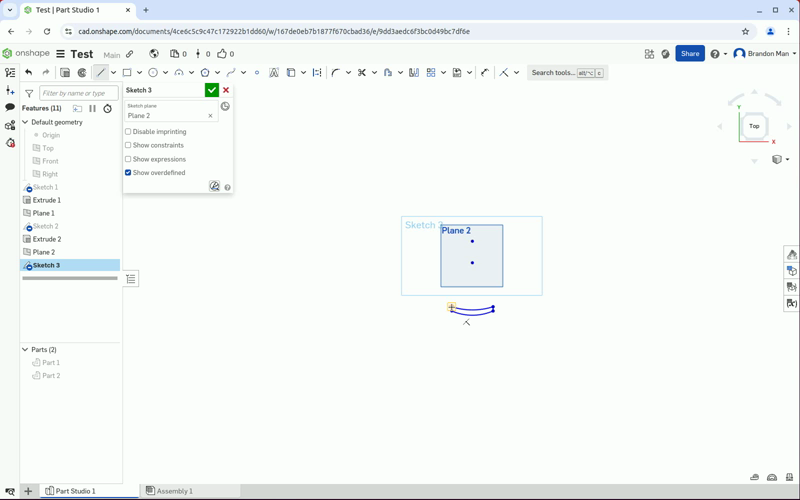
scroll(6)
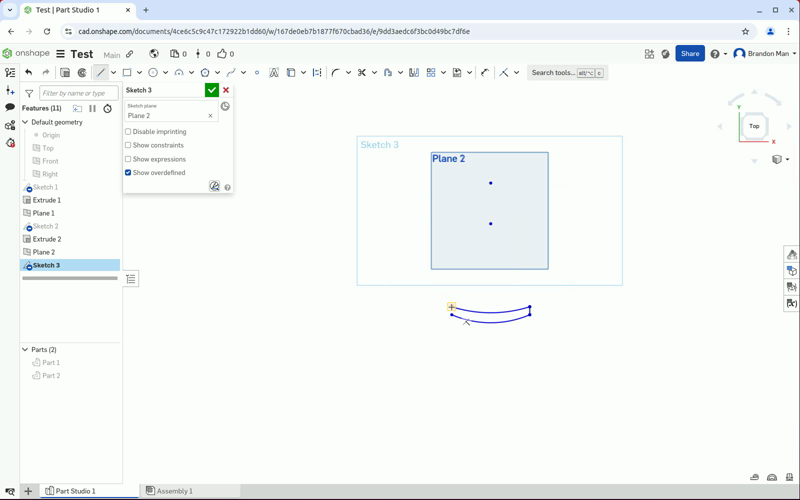
scroll(6)
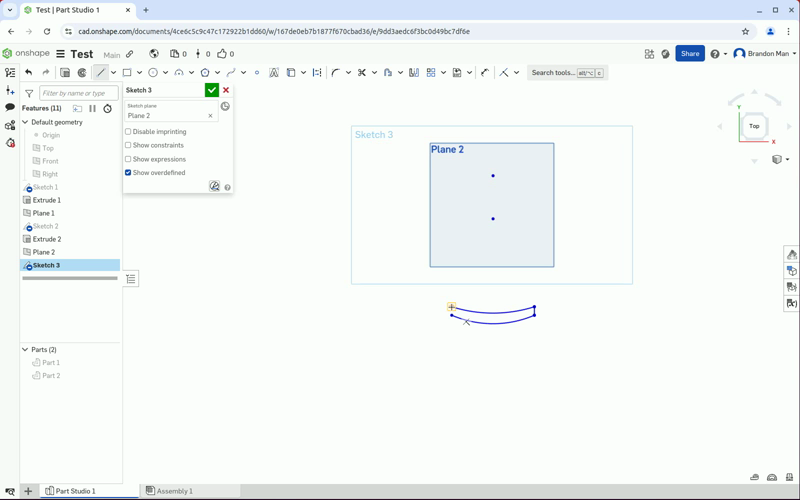
scroll(6)
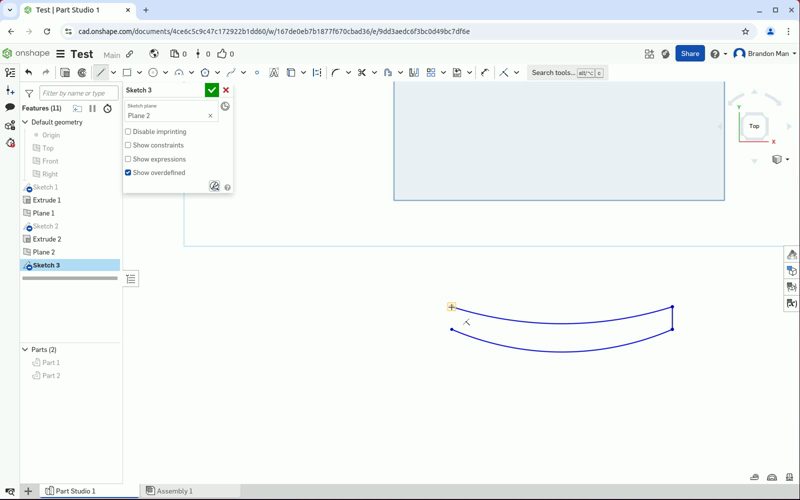
click(451, 306)
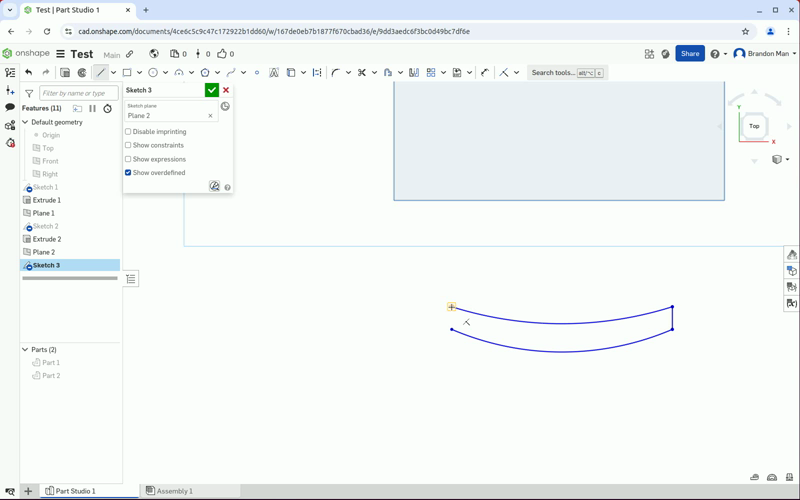
scroll(-6)
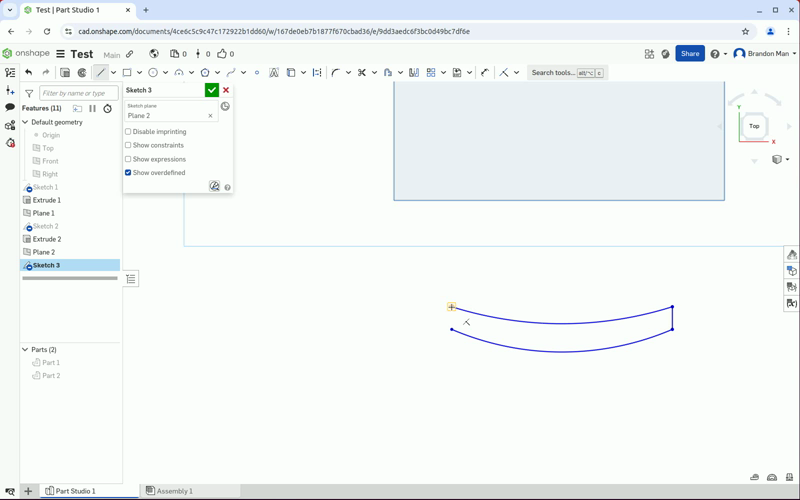
scroll(-6)
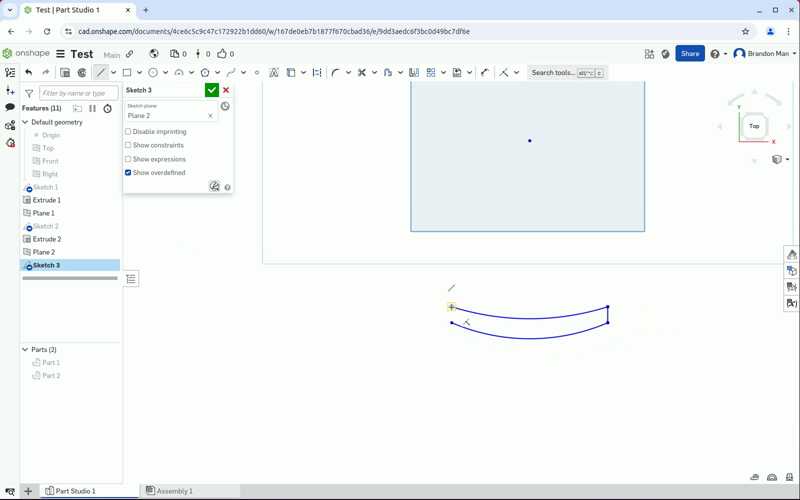
scroll(-6)
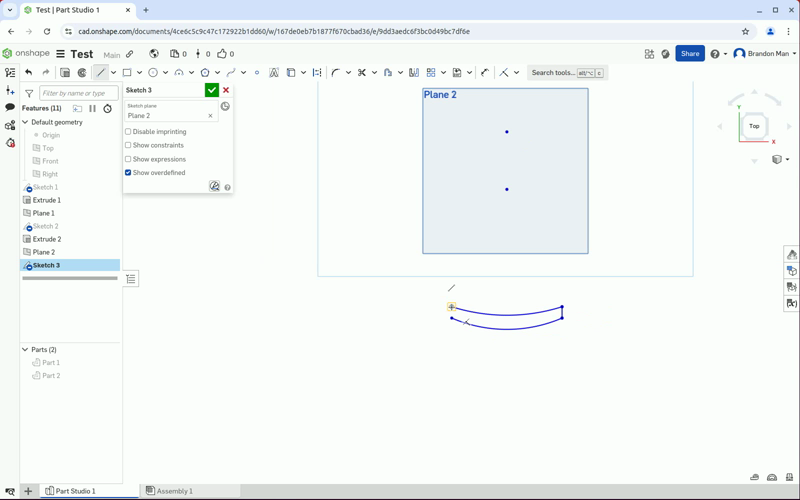
scroll(-6)
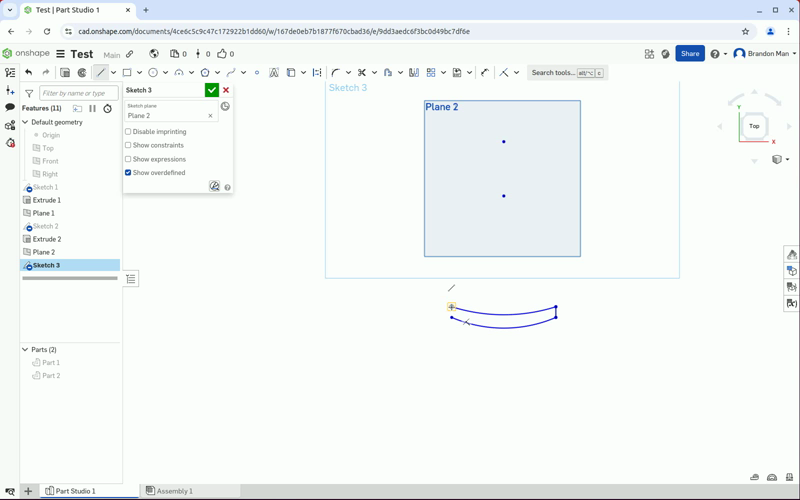
scroll(-6)
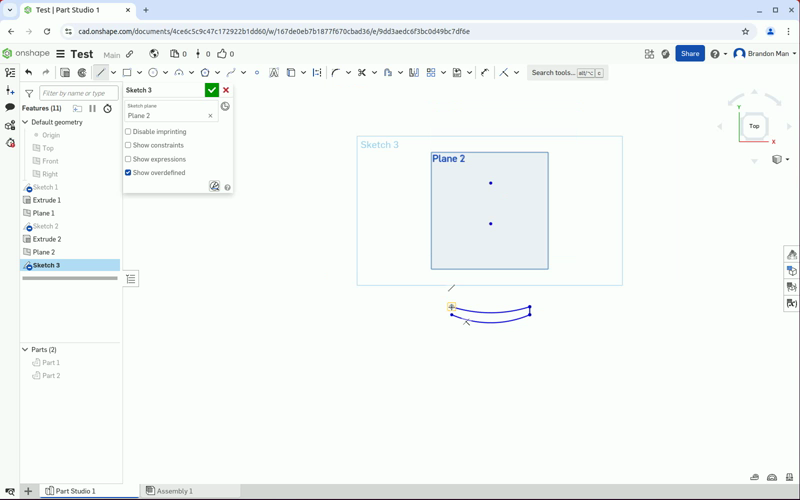
scroll(-6)
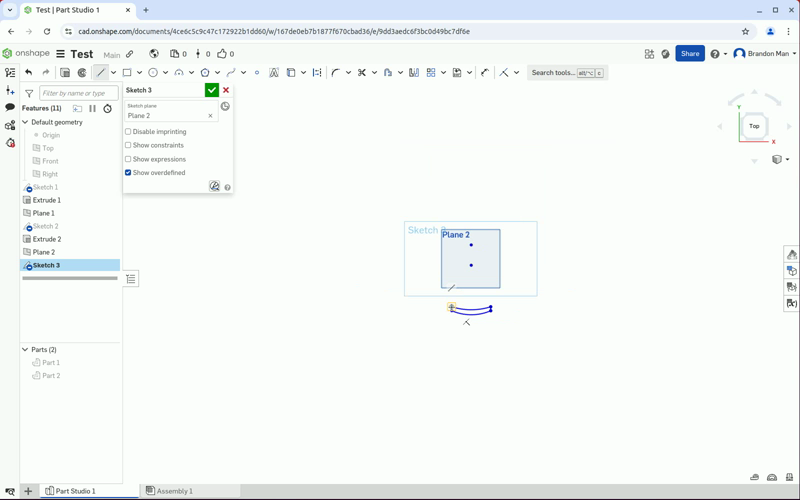
scroll(-6)
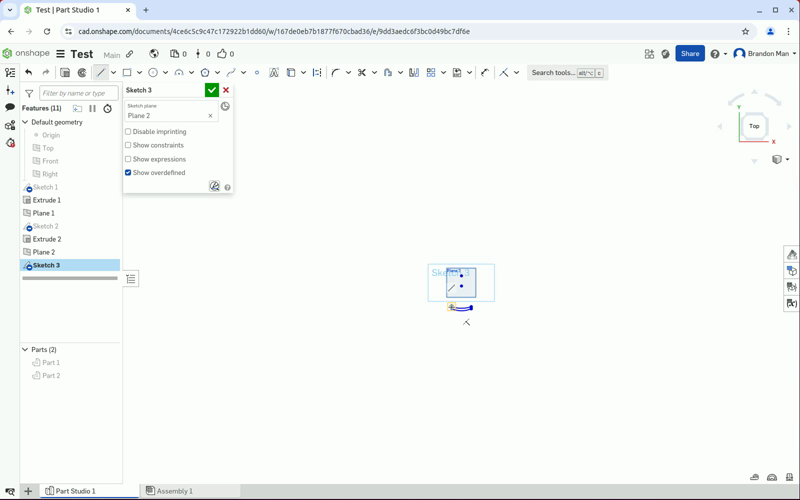
mouse_move(481, 306)
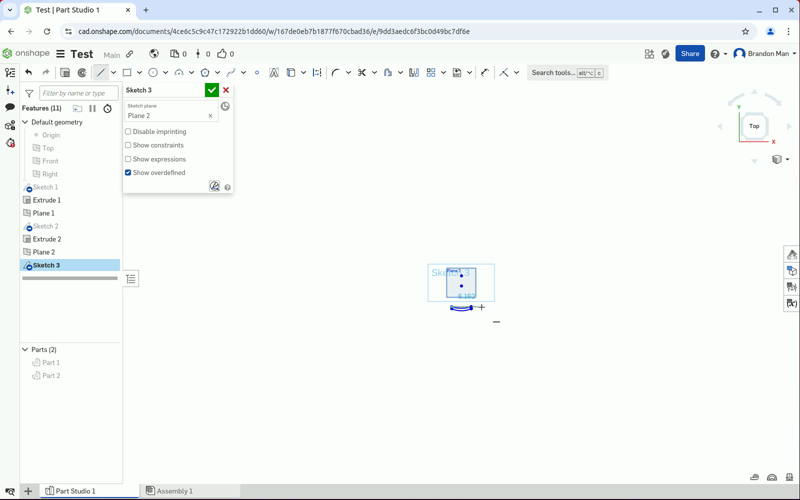
key_down(shift)
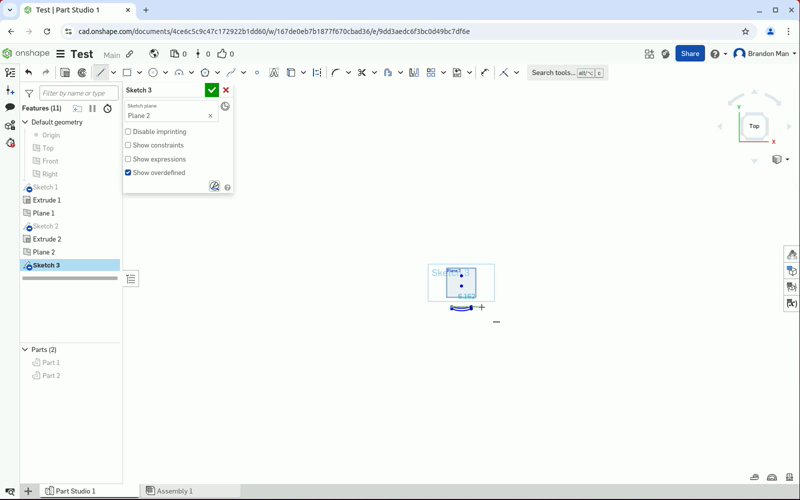
mouse_move(451, 308)
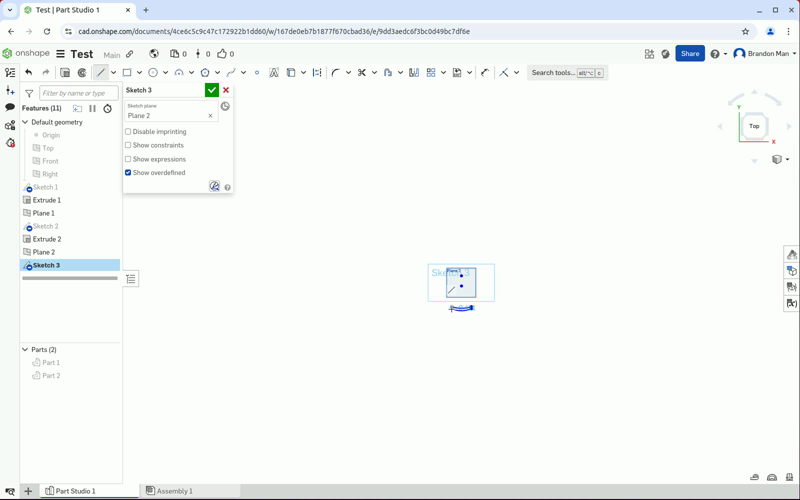
scroll(6)
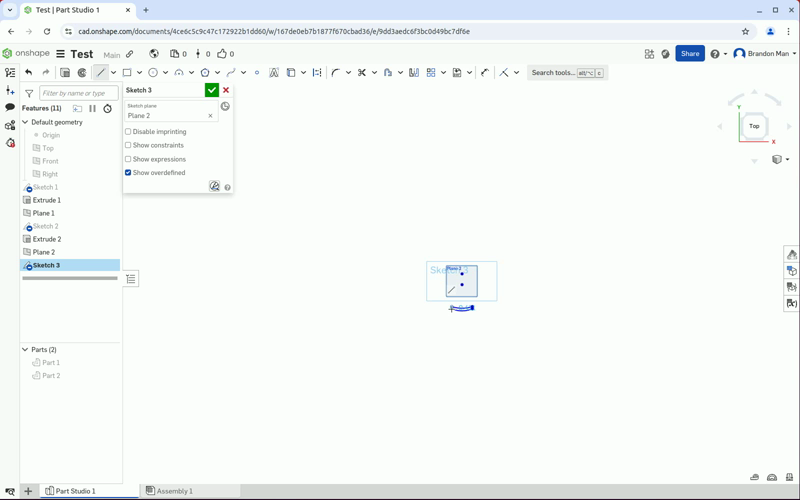
scroll(6)
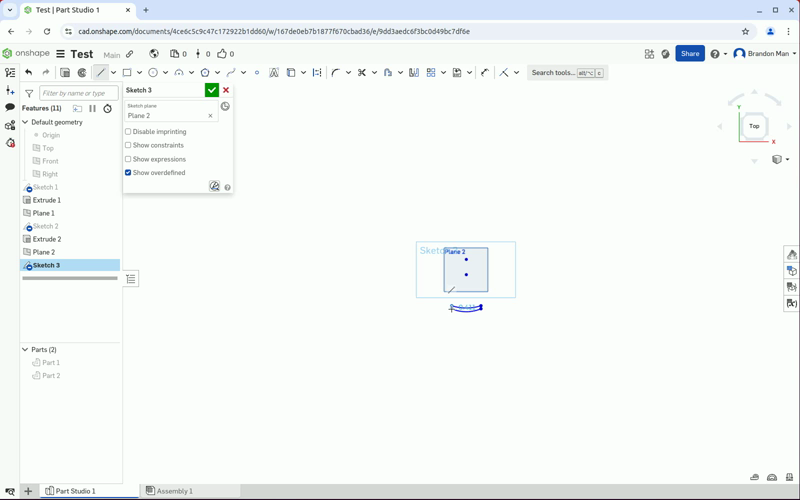
scroll(6)
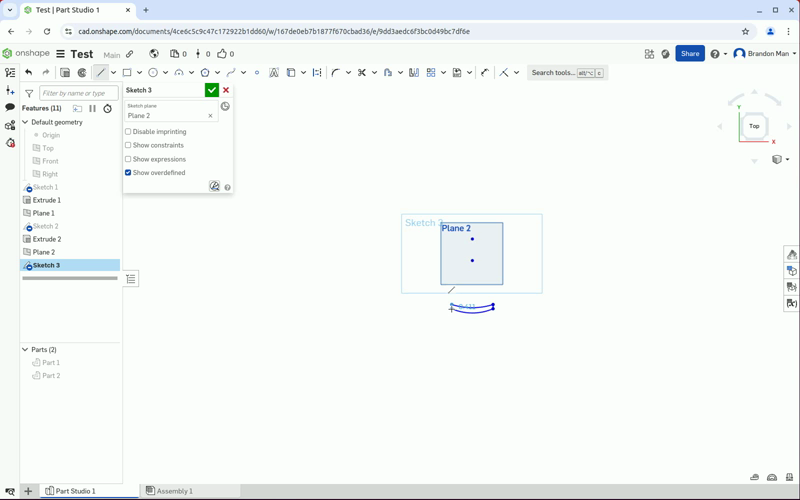
scroll(6)
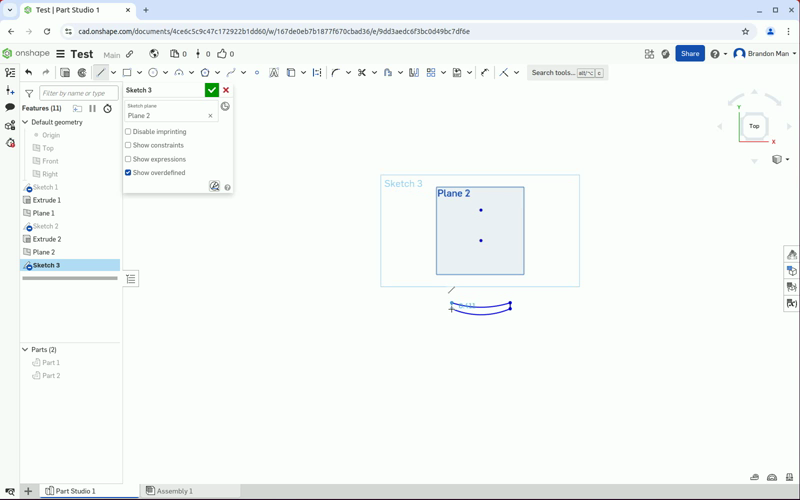
scroll(6)
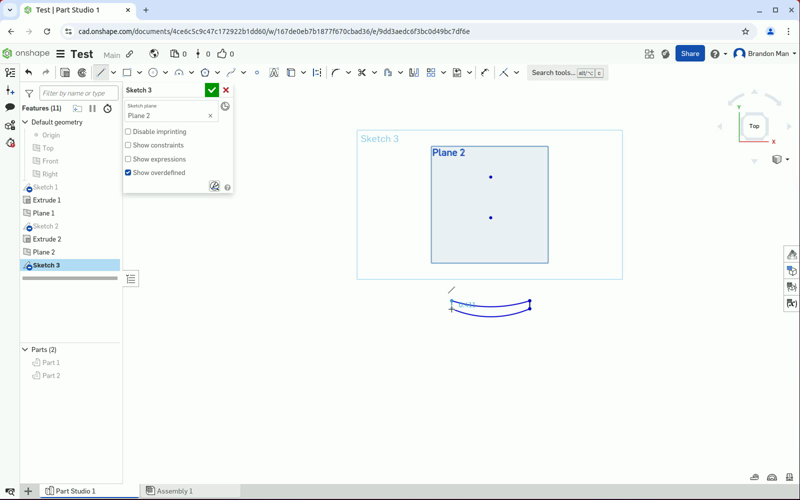
scroll(6)
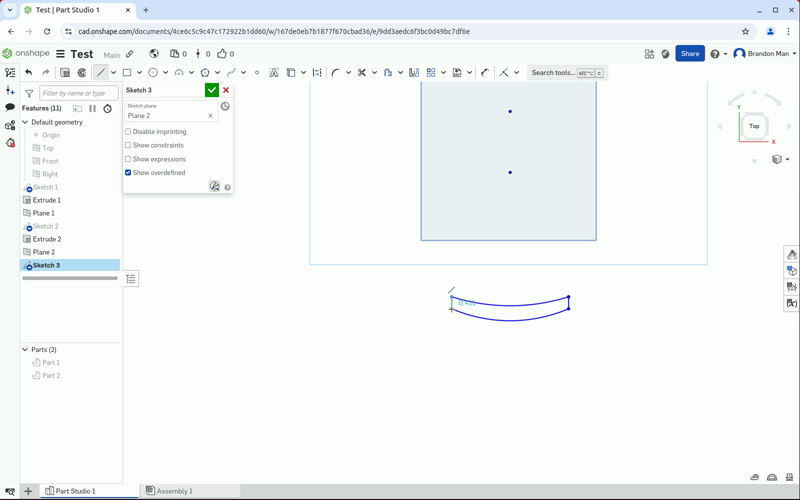
scroll(6)
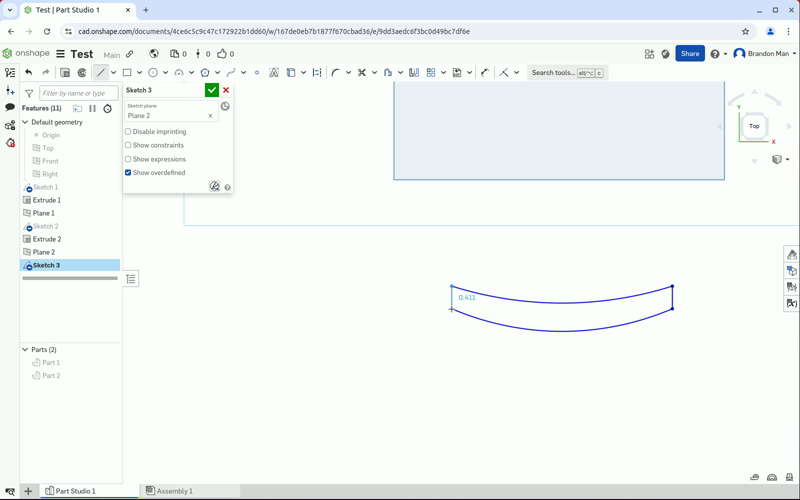
key_up(shift)
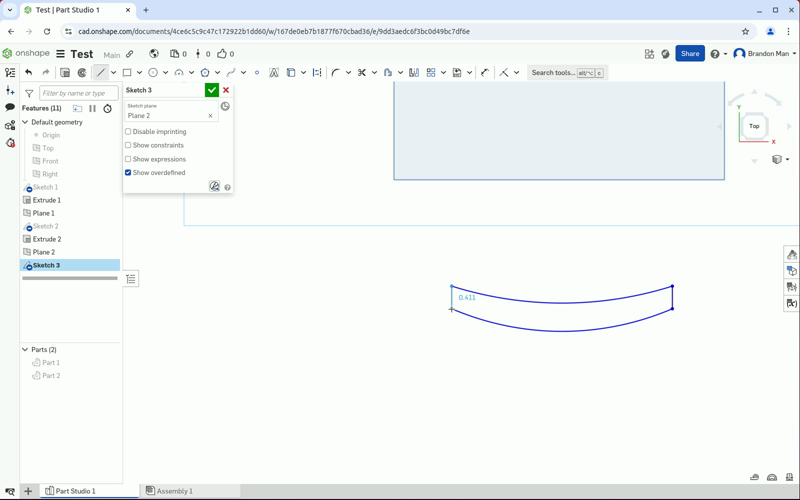
click(451, 308)
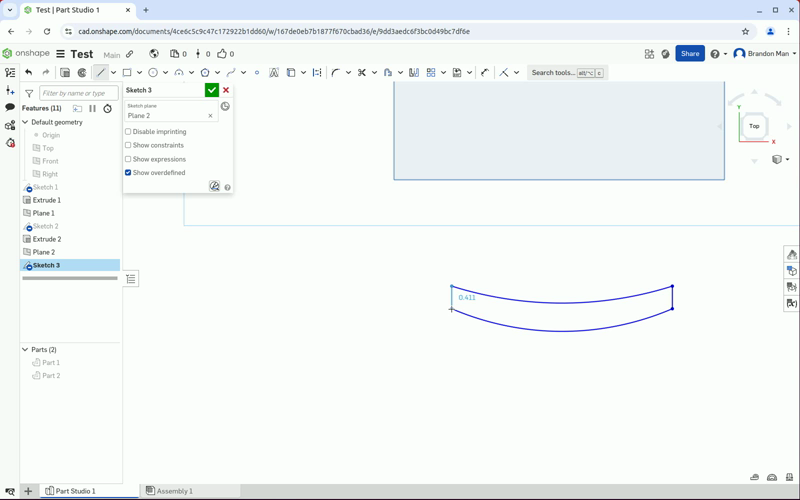
scroll(-6)
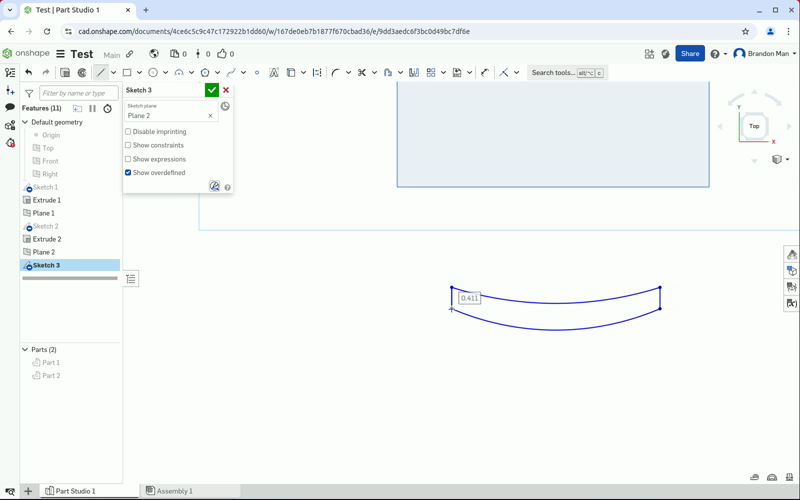
scroll(-6)
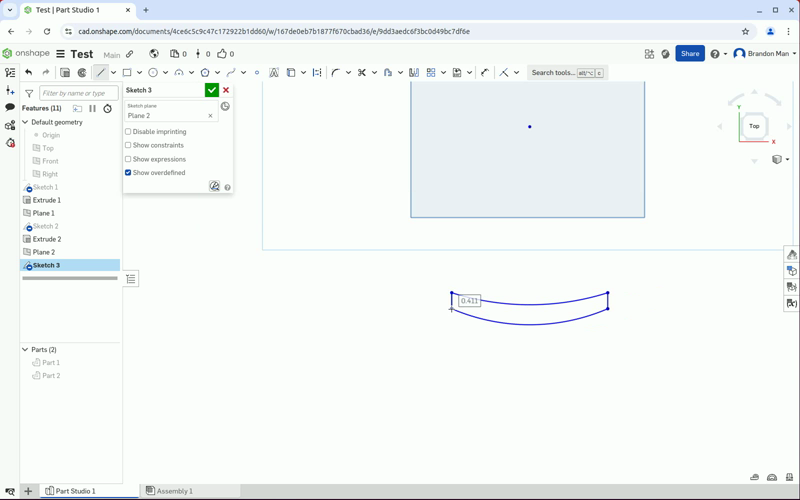
scroll(-6)
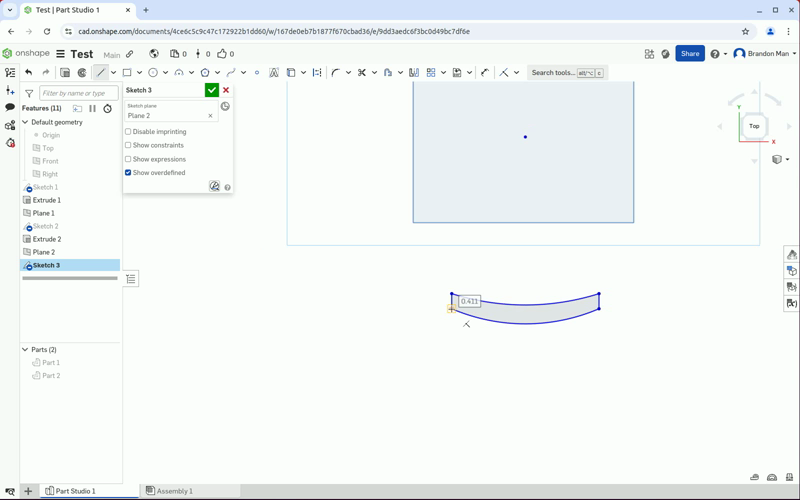
scroll(-6)
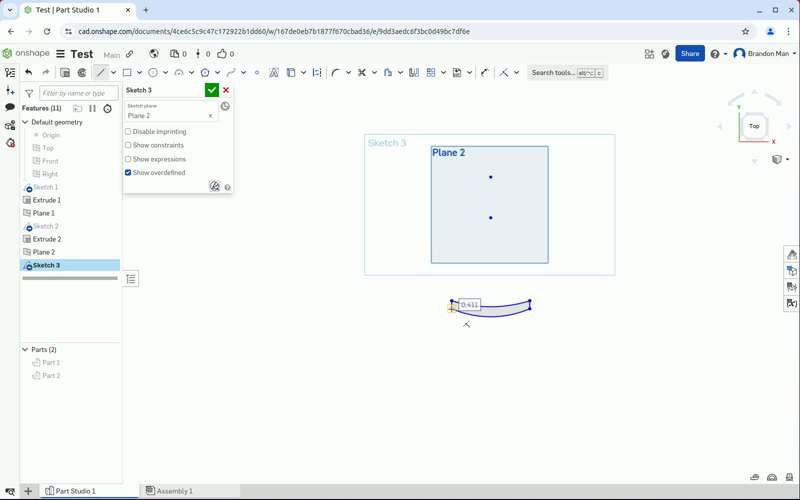
scroll(-6)
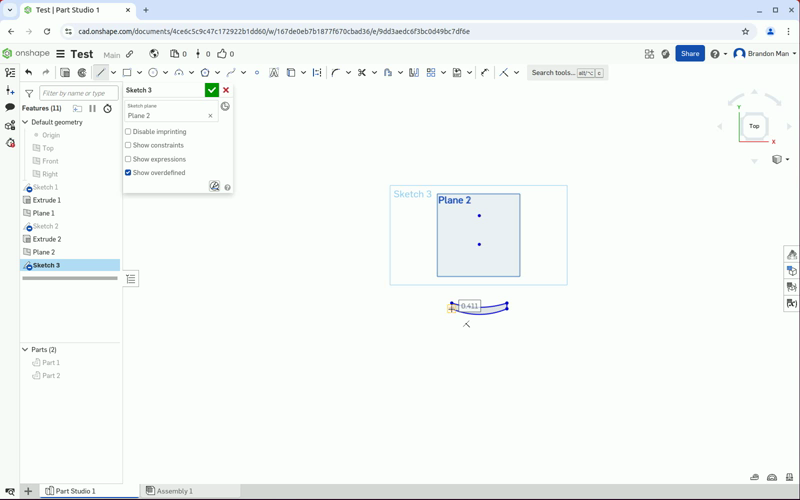
scroll(-6)
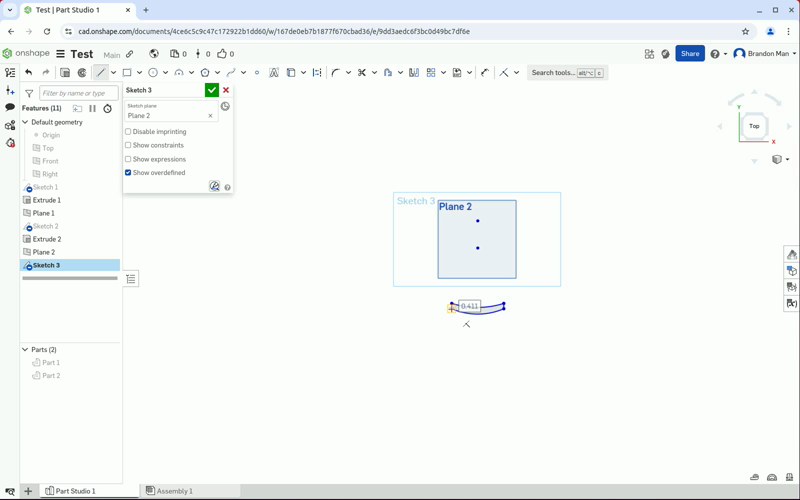
scroll(-6)
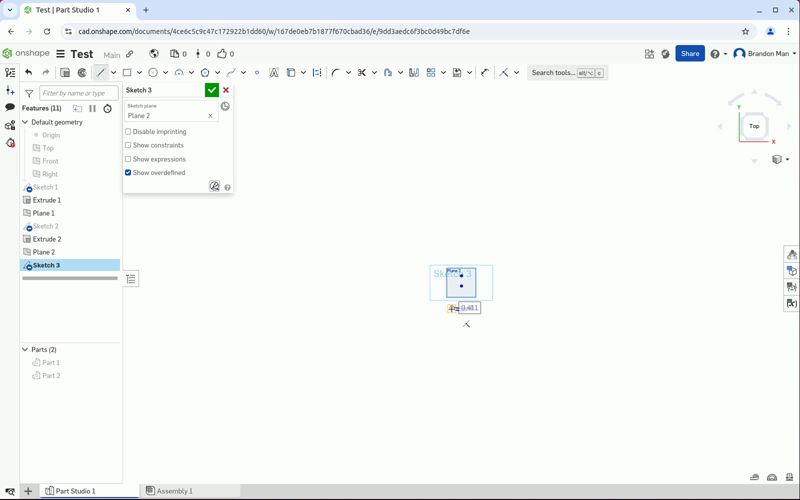
key(esc)
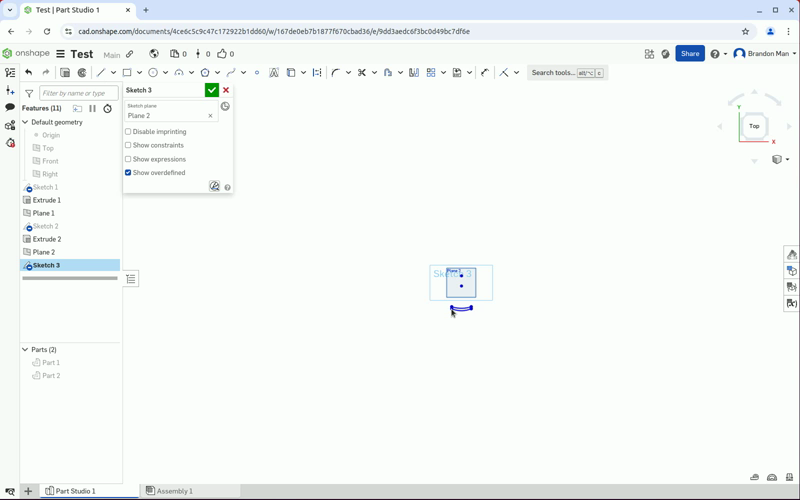
mouse_move(464, 308)
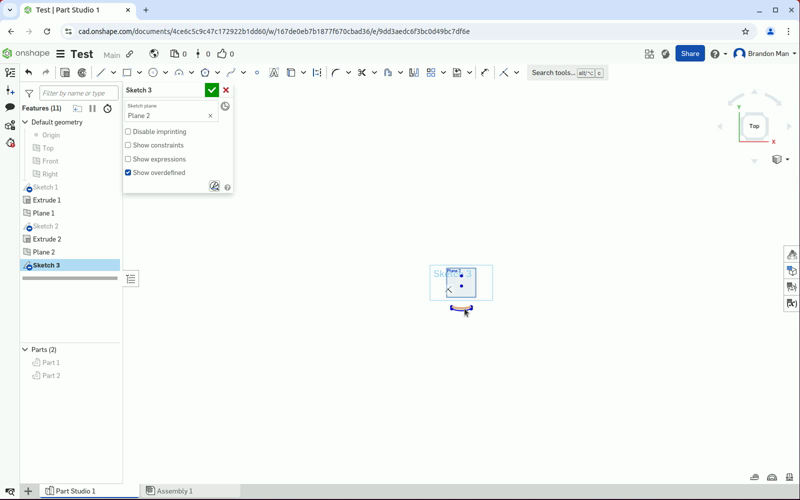
scroll(6)
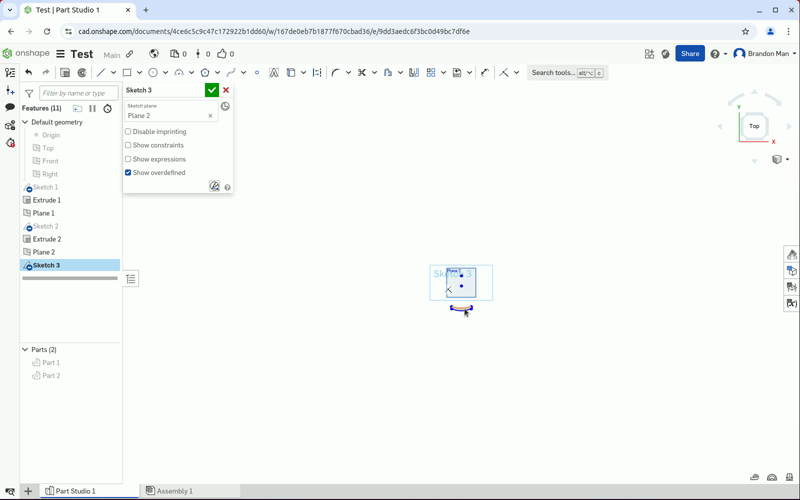
scroll(6)
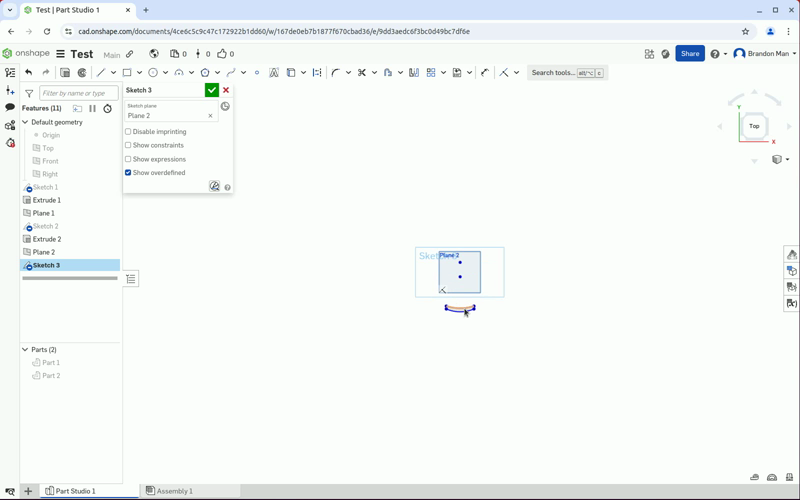
scroll(6)
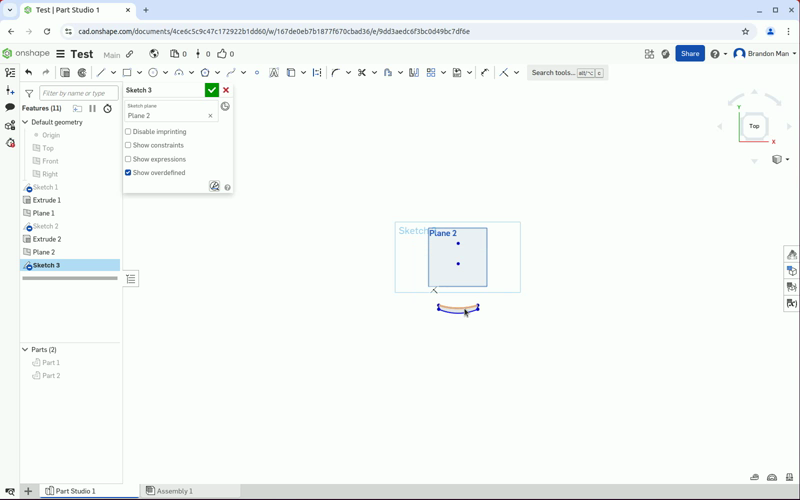
scroll(6)
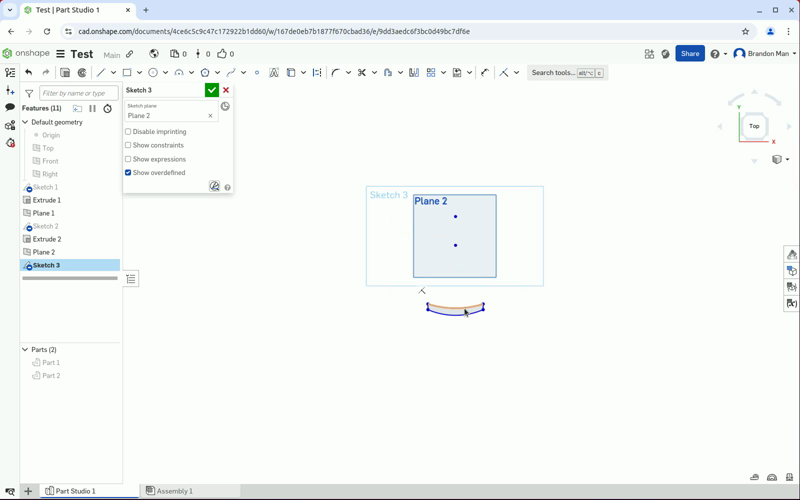
scroll(6)
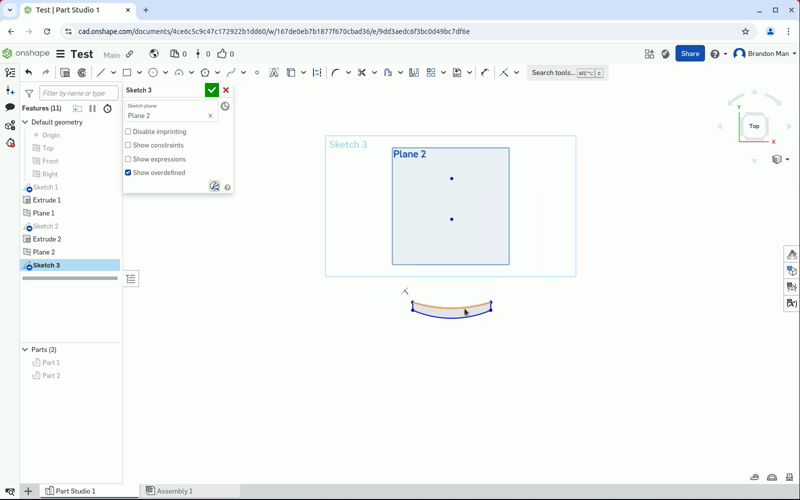
scroll(6)
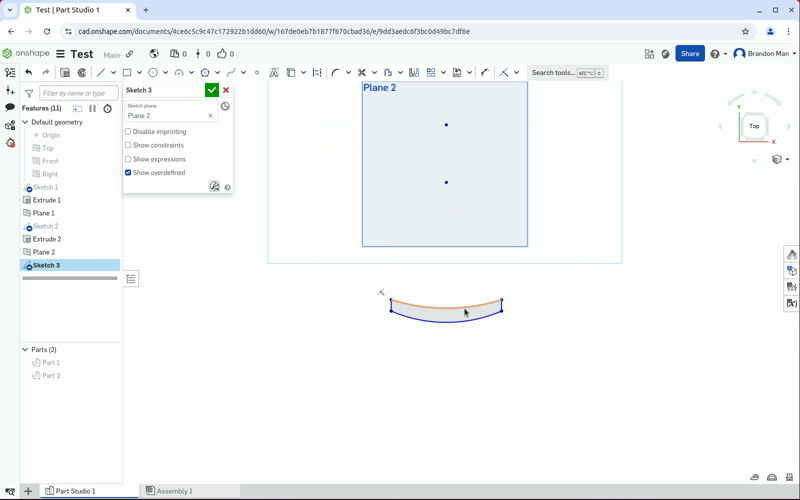
scroll(6)
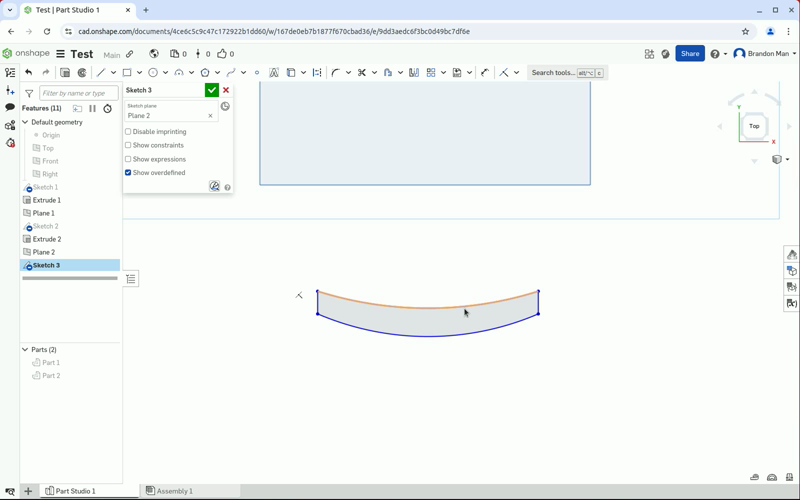
click(464, 308)
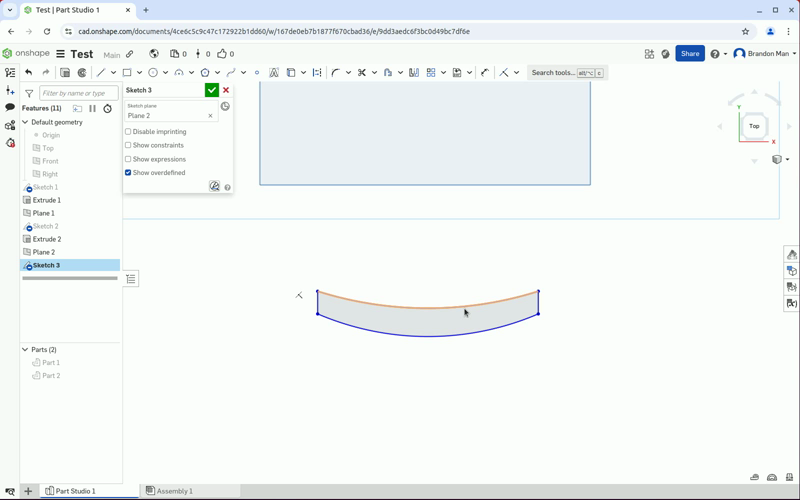
scroll(-6)
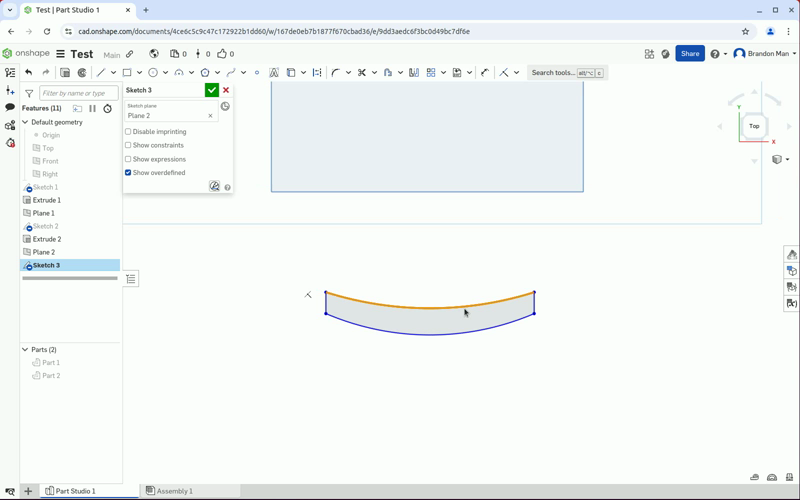
scroll(-6)
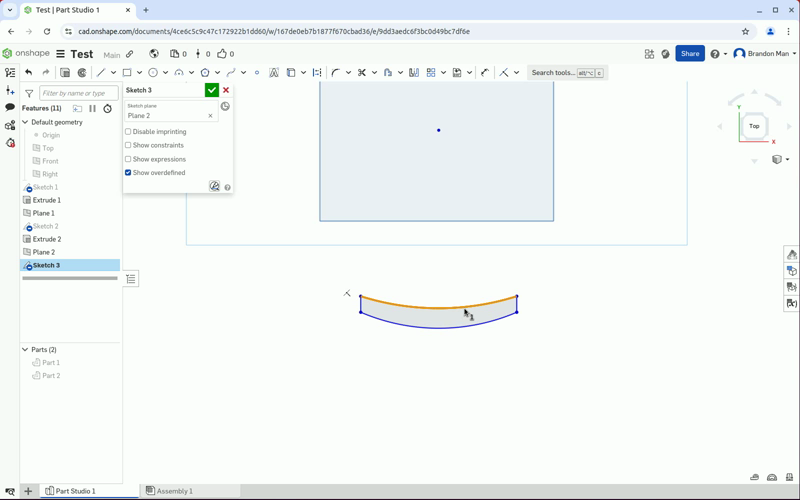
scroll(-6)
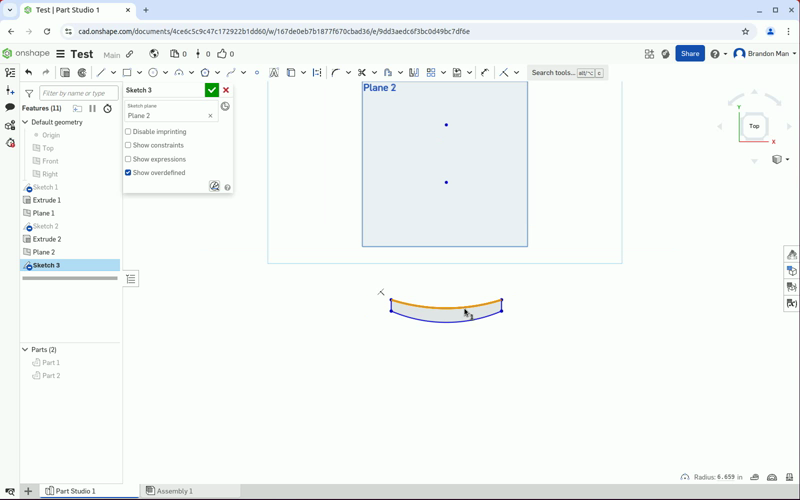
scroll(-6)
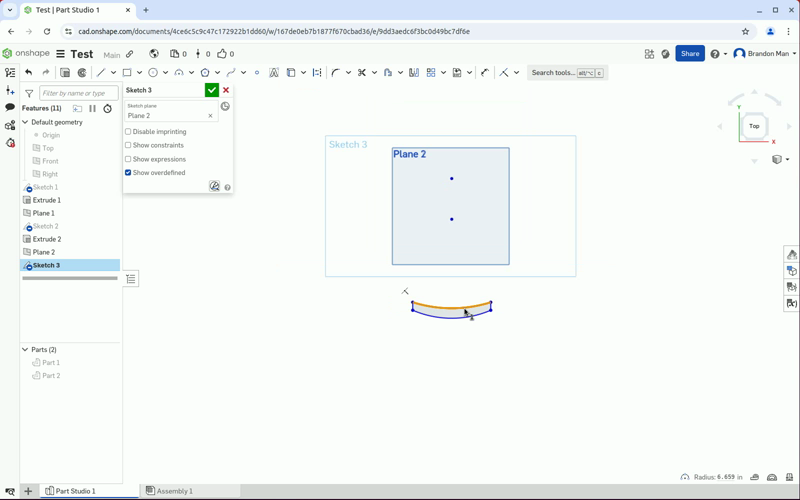
scroll(-6)
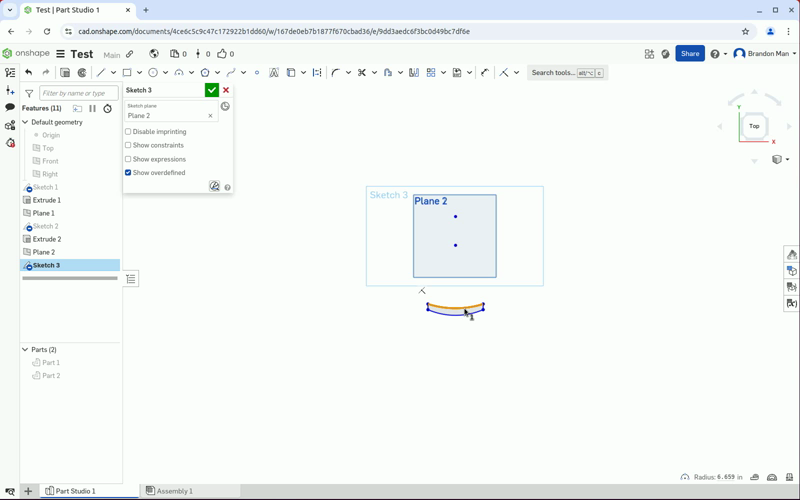
scroll(-6)
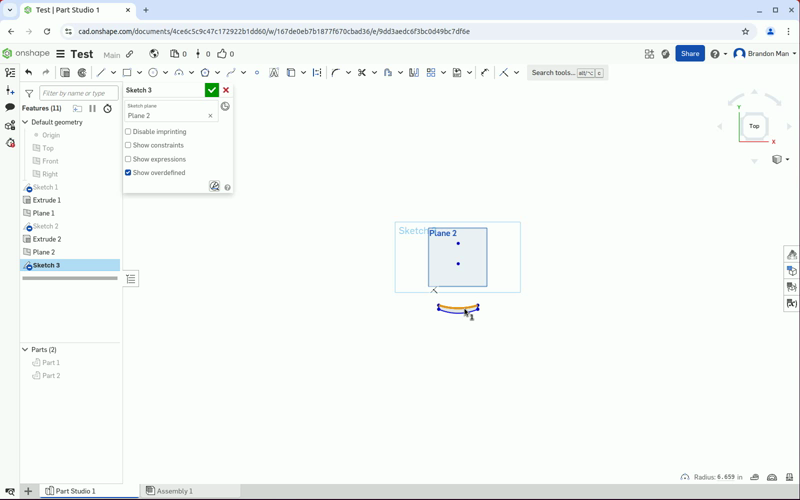
scroll(-6)
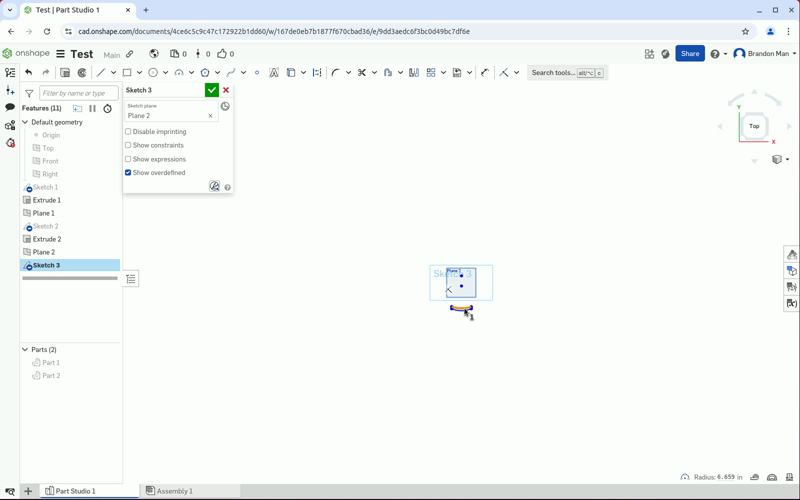
mouse_move(73, 352)
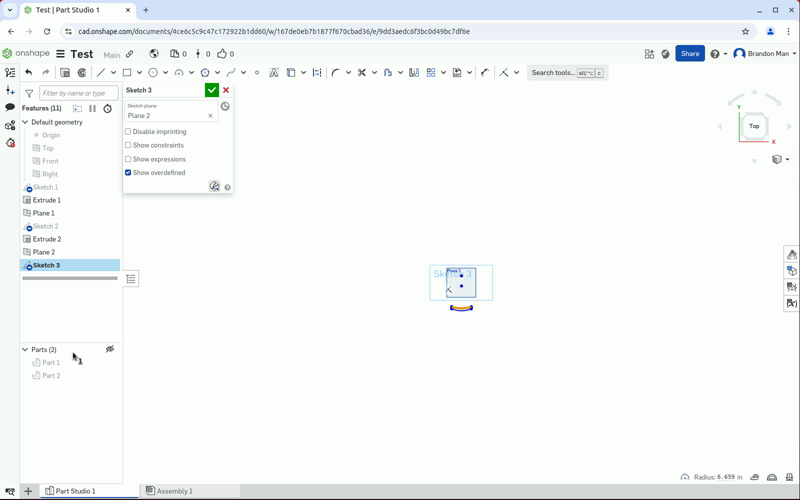
key(shift+y)
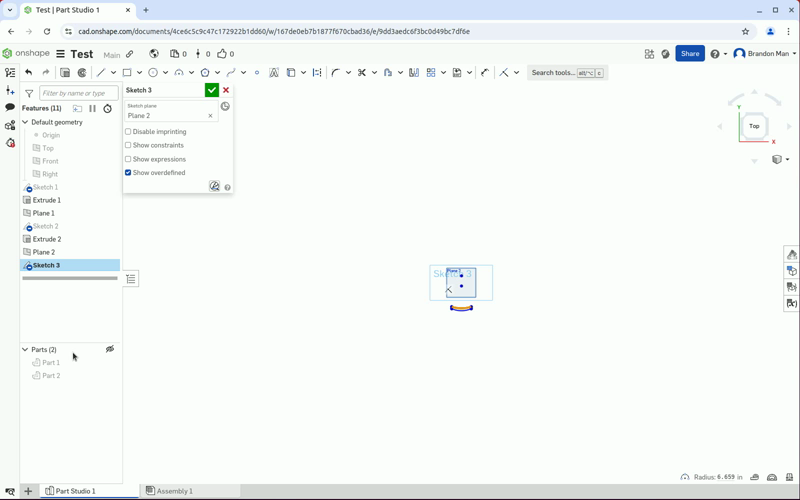
key(shift+e)
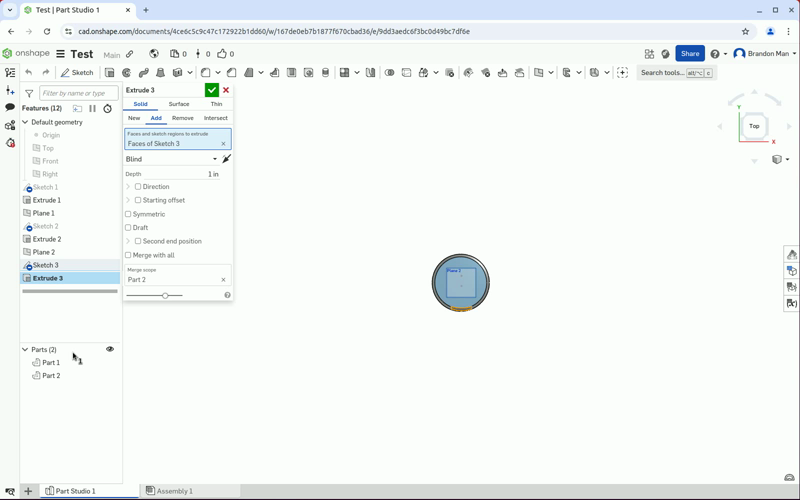
mouse_move(143, 106)
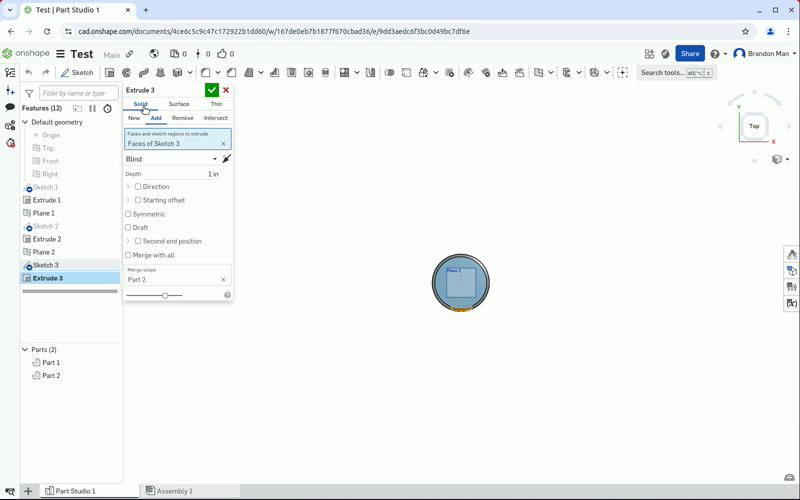
click(143, 106)
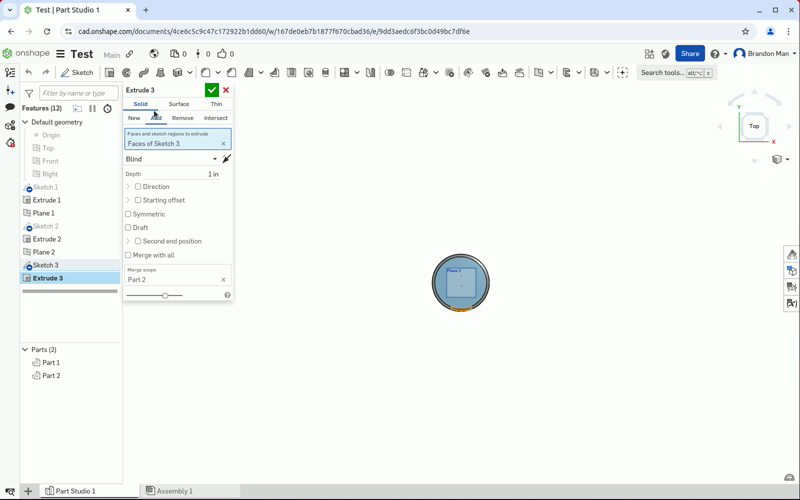
mouse_move(186, 120)
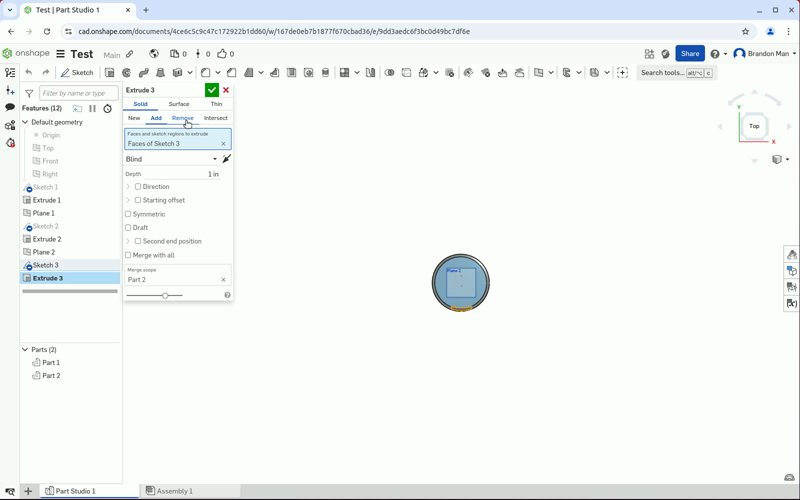
click(186, 120)
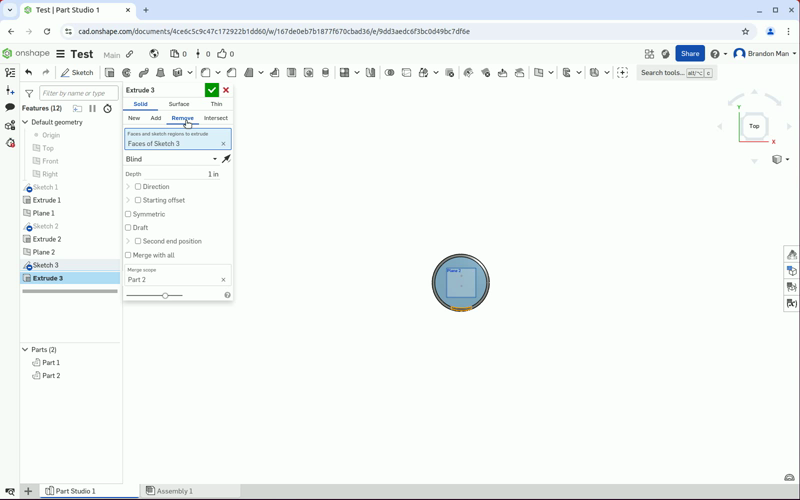
key(tab, 4)
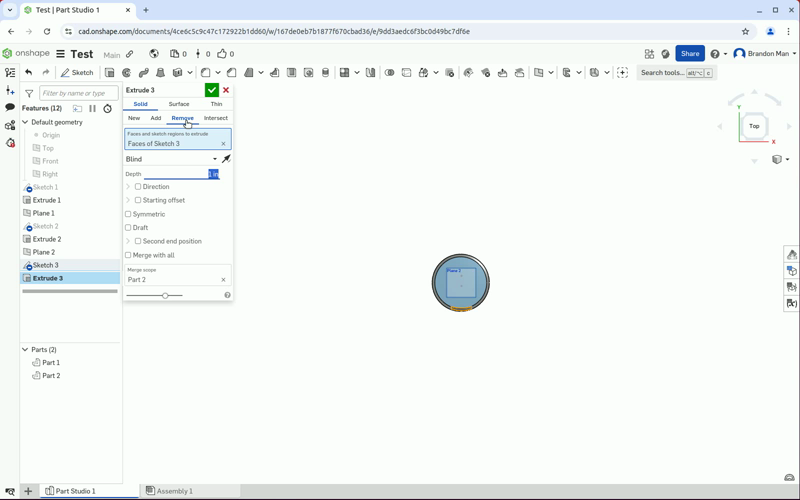
text(19.016)
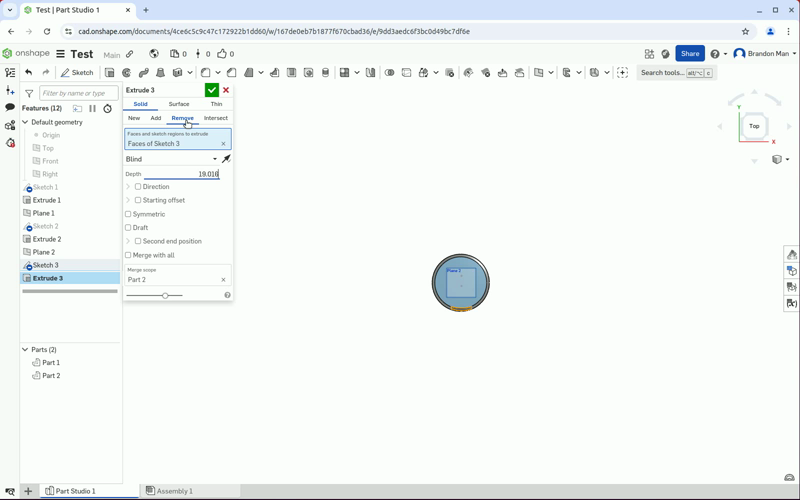
key(tab, 6)
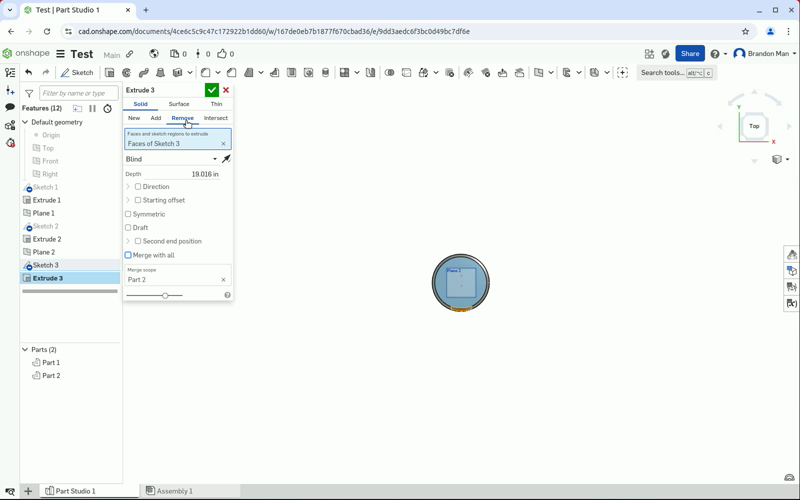
key(space)
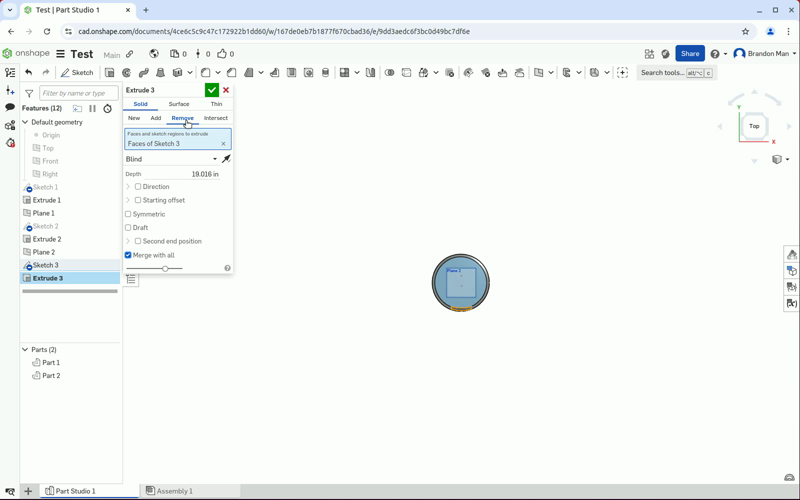
key(enter)
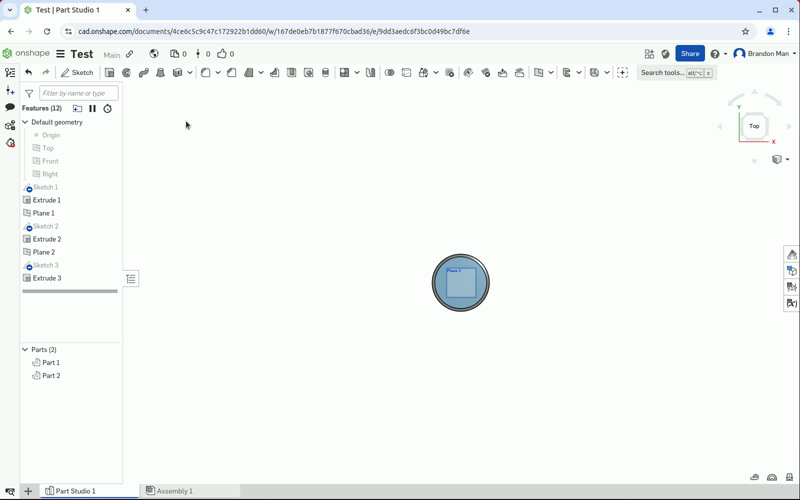
key(shift+h)
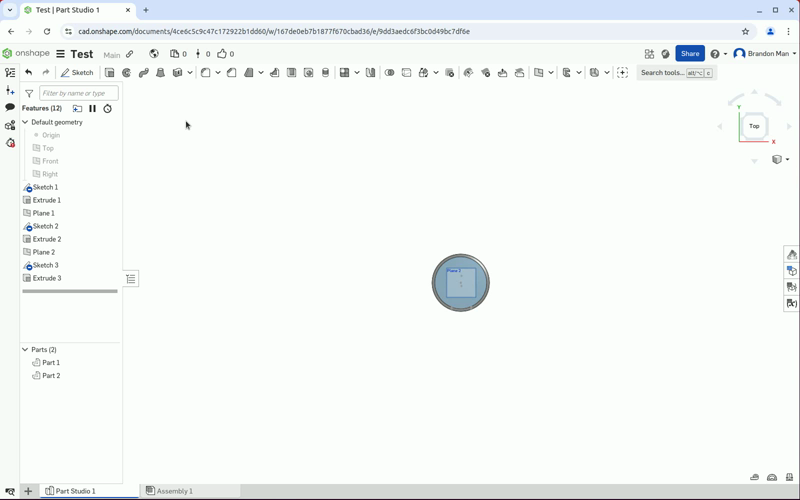
key(shift+h)
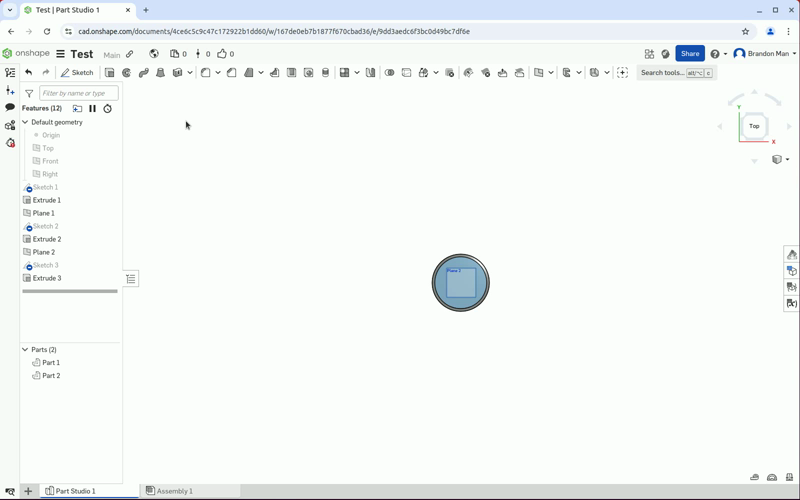
mouse_move(73, 189)
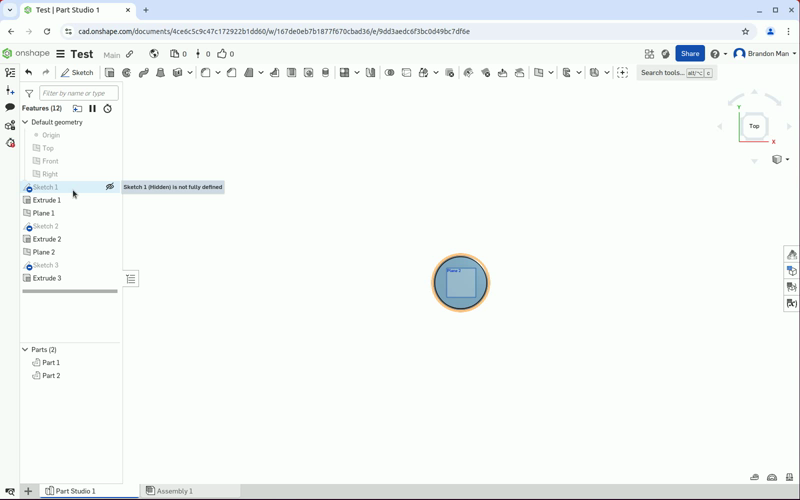
click(73, 189)
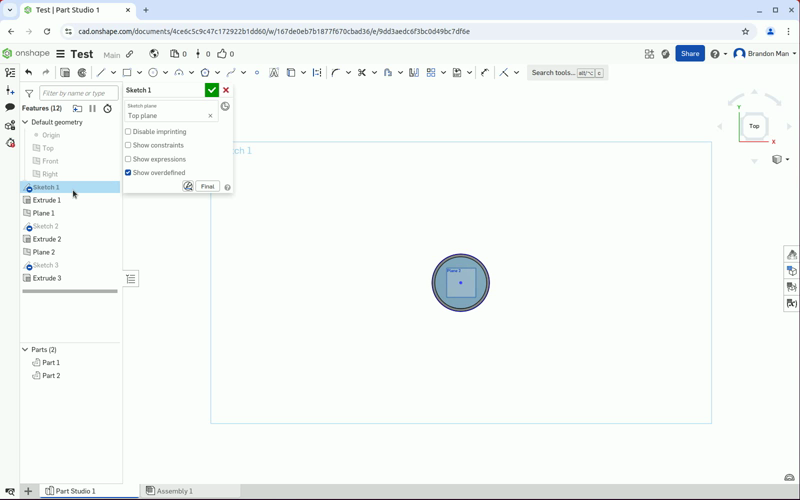
mouse_move(229, 92)
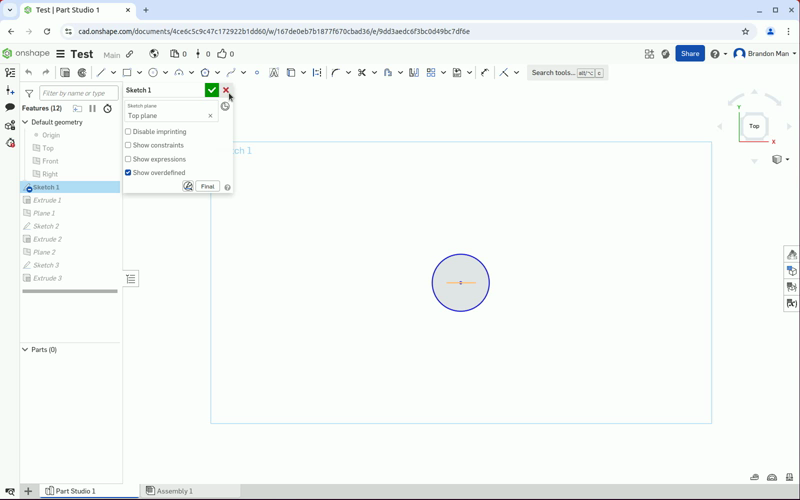
click(229, 92)
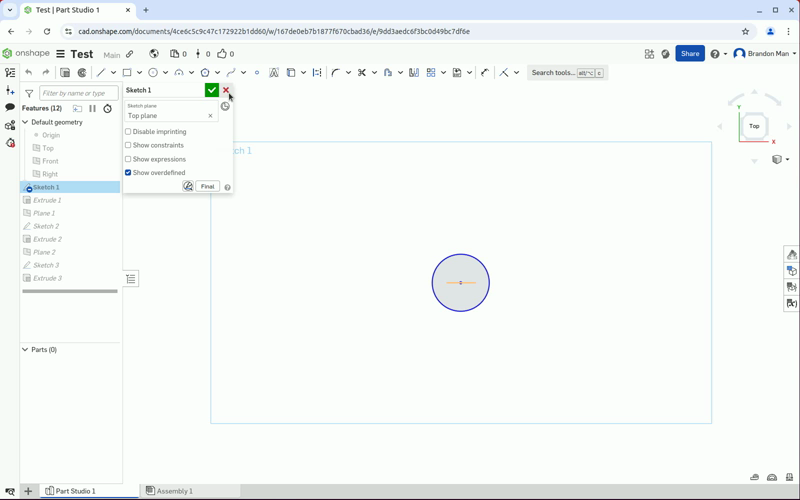
key(shift+s)
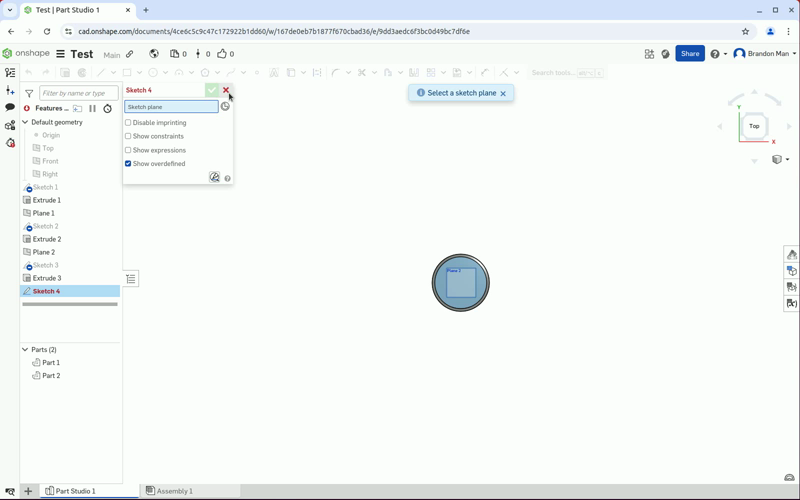
mouse_move(73, 215)
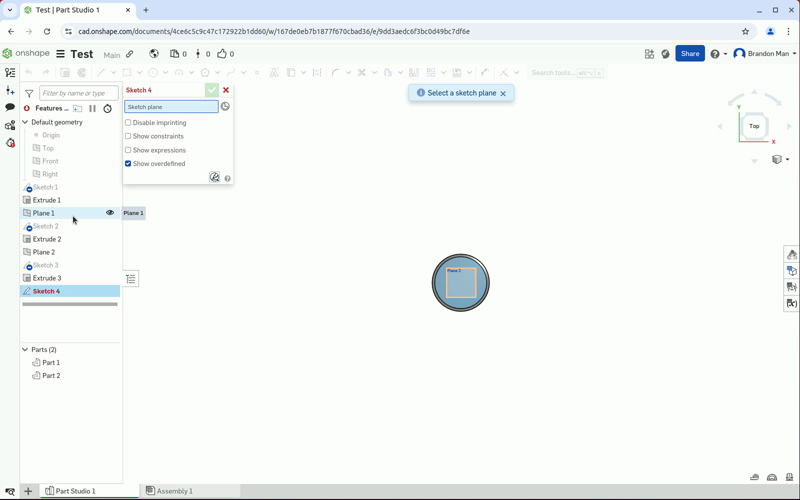
click(73, 215)
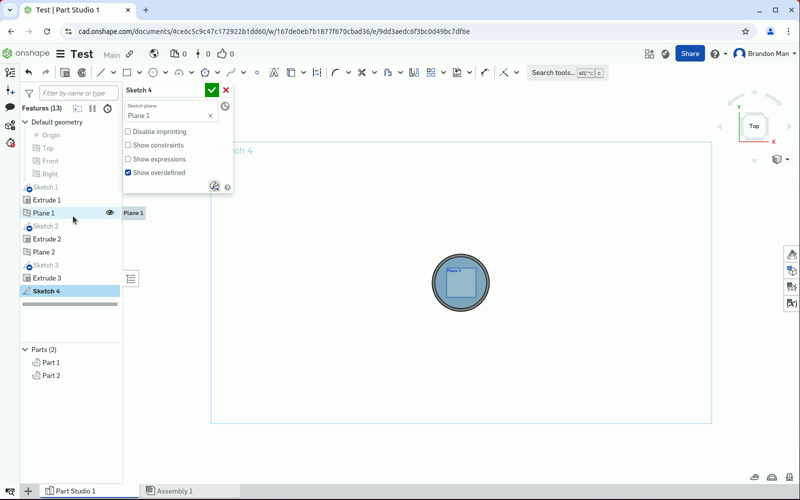
mouse_move(73, 352)
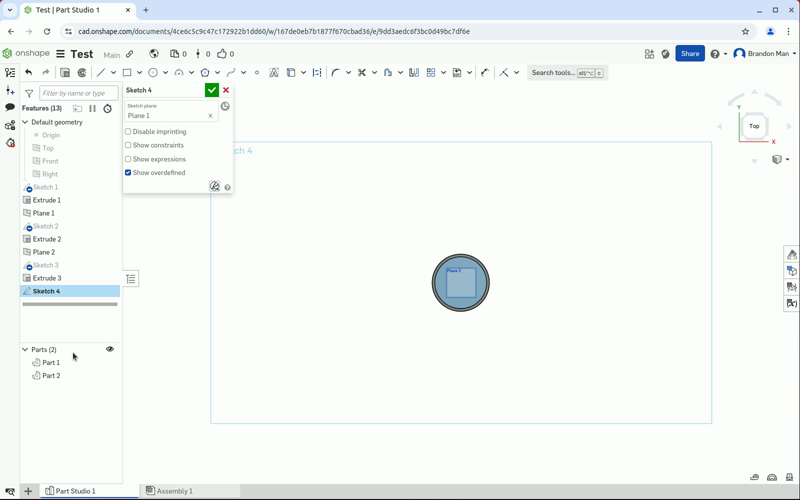
key(y)
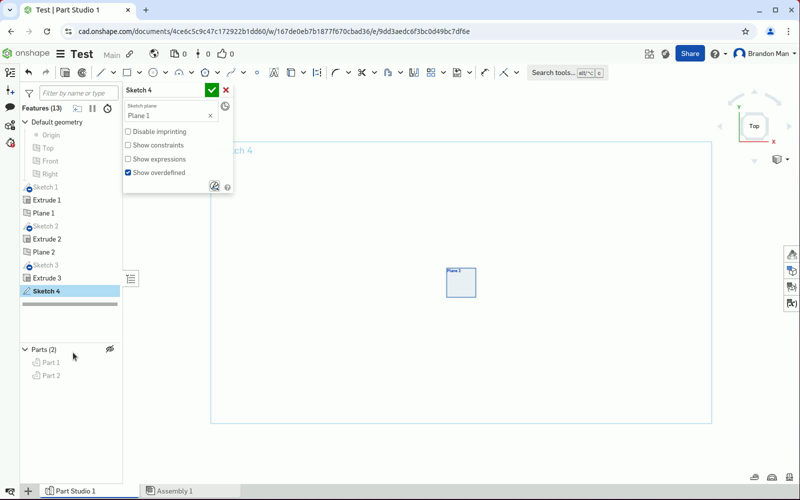
key(c)
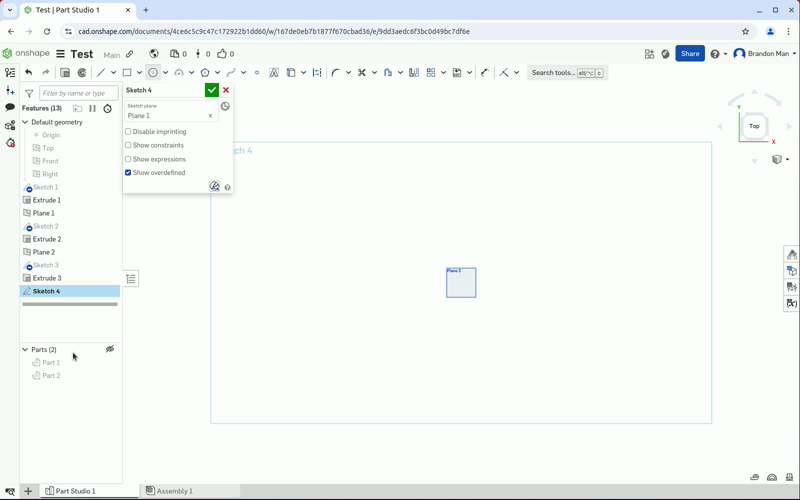
key_down(shift)
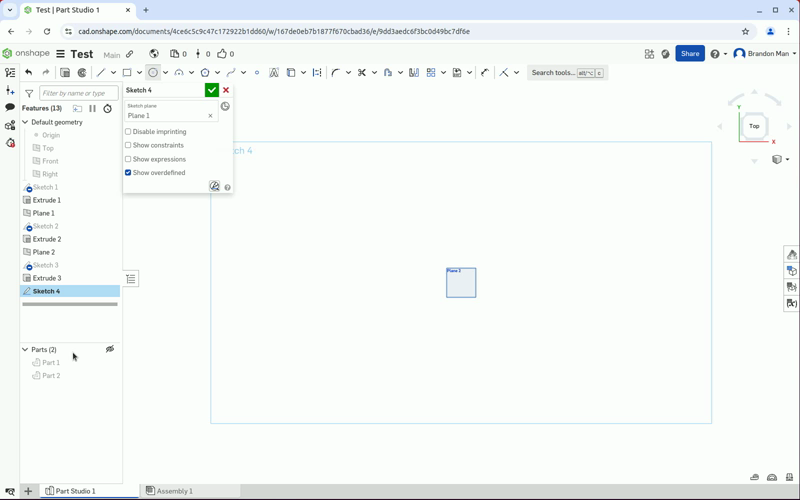
mouse_move(456, 260)
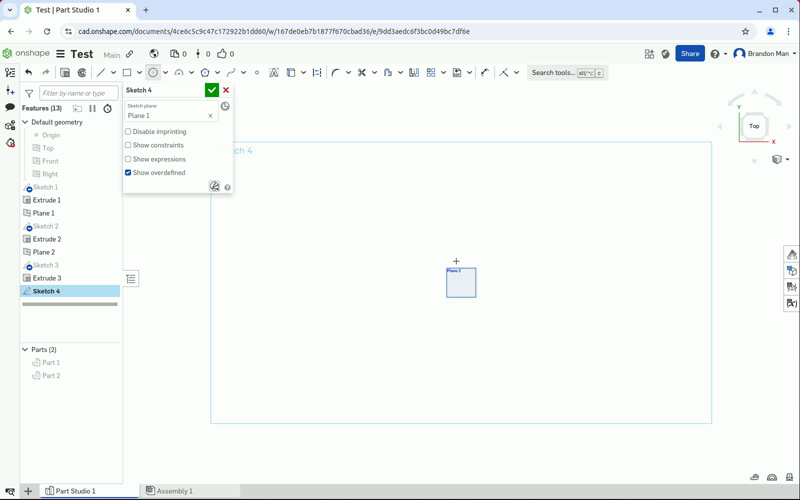
click(456, 260)
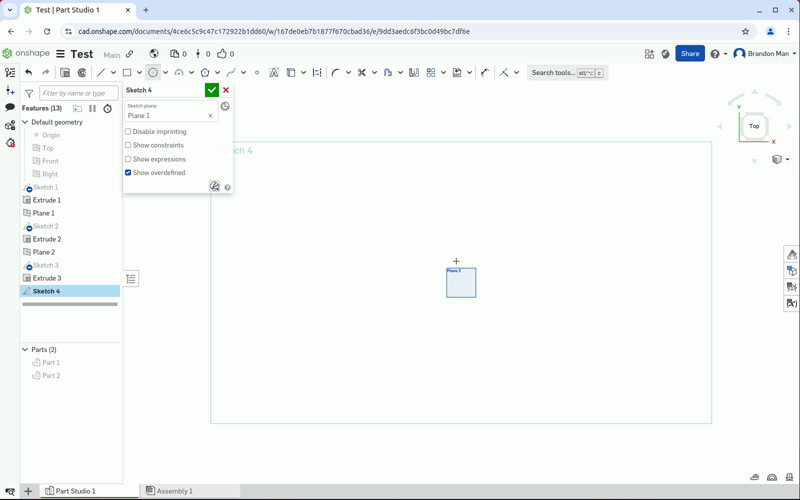
key_up(shift)
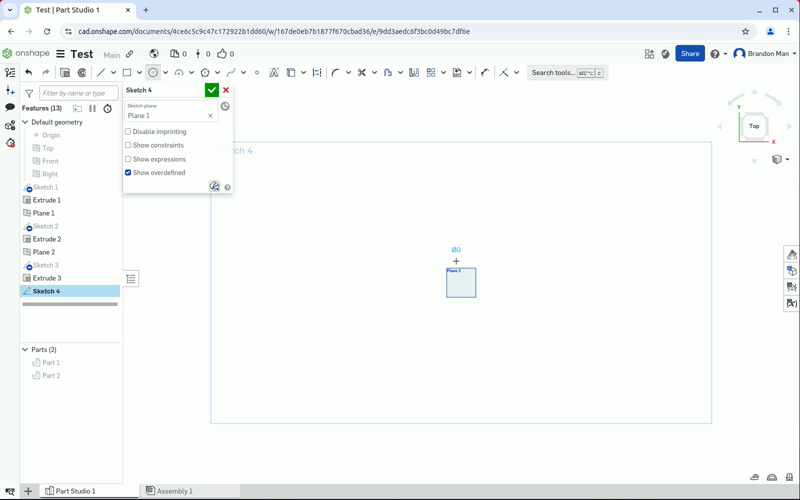
mouse_move(457, 260)
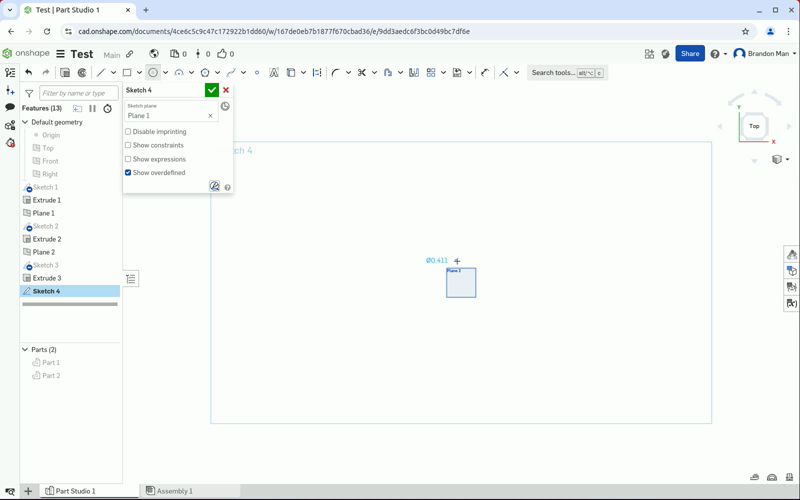
scroll(6)
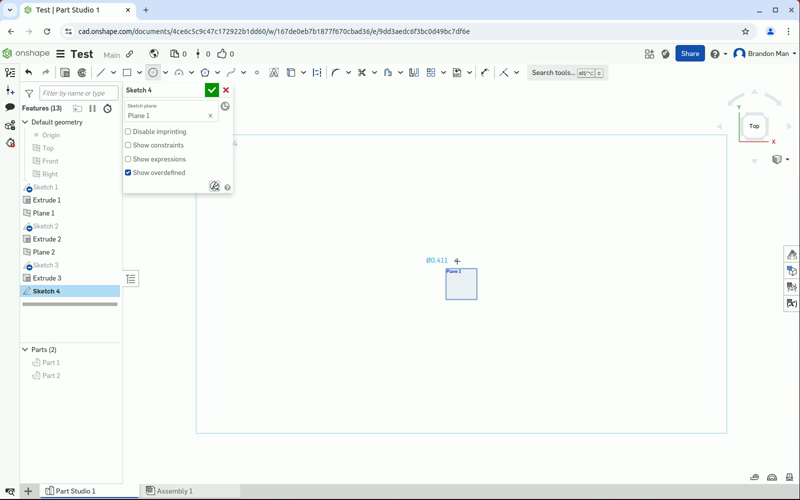
scroll(6)
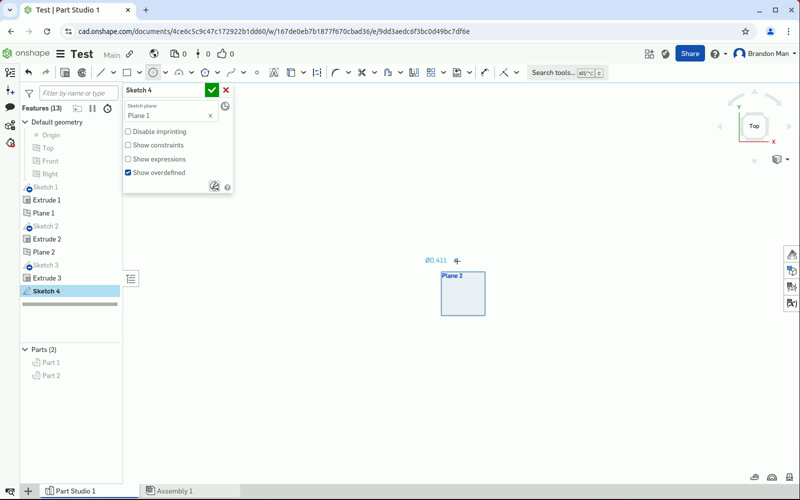
scroll(6)
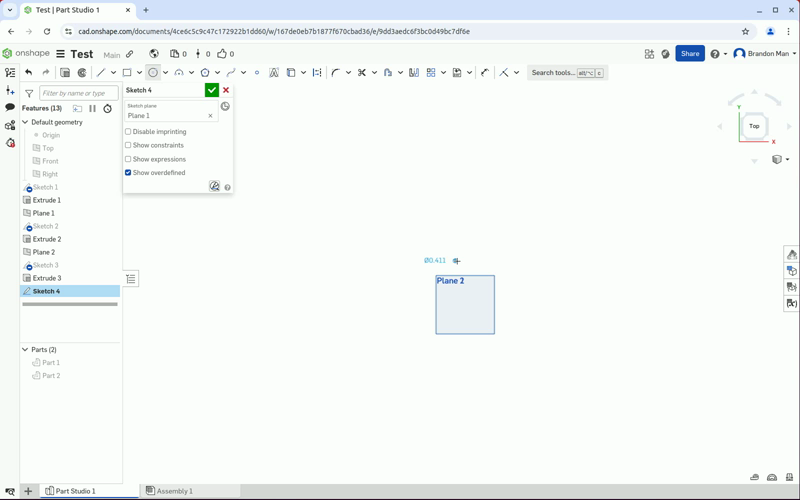
scroll(6)
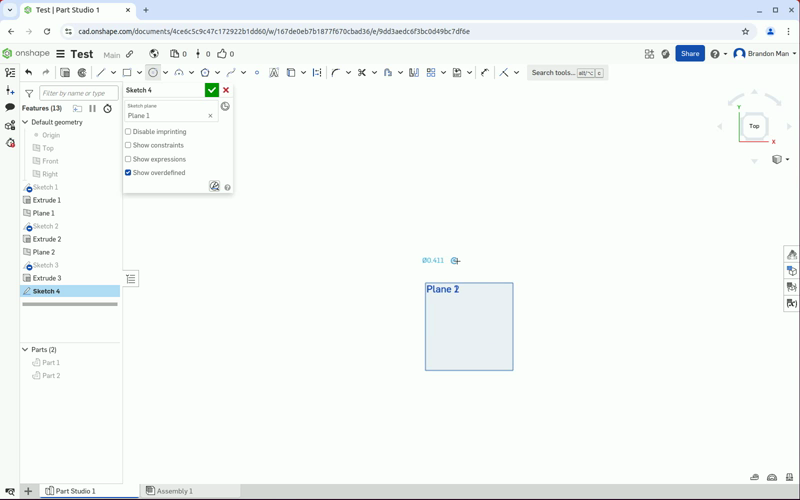
scroll(6)
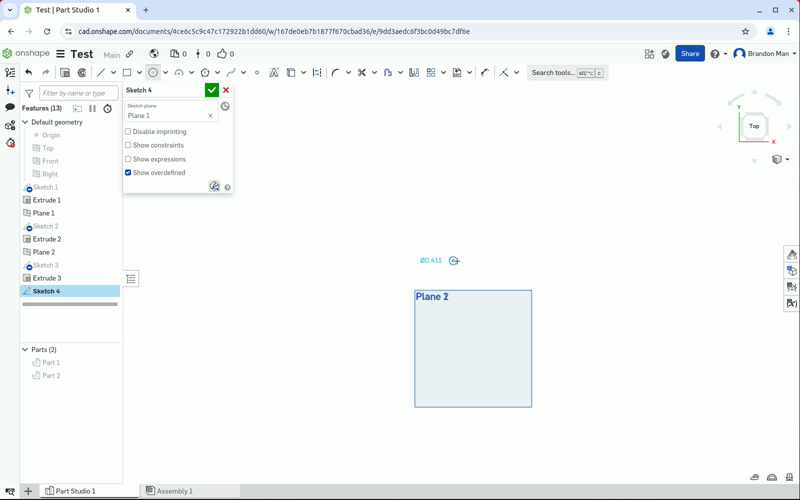
scroll(6)
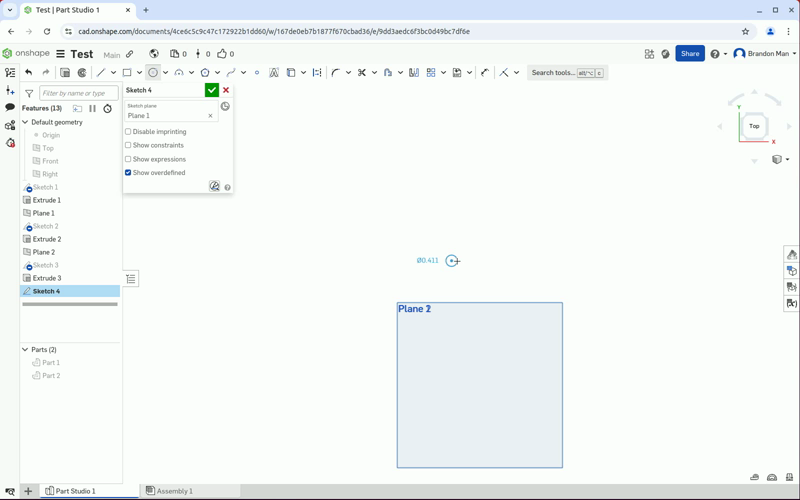
scroll(6)
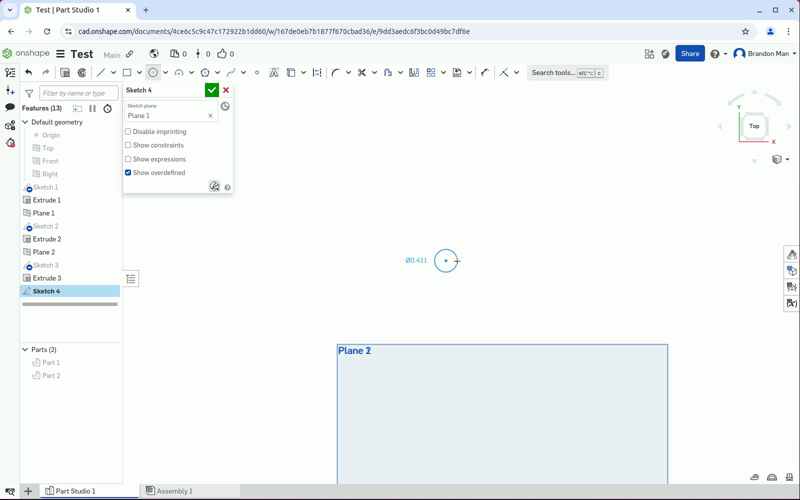
click(457, 260)
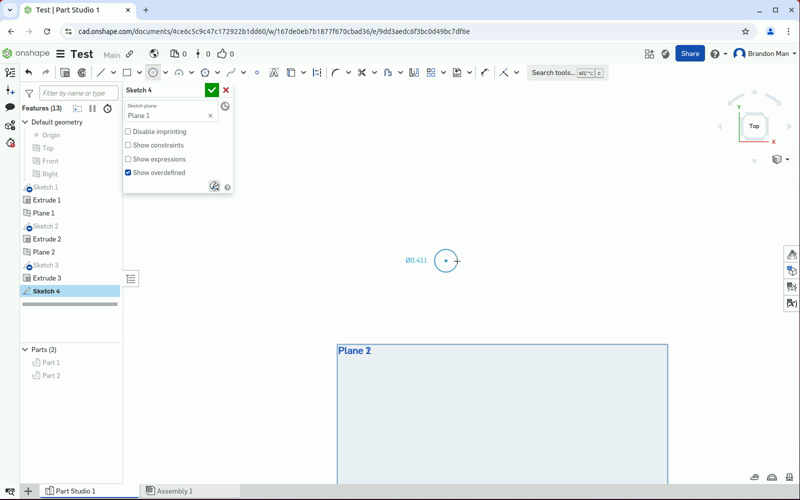
scroll(-6)
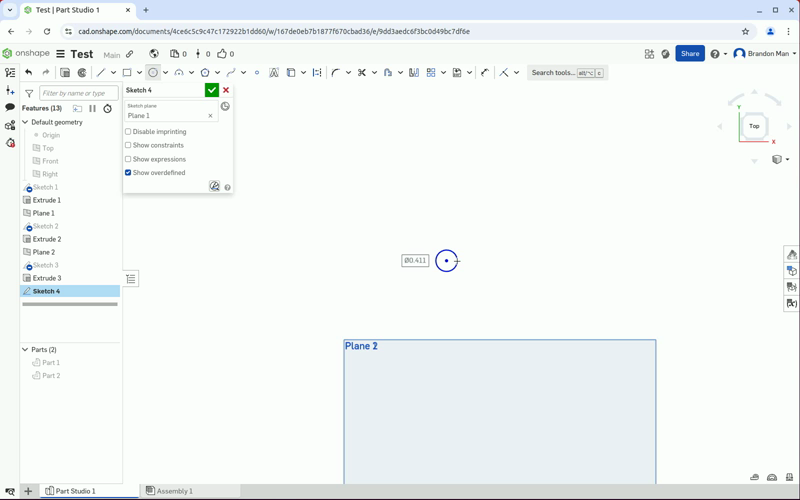
scroll(-6)
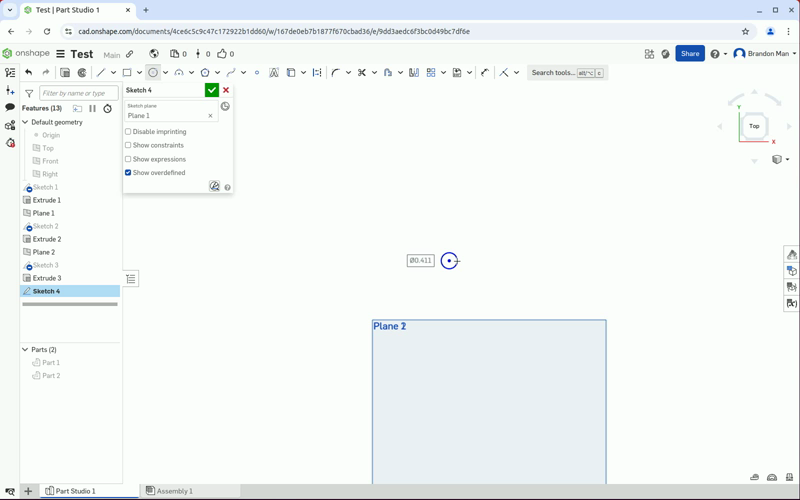
scroll(-6)
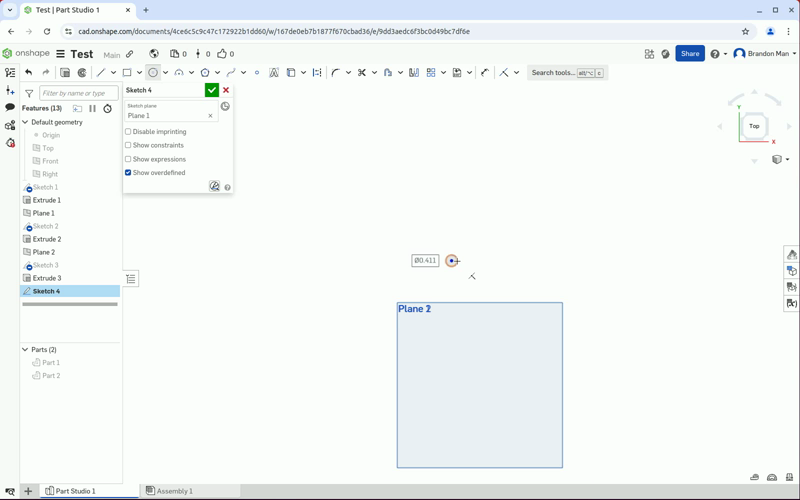
scroll(-6)
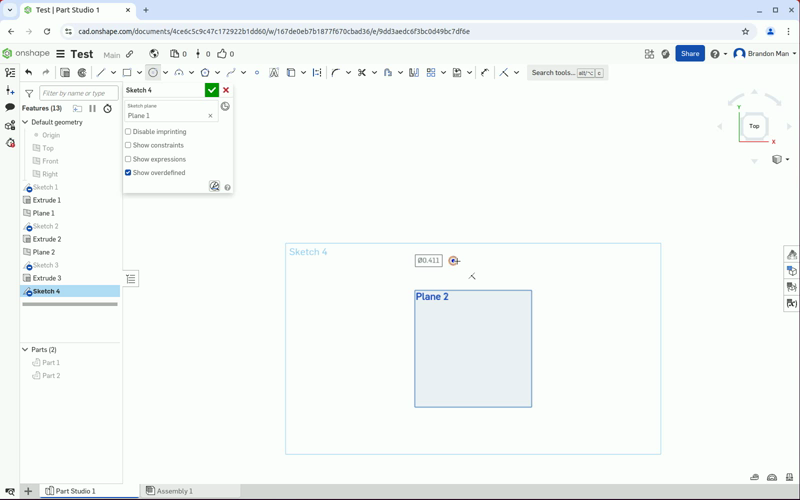
scroll(-6)
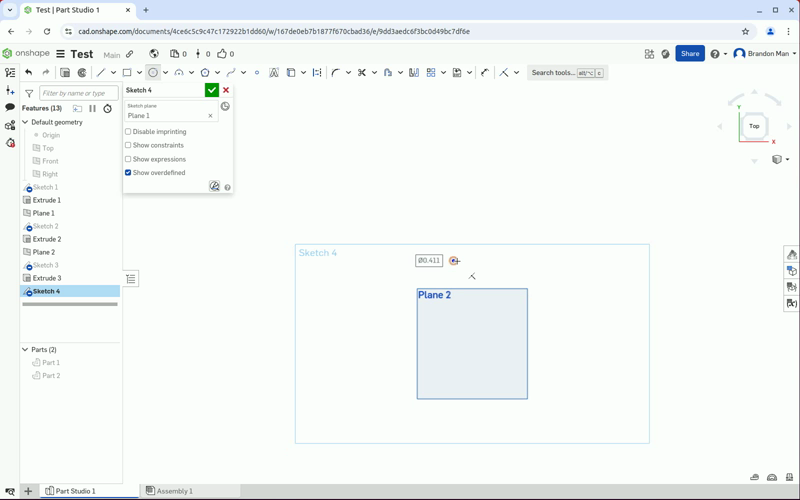
scroll(-6)
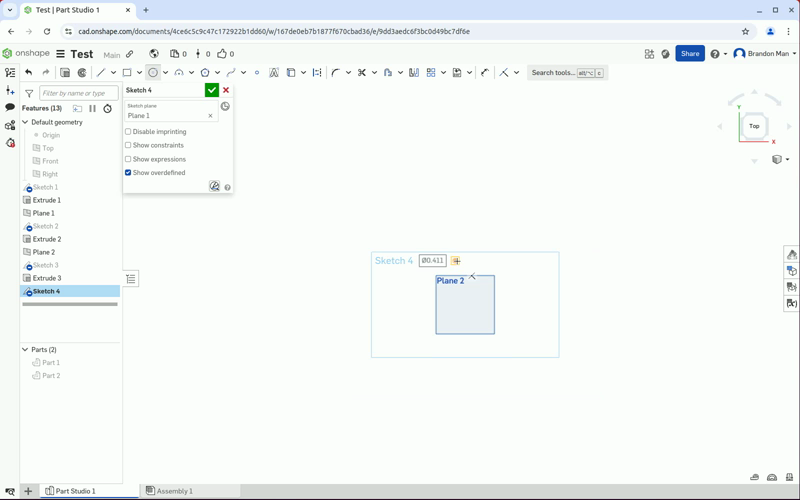
scroll(-6)
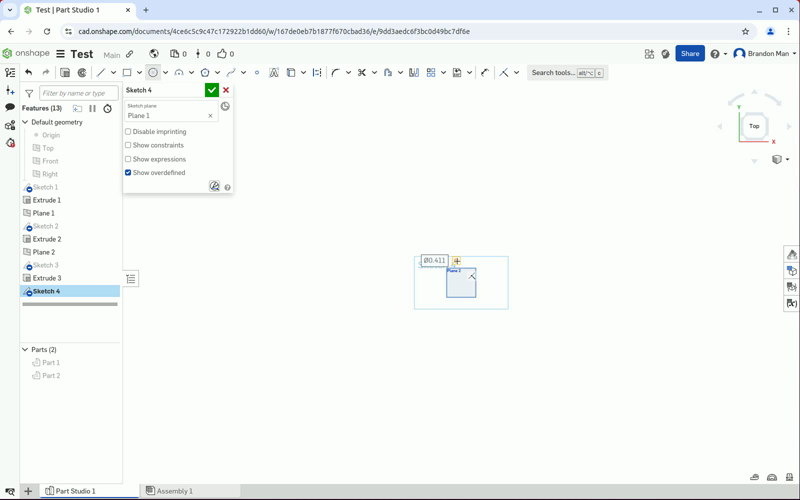
key(esc)
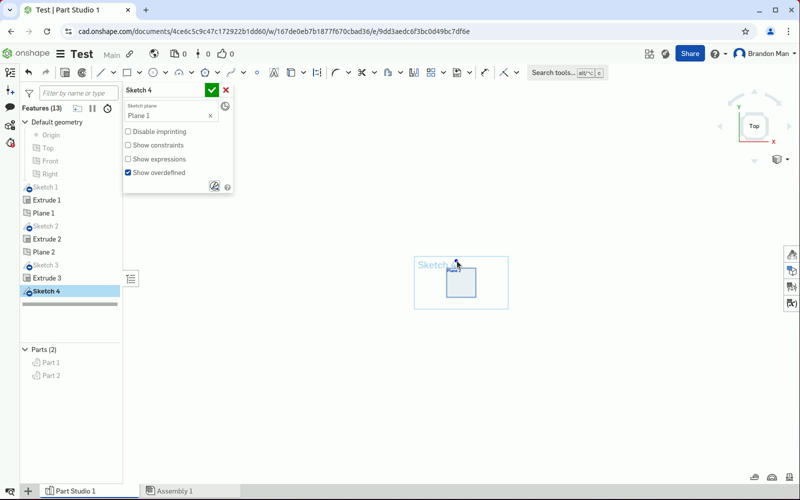
mouse_move(455, 260)
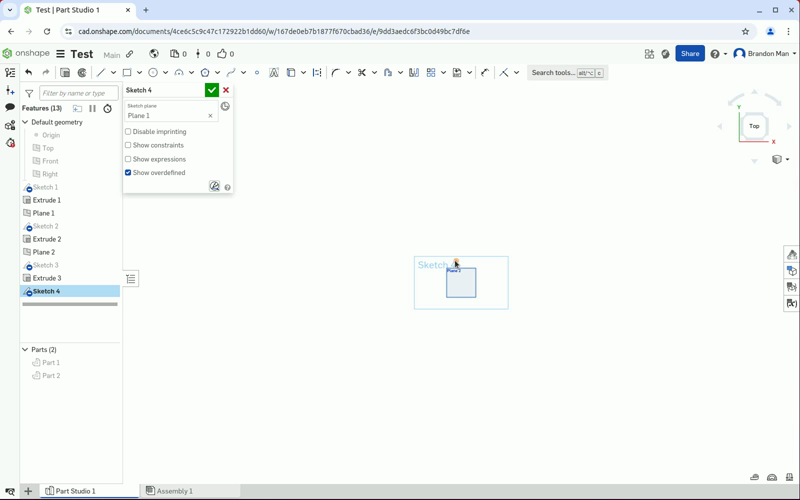
scroll(6)
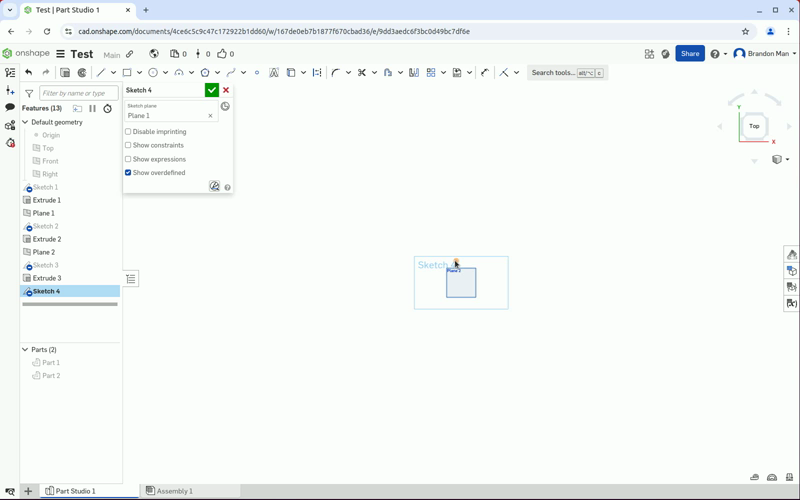
scroll(6)
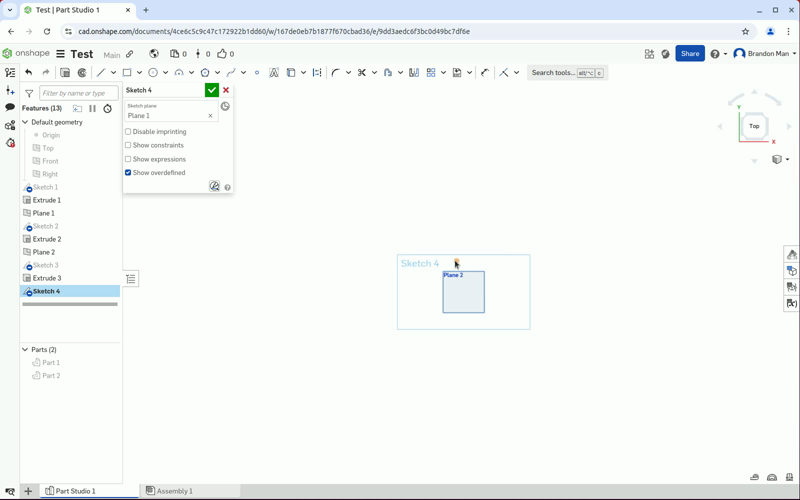
scroll(6)
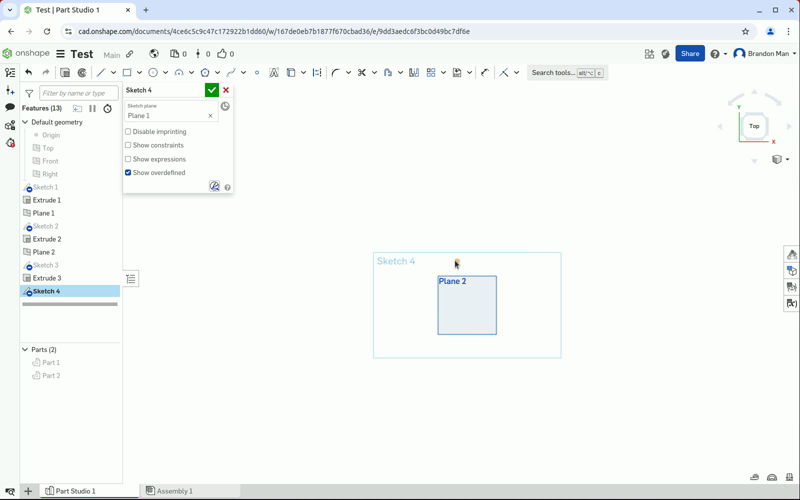
scroll(6)
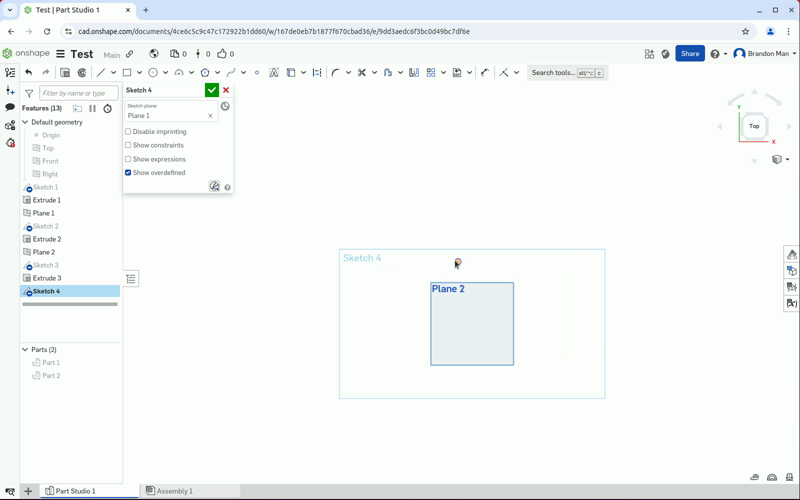
scroll(6)
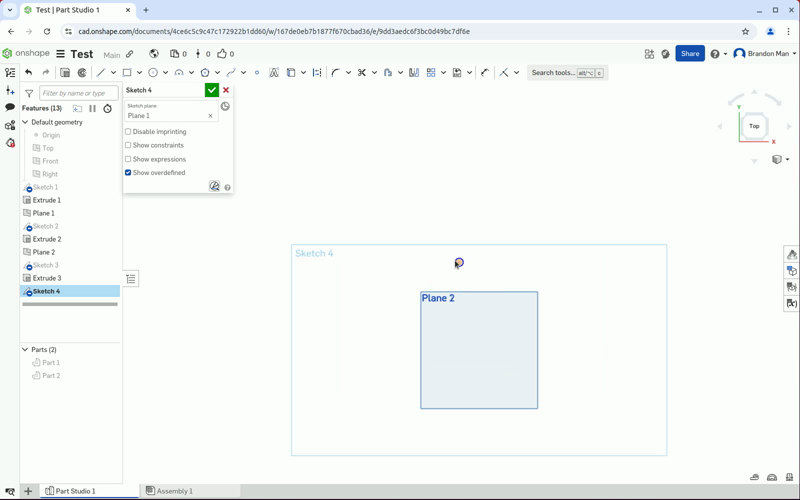
scroll(6)
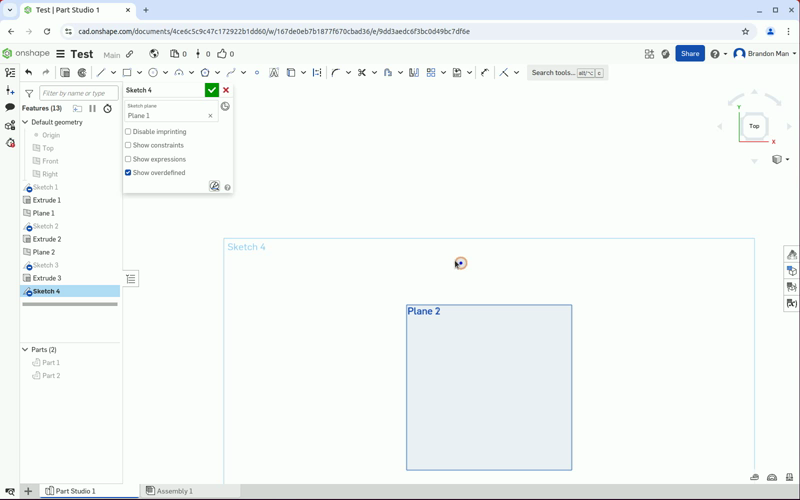
scroll(6)
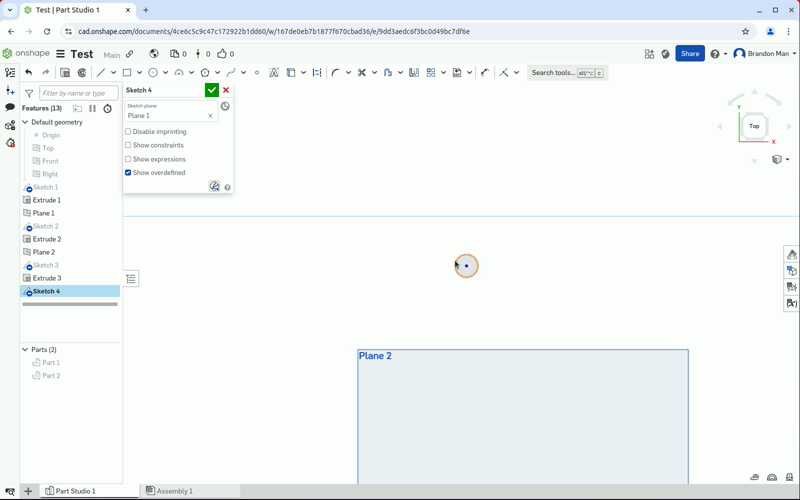
click(455, 260)
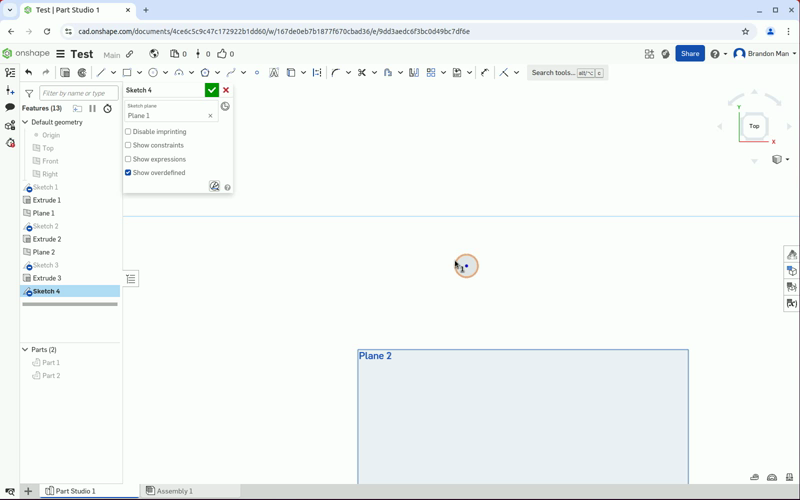
scroll(-6)
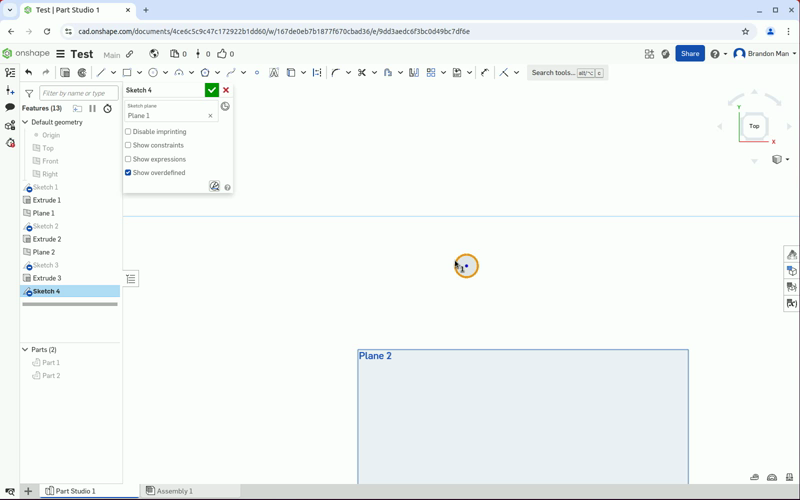
scroll(-6)
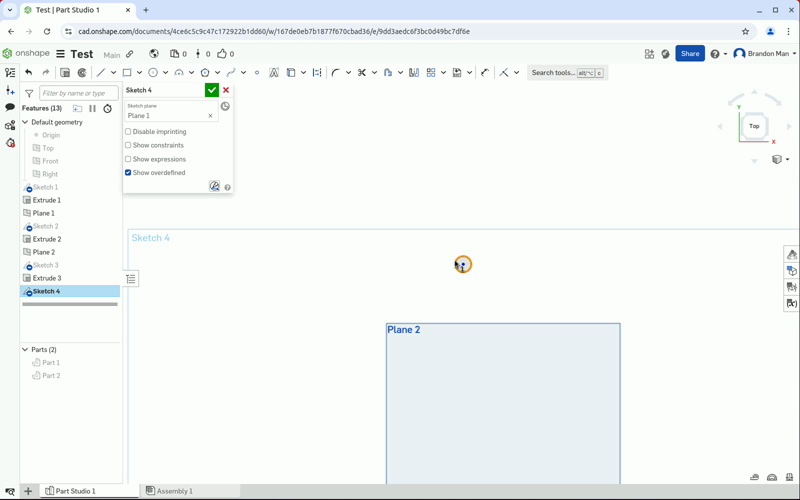
scroll(-6)
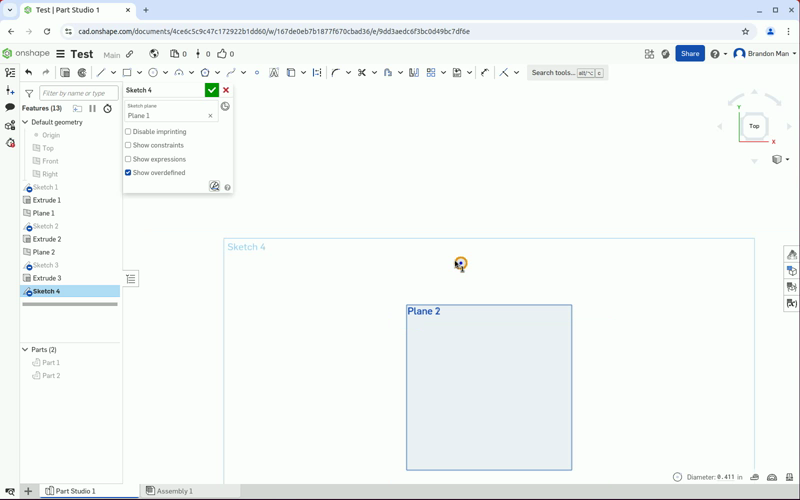
scroll(-6)
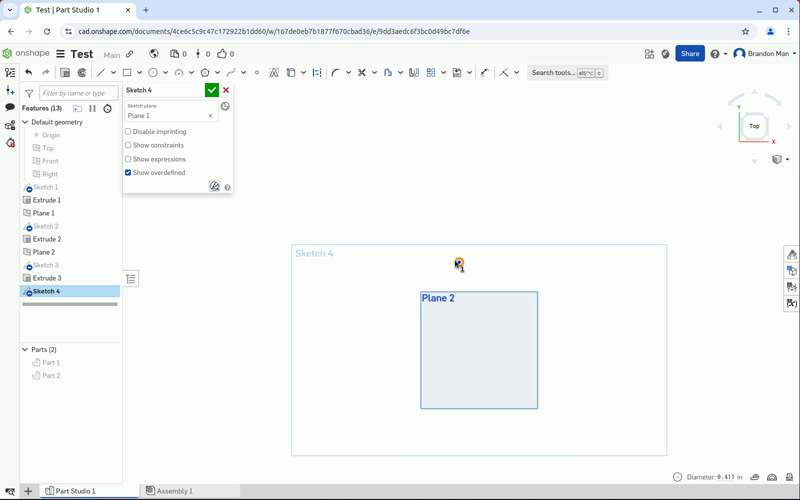
scroll(-6)
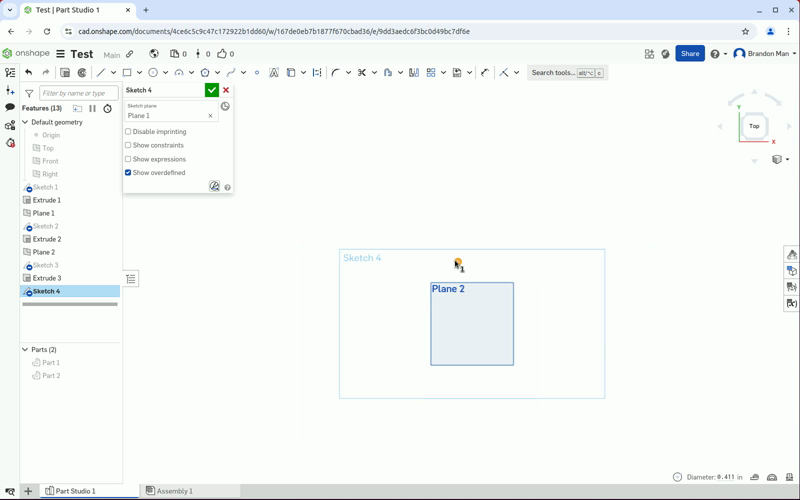
scroll(-6)
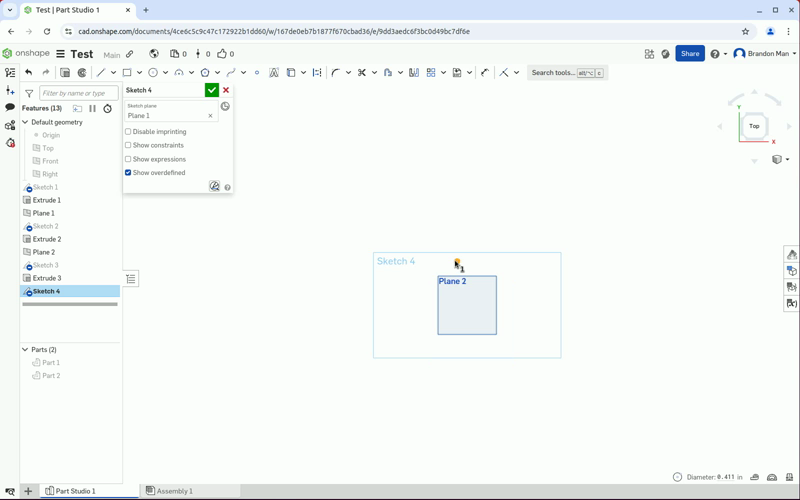
scroll(-6)
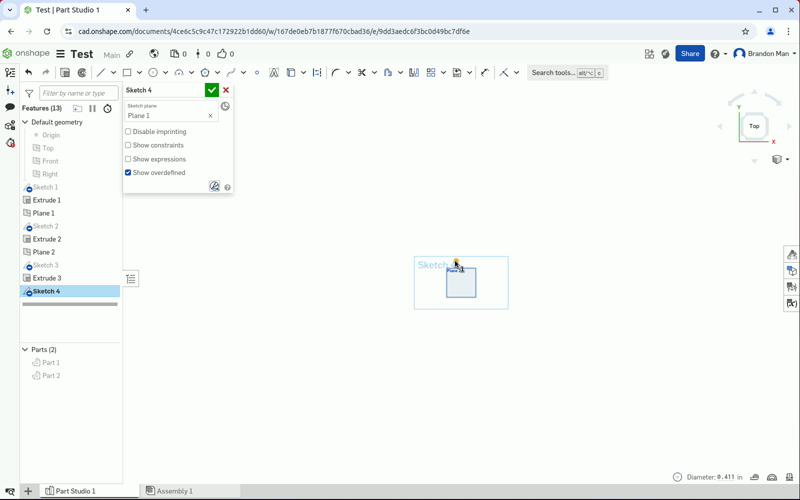
mouse_move(73, 352)
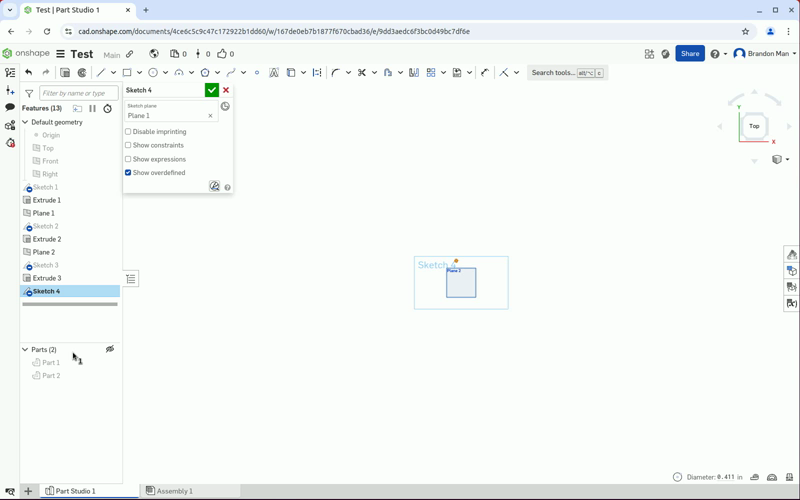
key(shift+y)
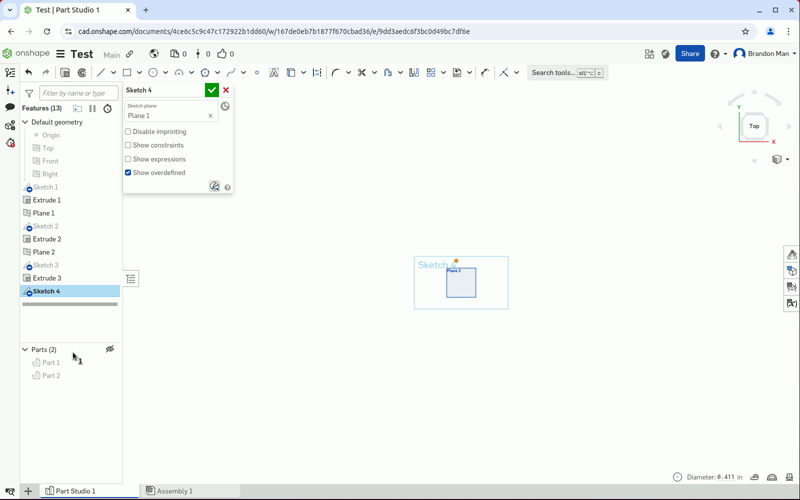
key(shift+e)
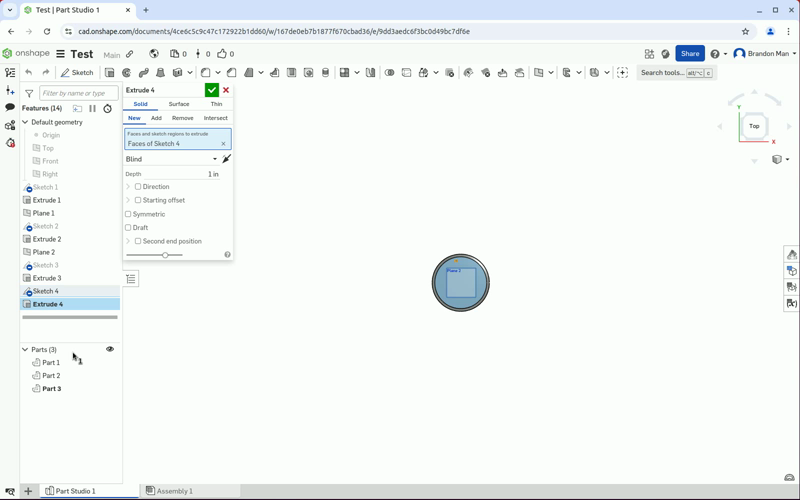
mouse_move(143, 106)
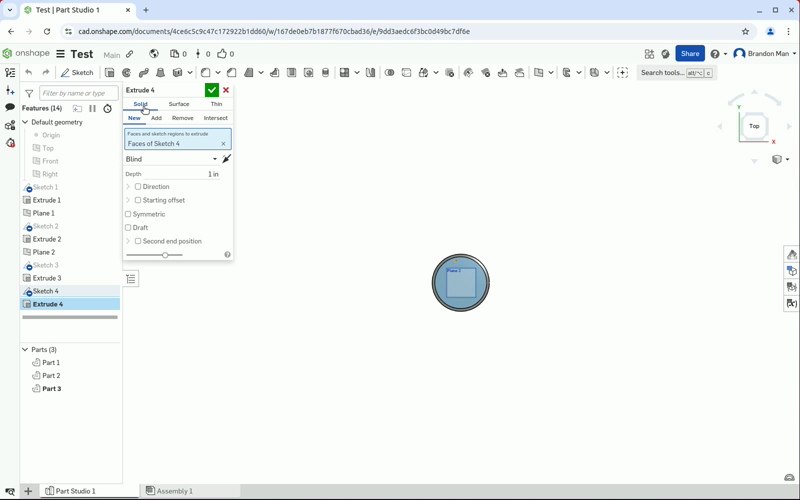
click(143, 106)
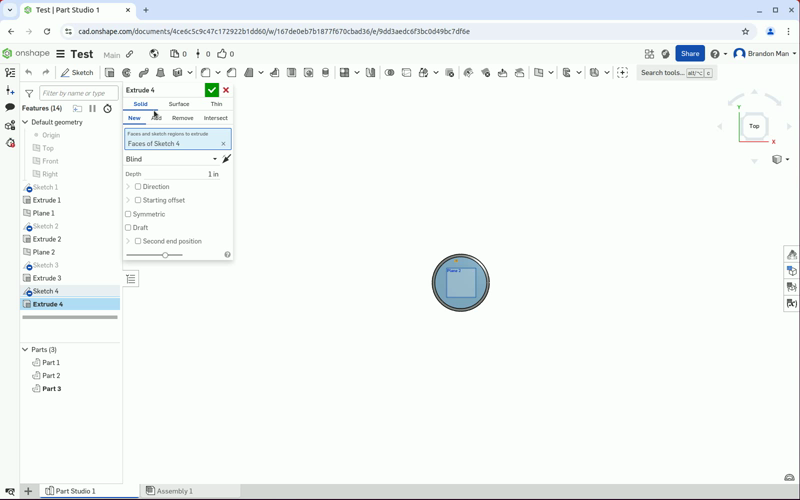
mouse_move(186, 120)
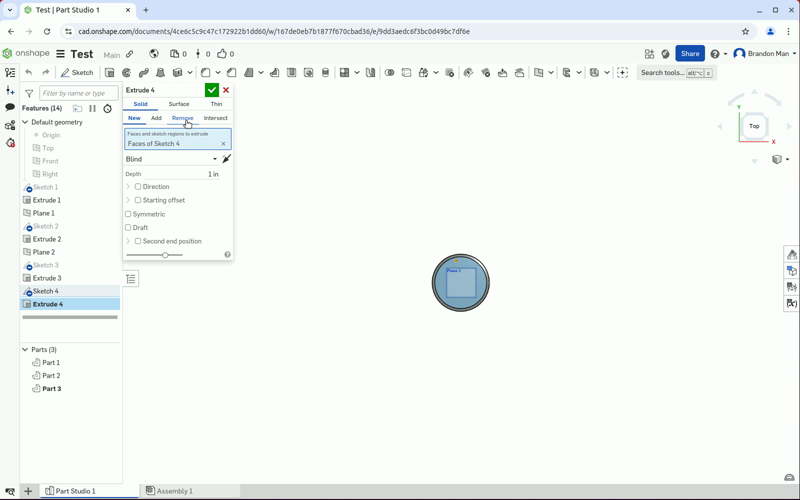
click(186, 120)
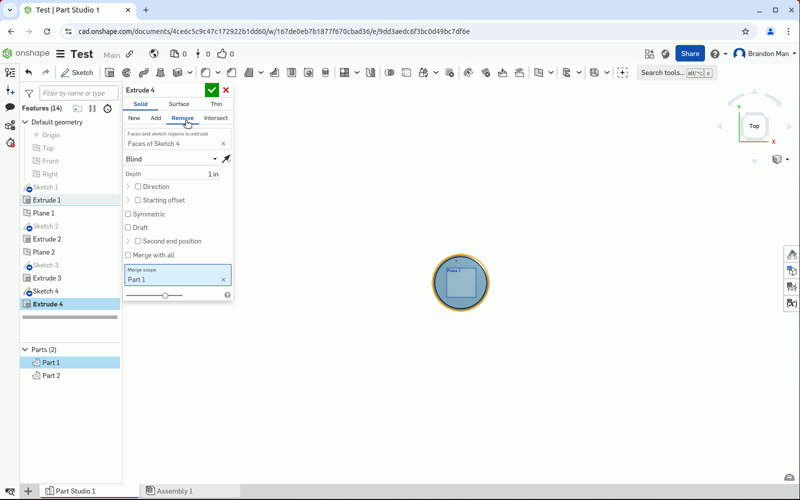
key(tab, 4)
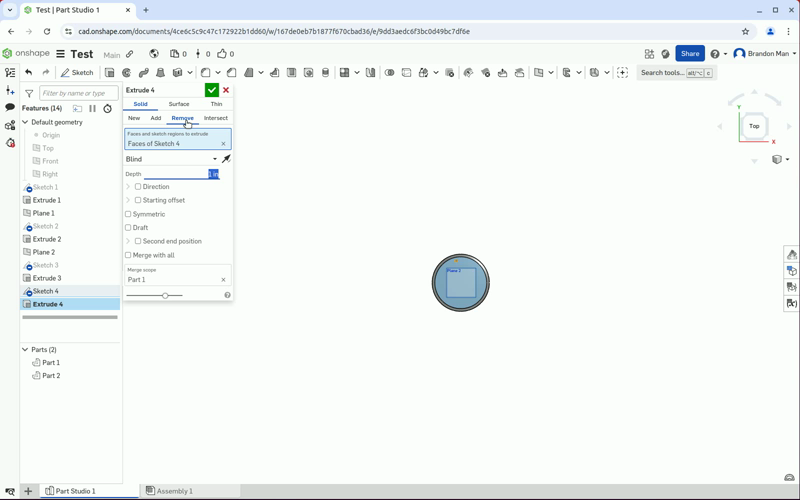
text(1.926)
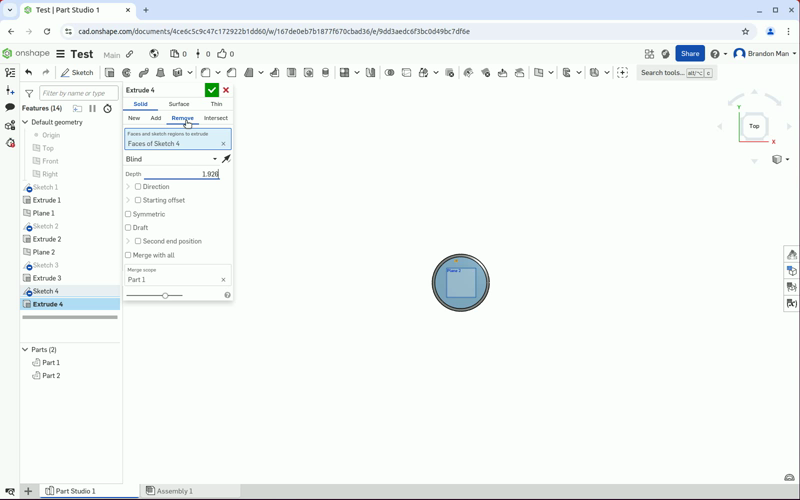
key(tab, 6)
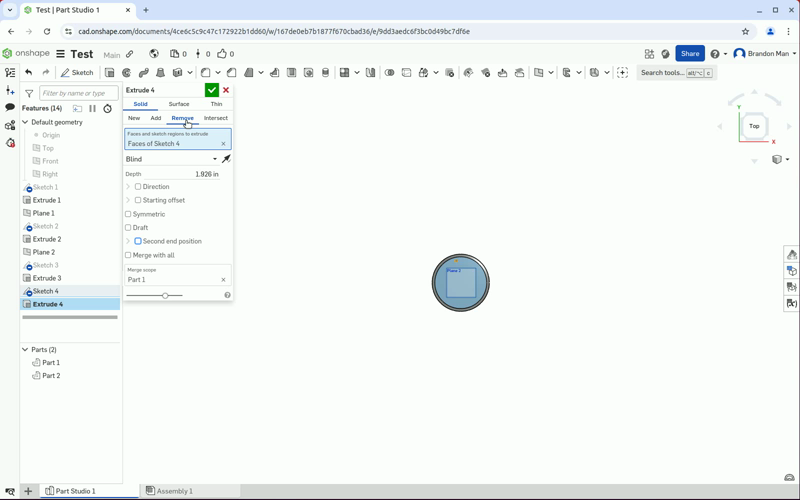
key(space)
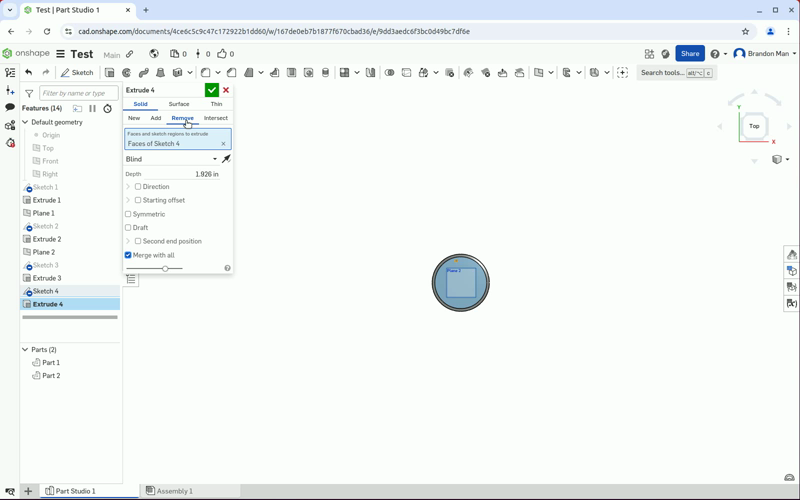
key(enter)
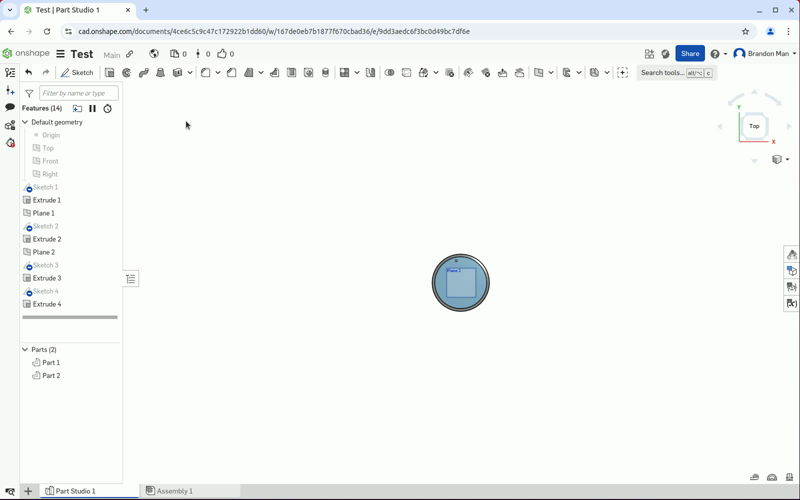
key(shift+h)
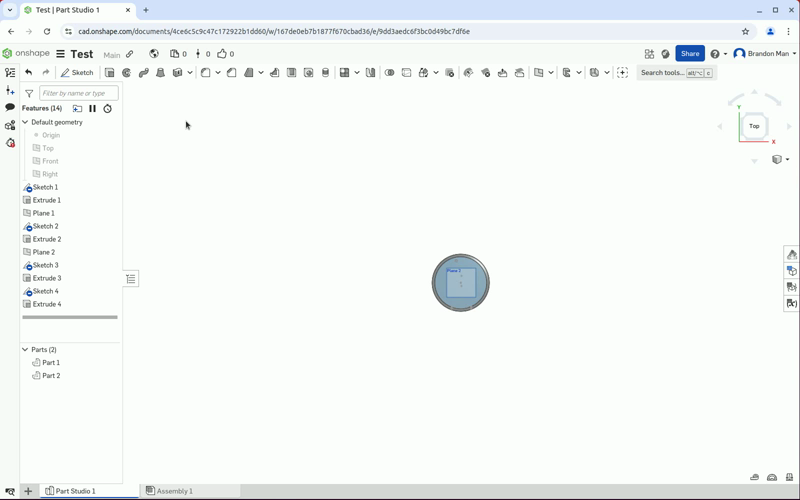
key(shift+h)
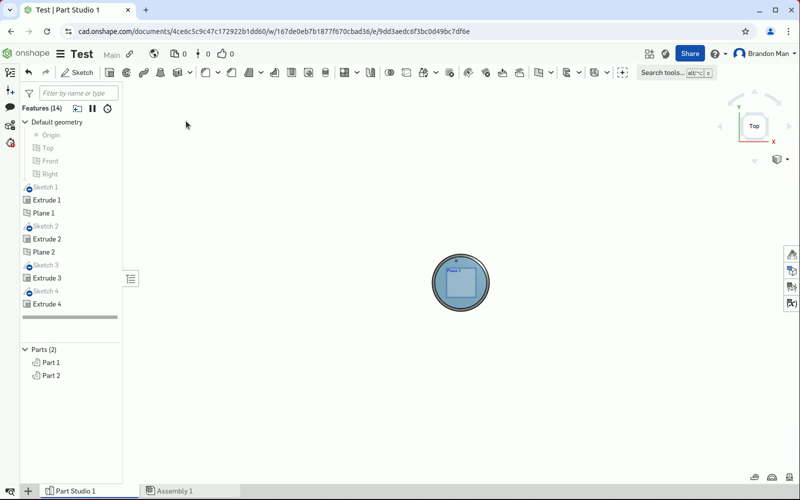
mouse_move(73, 189)
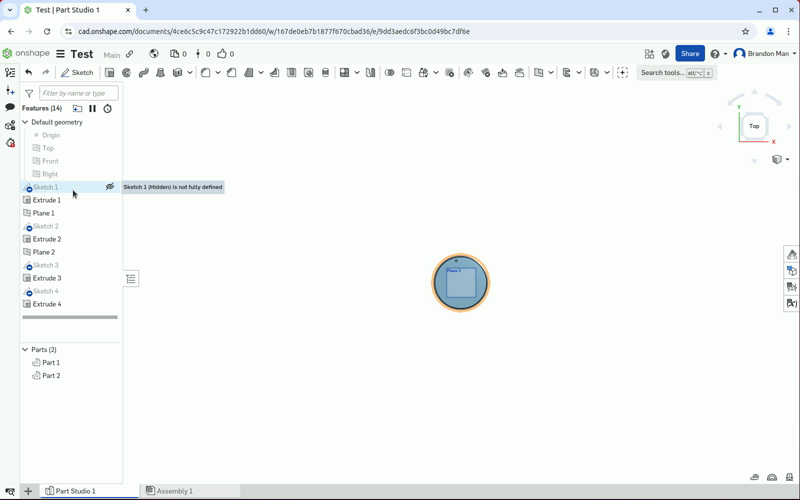
click(73, 189)
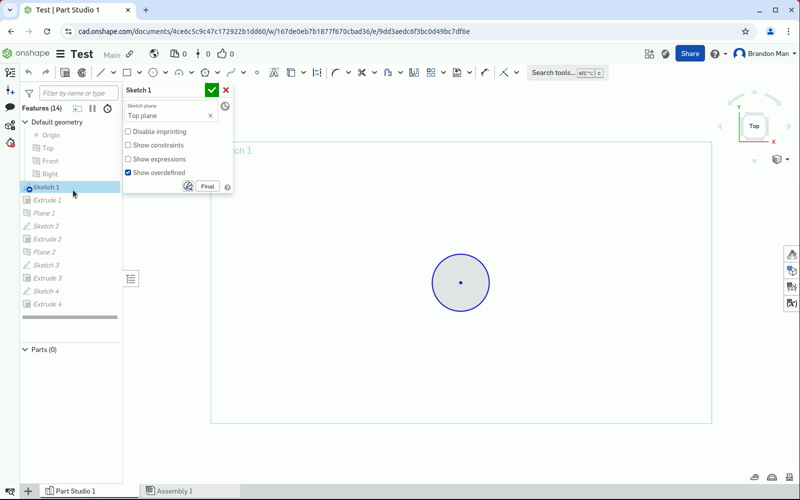
mouse_move(229, 92)
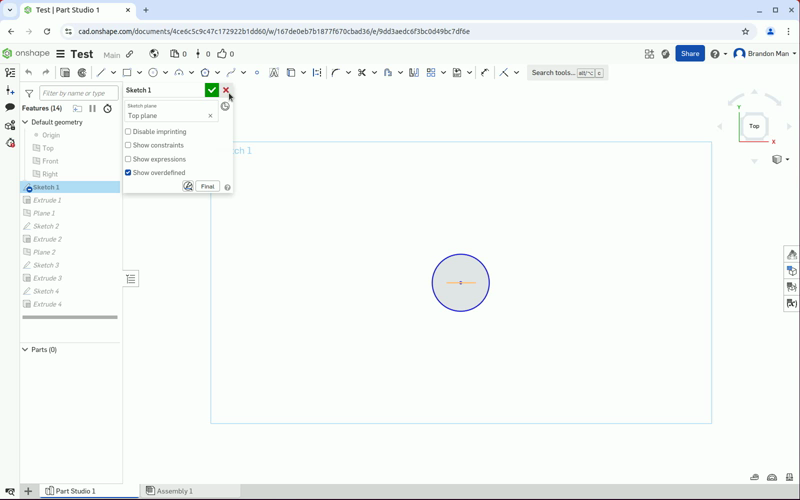
click(229, 92)
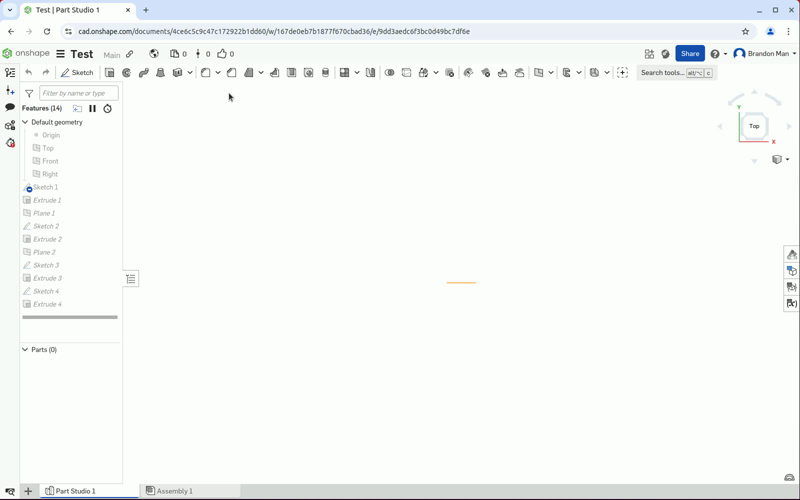
key(shift+s)
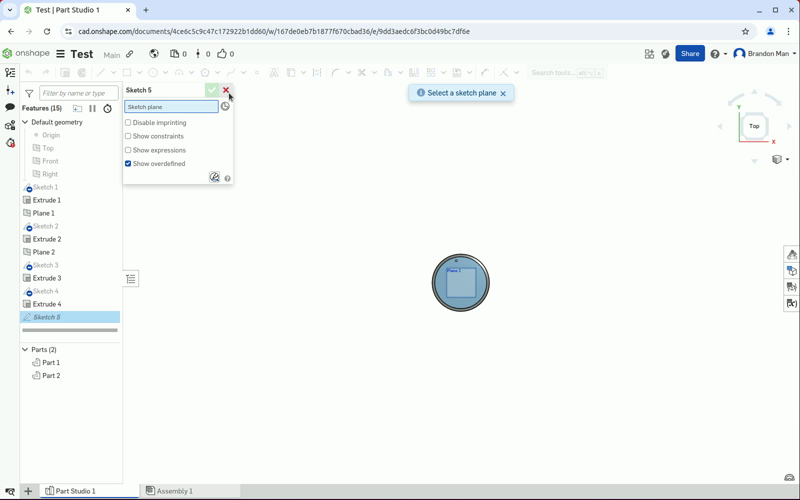
mouse_move(73, 215)
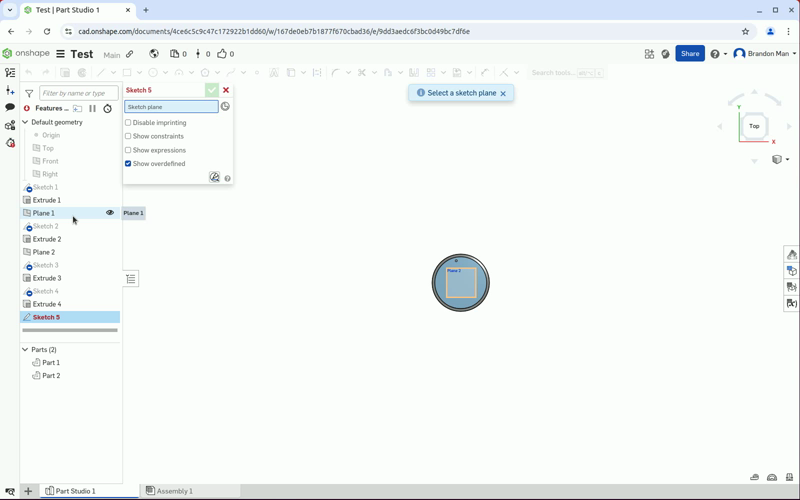
click(73, 215)
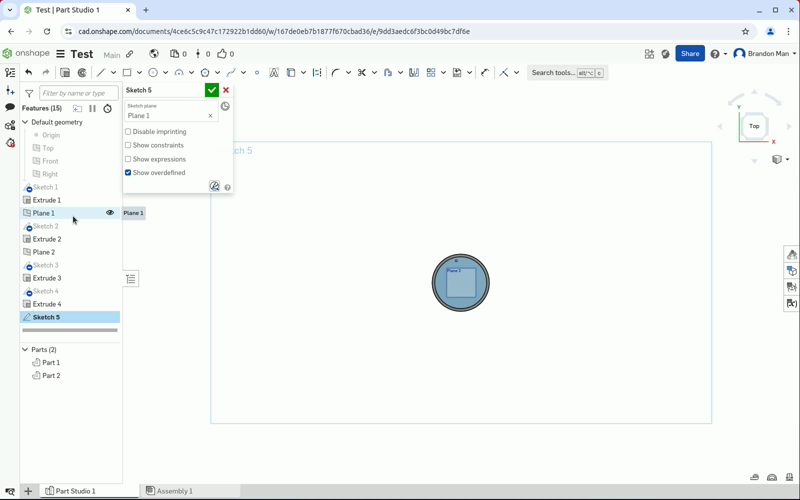
mouse_move(73, 352)
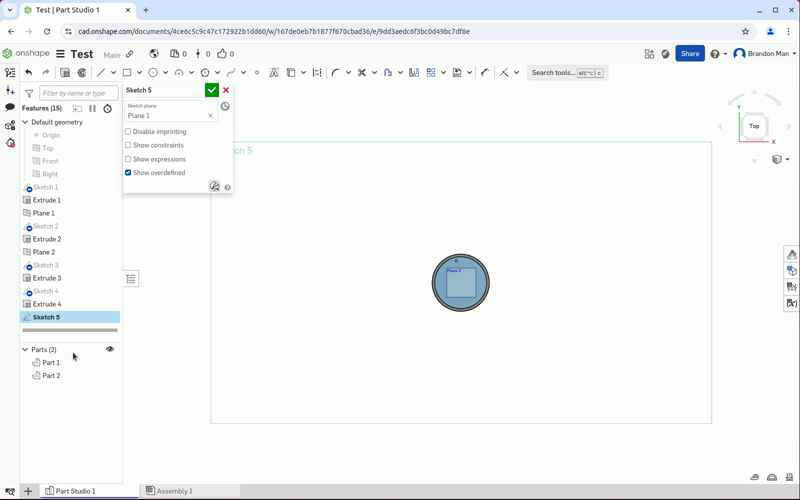
key(y)
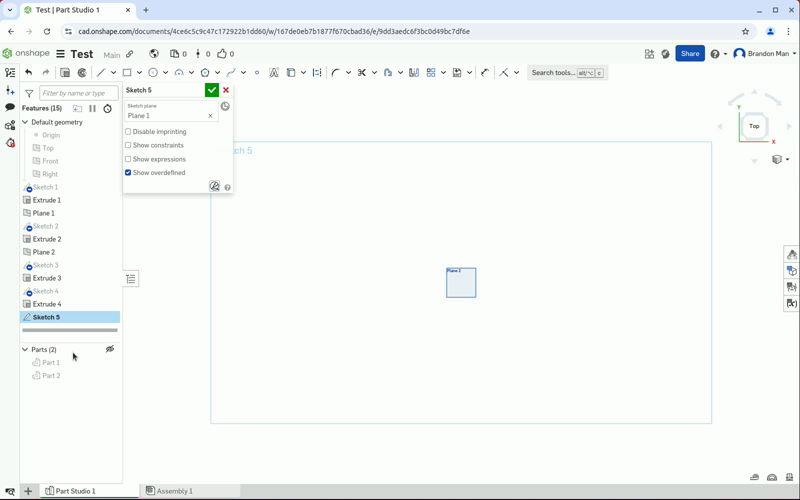
key(c)
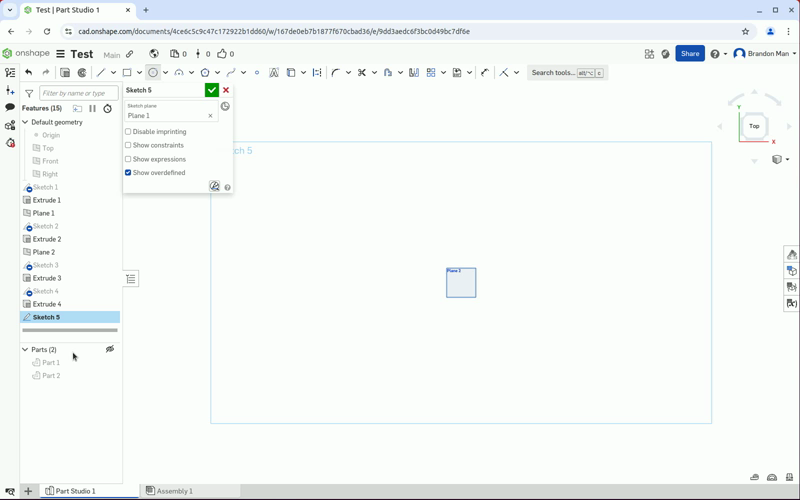
key_down(shift)
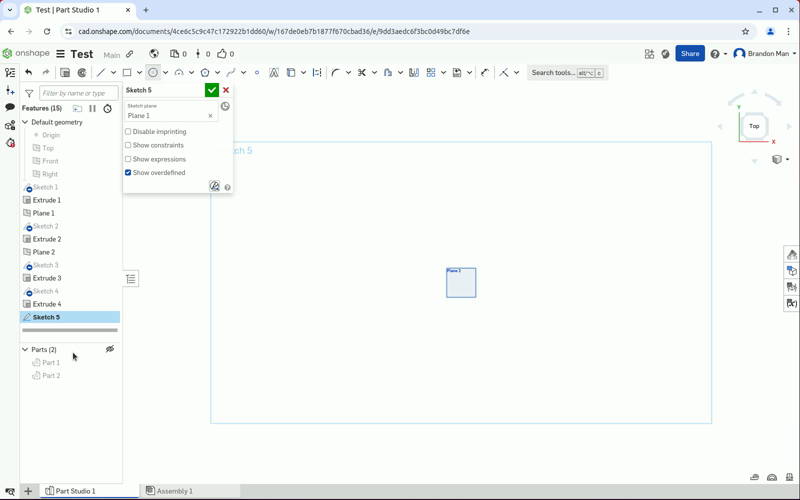
mouse_move(466, 260)
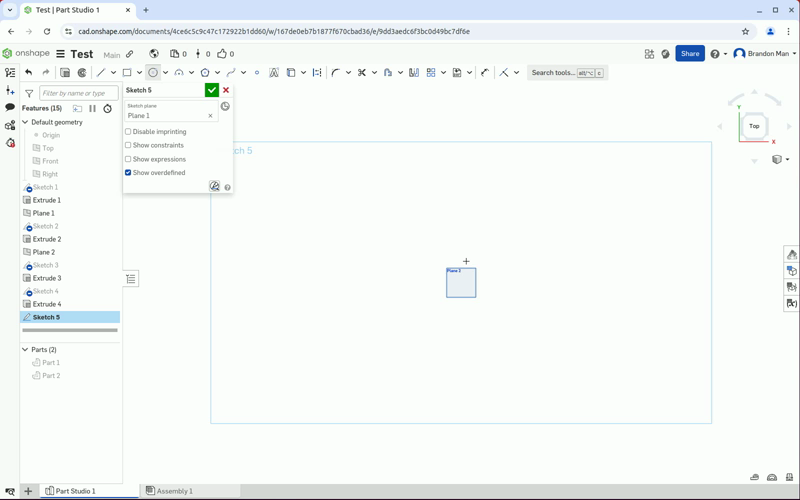
click(466, 260)
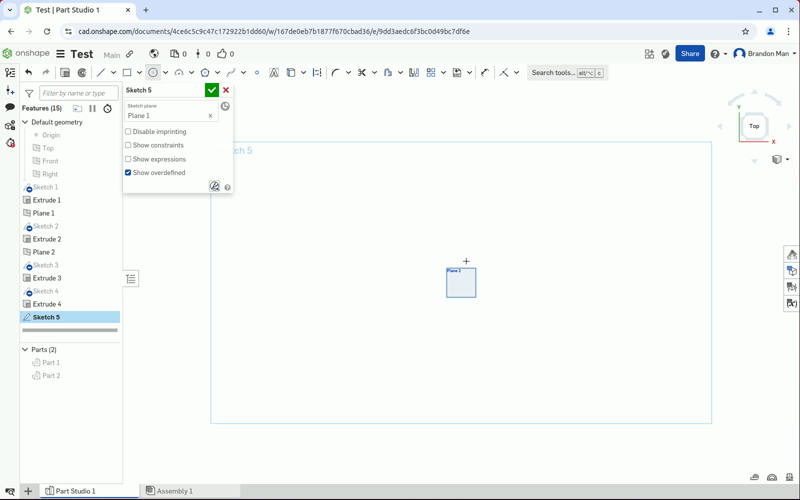
key_up(shift)
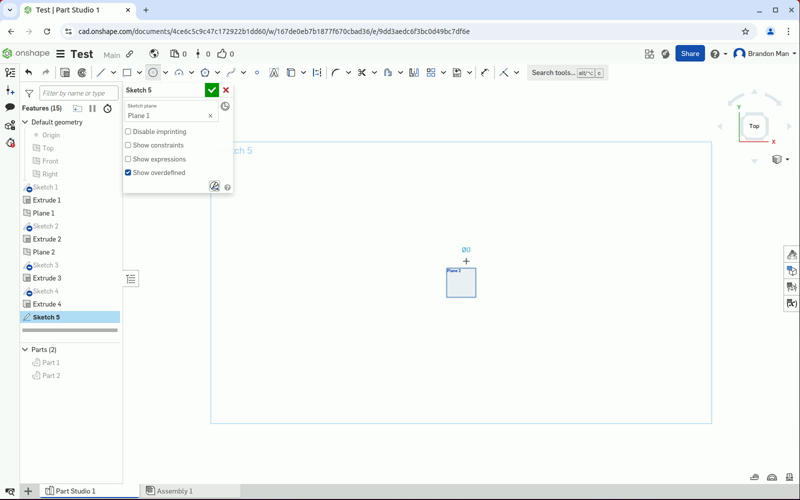
mouse_move(467, 260)
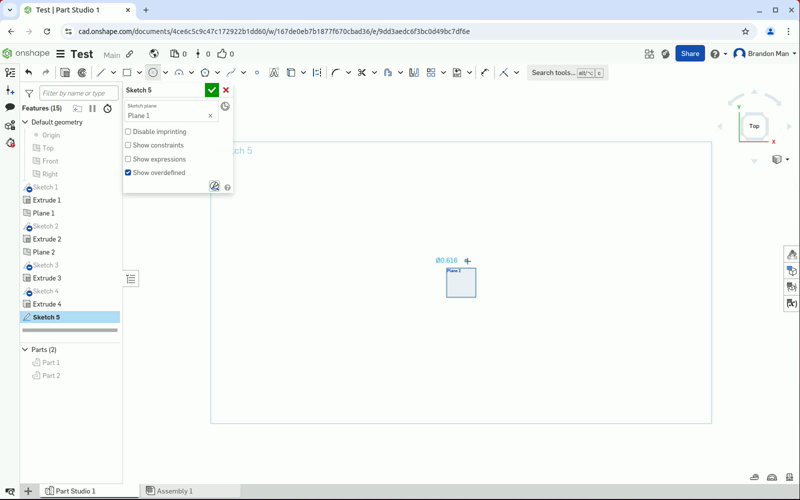
scroll(6)
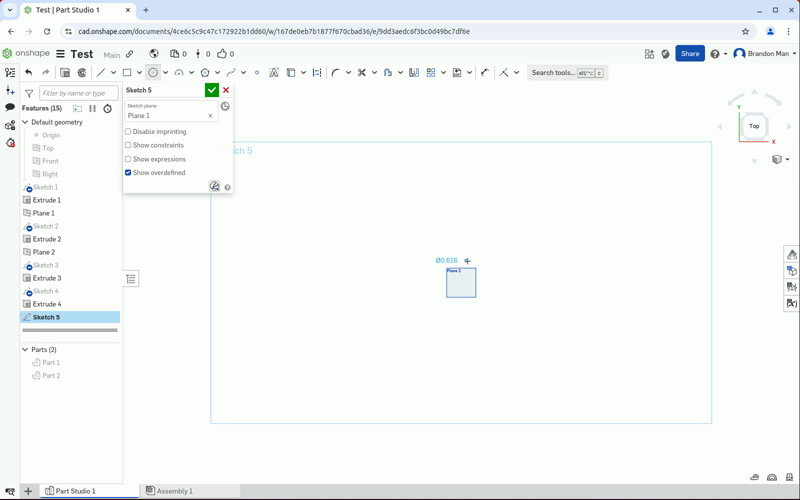
scroll(6)
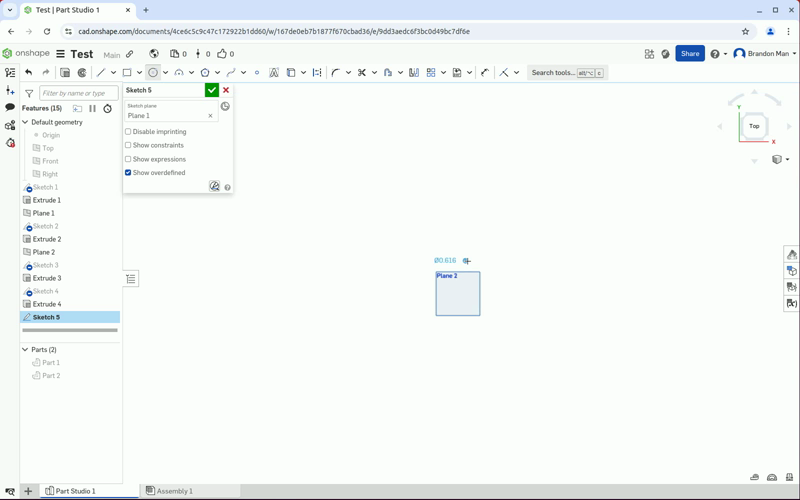
scroll(6)
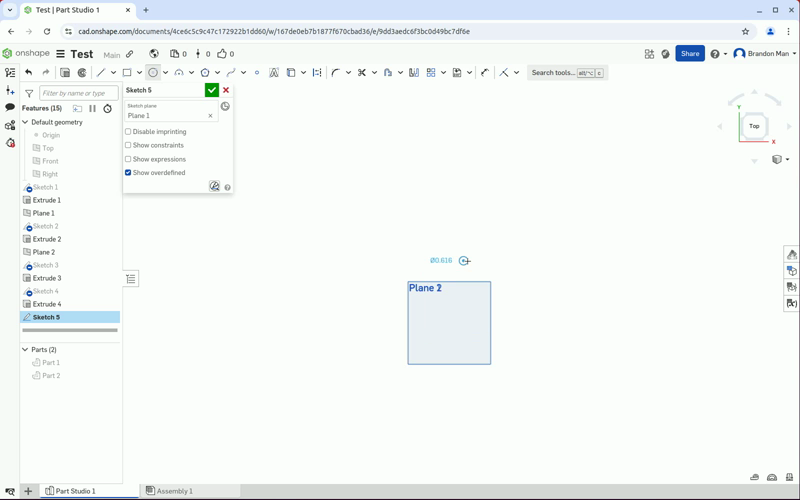
scroll(6)
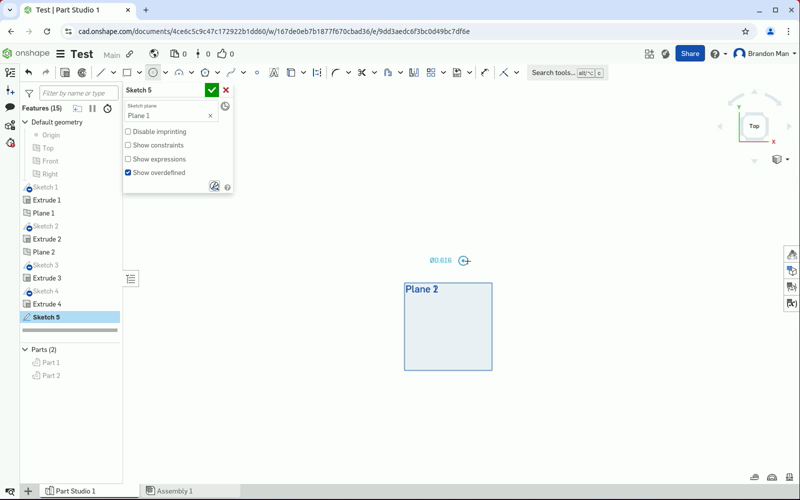
scroll(6)
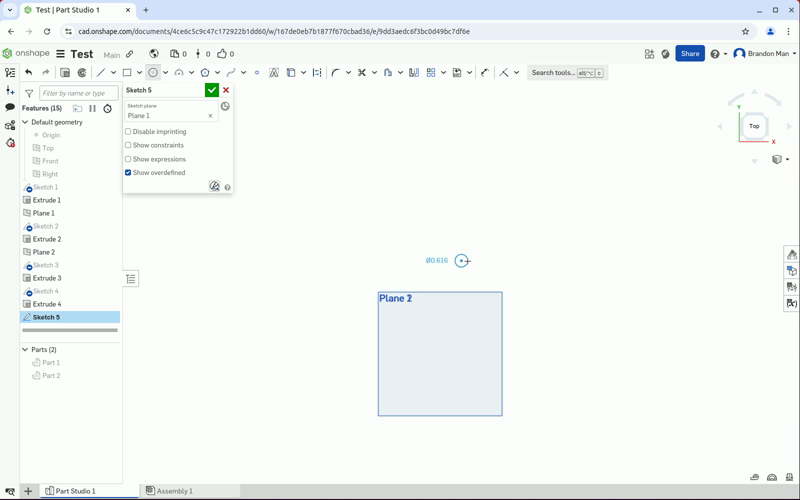
scroll(6)
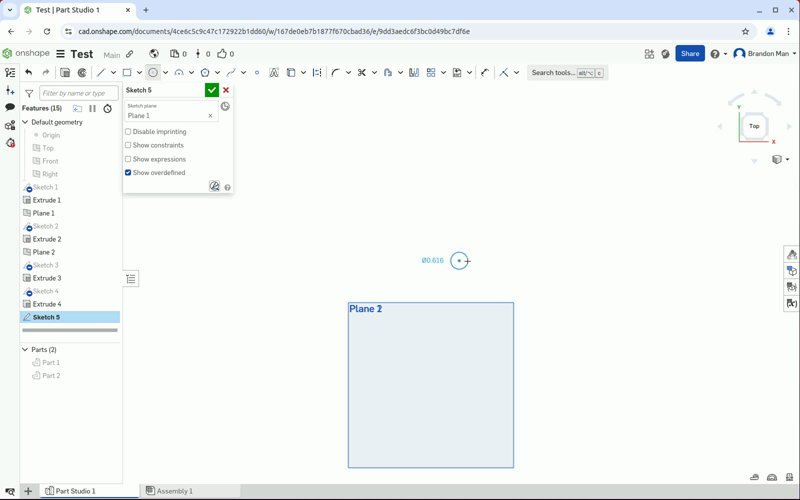
scroll(6)
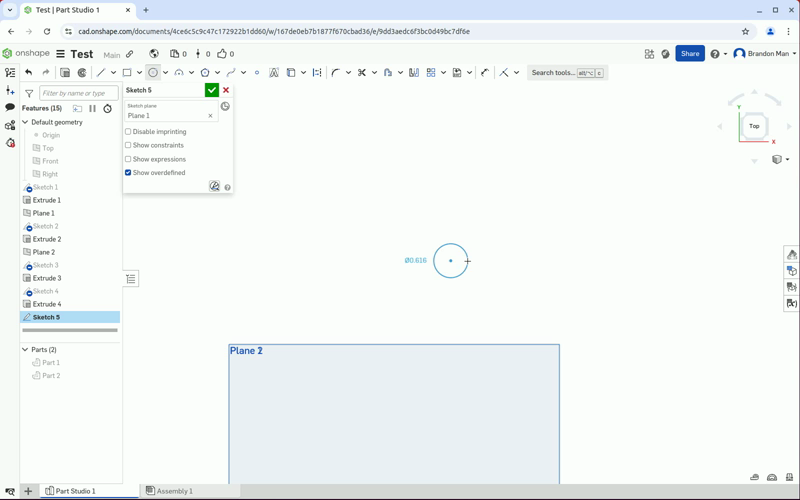
click(467, 260)
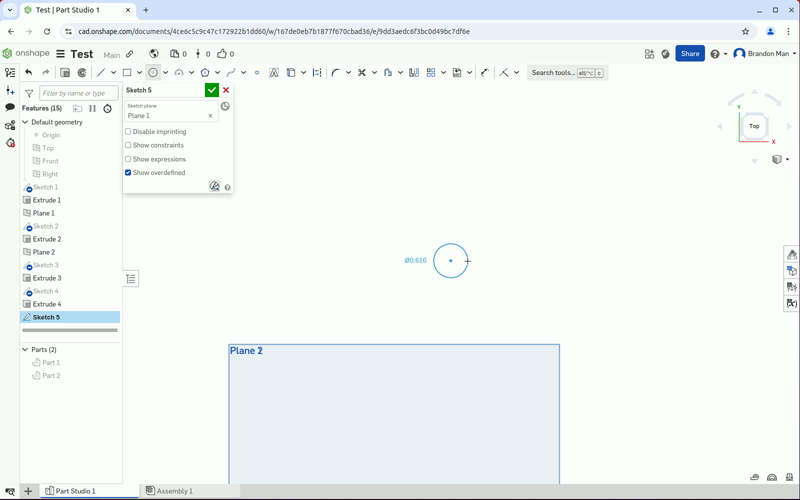
scroll(-6)
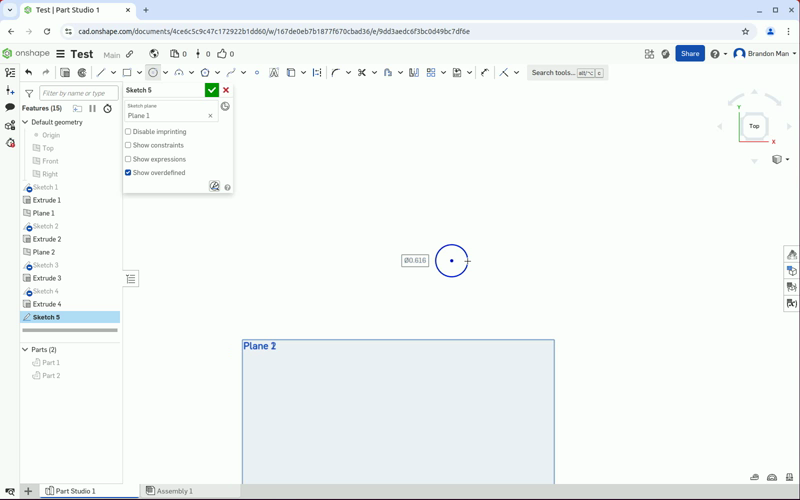
scroll(-6)
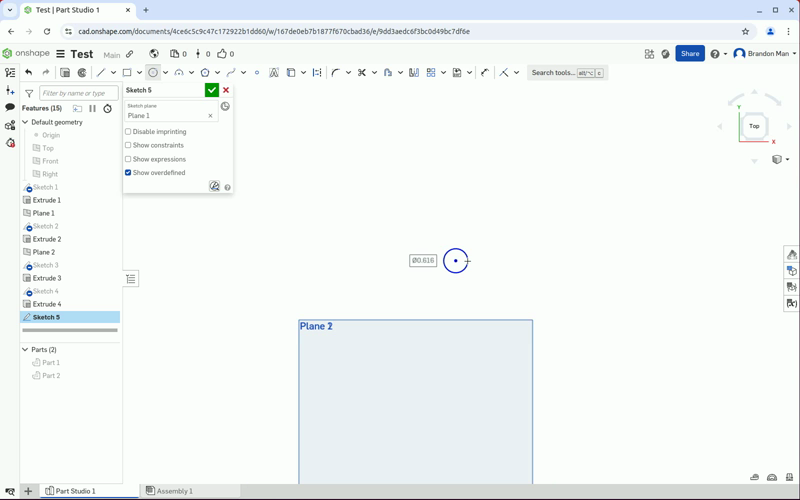
scroll(-6)
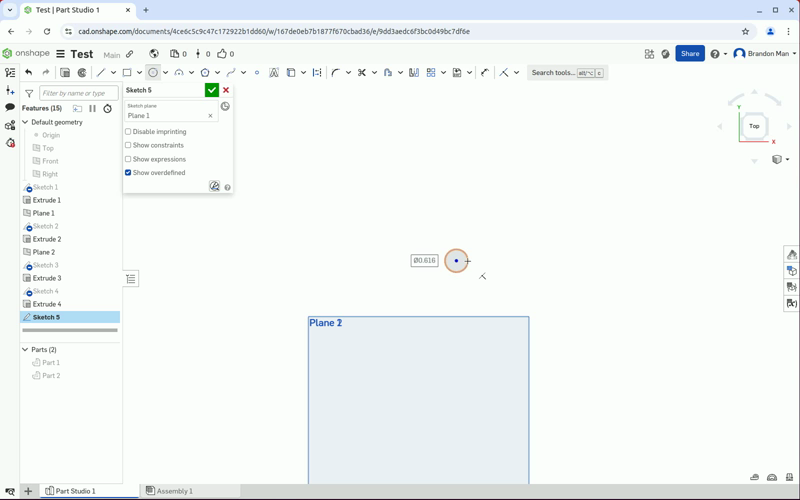
scroll(-6)
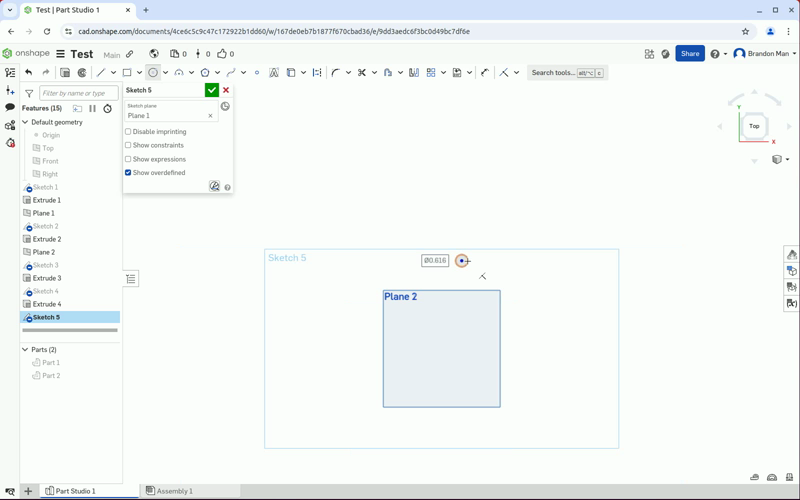
scroll(-6)
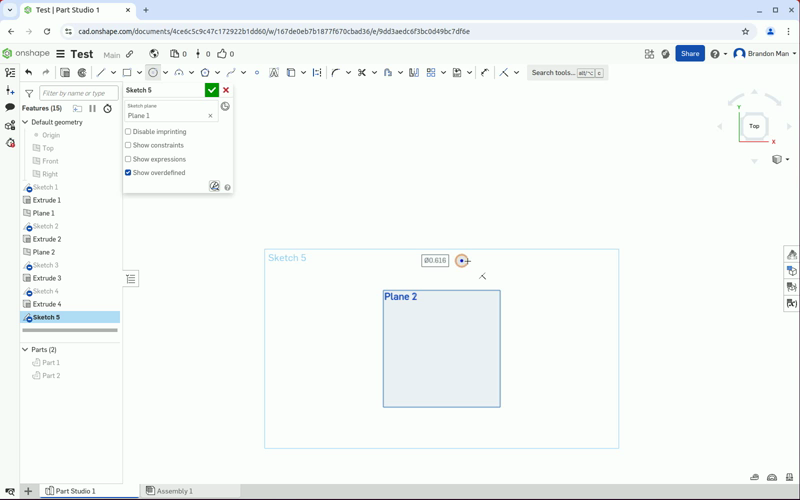
scroll(-6)
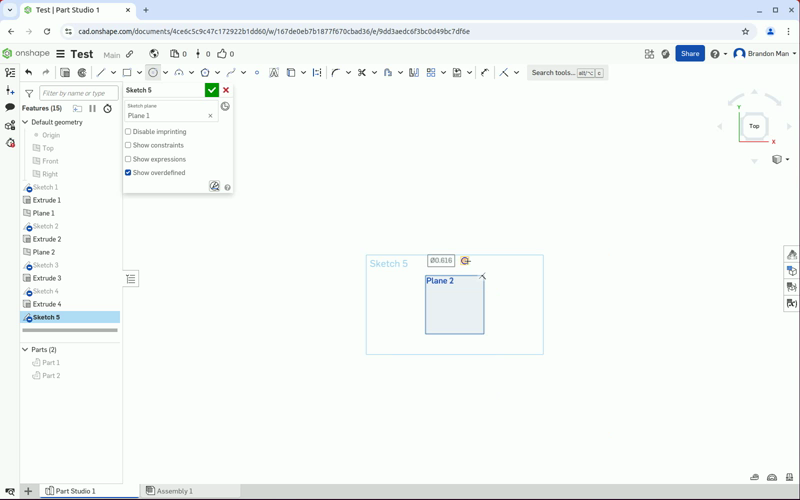
scroll(-6)
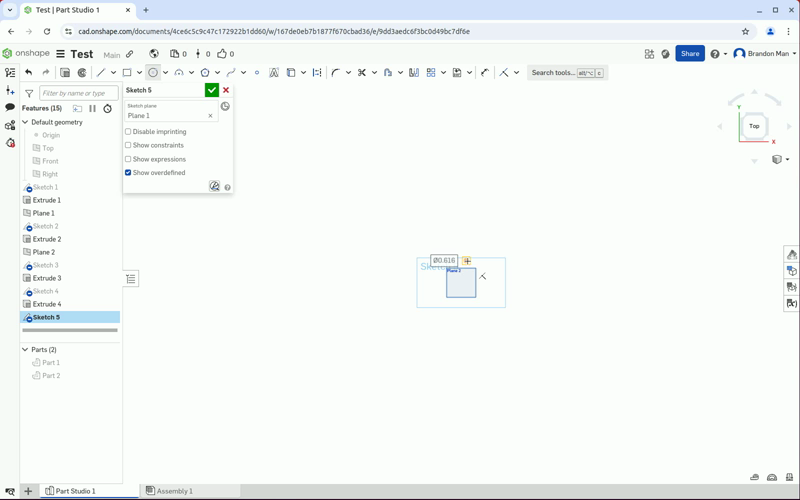
key(esc)
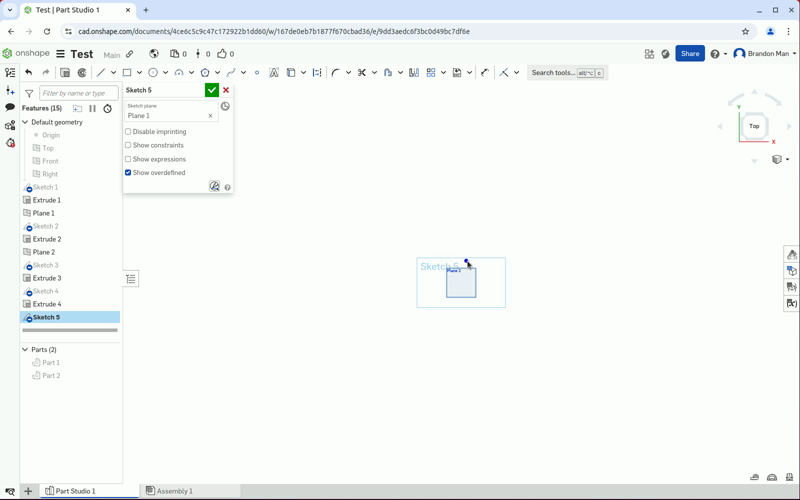
mouse_move(466, 259)
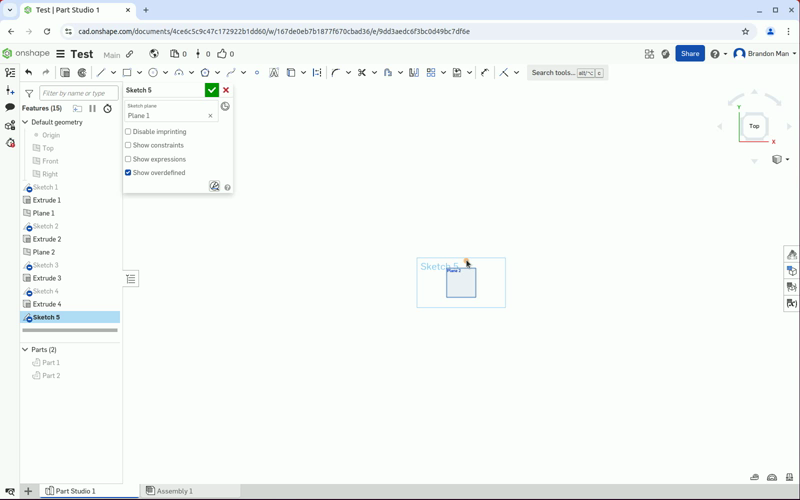
scroll(6)
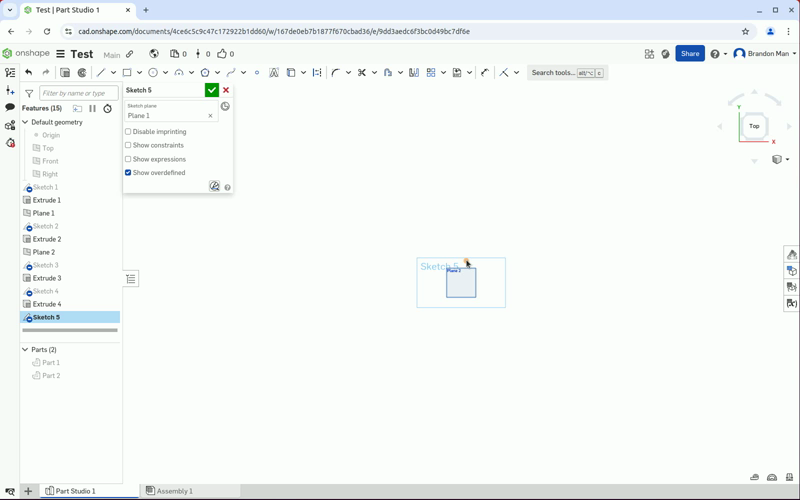
scroll(6)
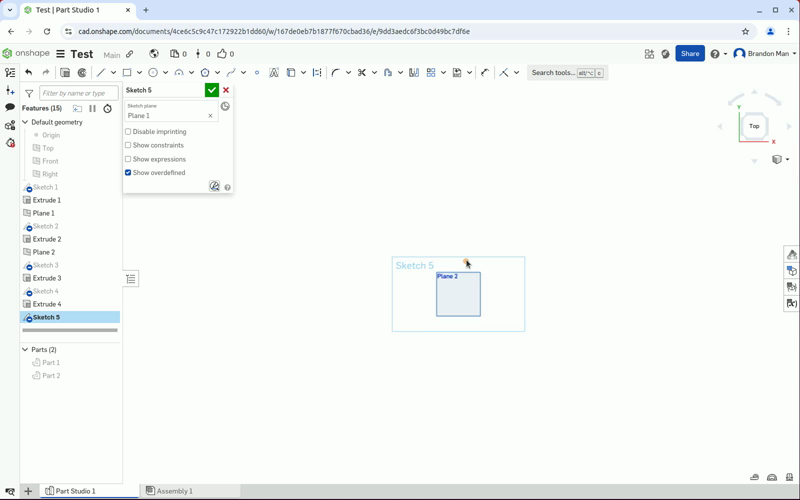
scroll(6)
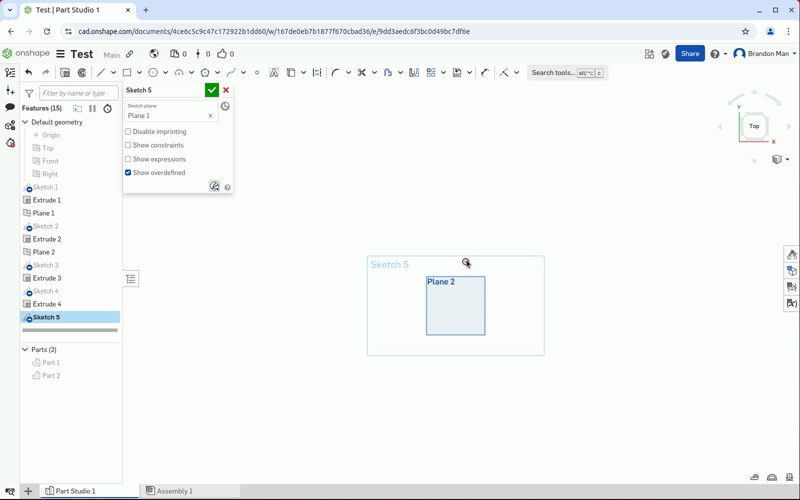
scroll(6)
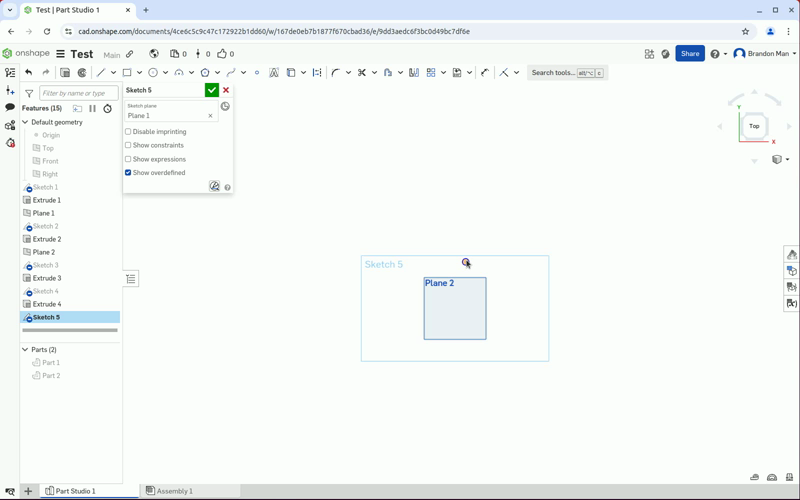
scroll(6)
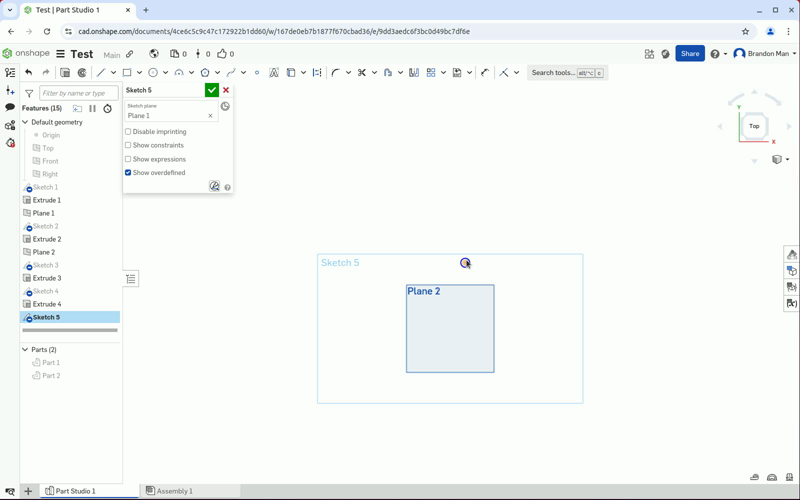
scroll(6)
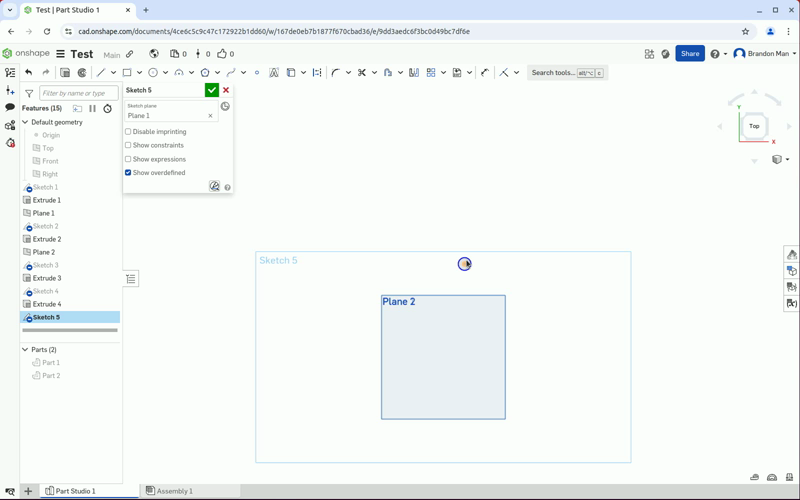
scroll(6)
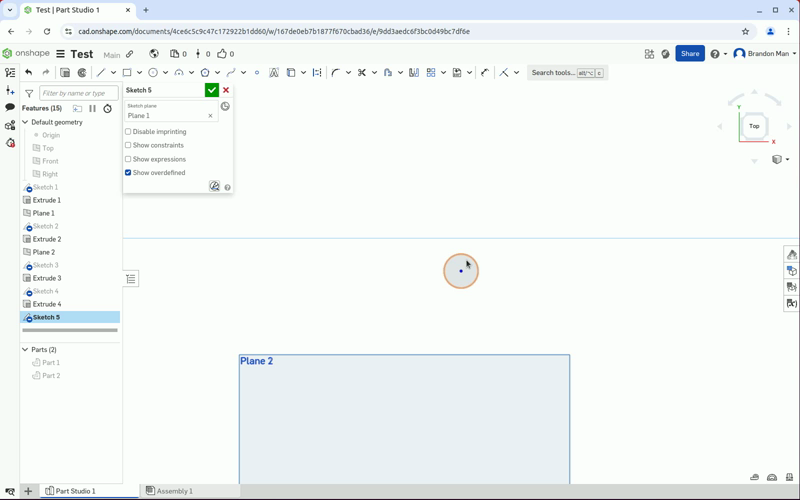
click(466, 259)
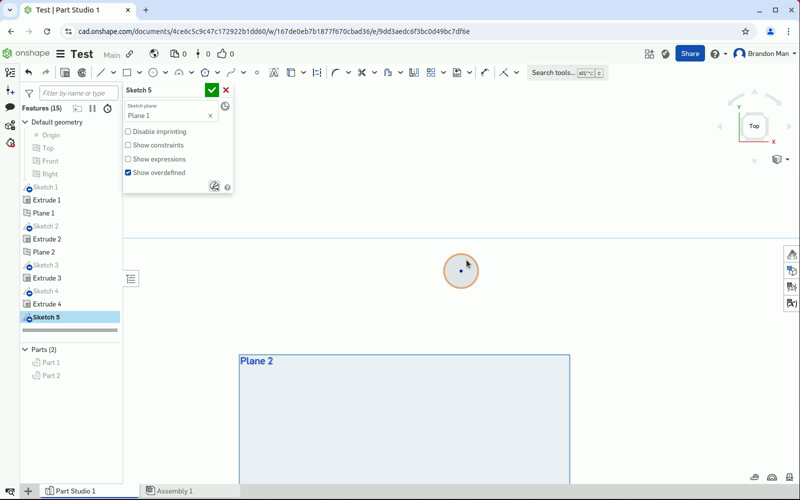
scroll(-6)
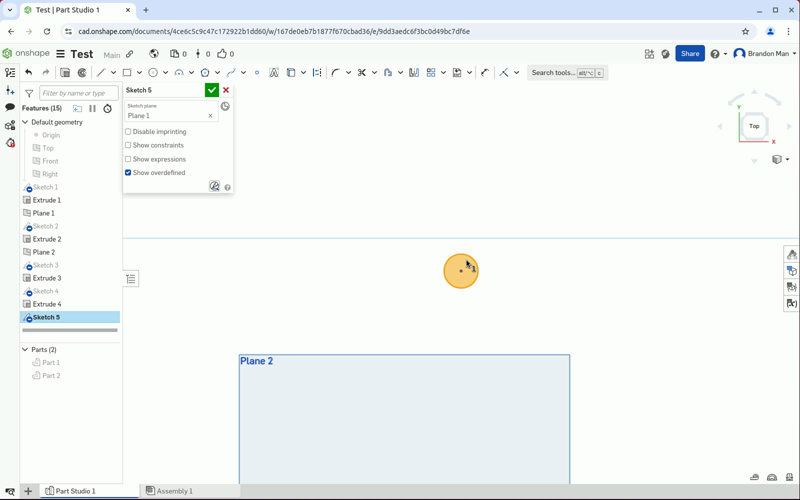
scroll(-6)
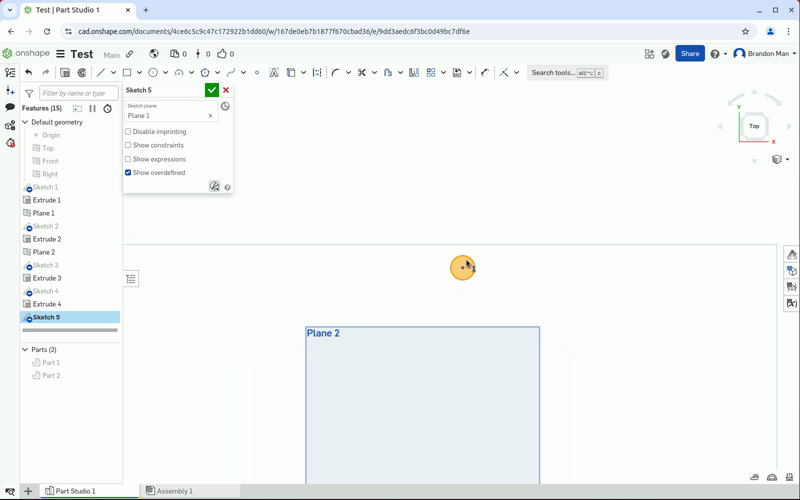
scroll(-6)
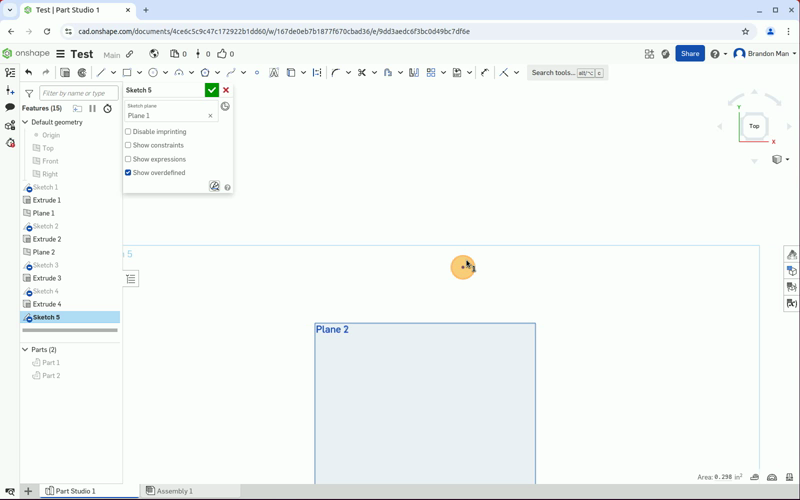
scroll(-6)
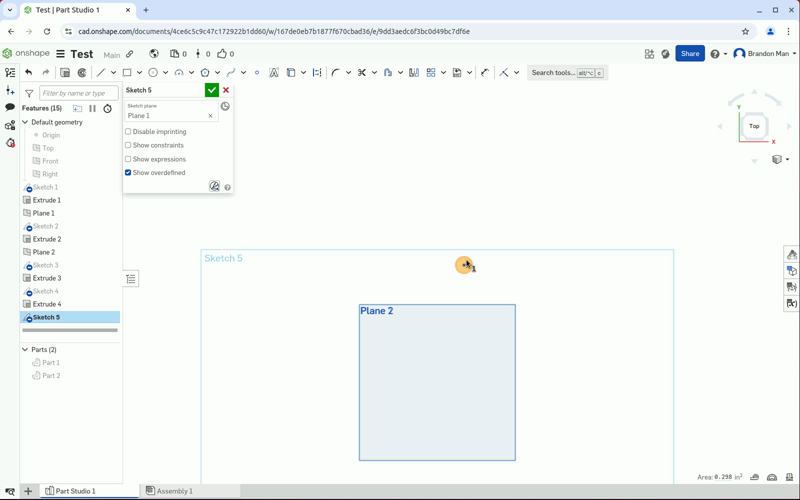
scroll(-6)
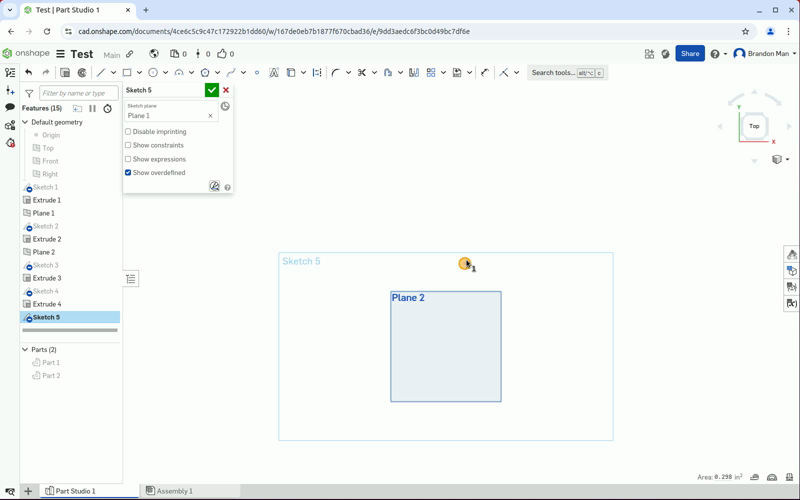
scroll(-6)
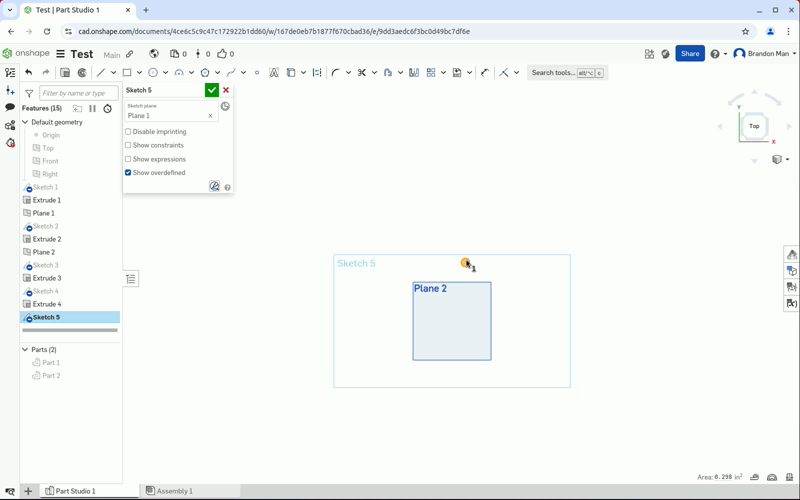
scroll(-6)
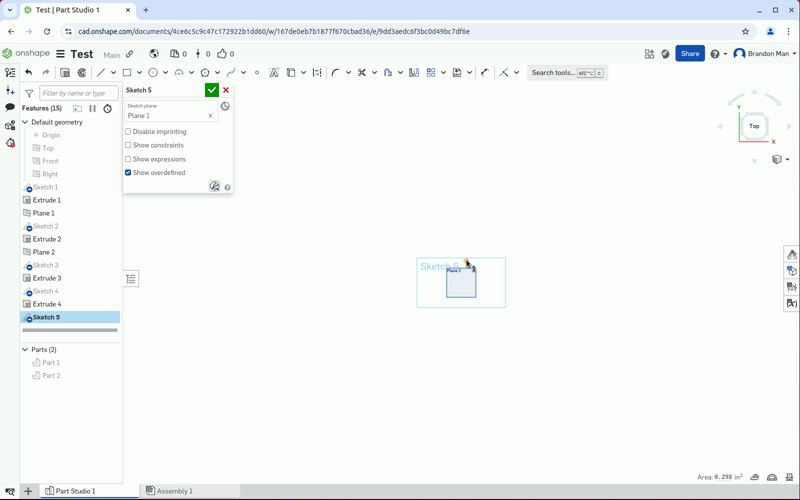
mouse_move(73, 352)
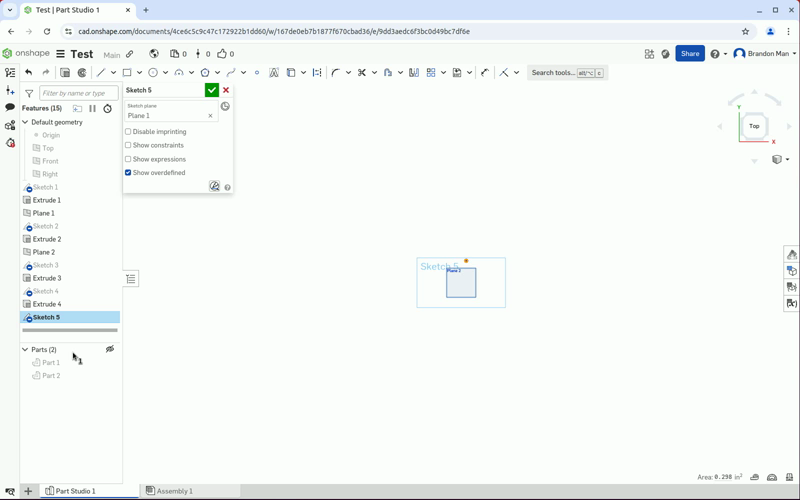
key(shift+y)
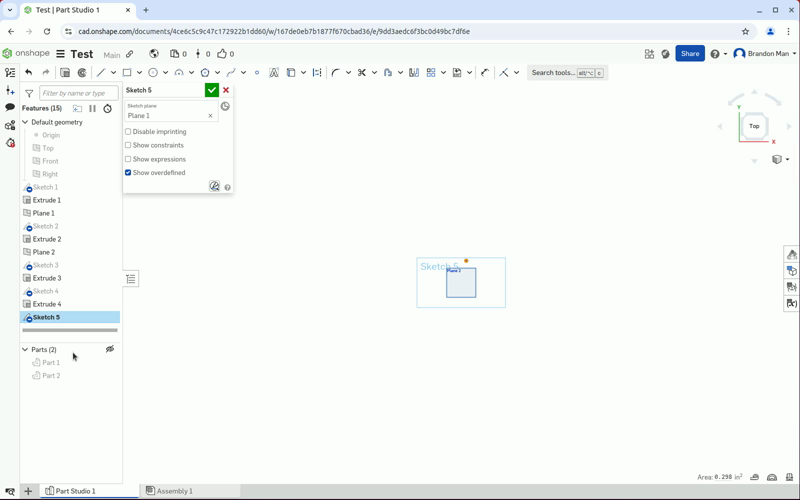
key(shift+e)
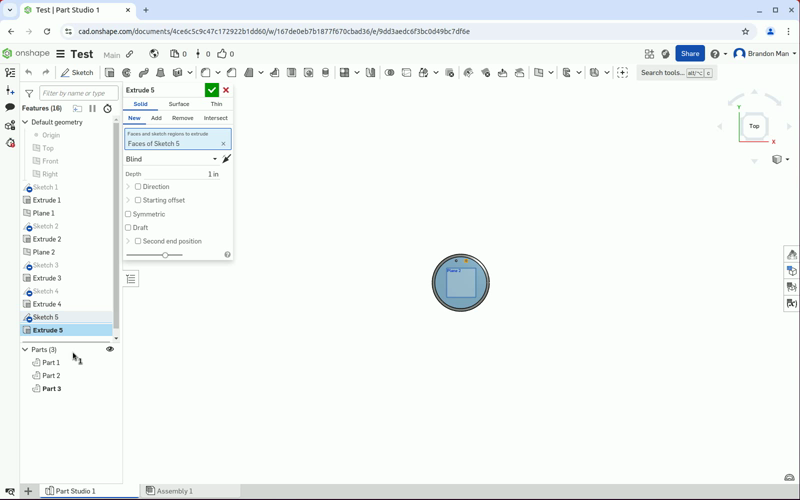
mouse_move(143, 106)
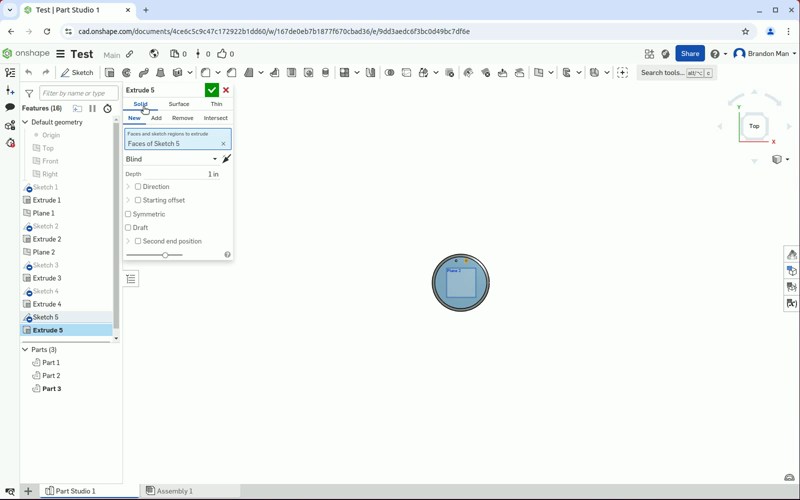
click(143, 106)
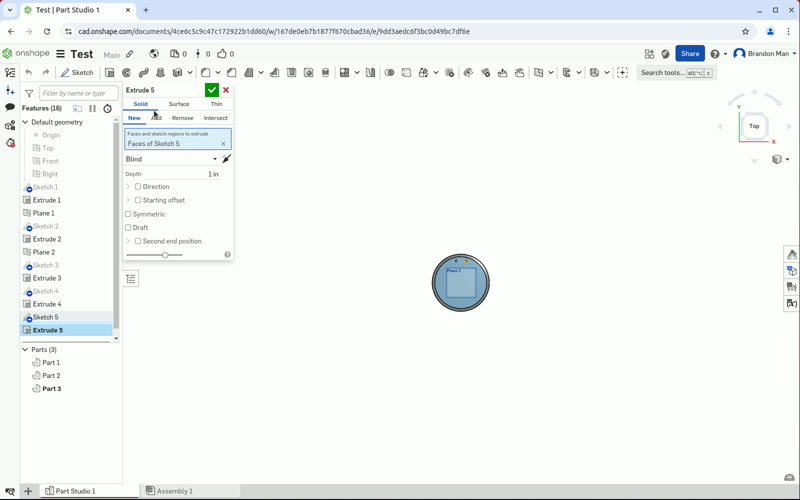
mouse_move(186, 120)
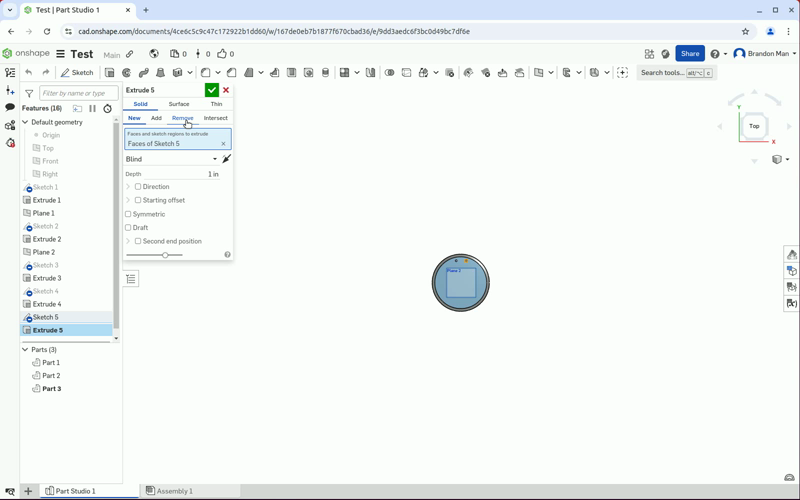
click(186, 120)
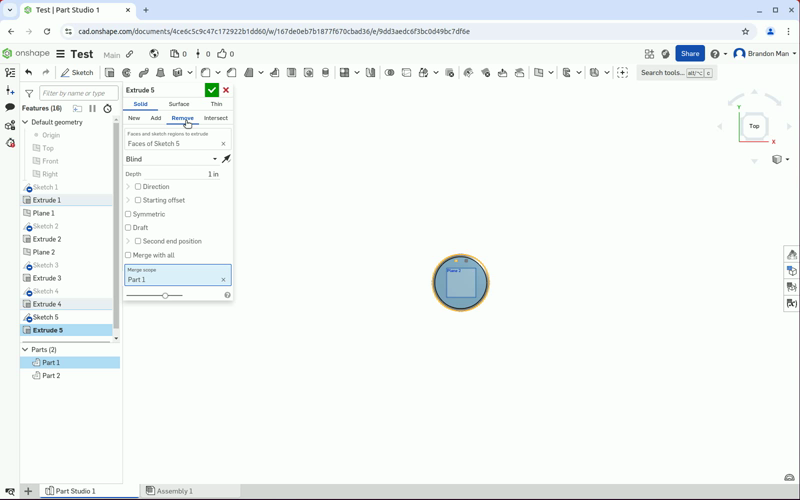
key(tab, 4)
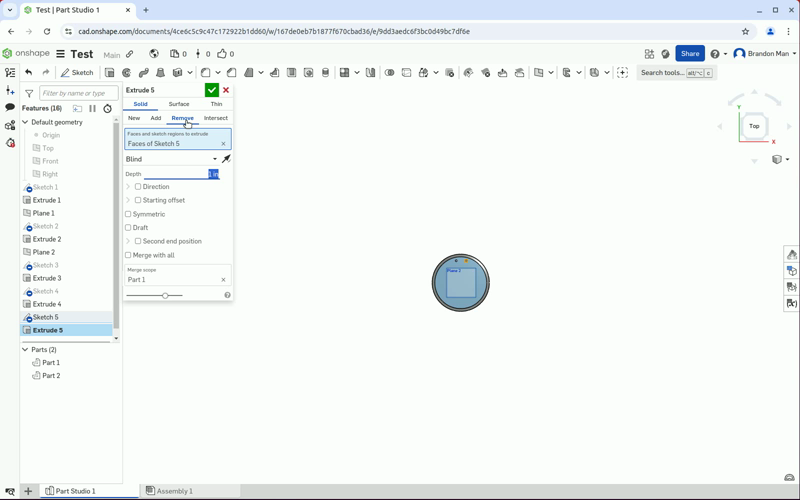
text(1.926)
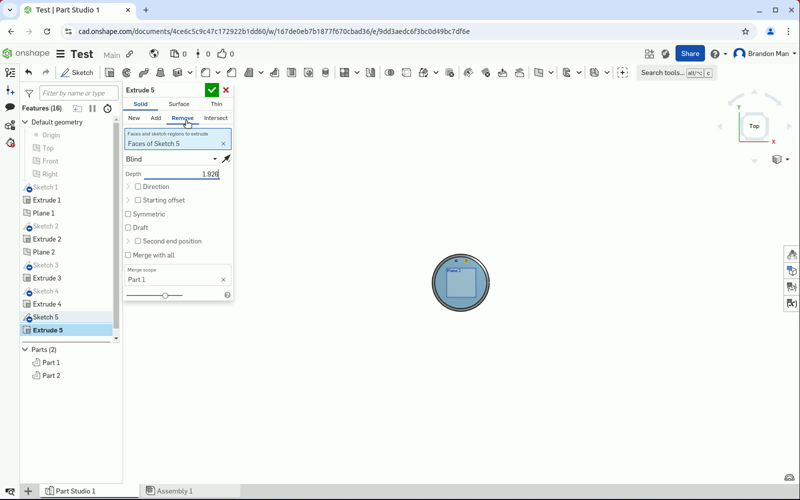
key(tab, 6)
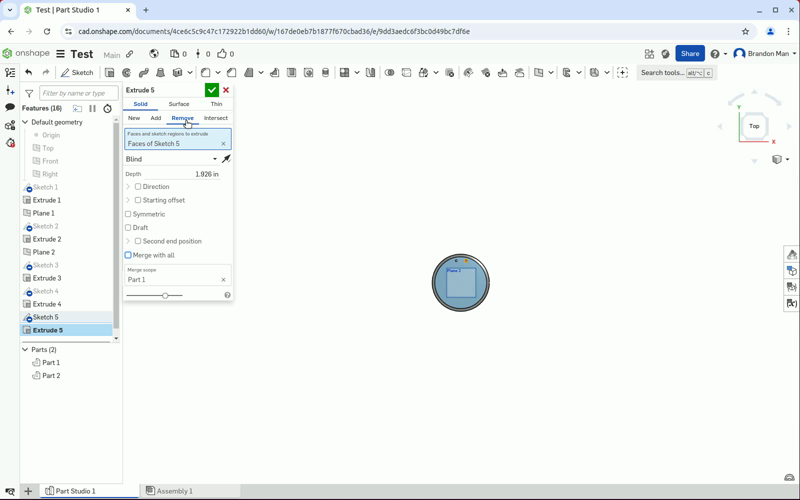
key(space)
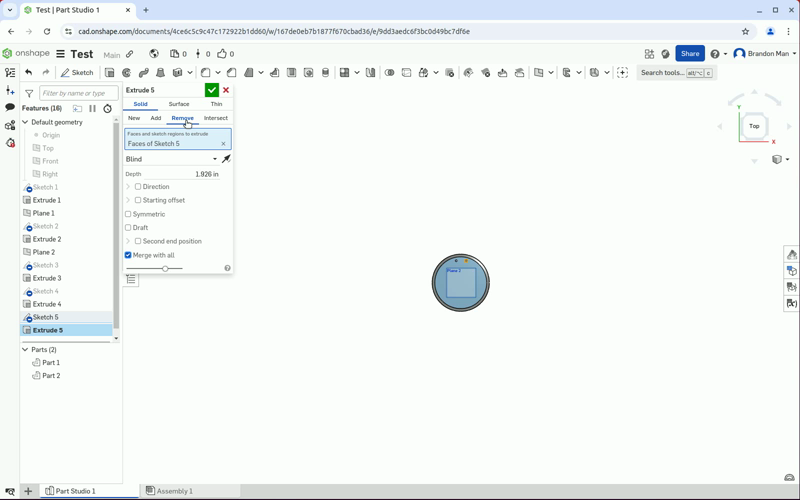
key(enter)
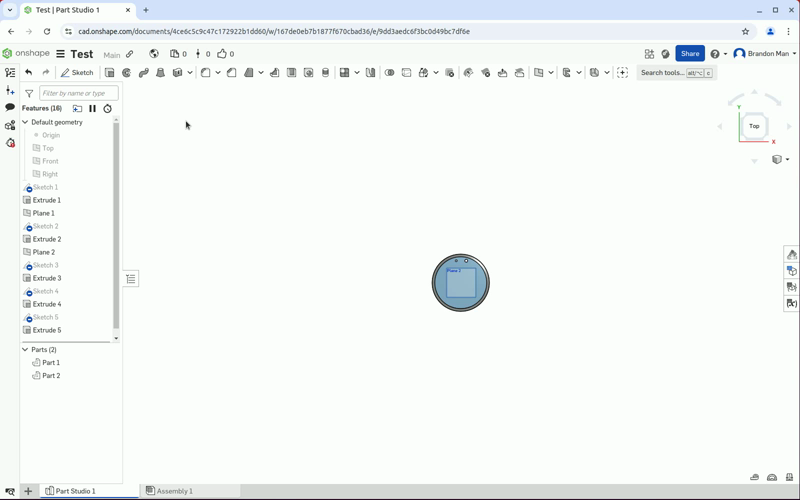
key(shift+h)
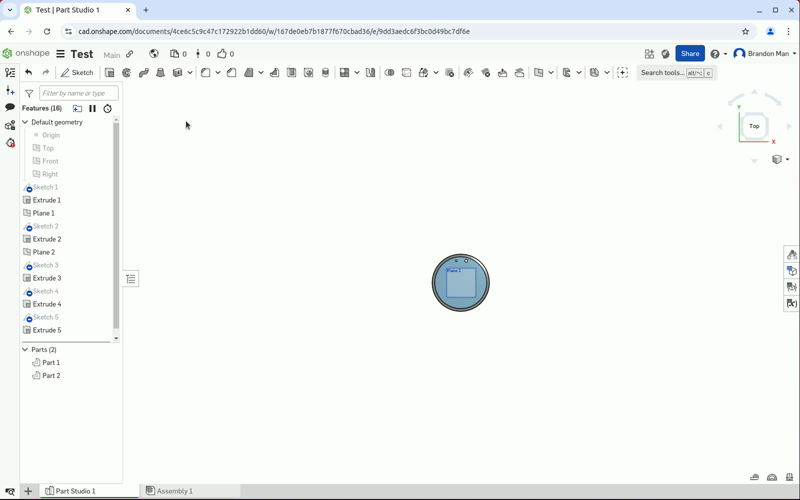
key(shift+h)
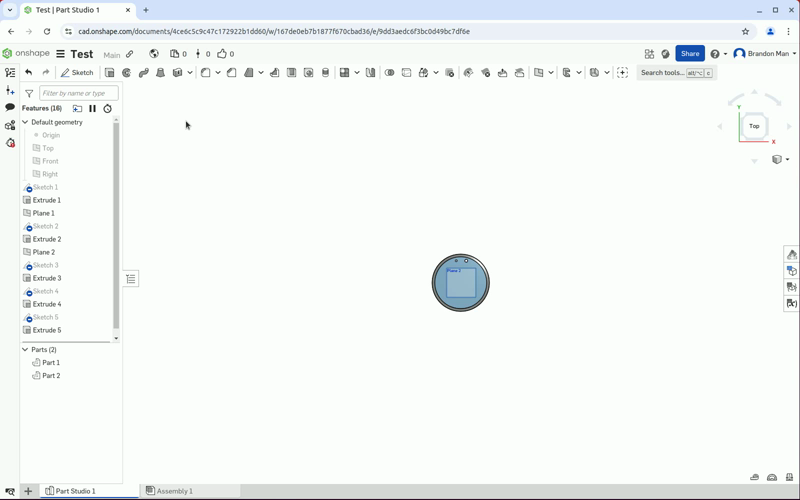
mouse_move(69, 189)
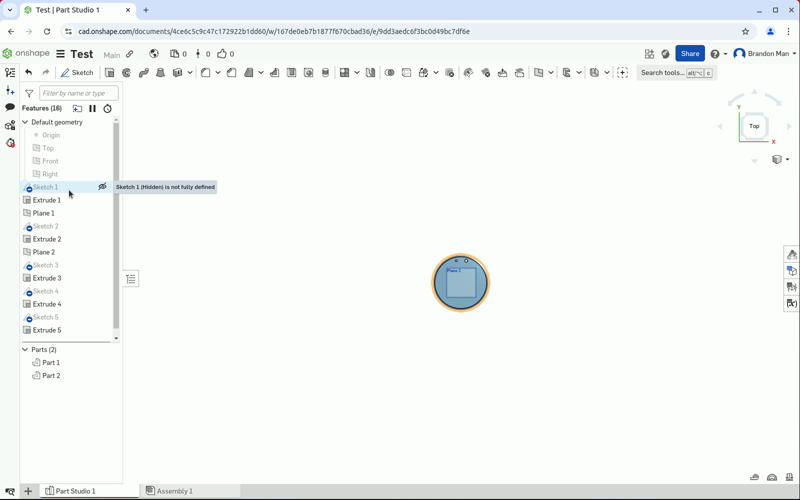
click(69, 189)
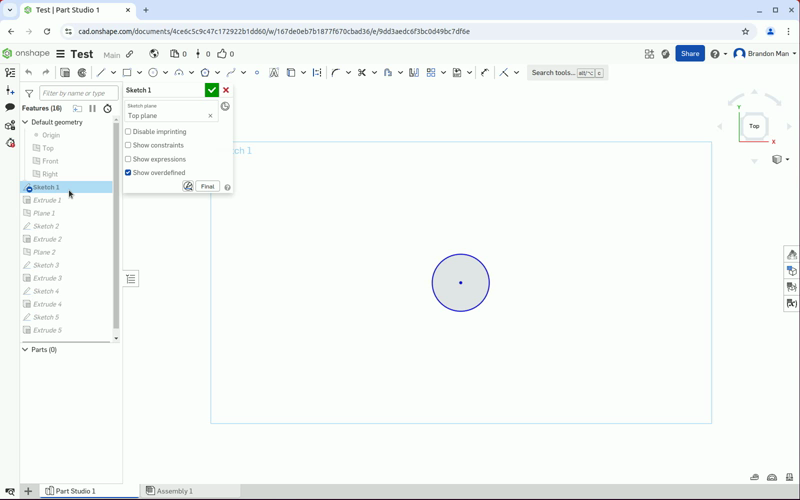
mouse_move(229, 92)
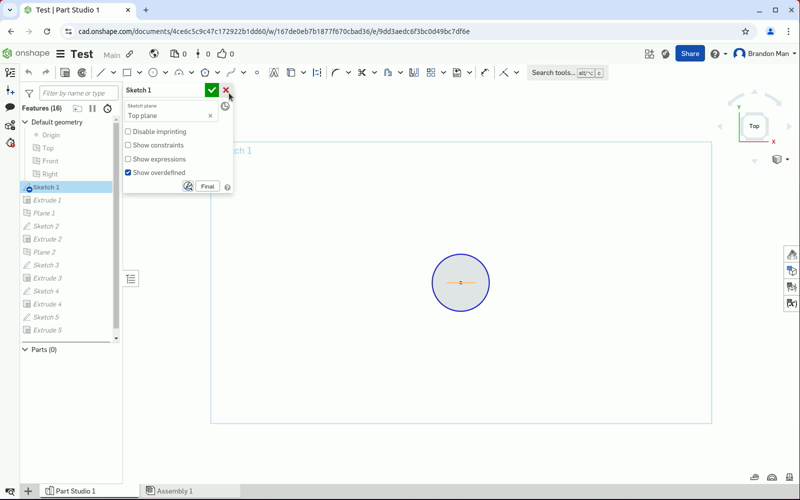
click(229, 92)
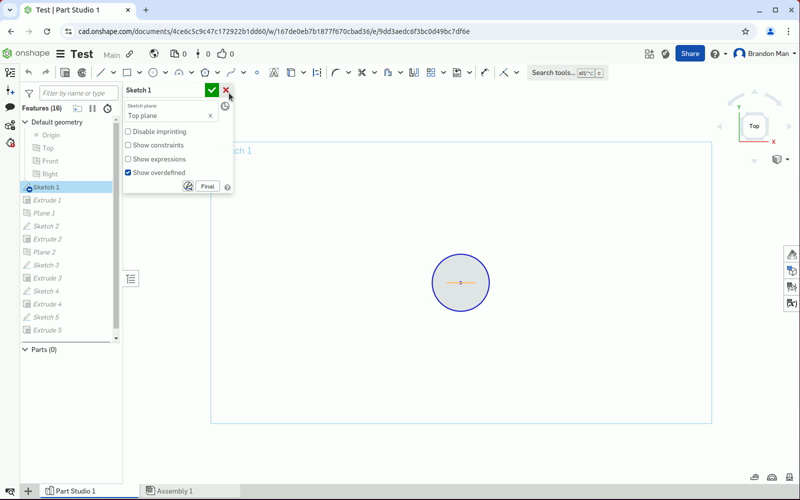
key(shift+s)
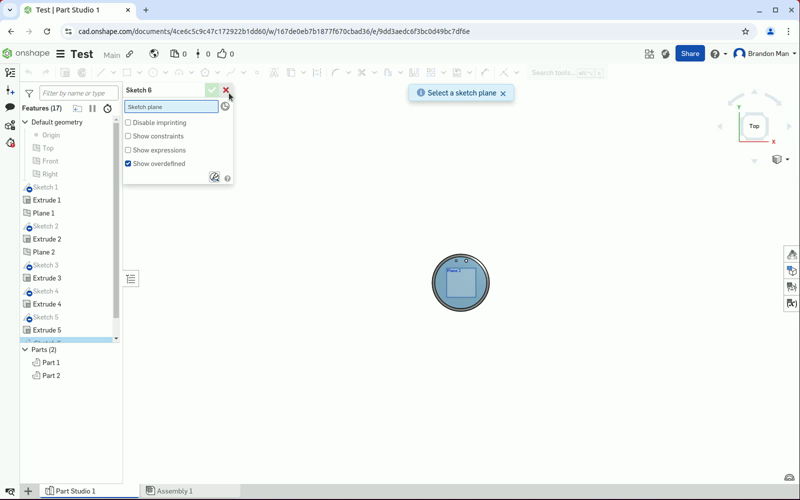
mouse_move(69, 202)
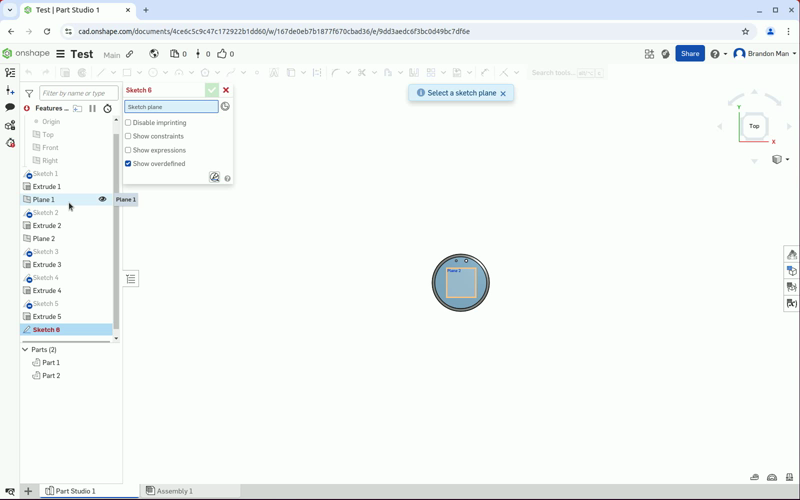
click(69, 202)
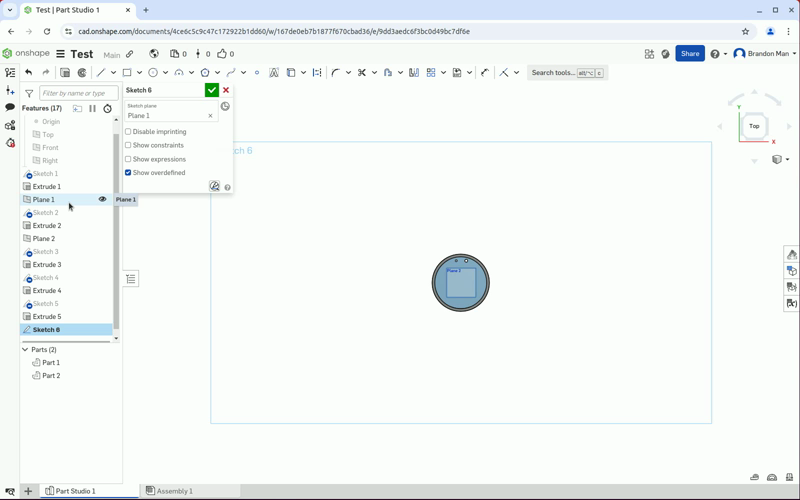
mouse_move(73, 352)
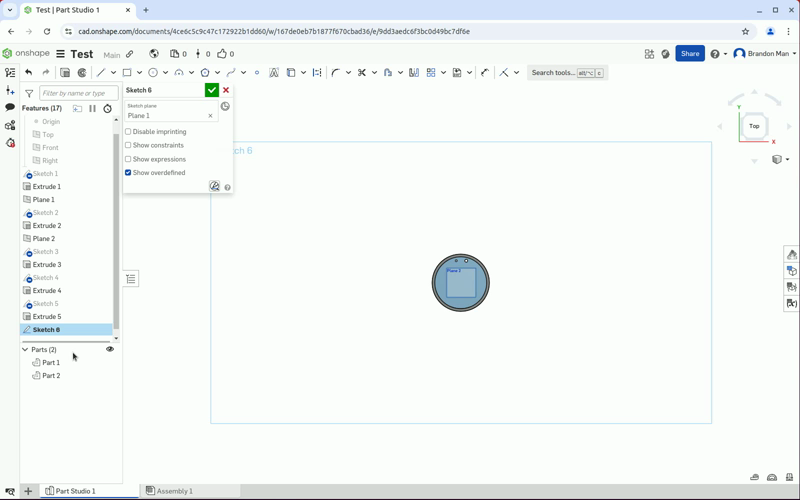
key(y)
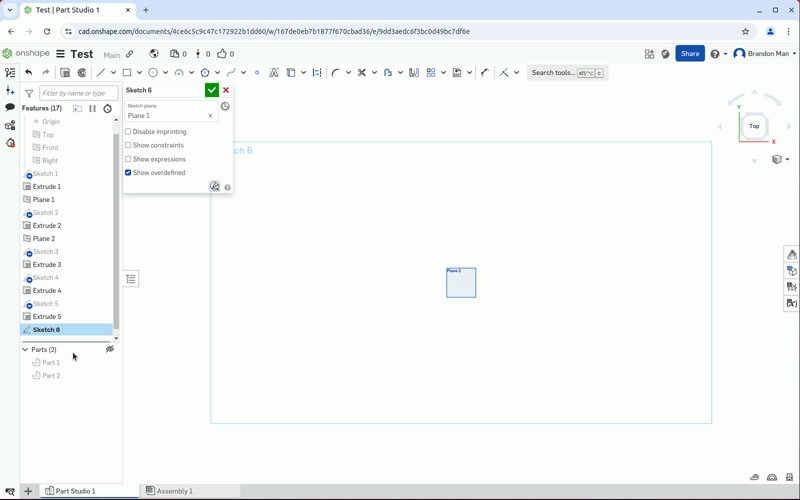
key(c)
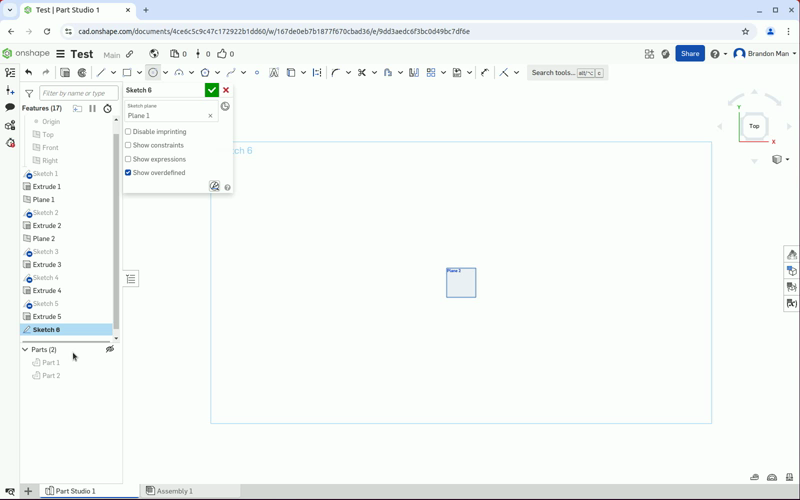
key_down(shift)
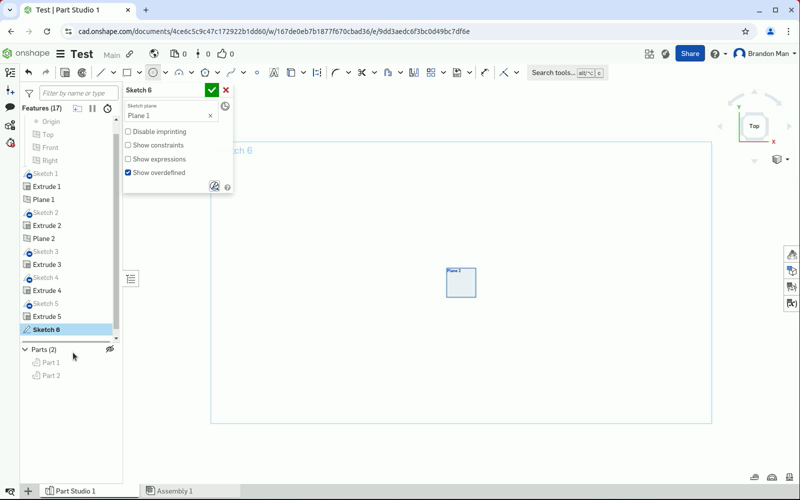
mouse_move(466, 272)
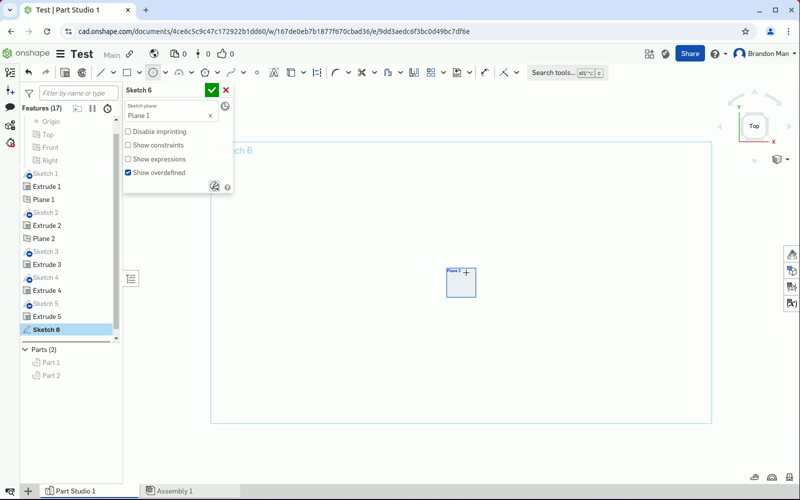
click(466, 272)
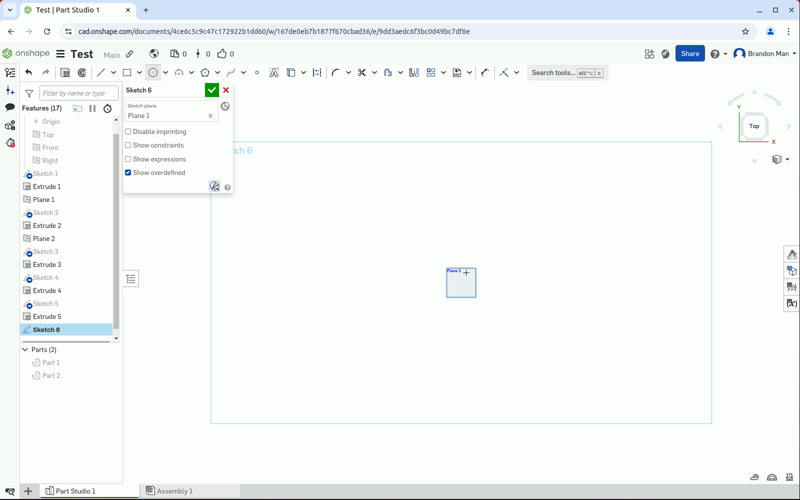
key_up(shift)
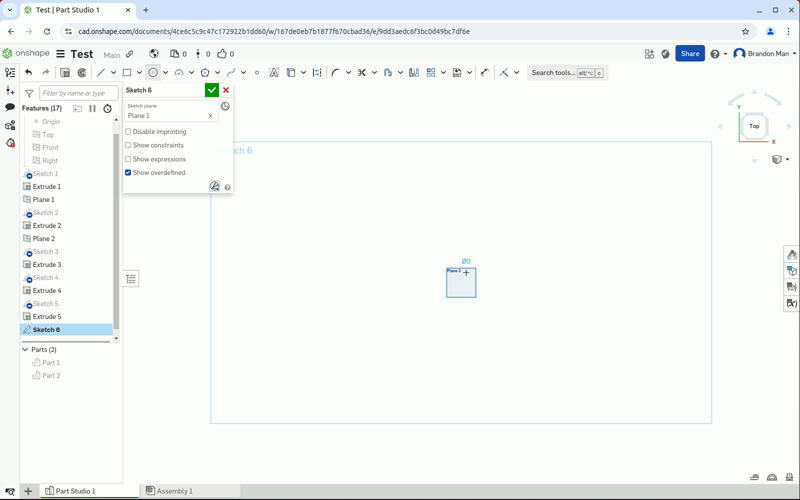
mouse_move(467, 272)
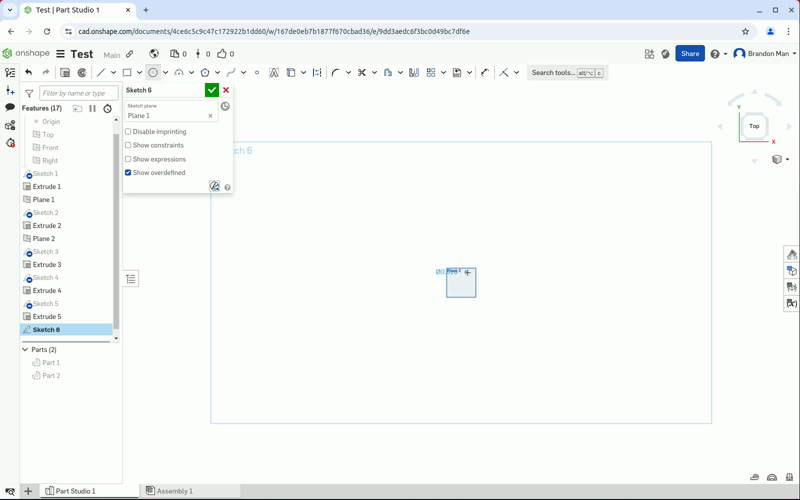
scroll(6)
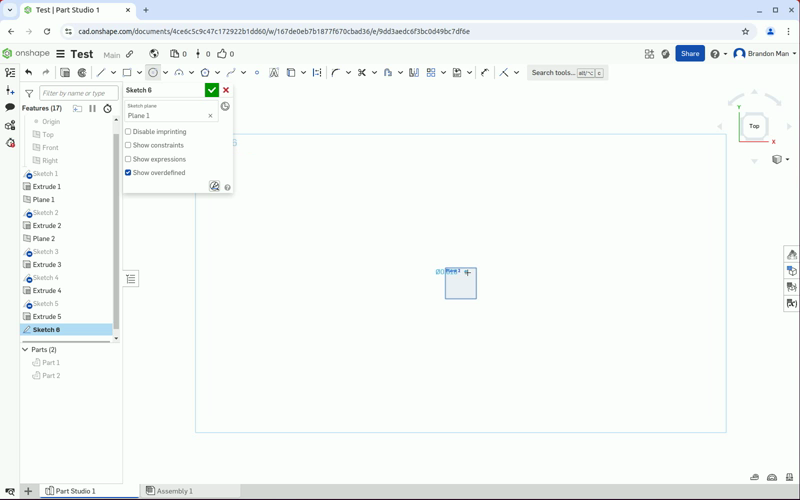
scroll(6)
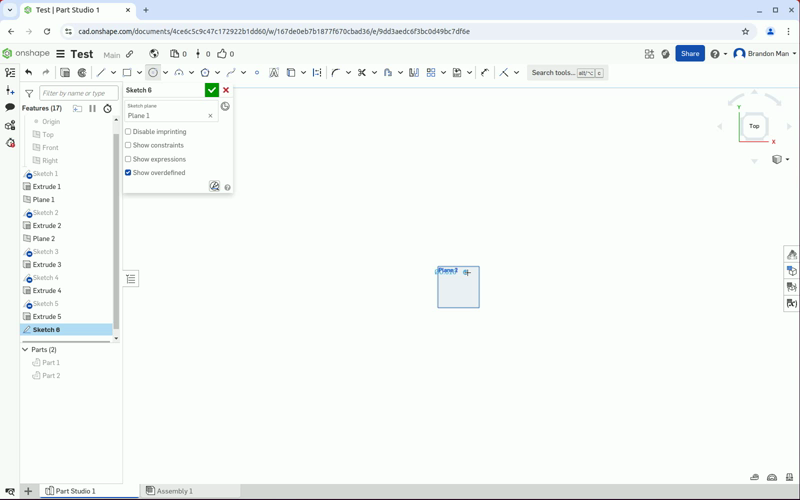
scroll(6)
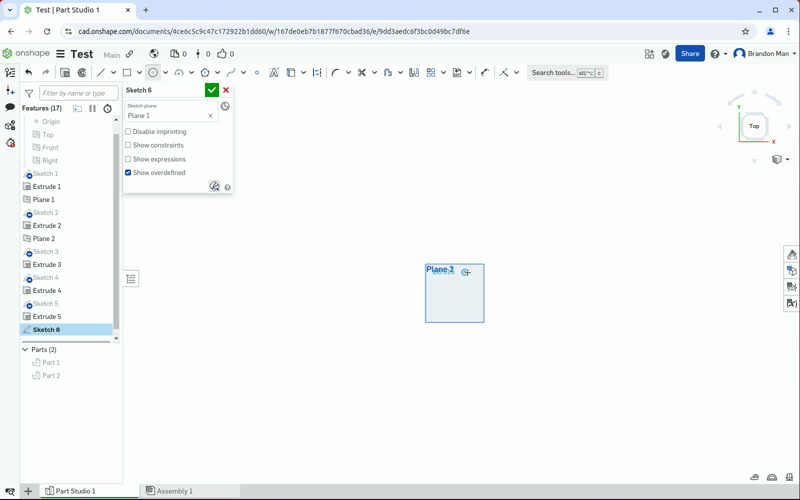
scroll(6)
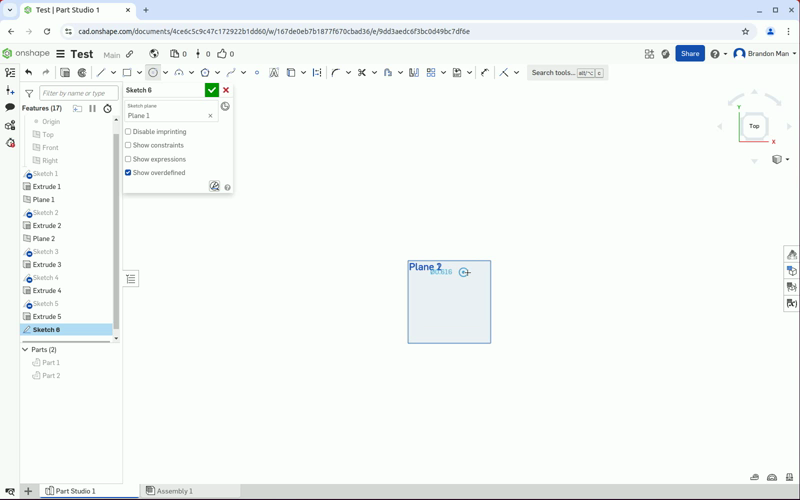
scroll(6)
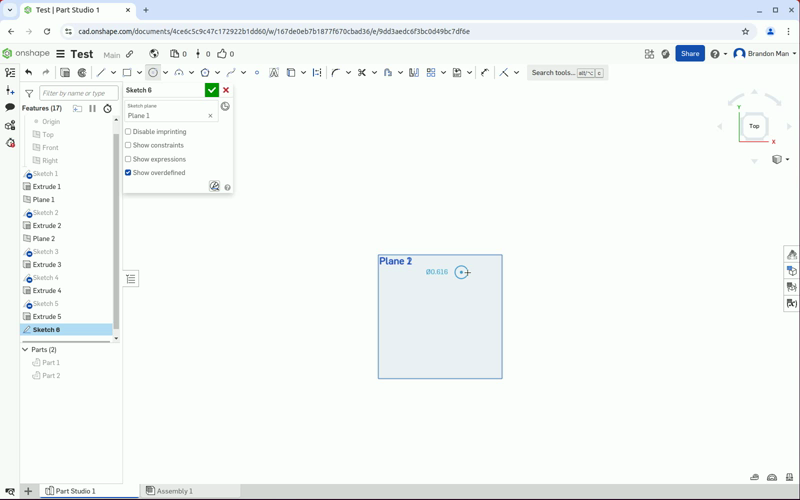
scroll(6)
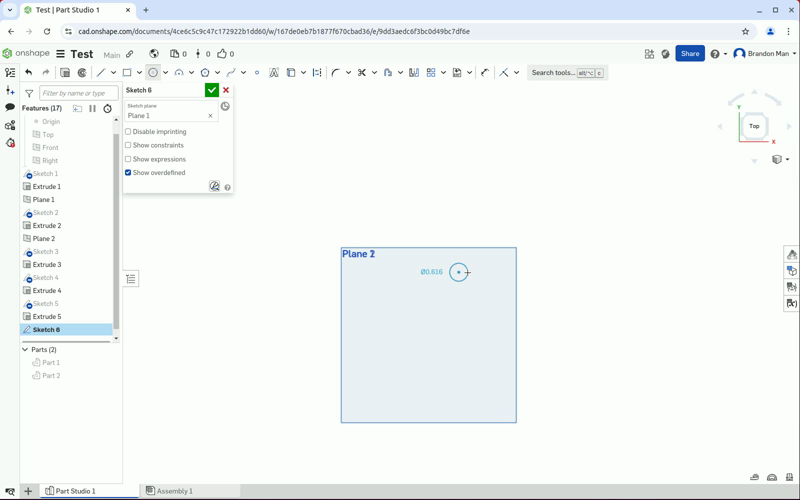
scroll(6)
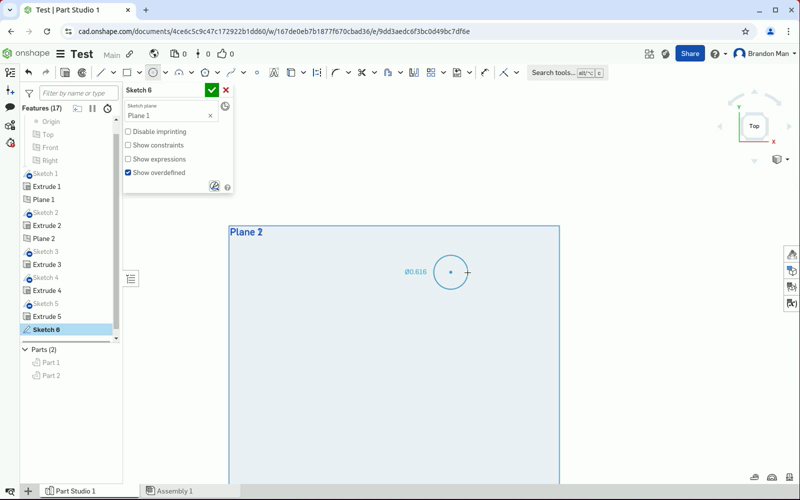
click(467, 272)
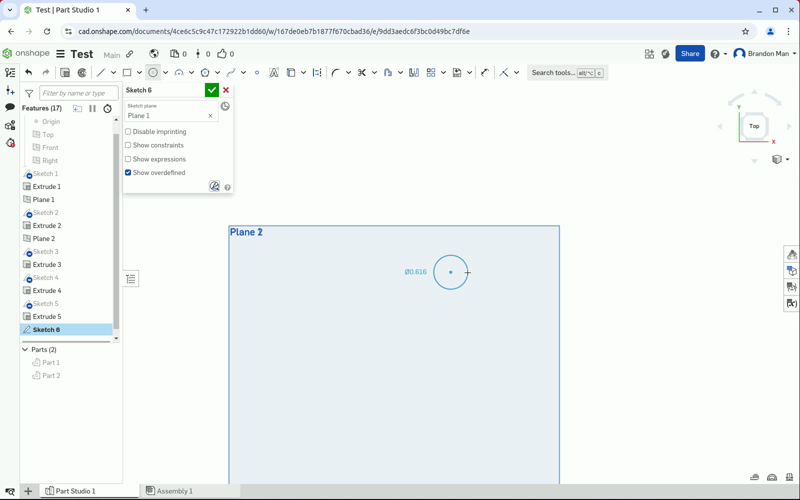
scroll(-6)
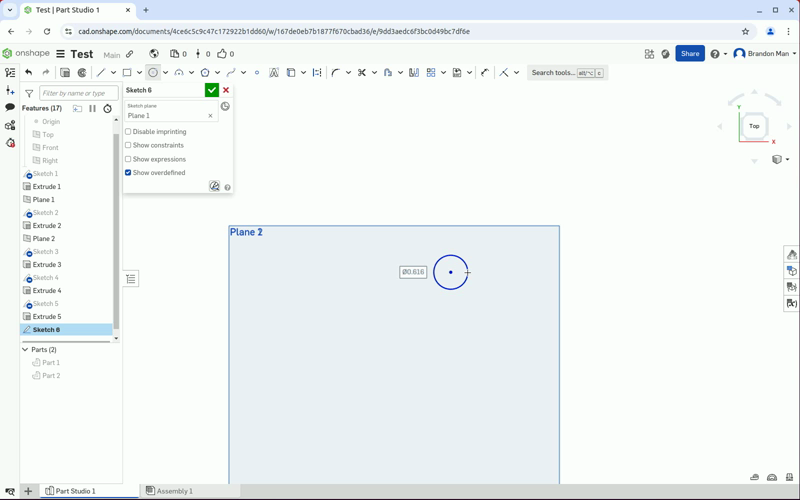
scroll(-6)
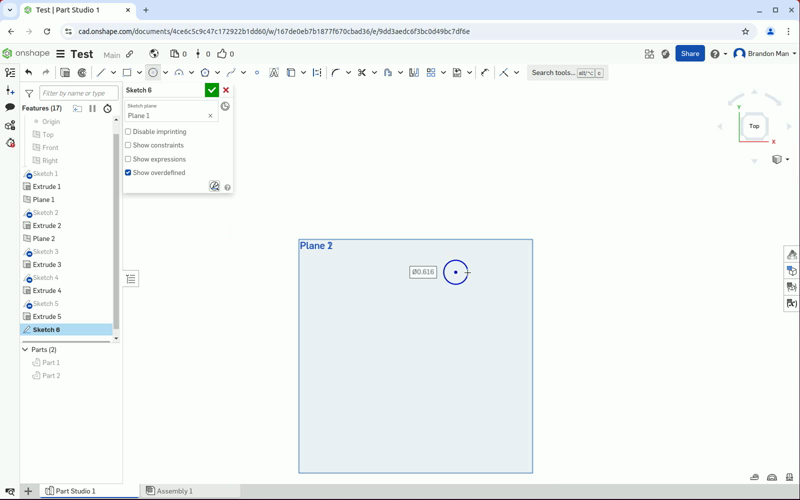
scroll(-6)
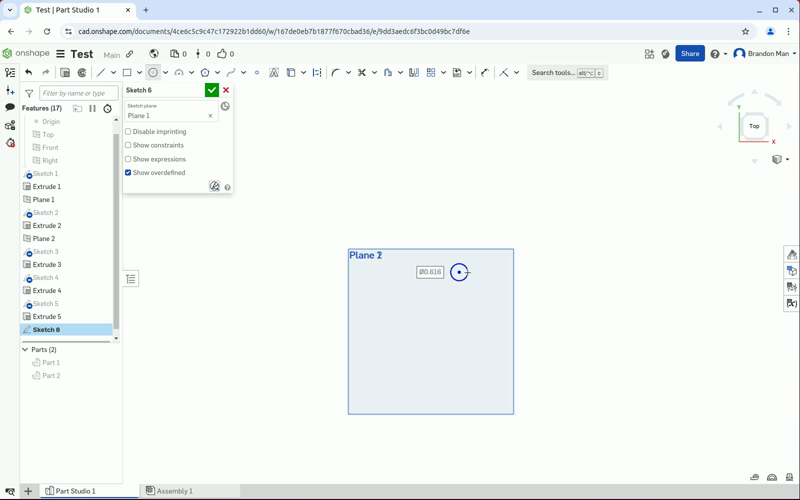
scroll(-6)
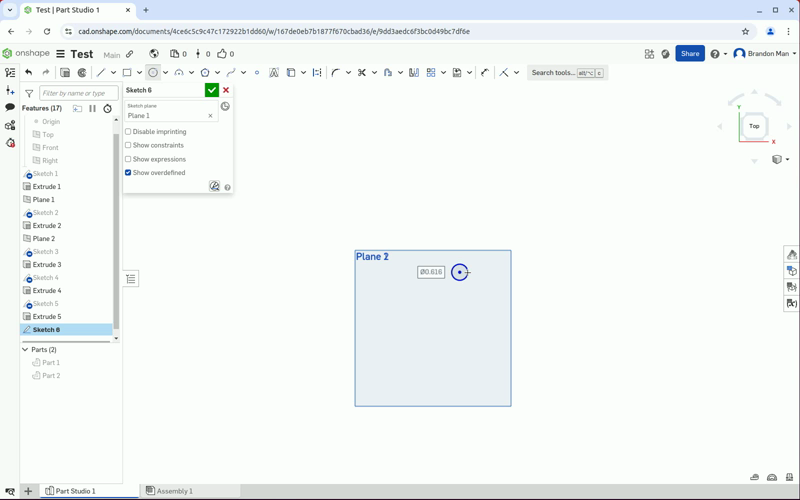
scroll(-6)
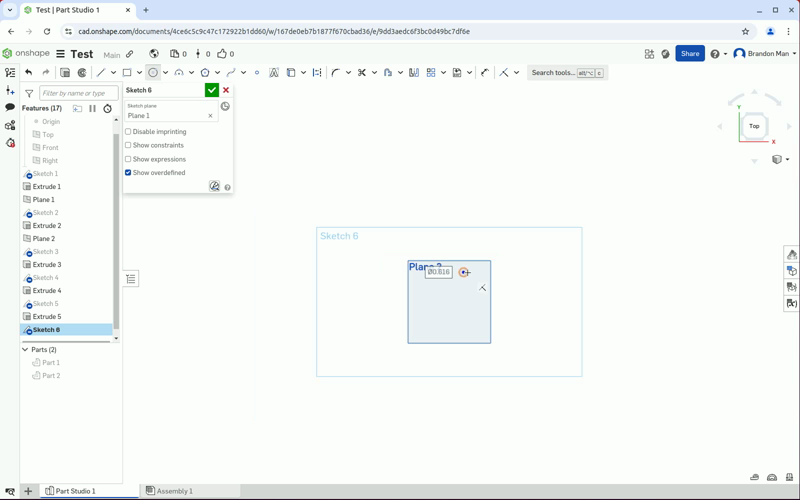
scroll(-6)
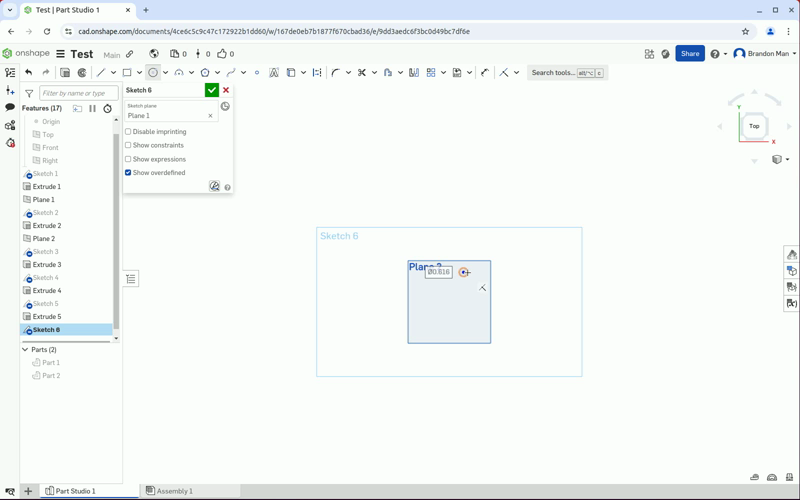
scroll(-6)
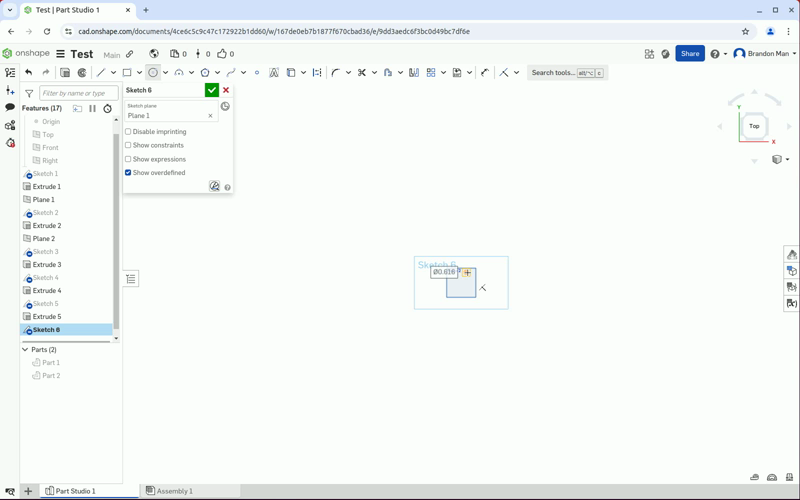
key(esc)
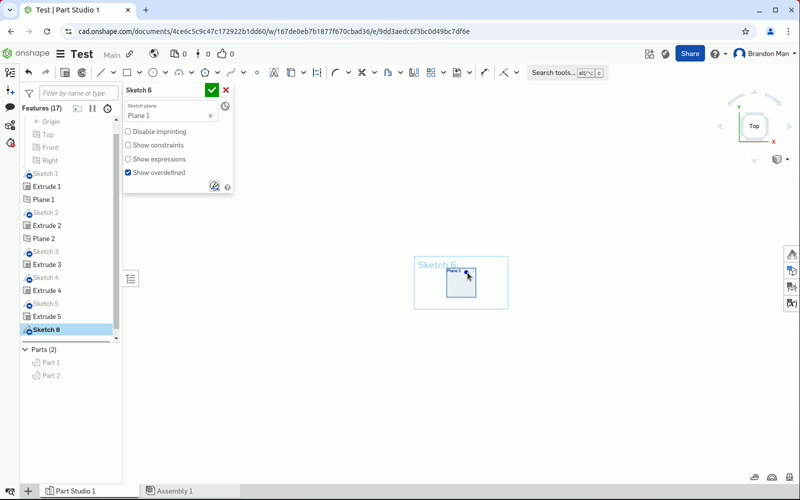
mouse_move(465, 272)
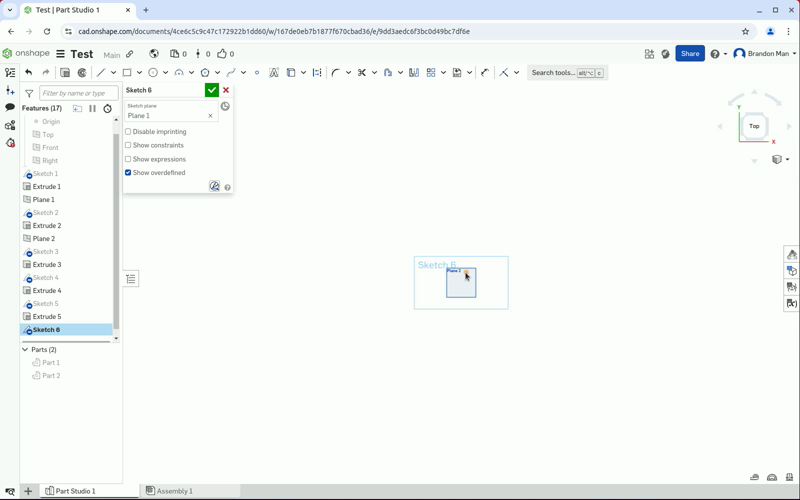
scroll(6)
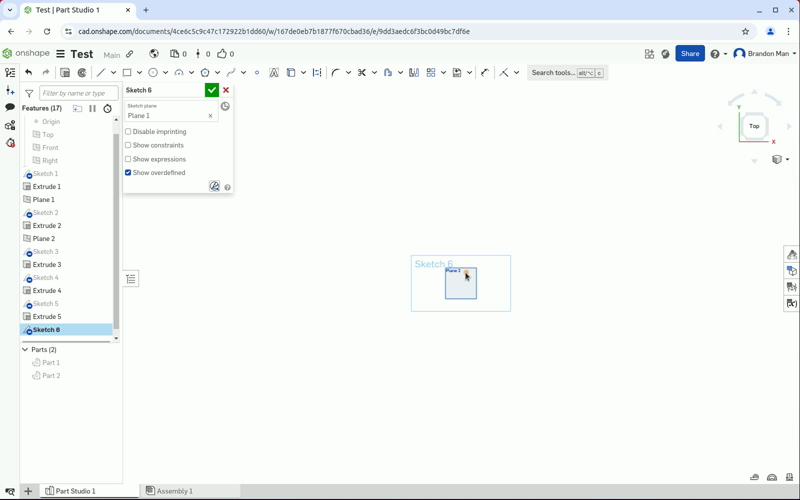
scroll(6)
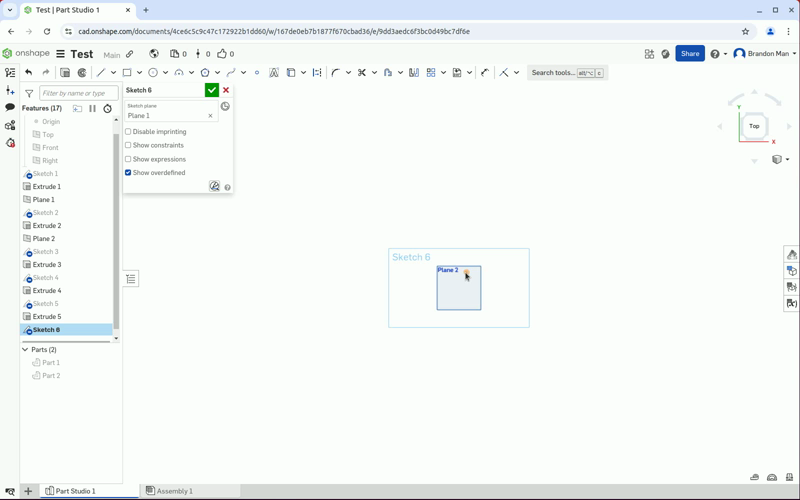
scroll(6)
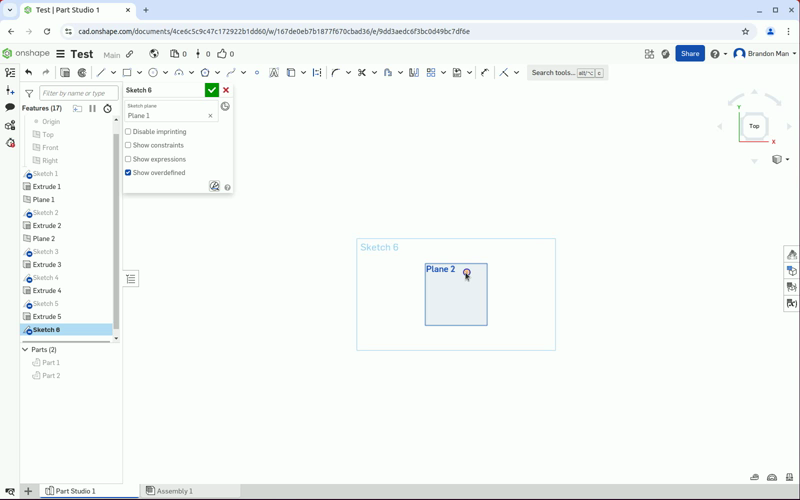
scroll(6)
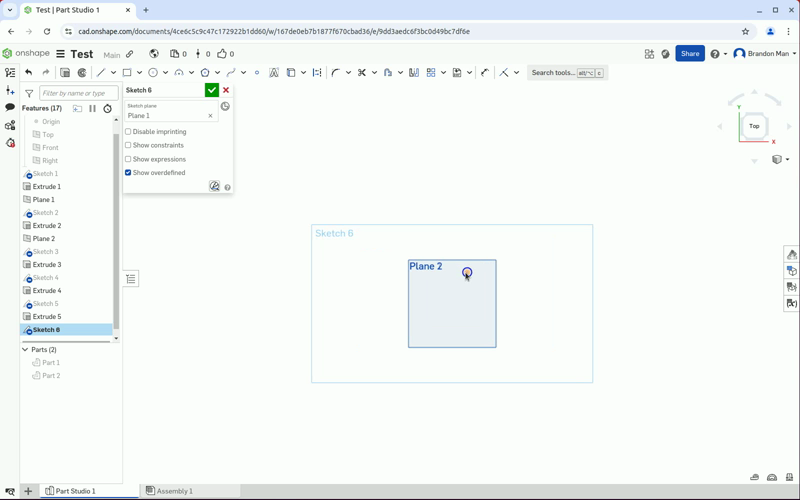
scroll(6)
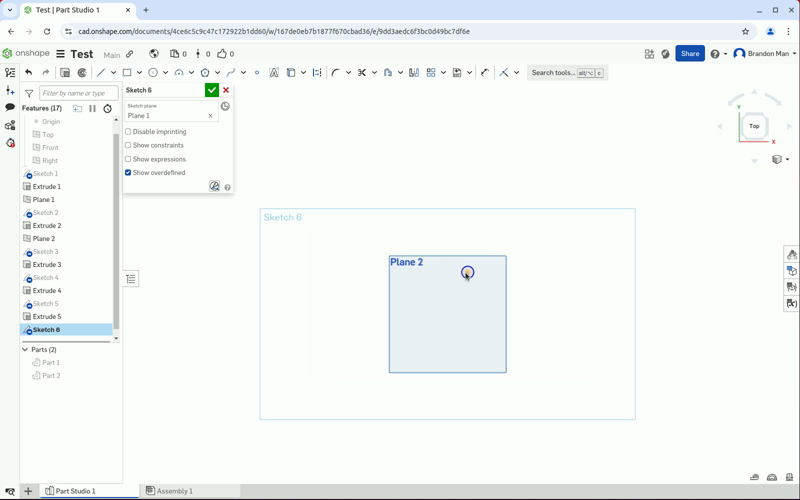
scroll(6)
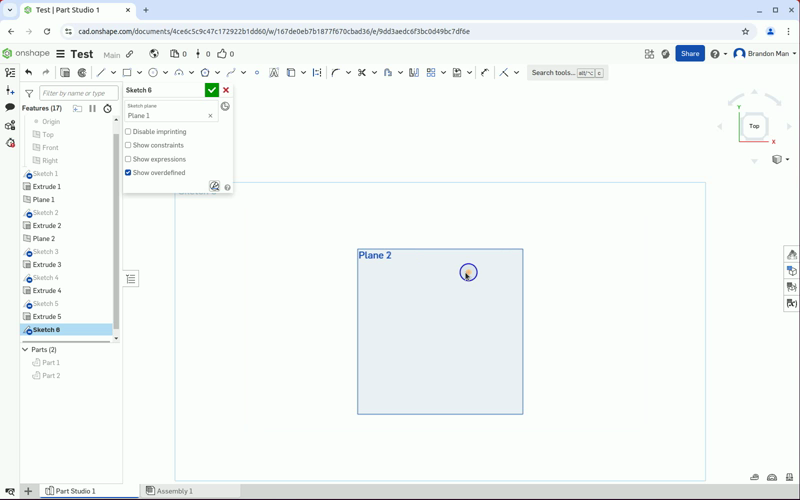
scroll(6)
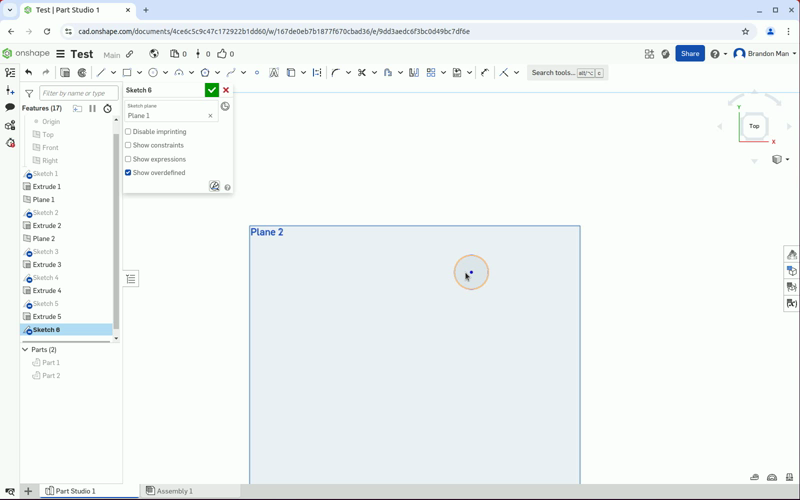
click(465, 272)
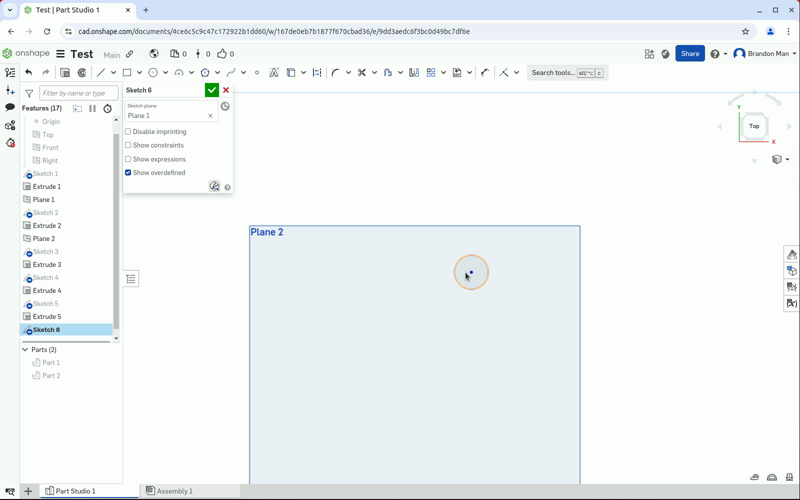
scroll(-6)
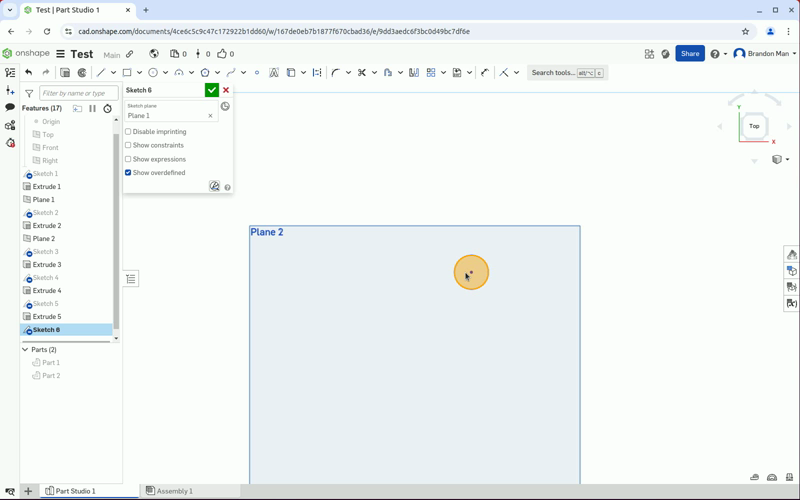
scroll(-6)
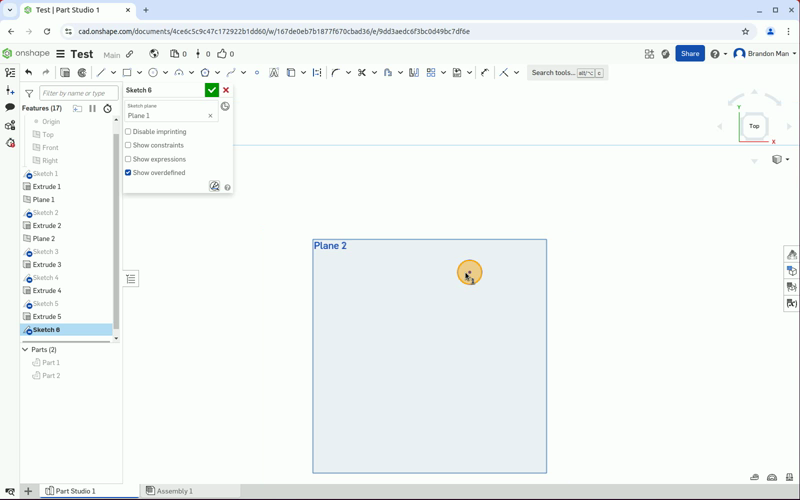
scroll(-6)
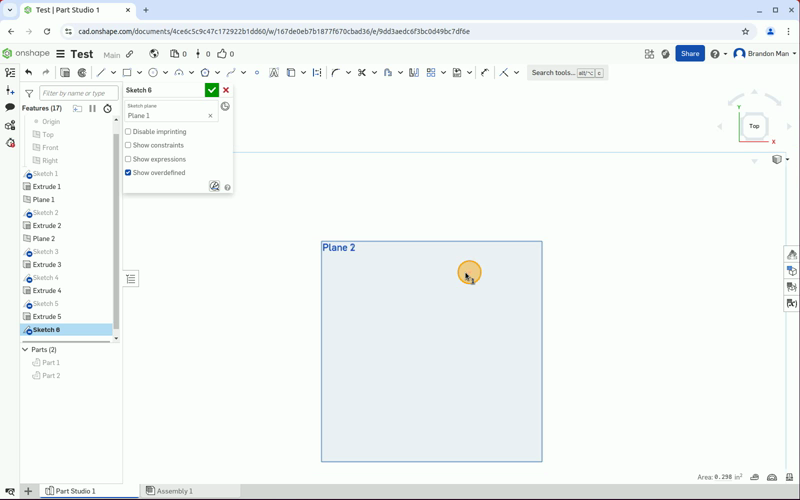
scroll(-6)
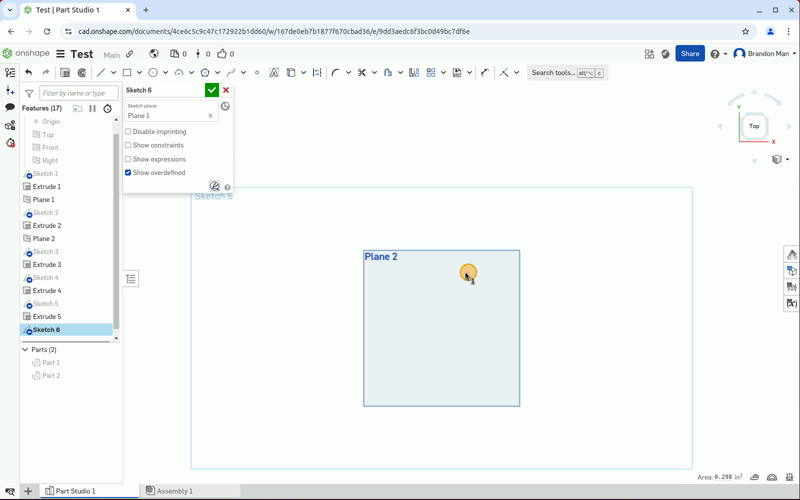
scroll(-6)
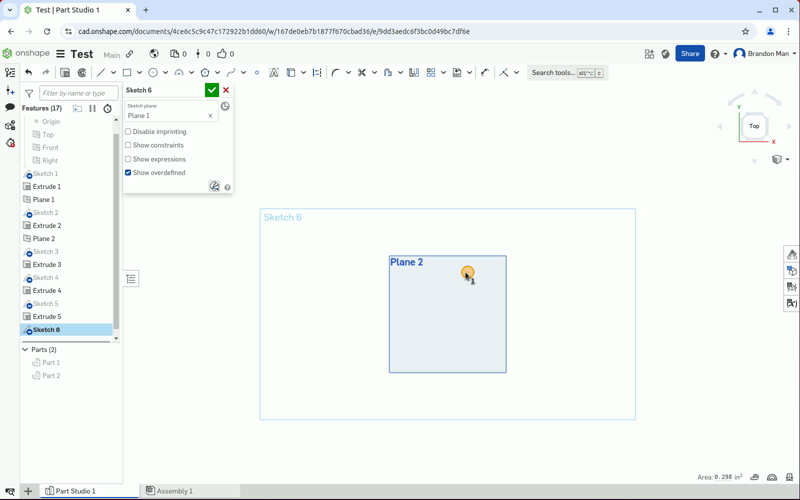
scroll(-6)
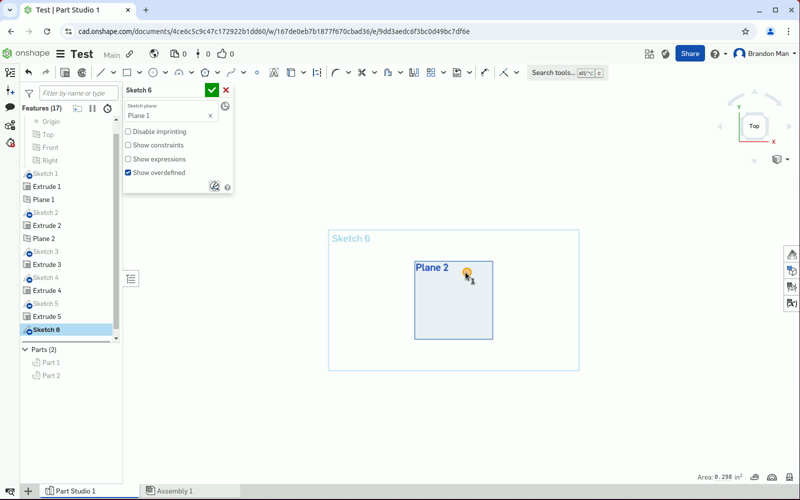
scroll(-6)
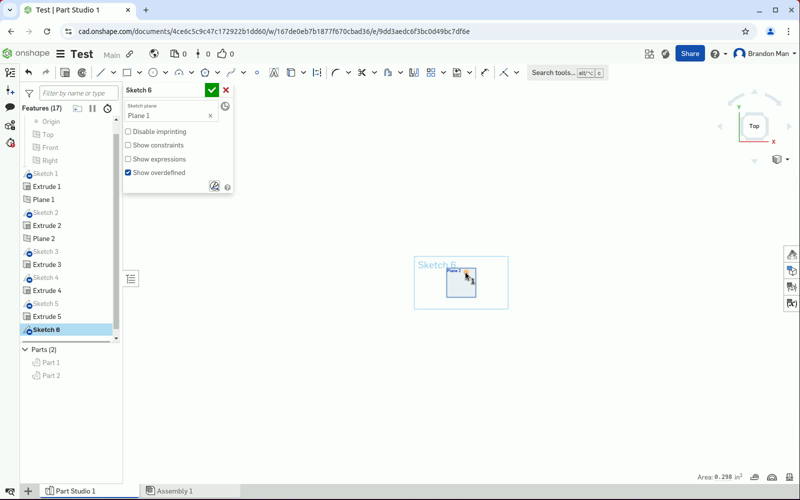
mouse_move(73, 352)
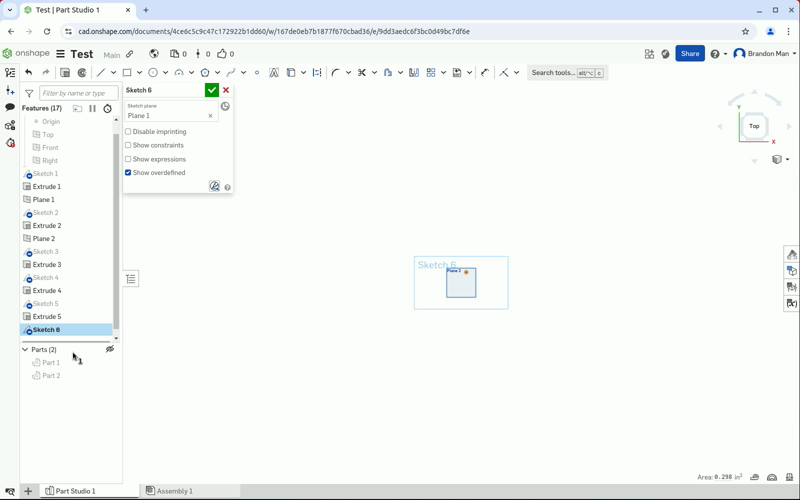
key(shift+y)
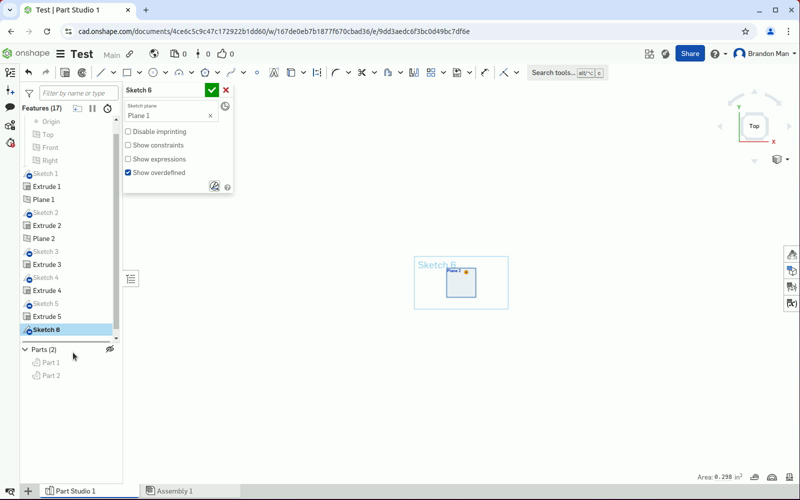
key(shift+e)
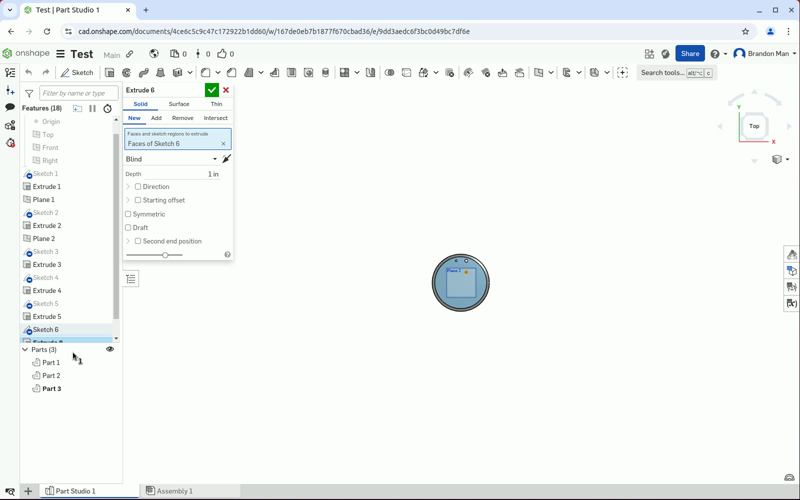
mouse_move(143, 106)
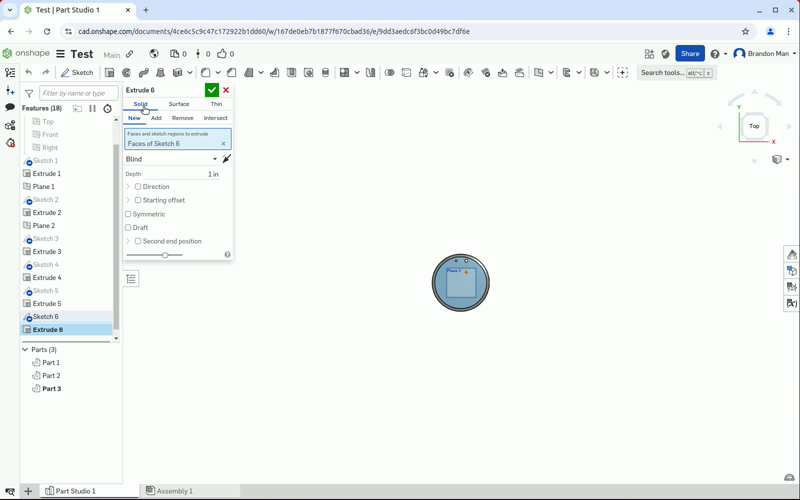
click(143, 106)
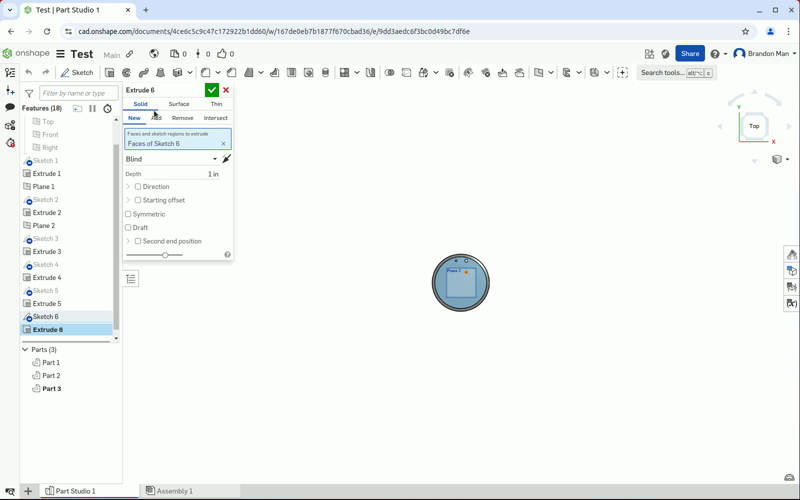
mouse_move(186, 120)
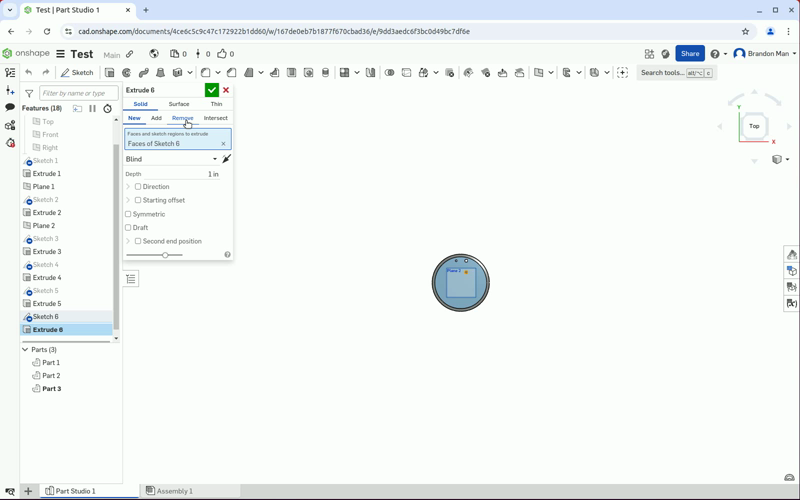
click(186, 120)
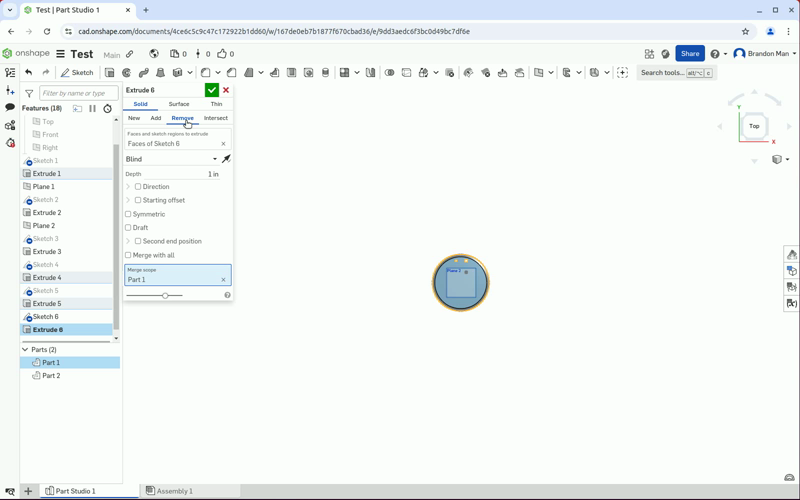
key(tab, 4)
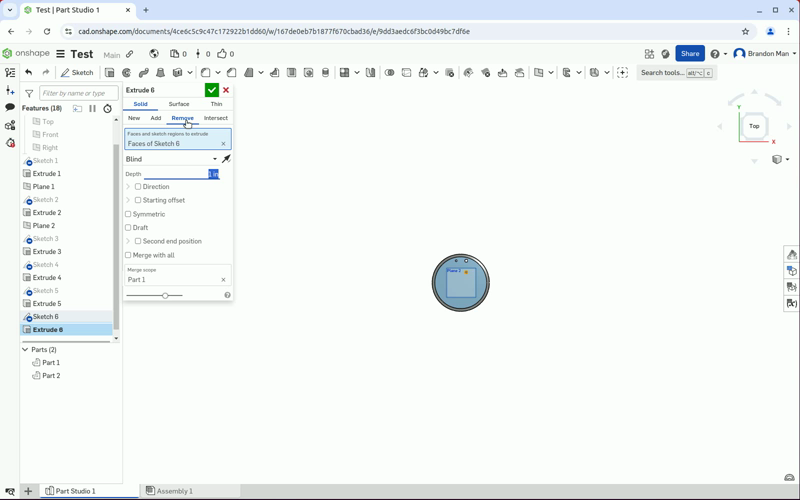
text(1.926)
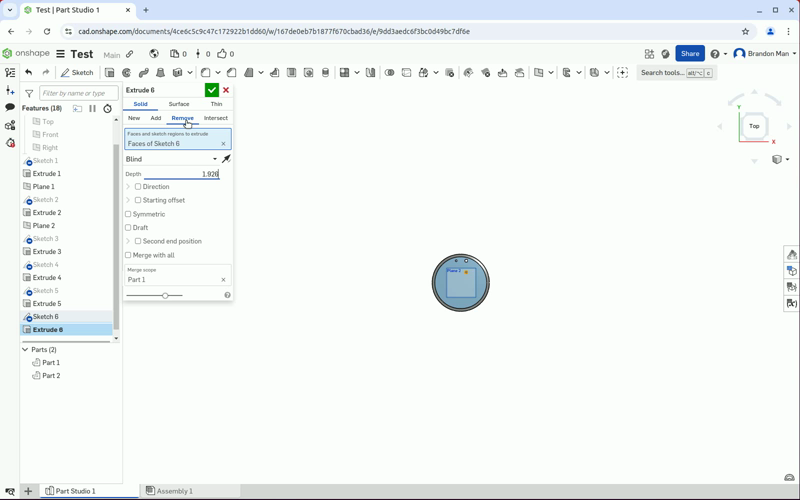
key(tab, 6)
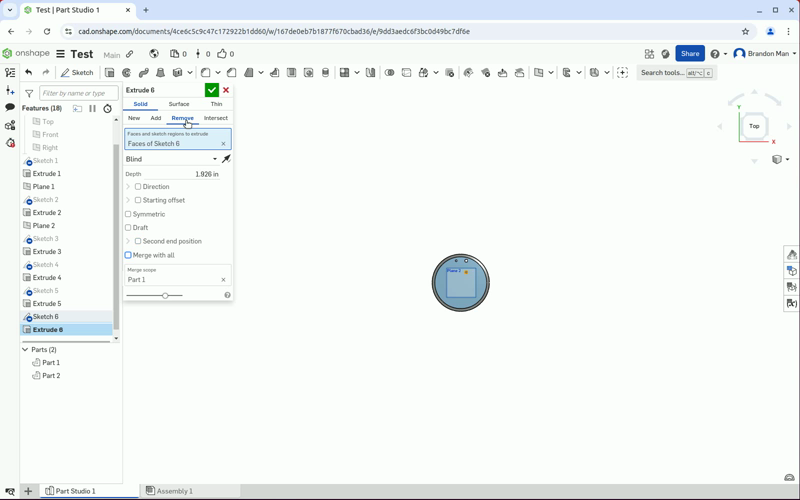
key(space)
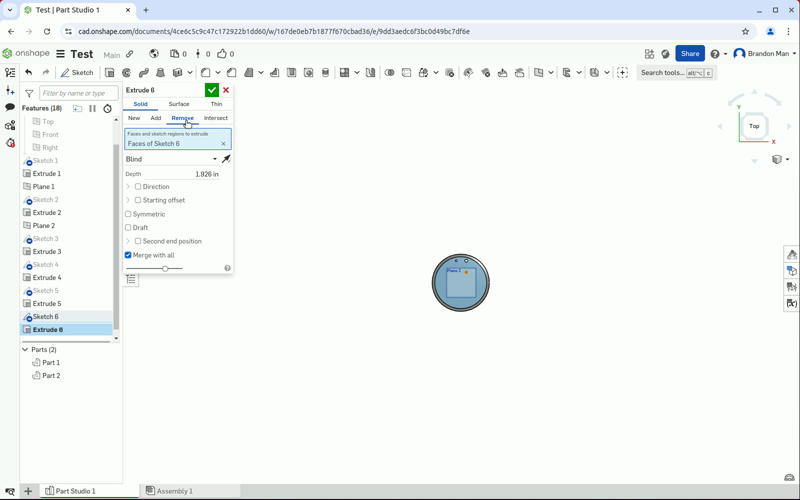
key(enter)
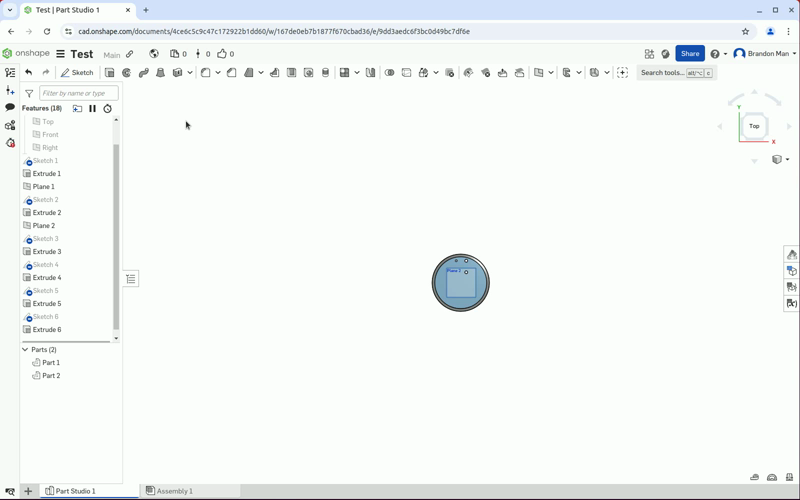
key(shift+h)
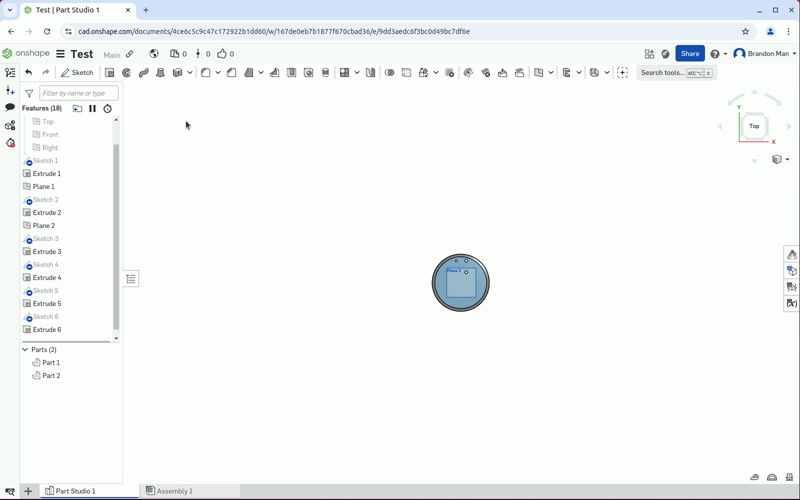
key(shift+h)
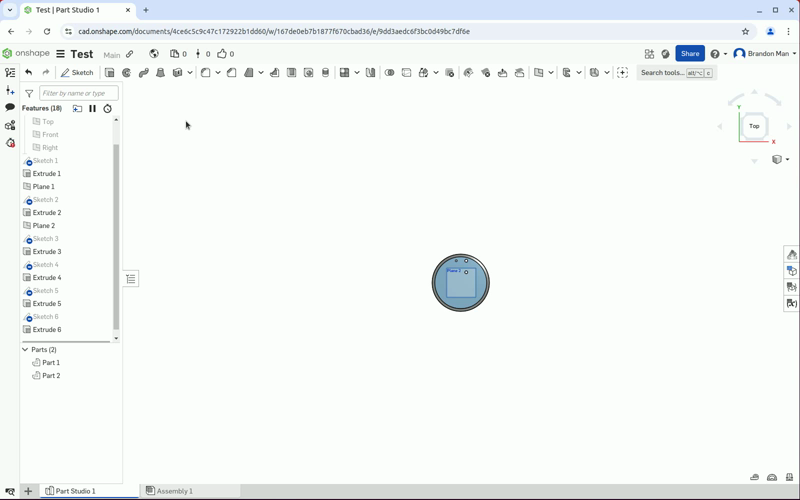
mouse_move(69, 163)
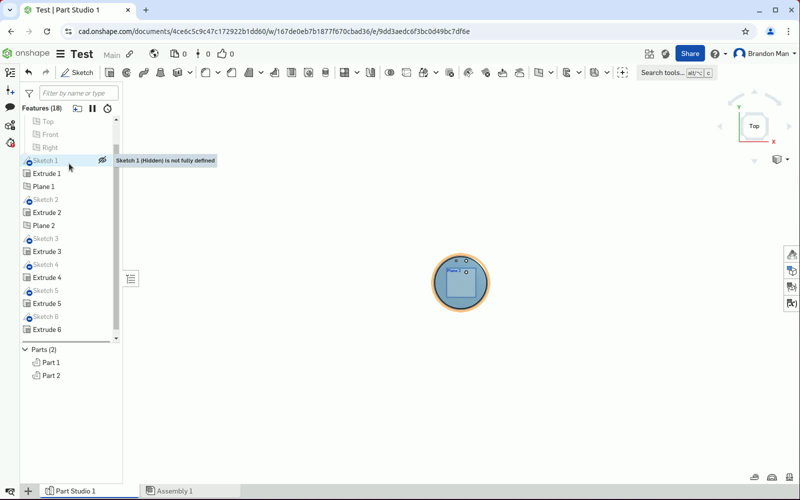
click(69, 163)
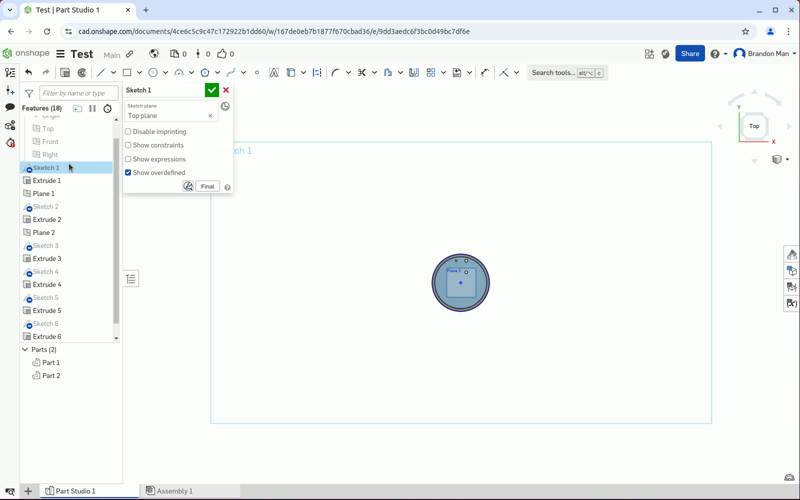
mouse_move(229, 92)
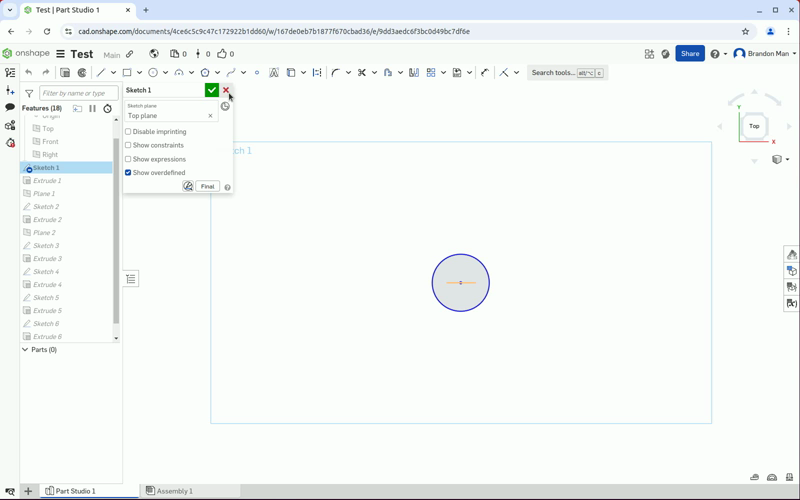
click(229, 92)
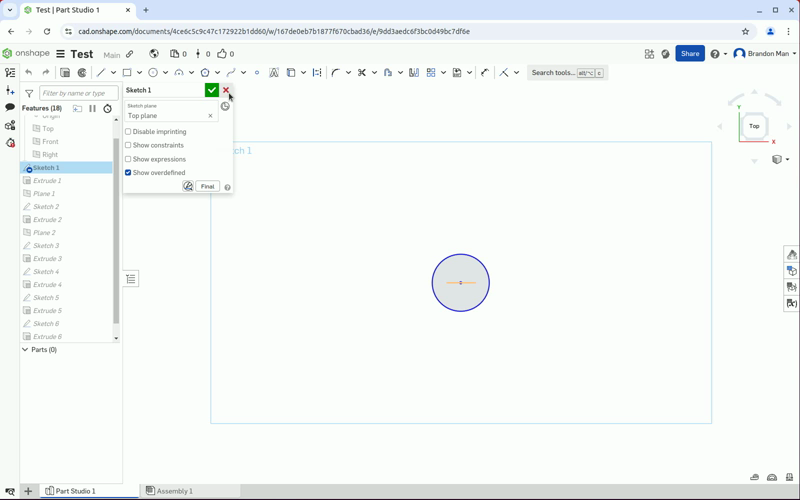
key(shift+s)
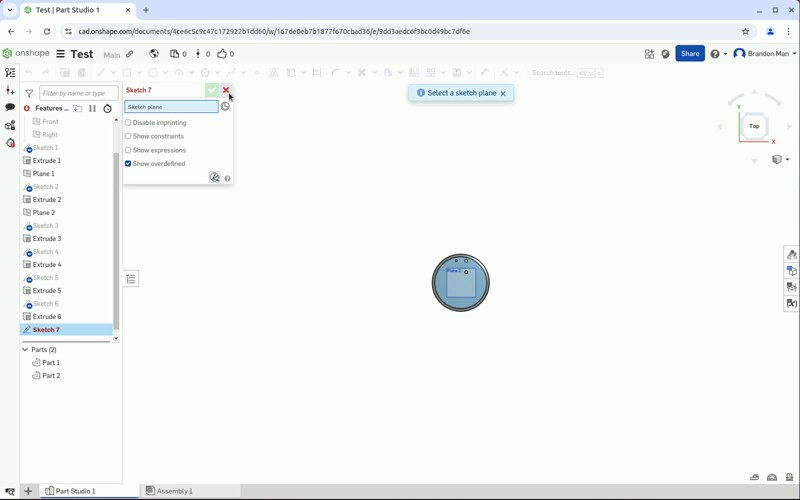
mouse_move(69, 176)
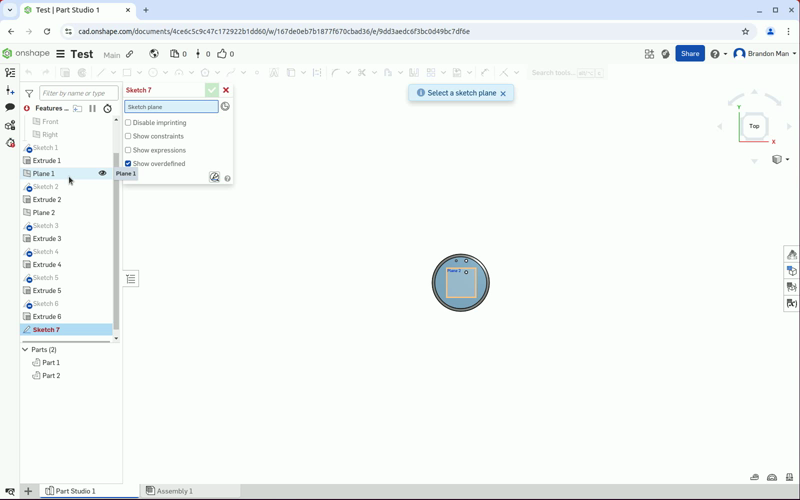
click(69, 176)
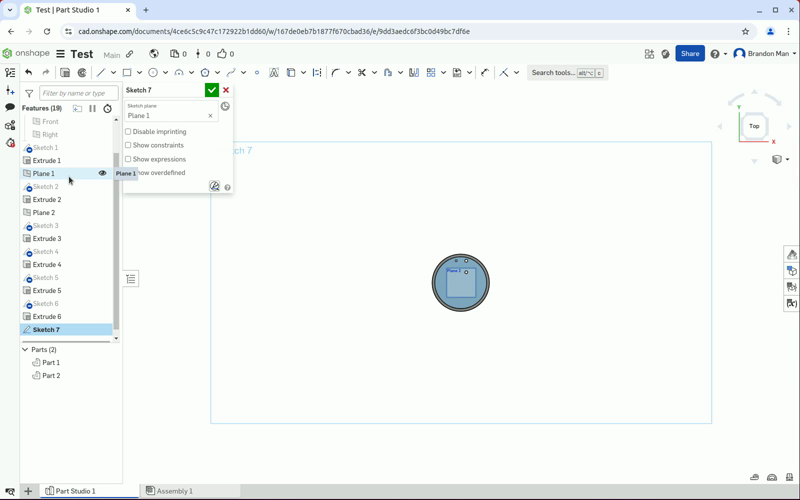
mouse_move(73, 352)
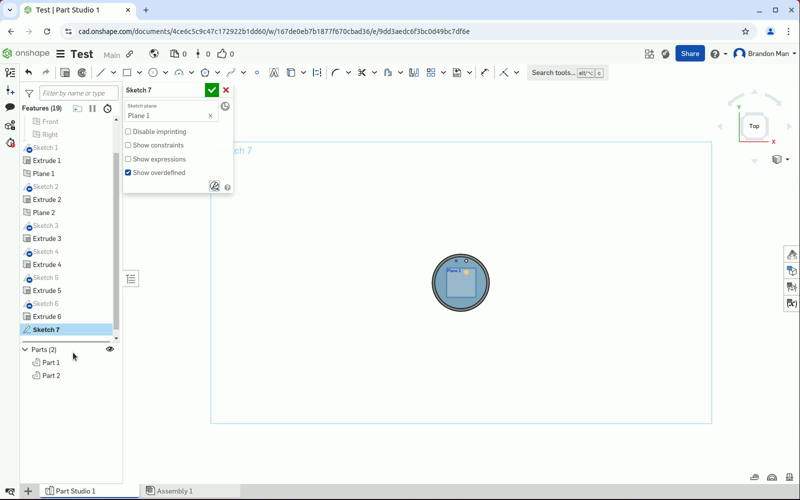
key(y)
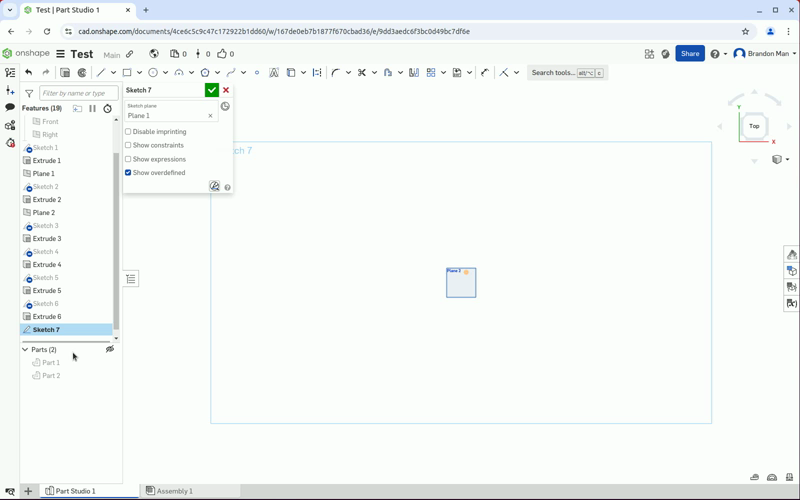
key(c)
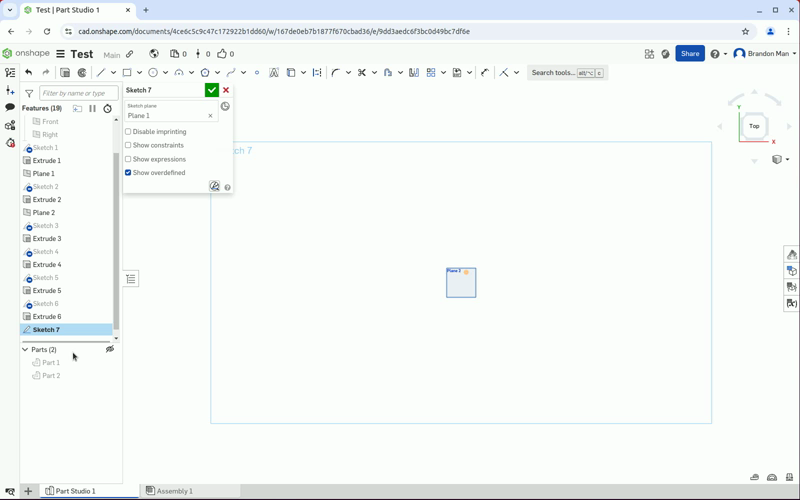
key_down(shift)
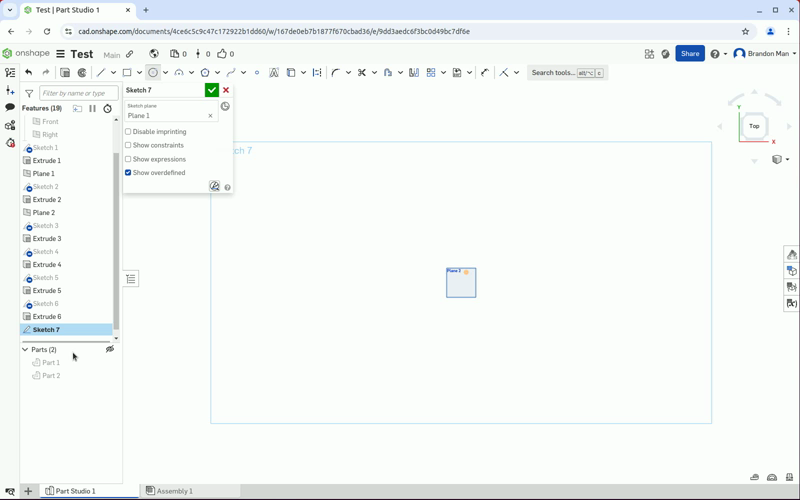
mouse_move(456, 272)
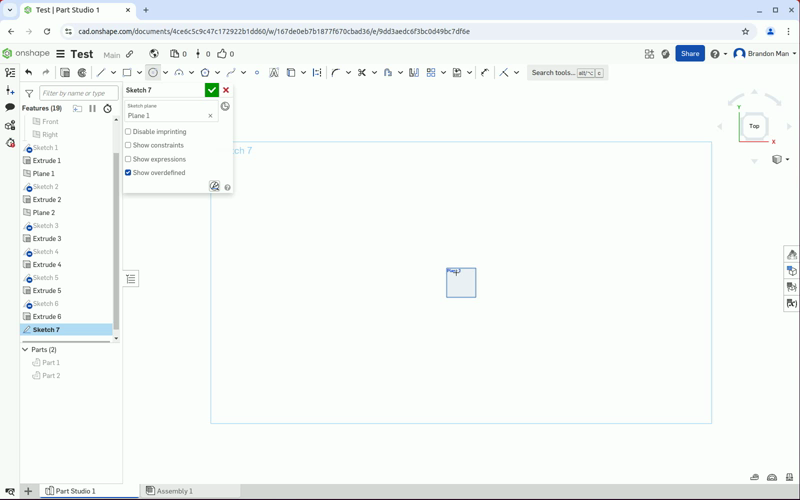
click(456, 272)
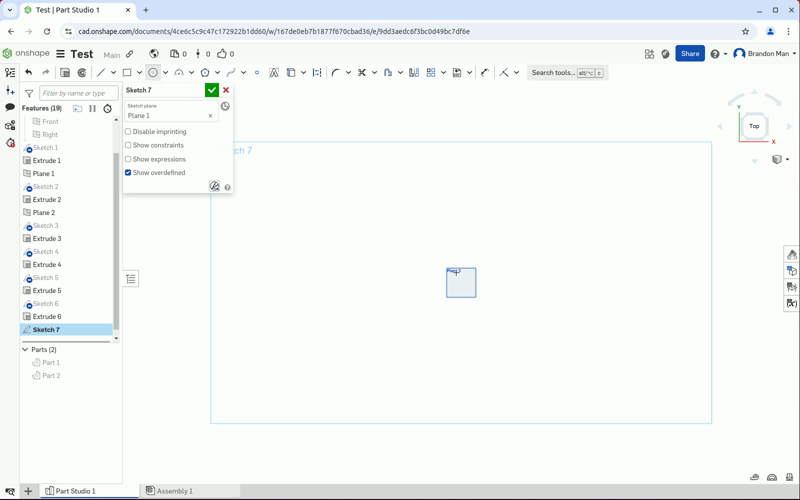
key_up(shift)
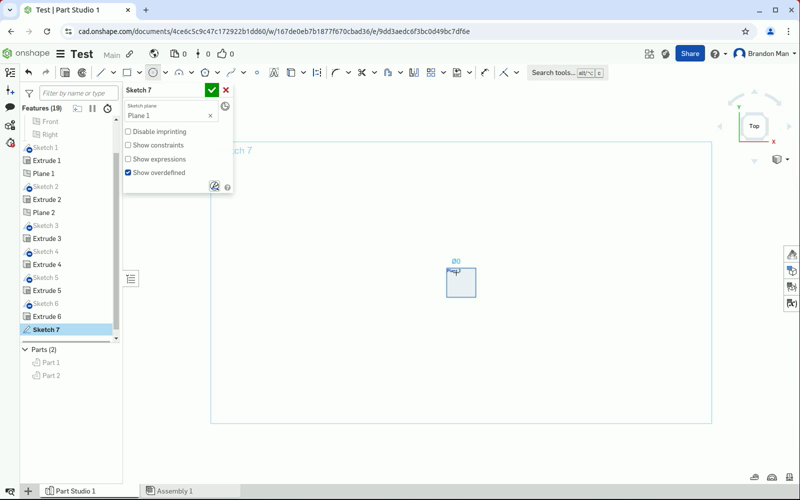
mouse_move(457, 272)
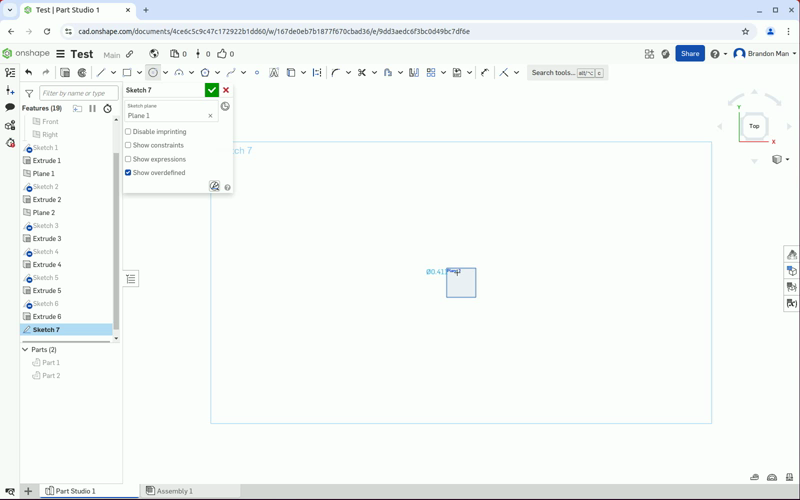
scroll(6)
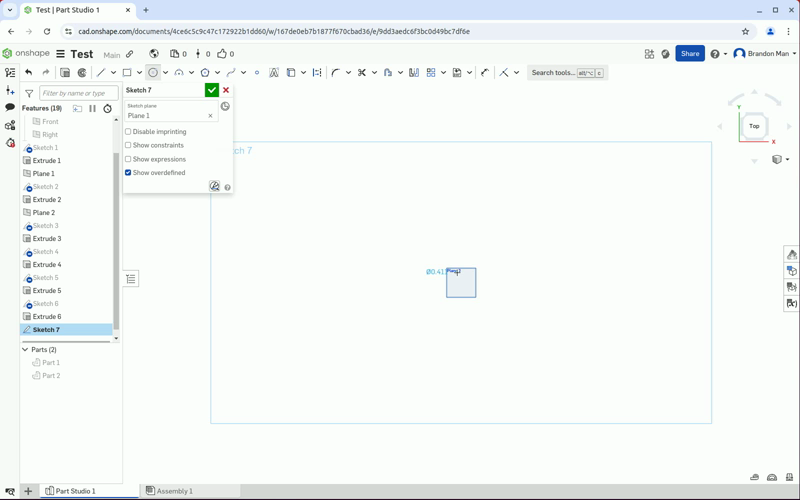
scroll(6)
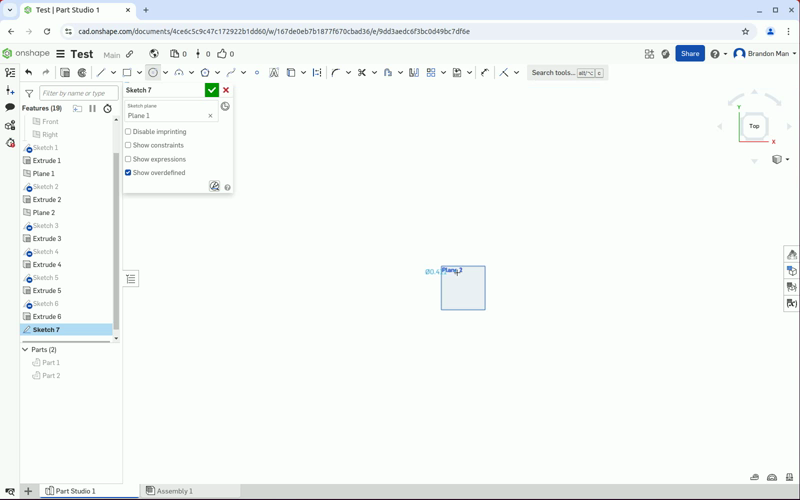
scroll(6)
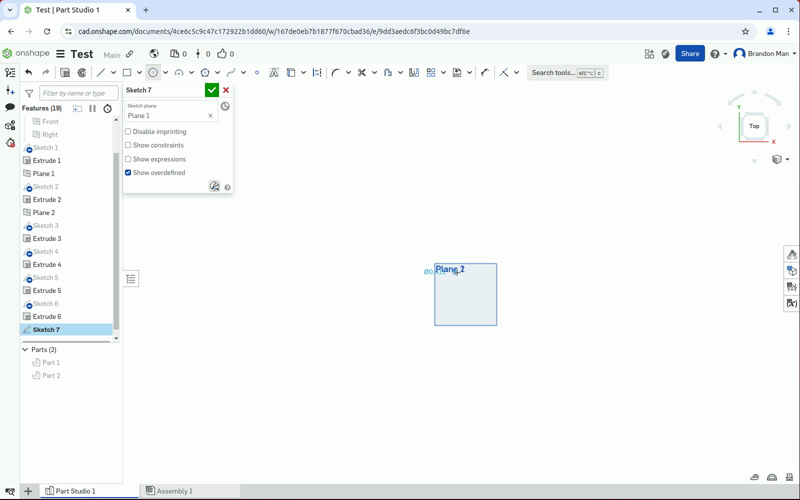
scroll(6)
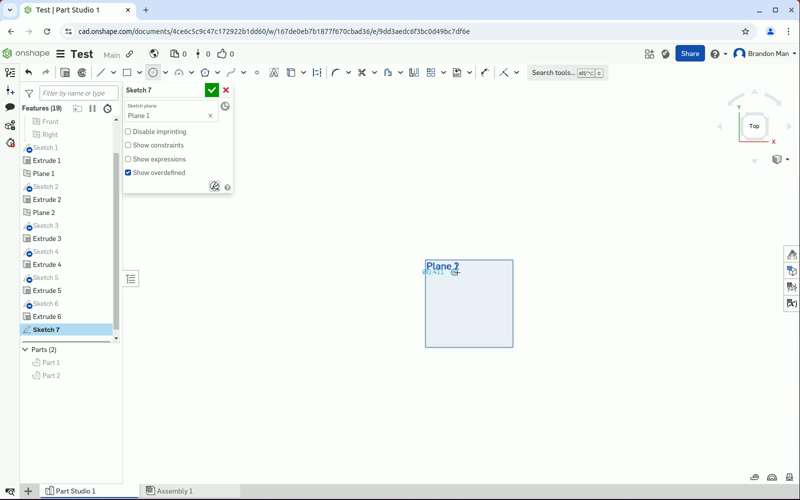
scroll(6)
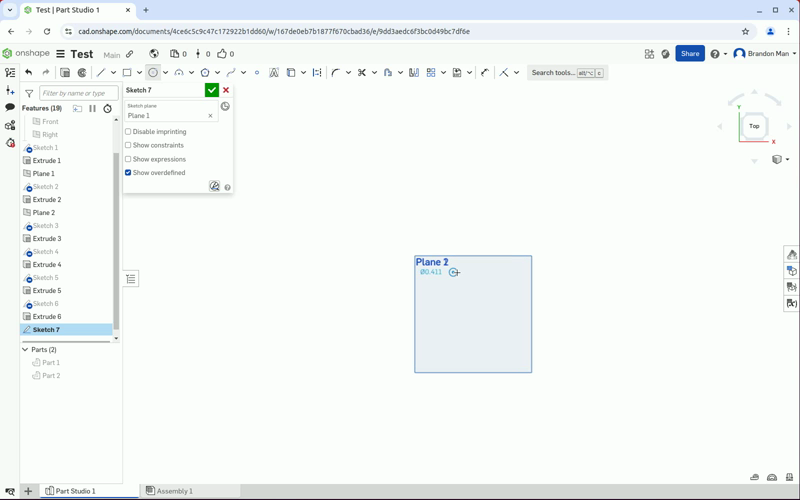
scroll(6)
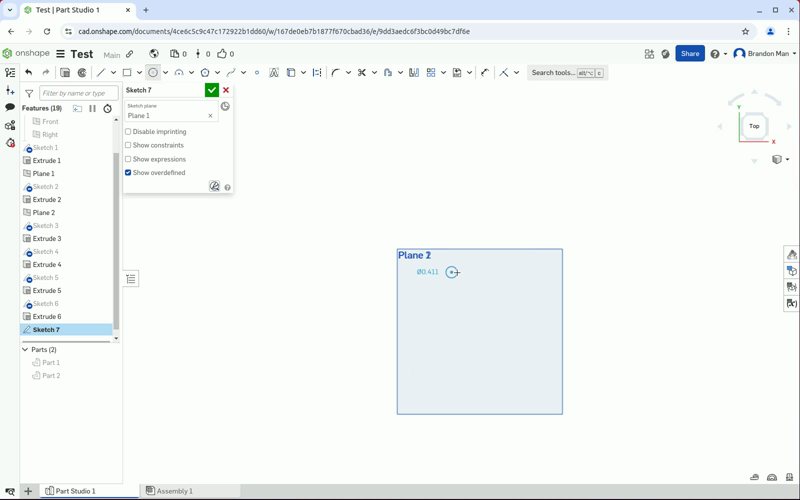
scroll(6)
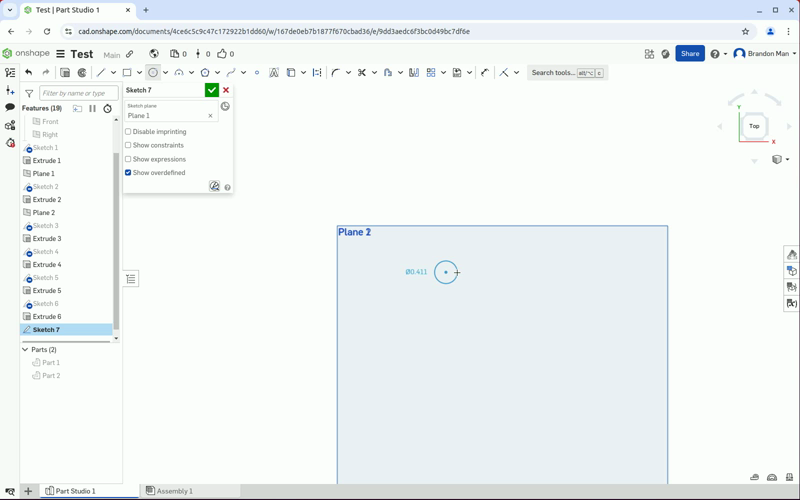
click(457, 272)
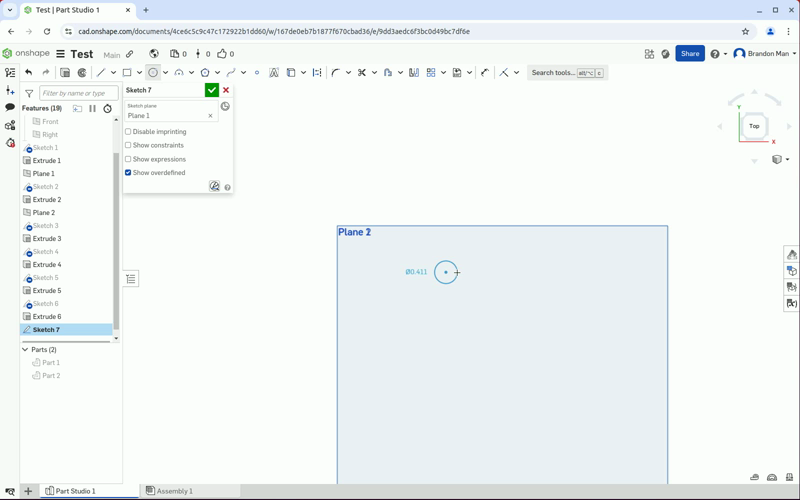
scroll(-6)
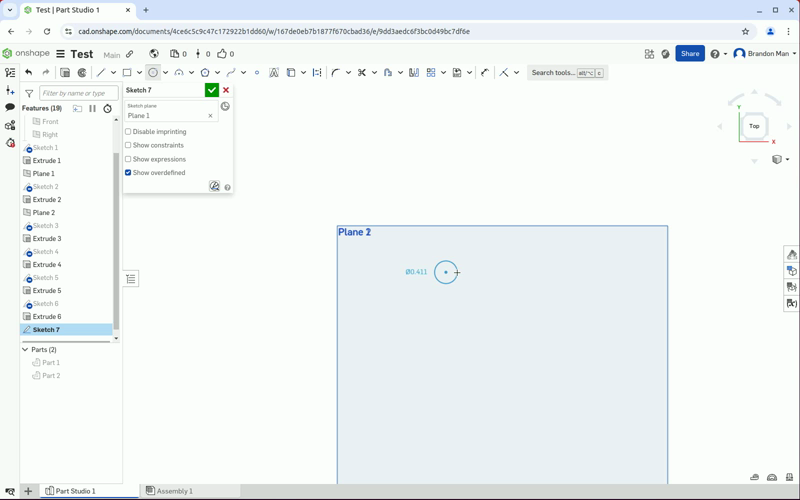
scroll(-6)
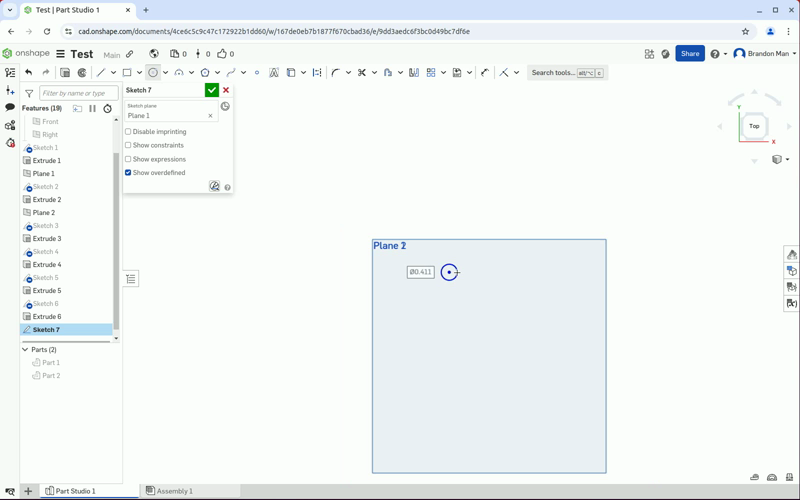
scroll(-6)
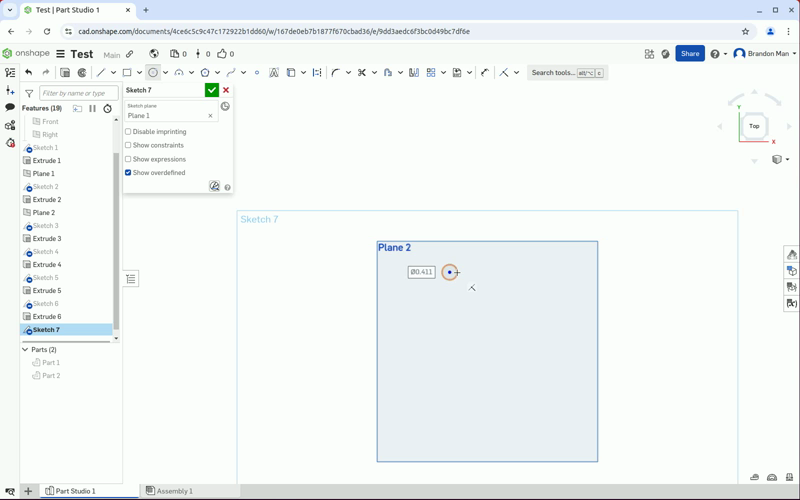
scroll(-6)
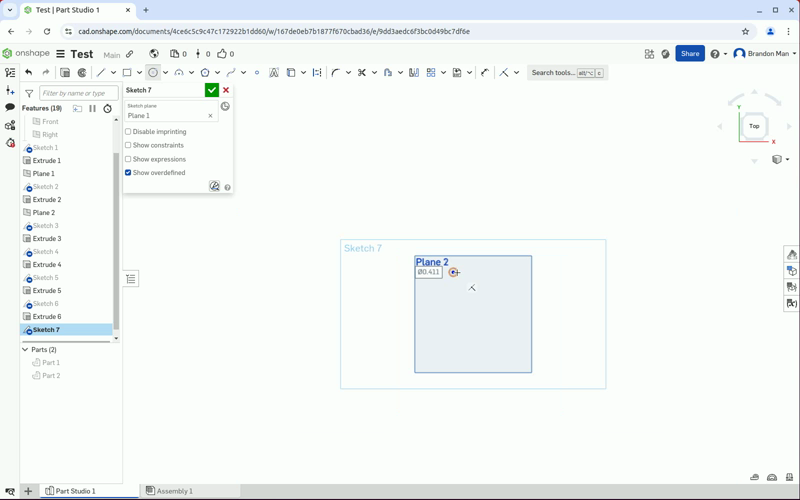
scroll(-6)
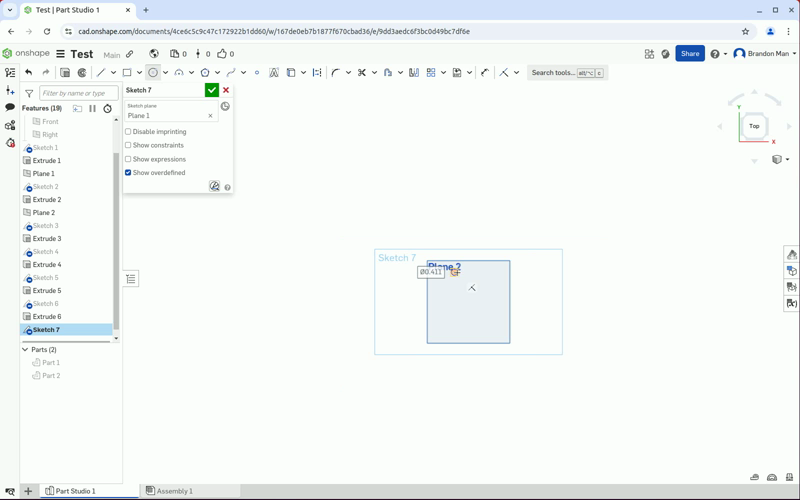
scroll(-6)
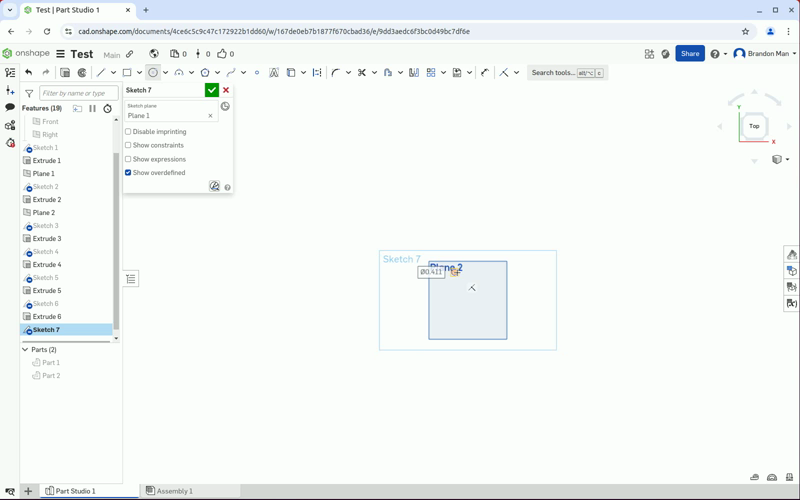
scroll(-6)
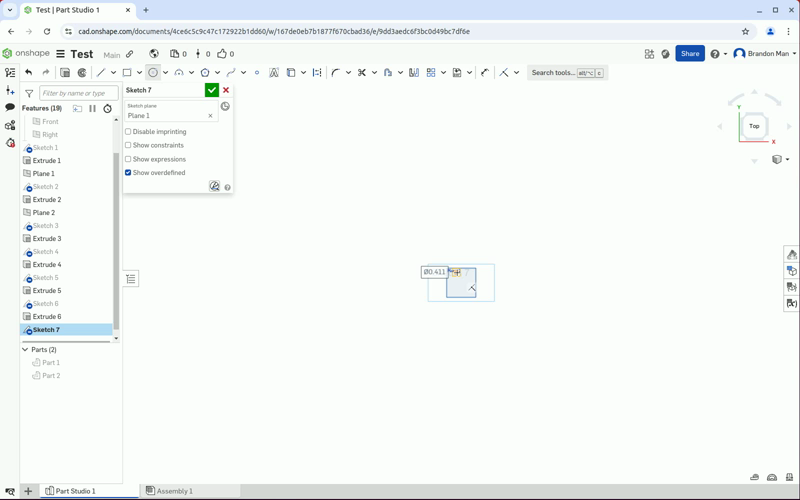
key(esc)
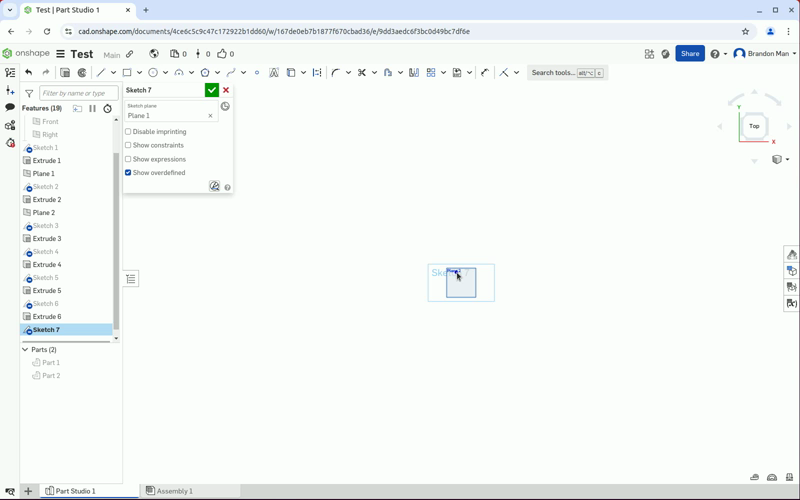
mouse_move(456, 271)
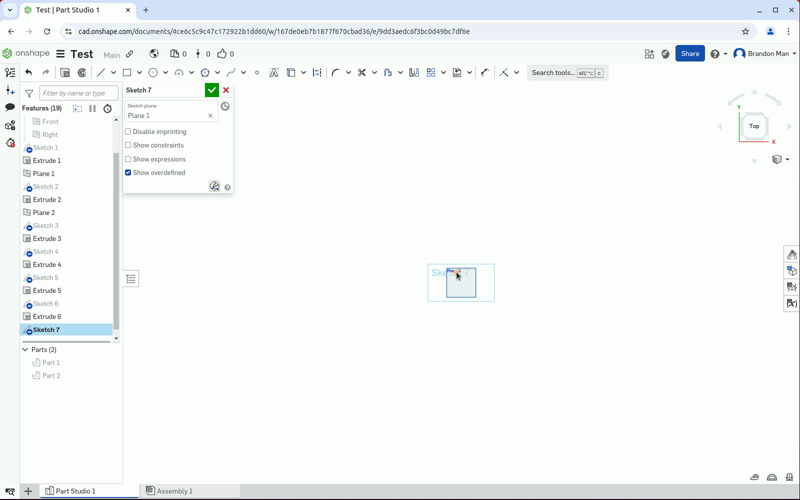
scroll(6)
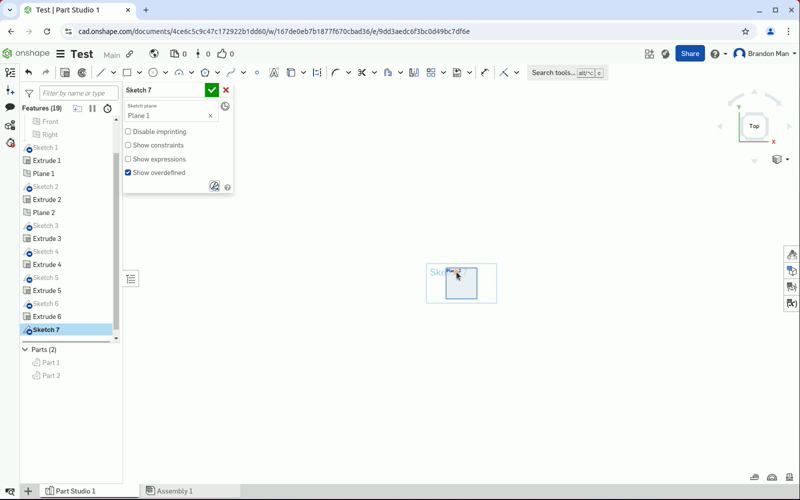
scroll(6)
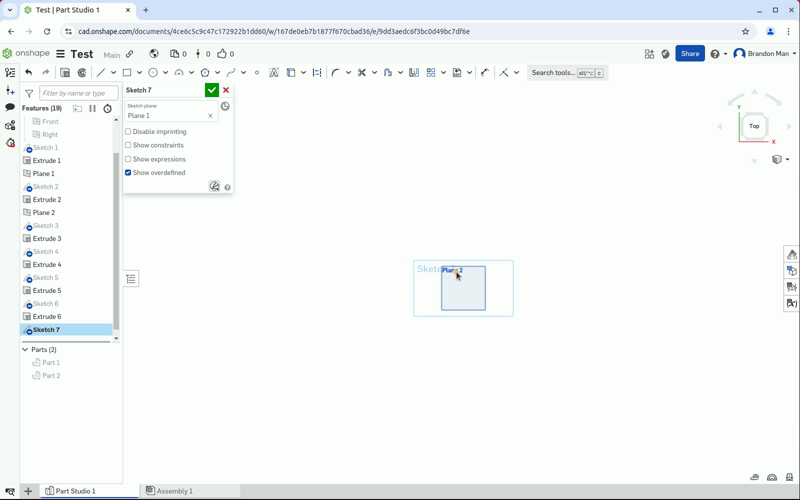
scroll(6)
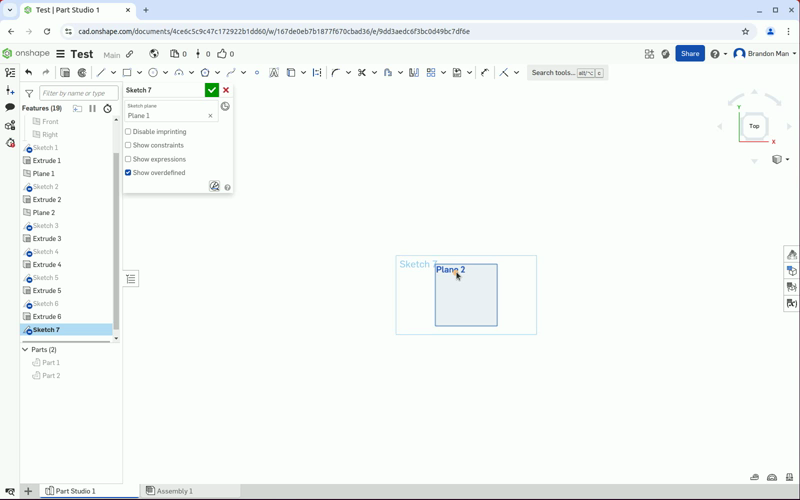
scroll(6)
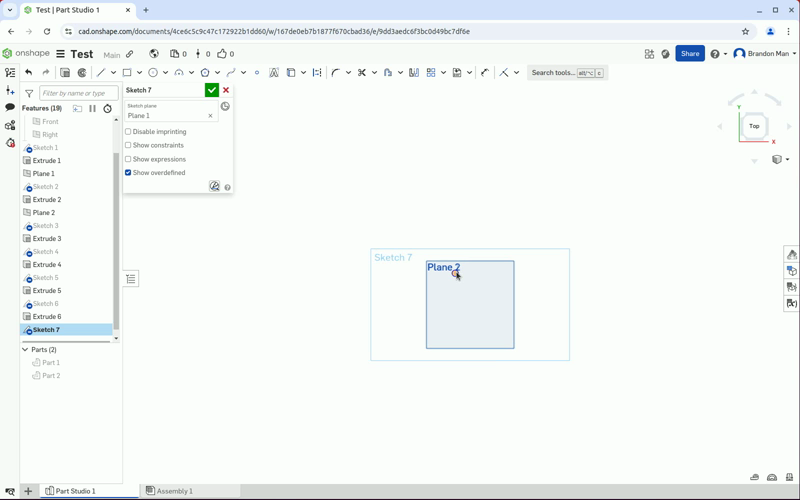
scroll(6)
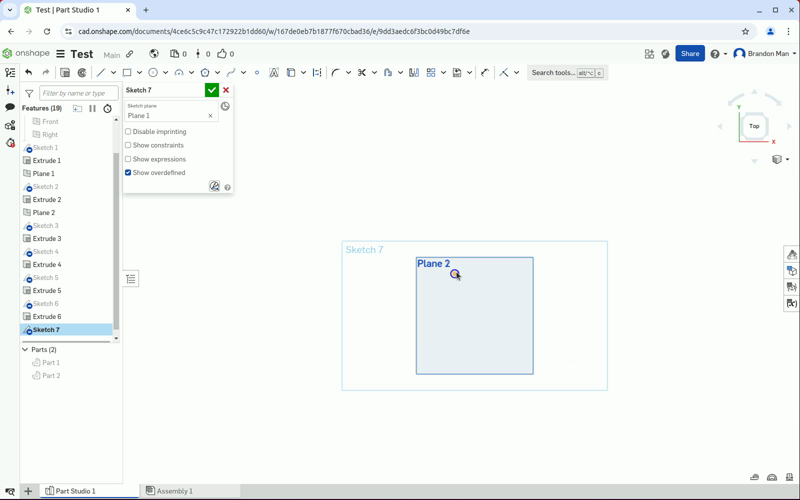
scroll(6)
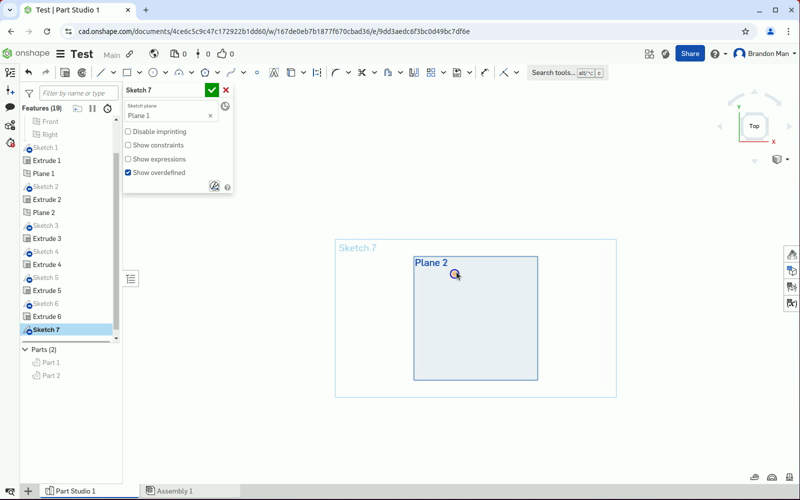
scroll(6)
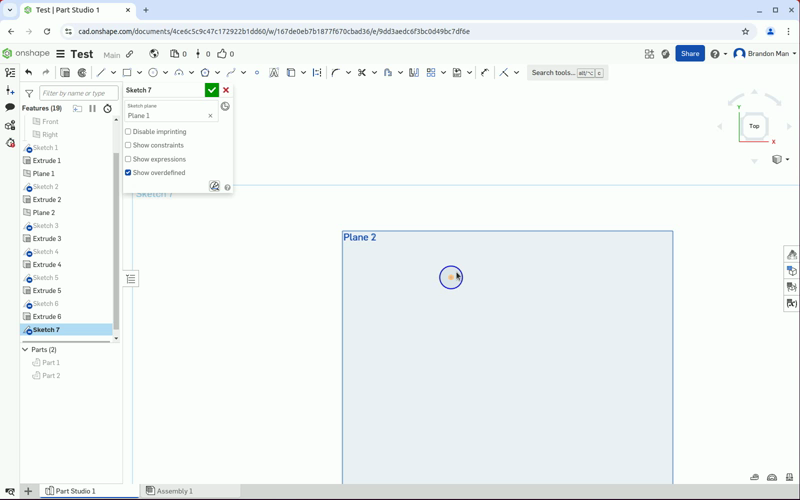
click(456, 271)
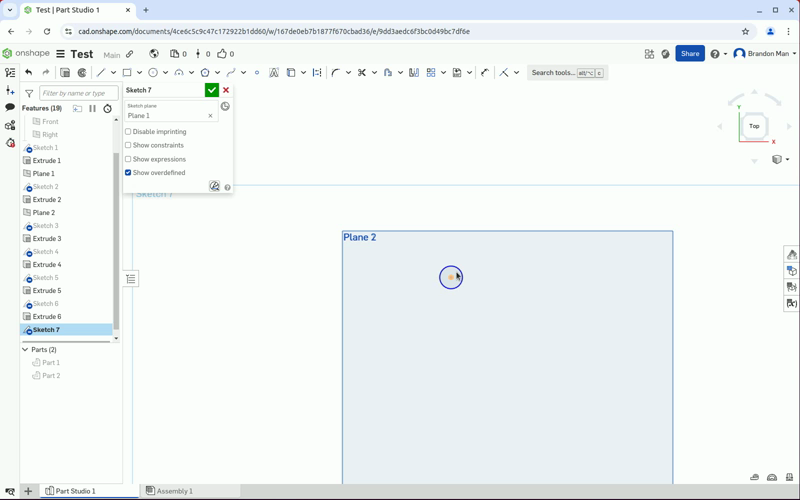
scroll(-6)
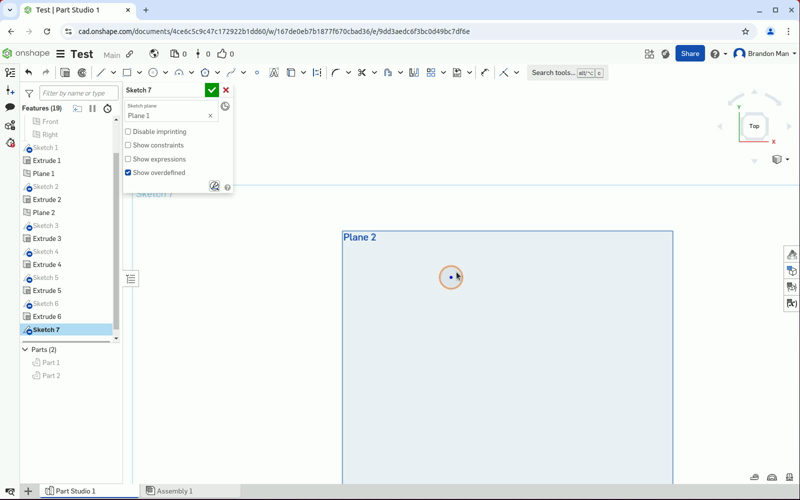
scroll(-6)
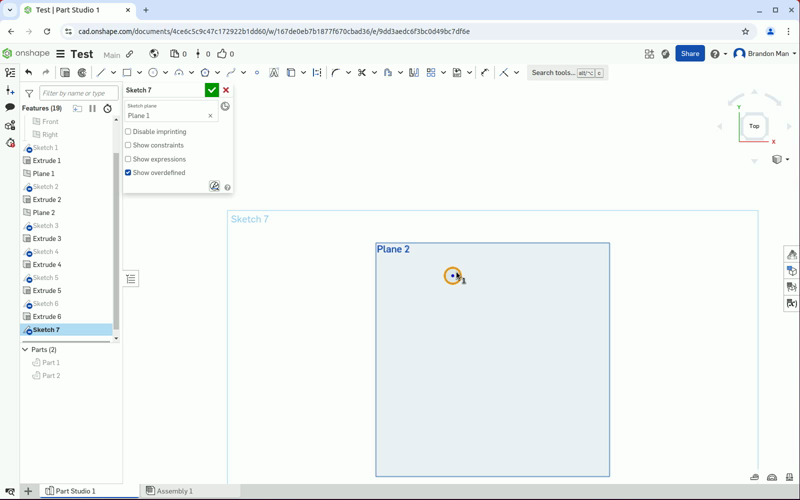
scroll(-6)
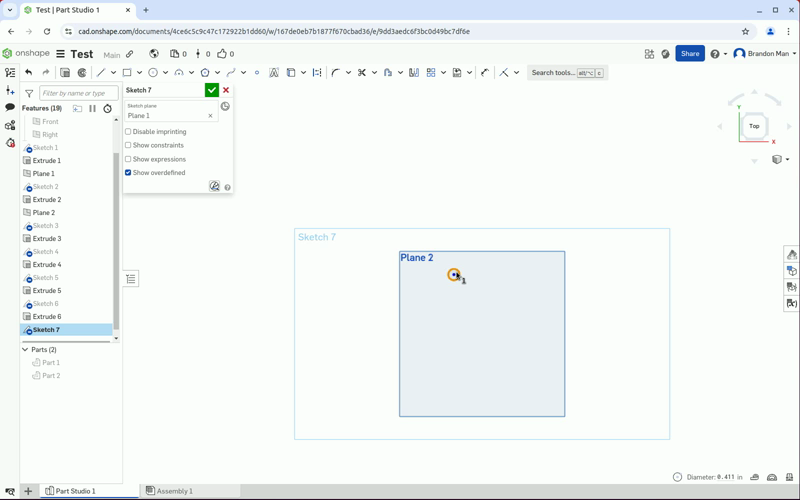
scroll(-6)
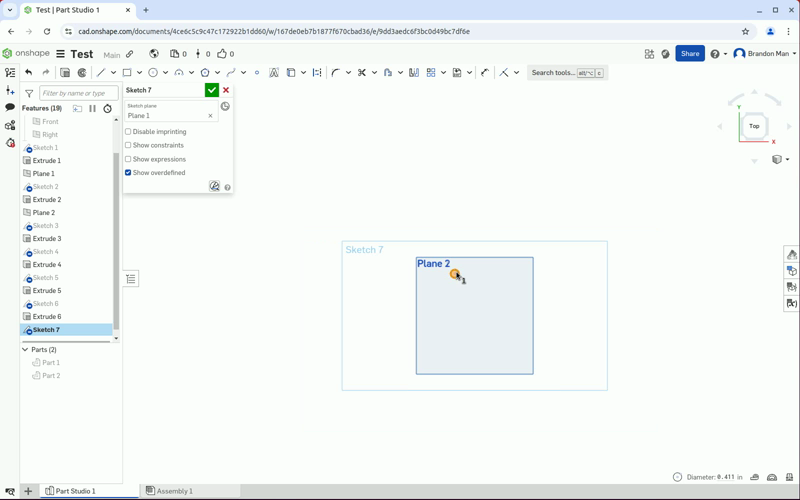
scroll(-6)
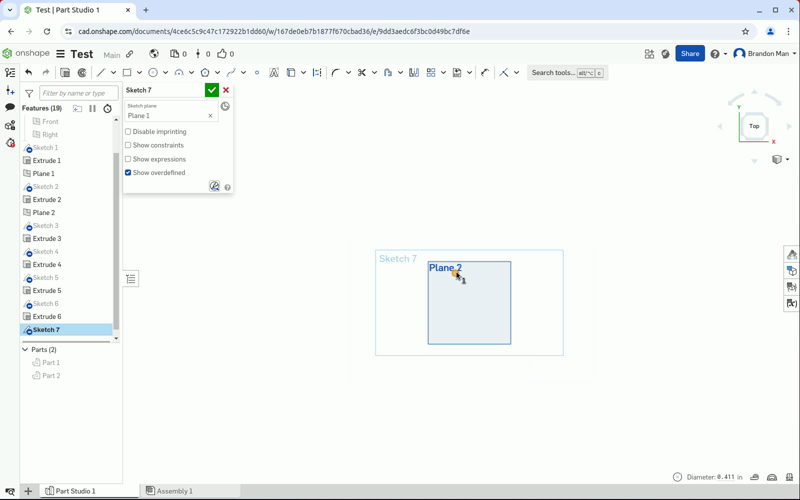
scroll(-6)
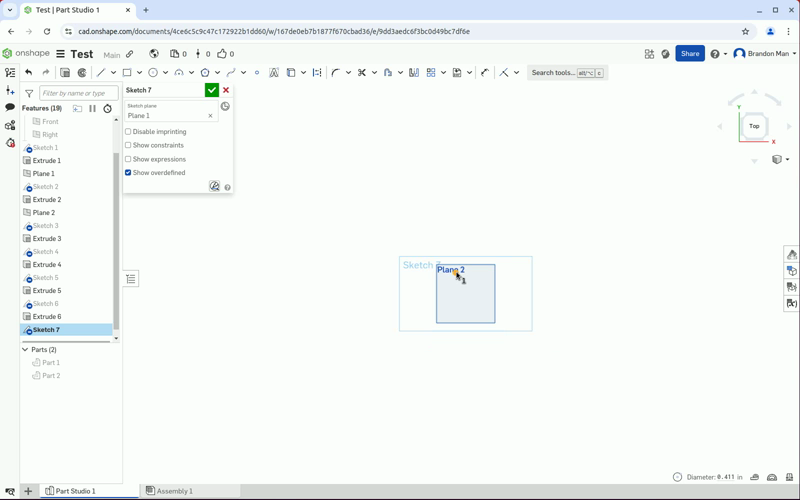
scroll(-6)
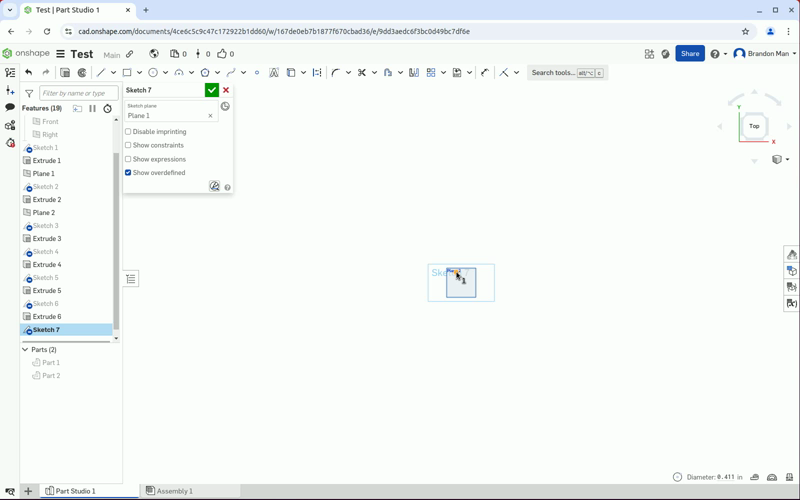
mouse_move(73, 352)
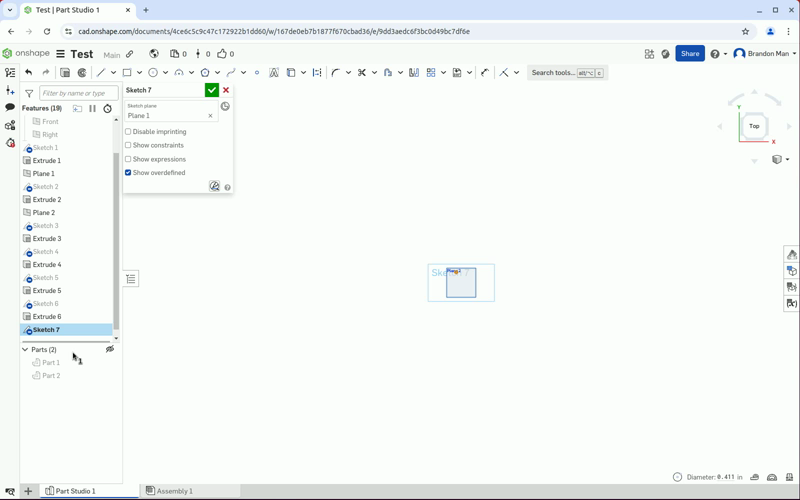
key(shift+y)
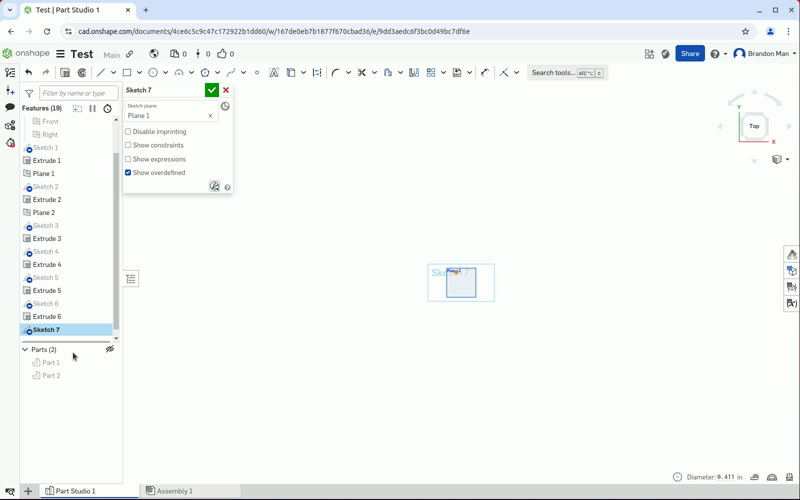
key(shift+e)
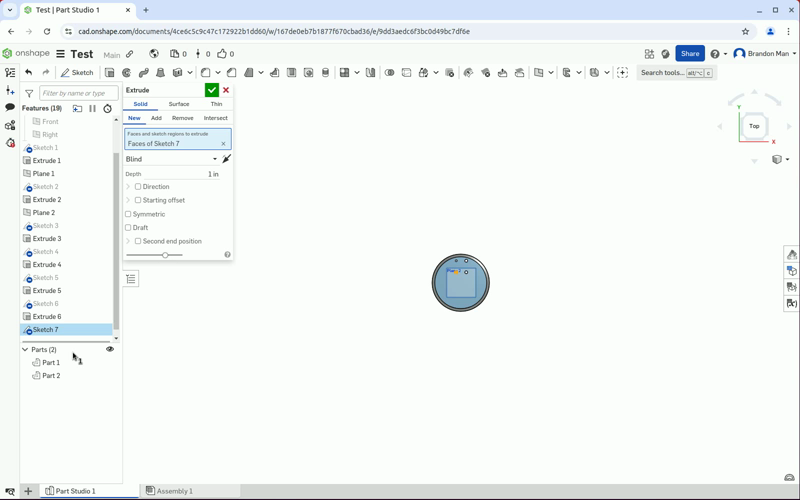
mouse_move(143, 106)
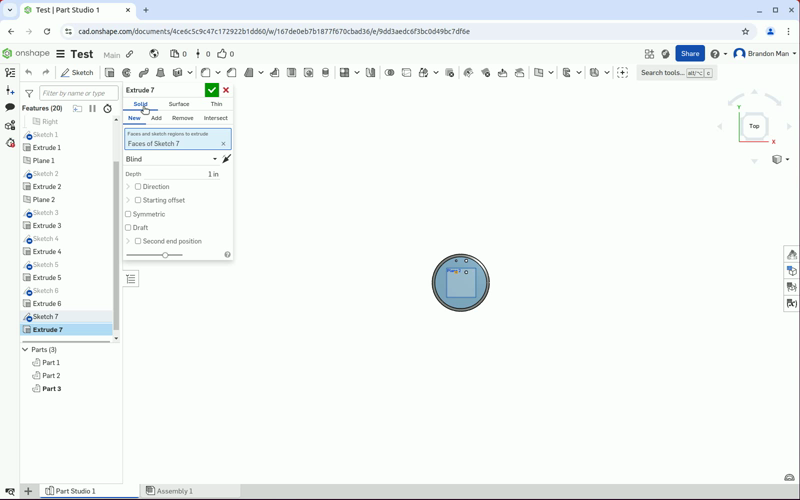
click(143, 106)
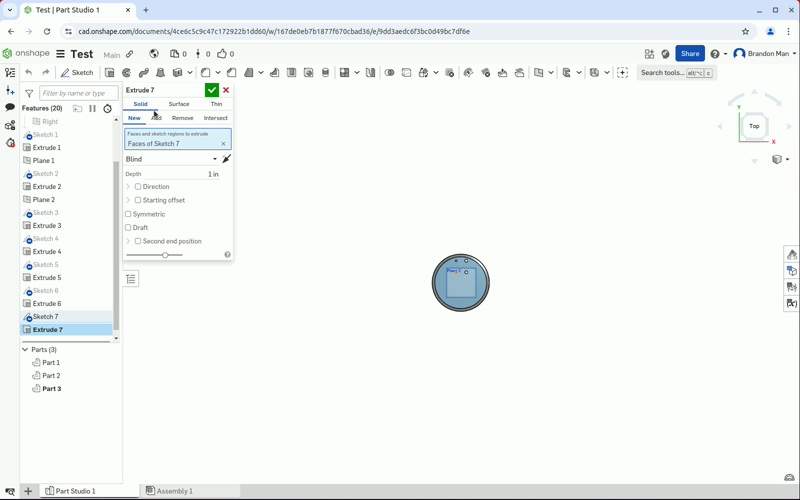
mouse_move(186, 120)
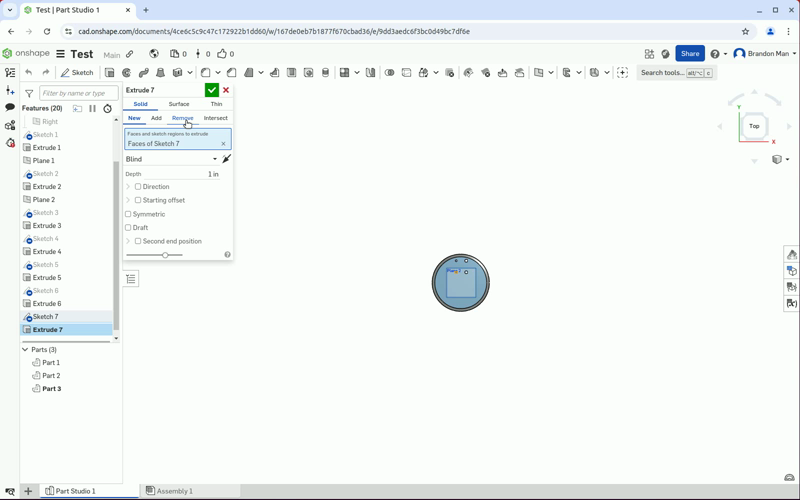
click(186, 120)
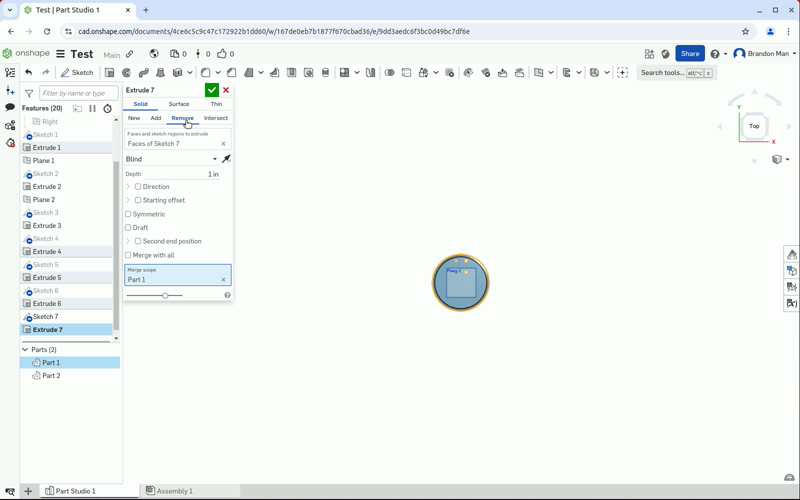
key(tab, 4)
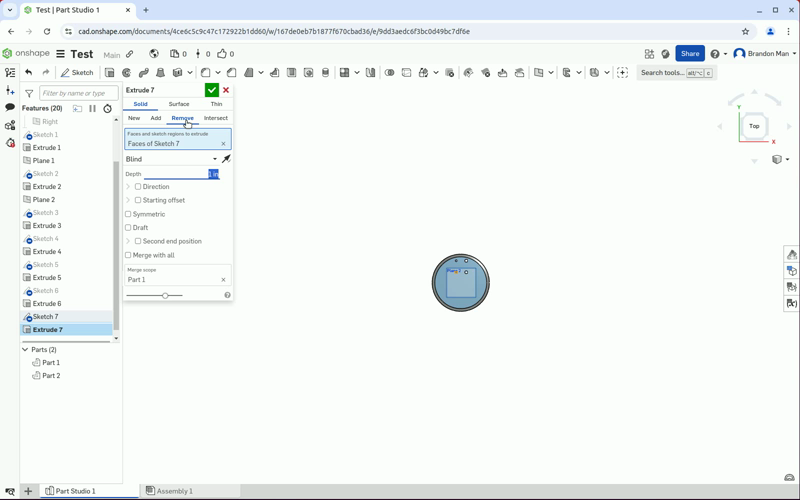
text(1.926)
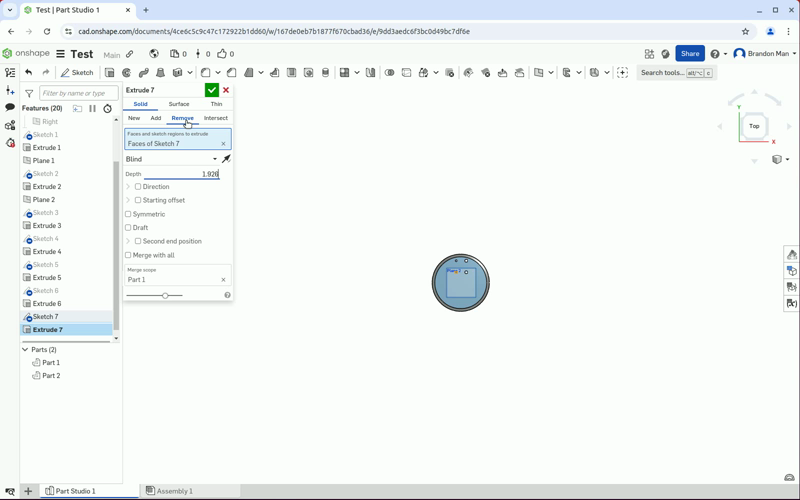
key(tab, 6)
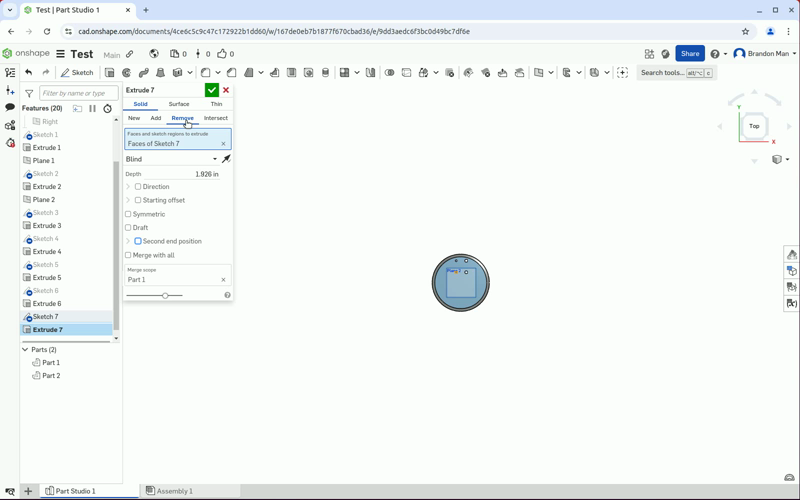
key(space)
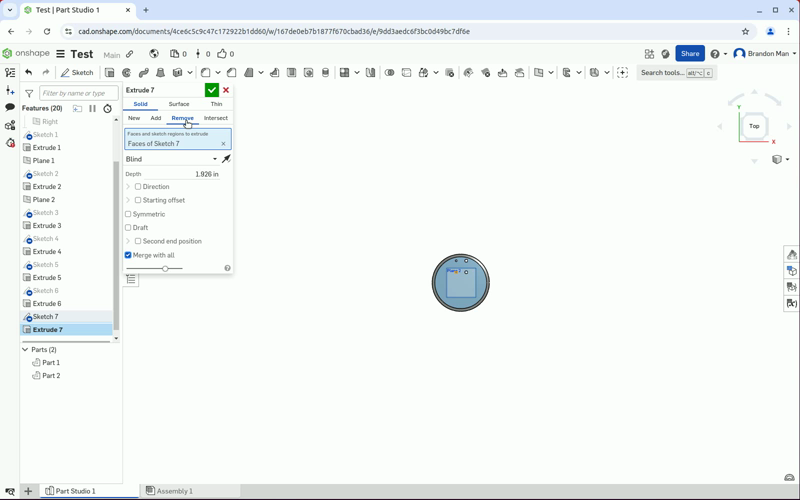
key(enter)
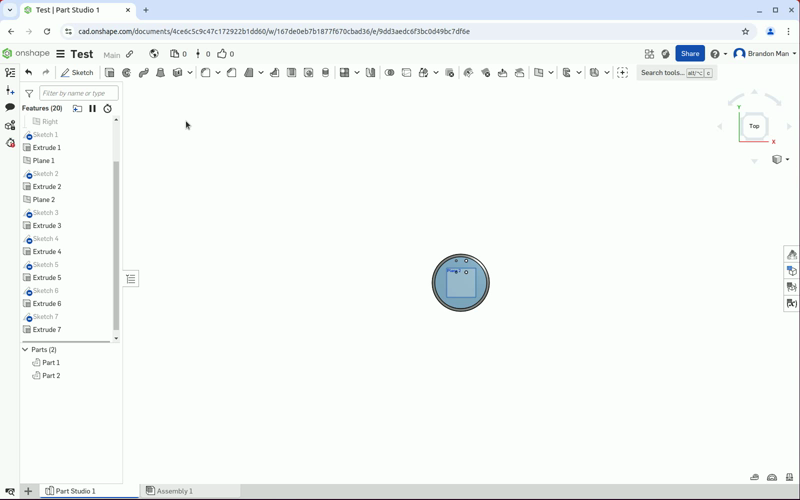
key(shift+h)
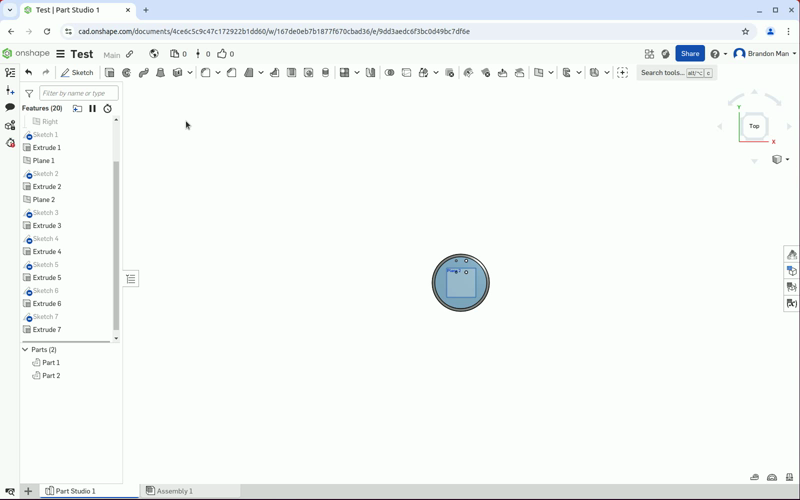
key(shift+h)
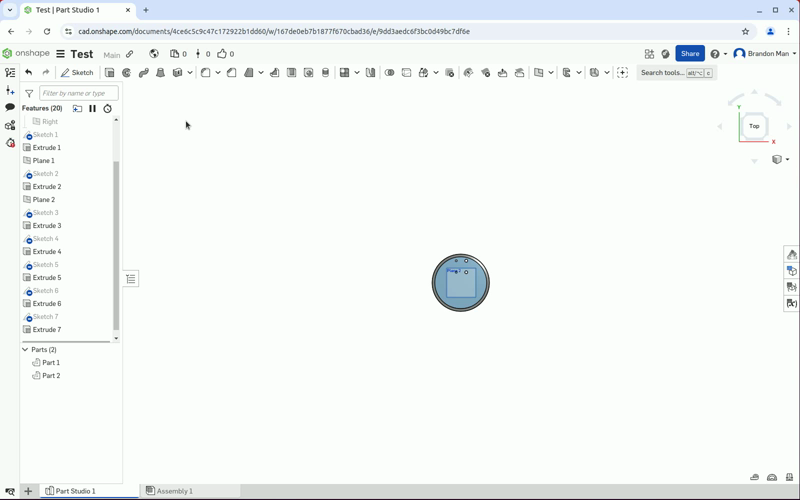
mouse_move(69, 137)
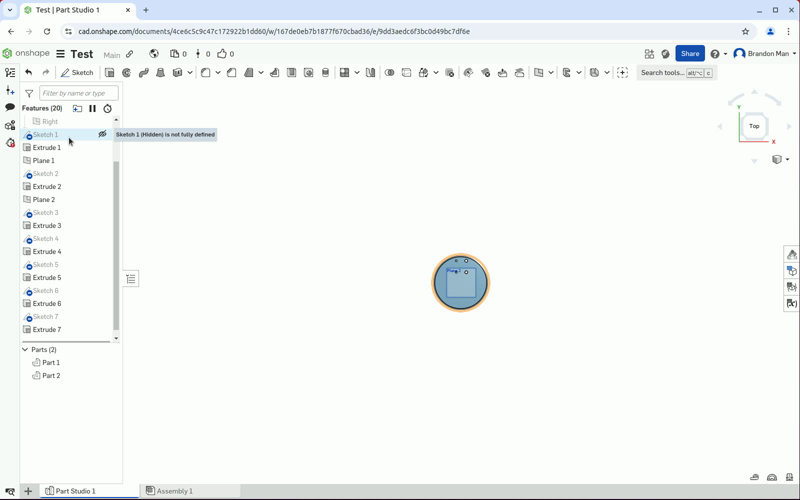
click(69, 137)
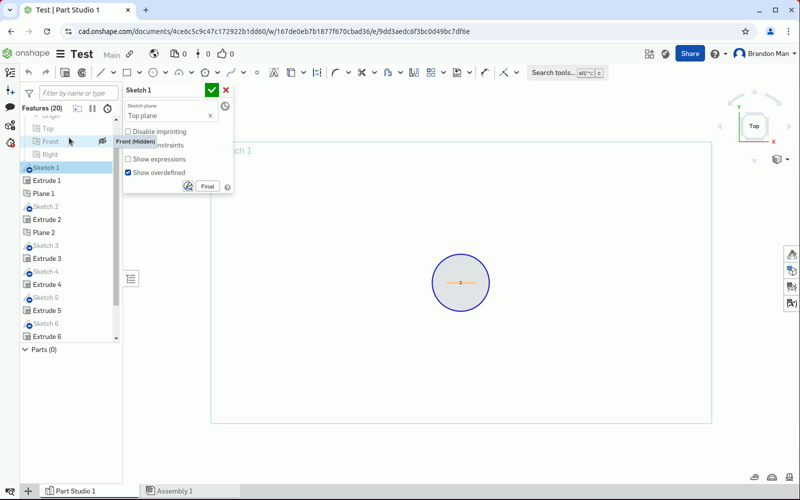
mouse_move(229, 92)
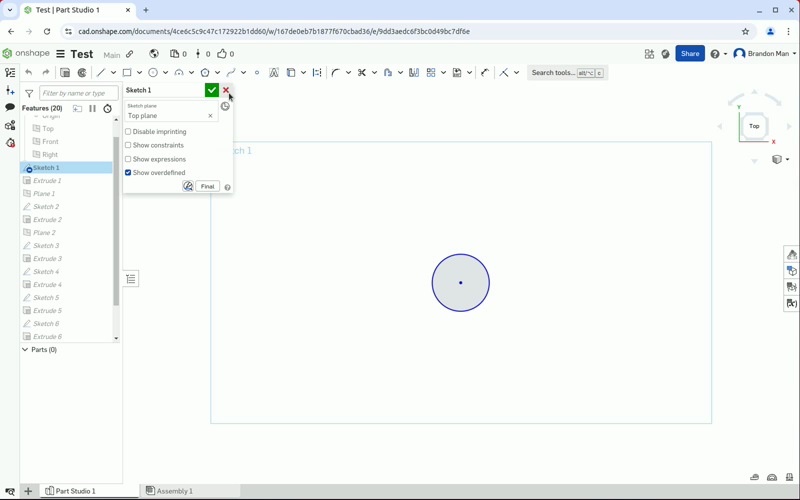
click(229, 92)
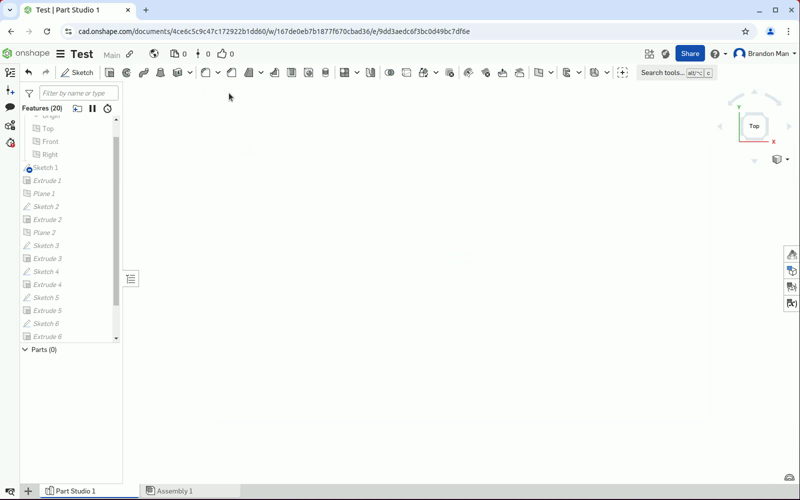
key(shift+s)
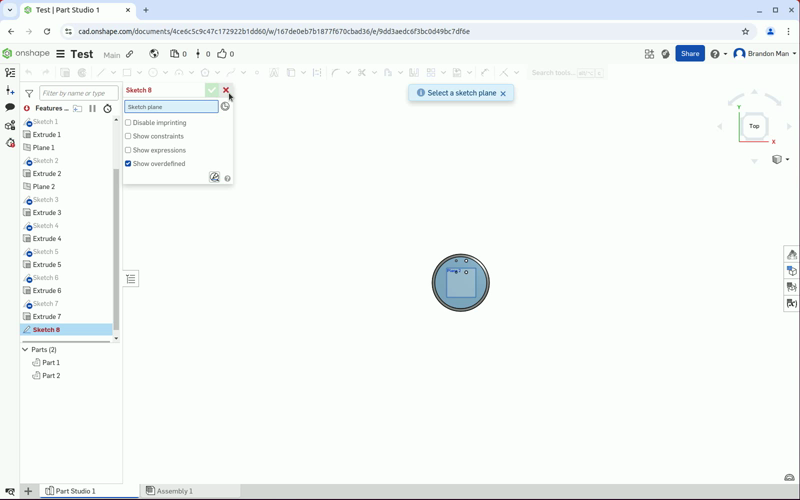
mouse_move(69, 150)
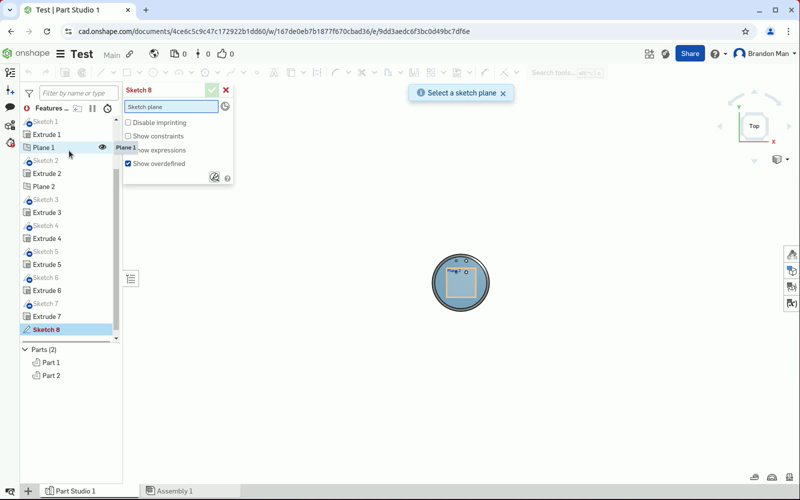
click(69, 150)
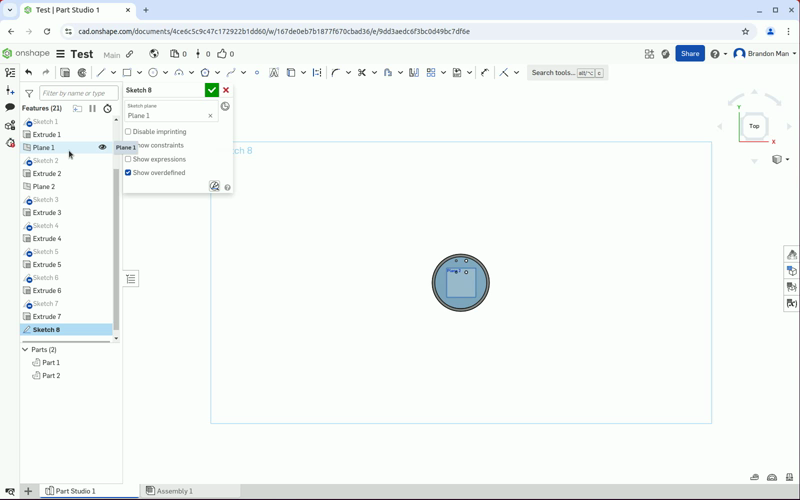
mouse_move(73, 352)
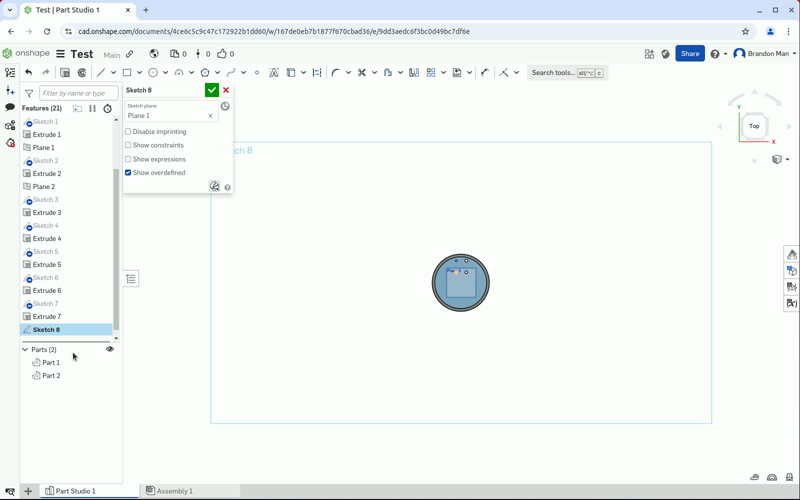
key(y)
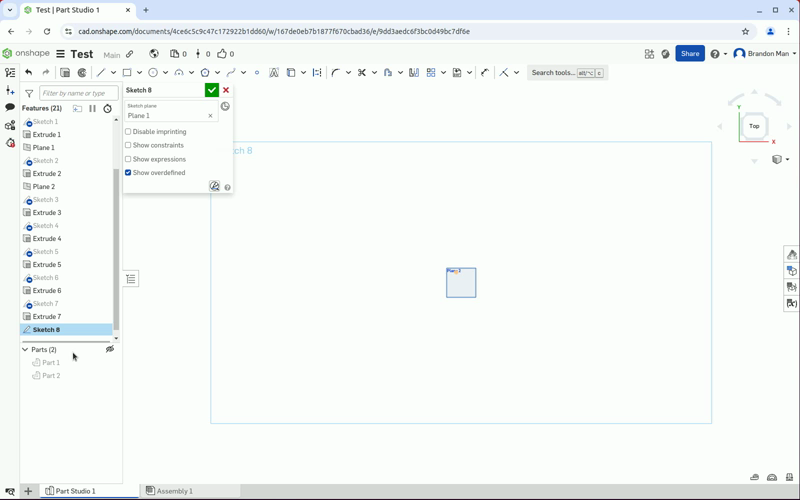
key(c)
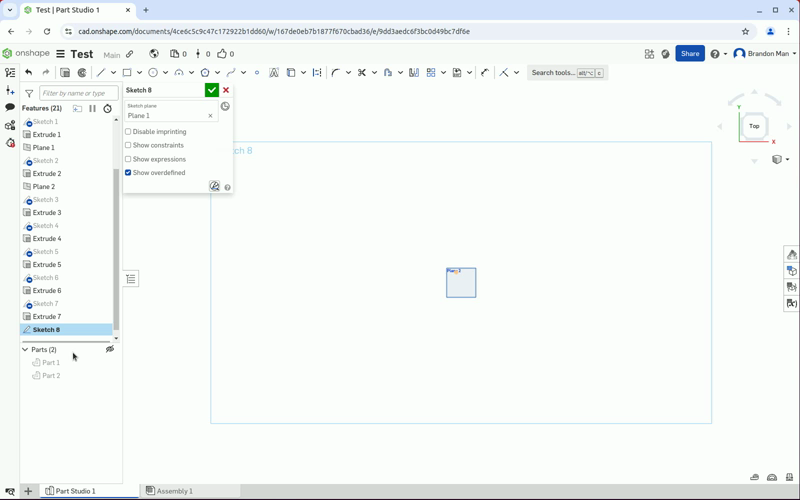
key_down(shift)
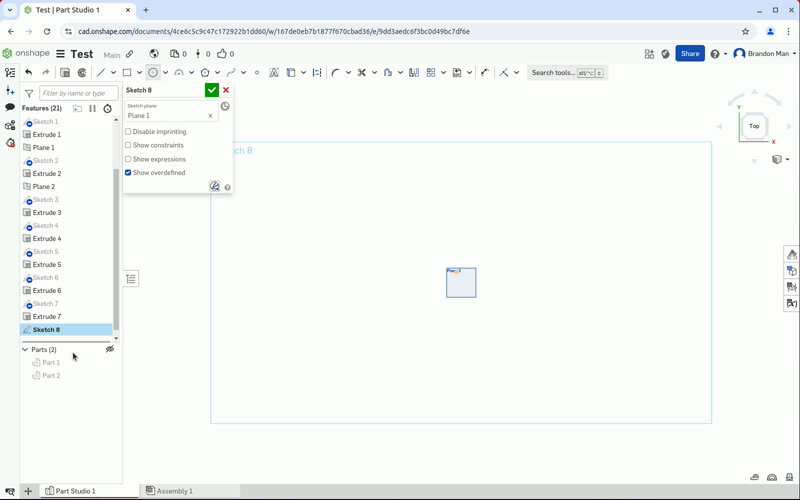
mouse_move(444, 293)
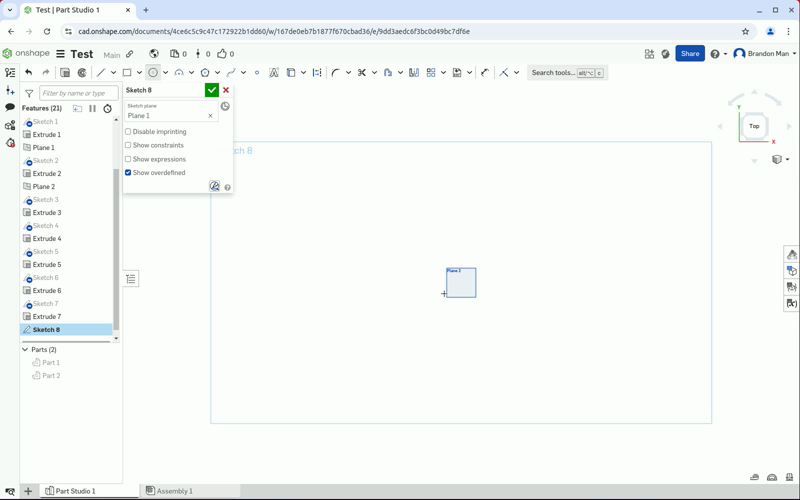
click(444, 293)
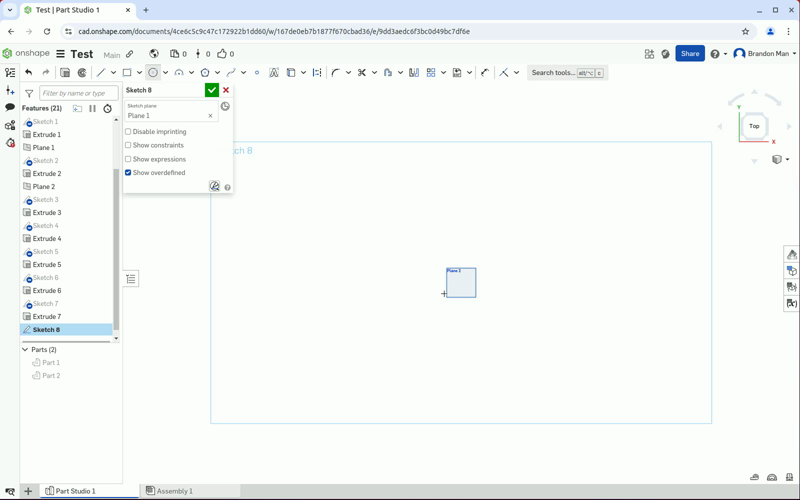
key_up(shift)
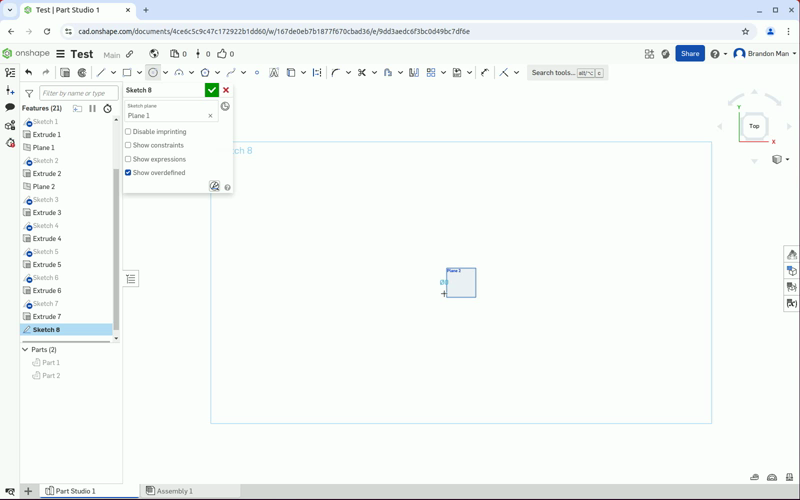
mouse_move(447, 293)
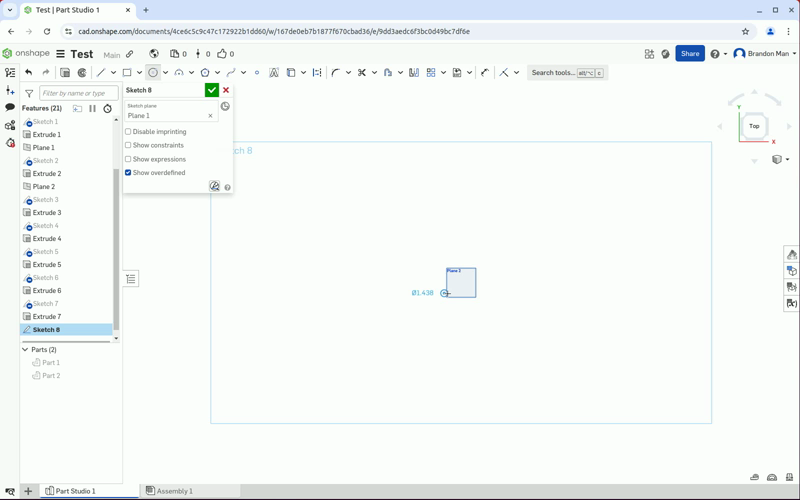
click(447, 293)
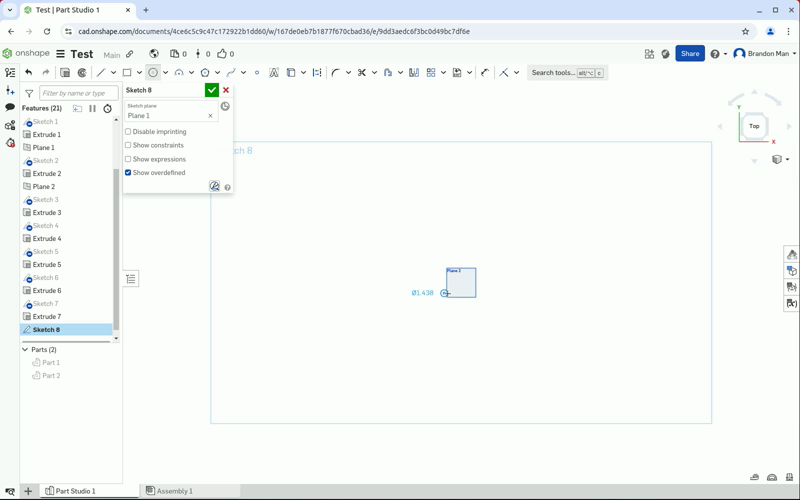
key(esc)
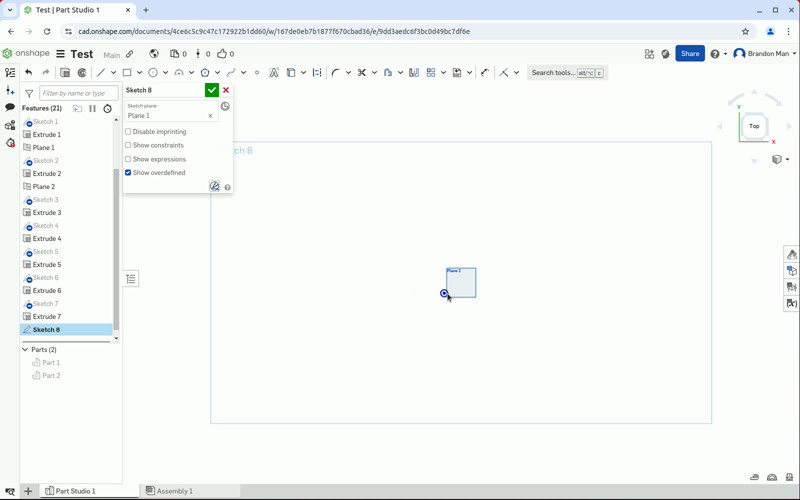
key(c)
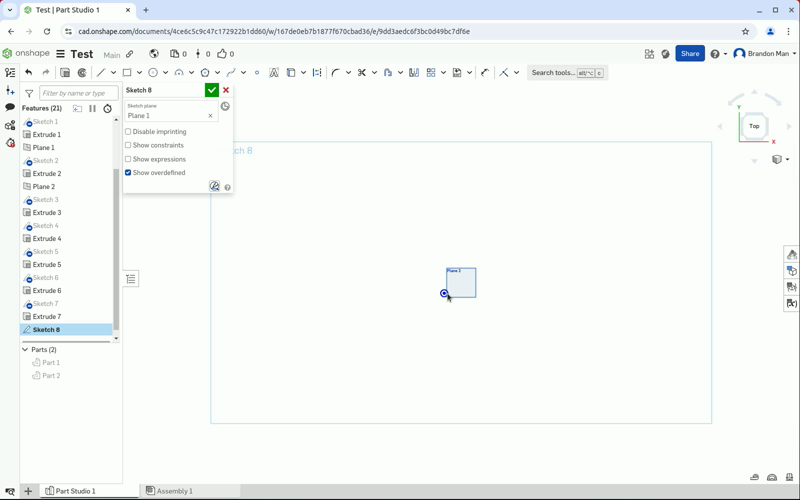
key_down(shift)
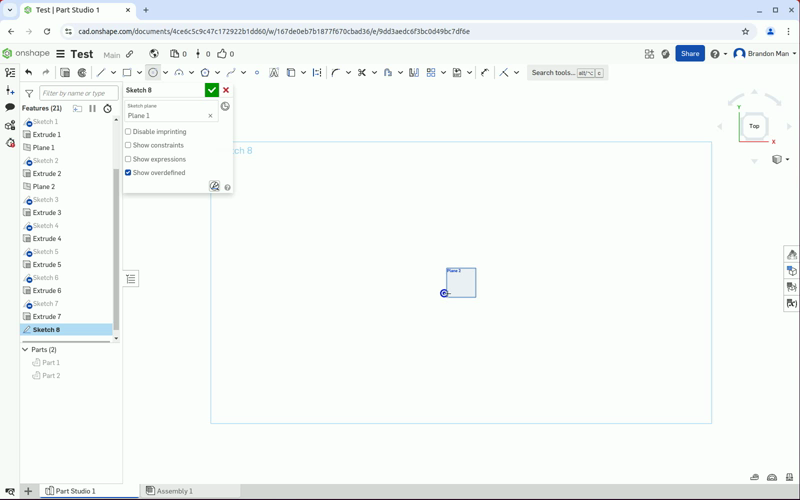
mouse_move(444, 293)
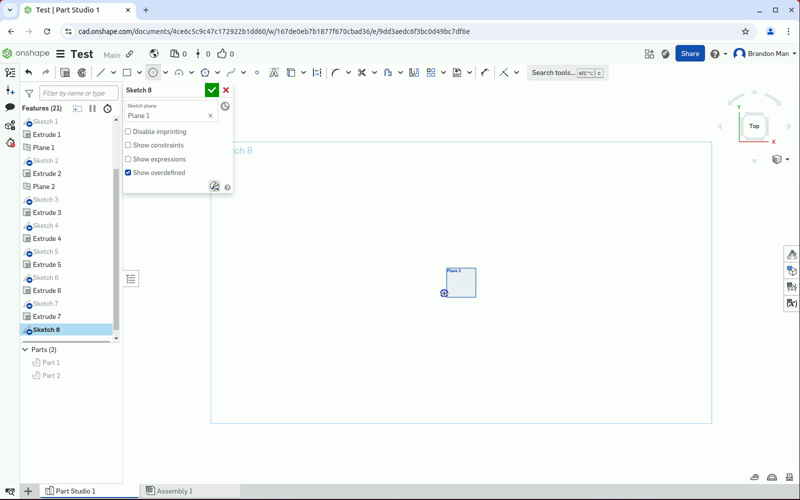
scroll(6)
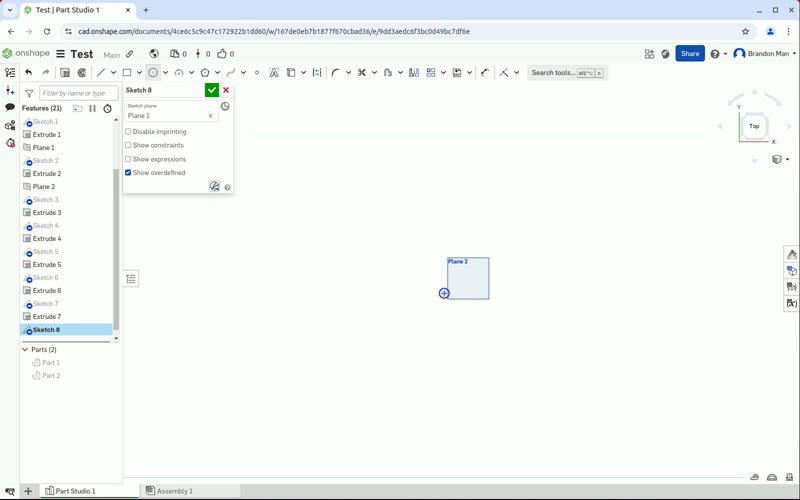
scroll(6)
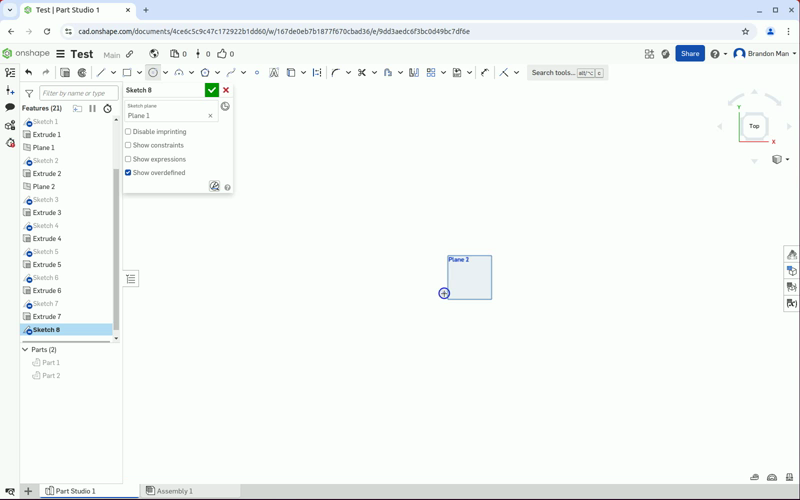
scroll(6)
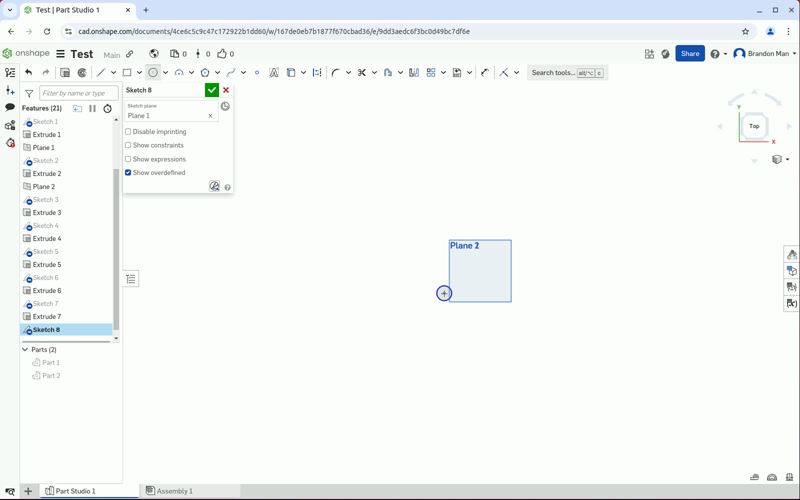
scroll(6)
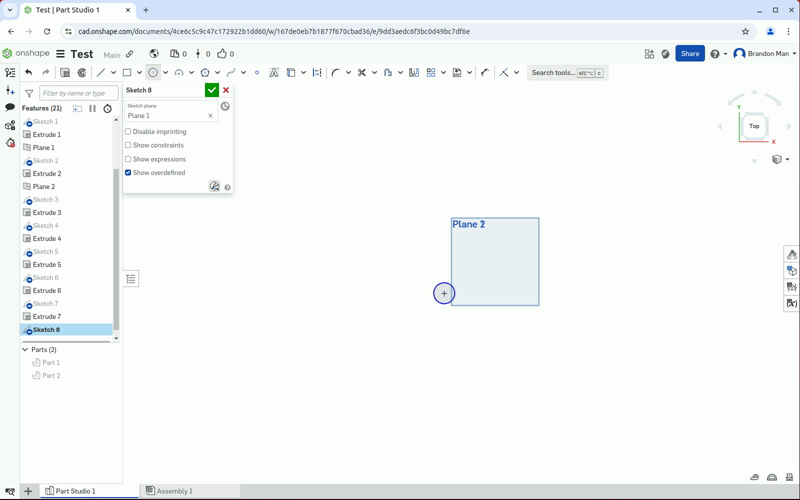
scroll(6)
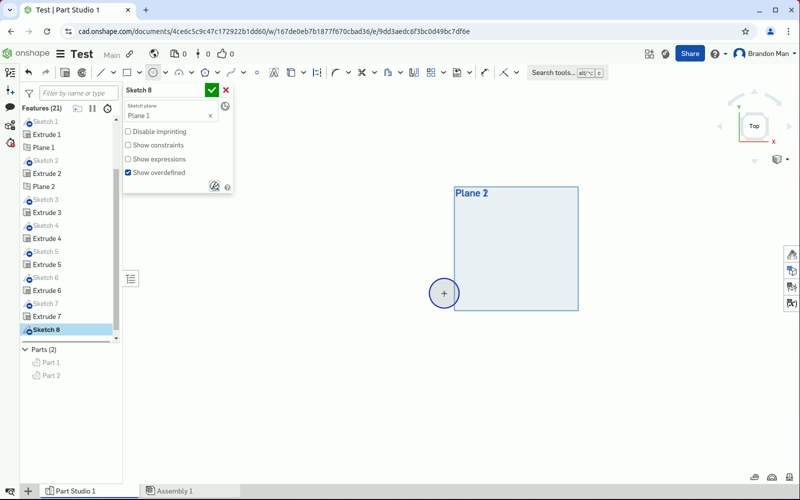
scroll(6)
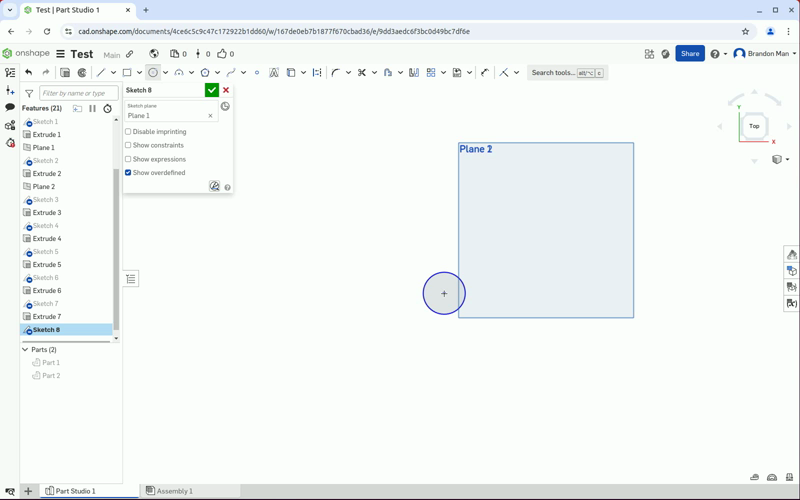
scroll(6)
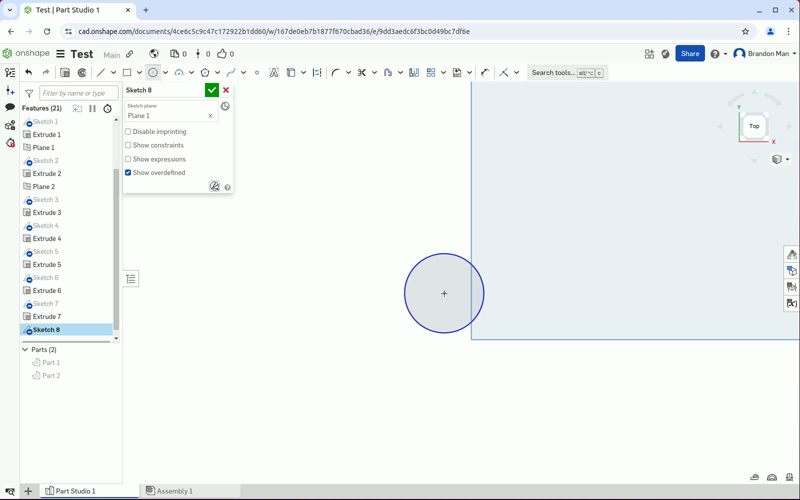
click(444, 293)
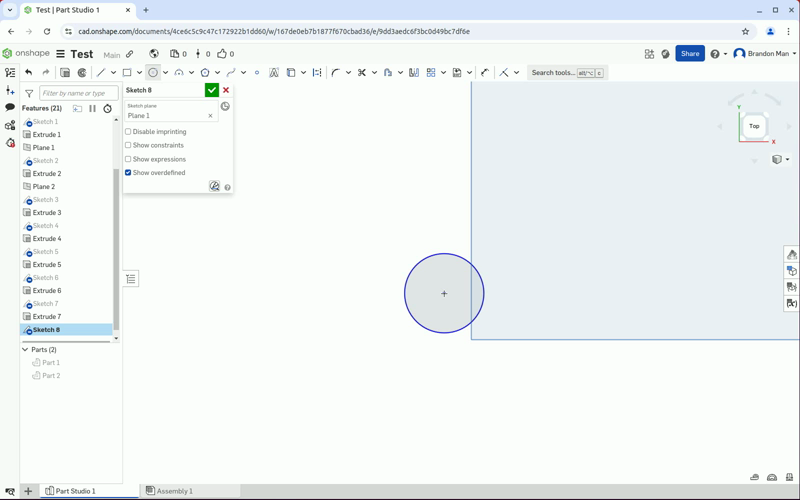
scroll(-6)
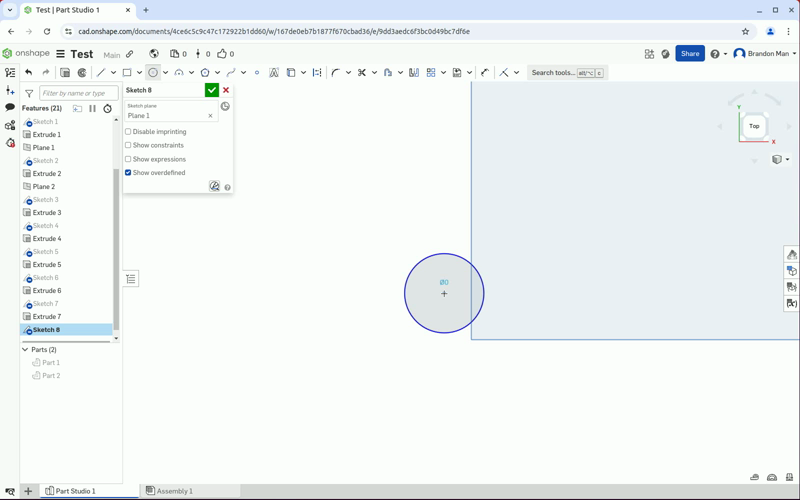
scroll(-6)
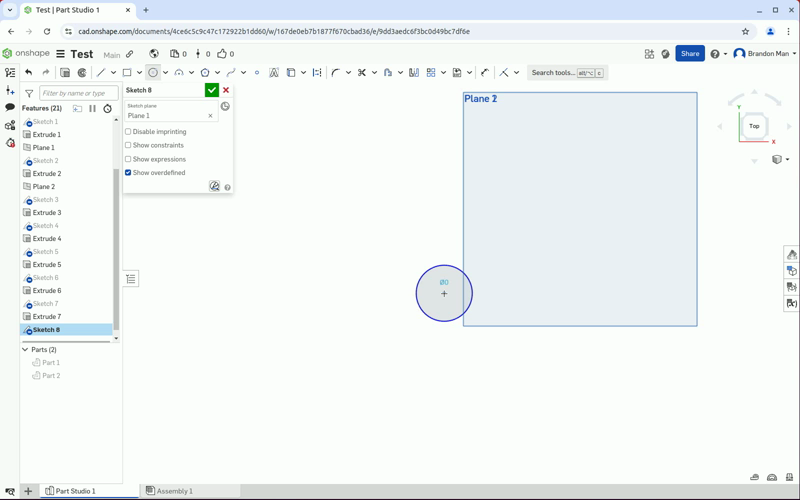
scroll(-6)
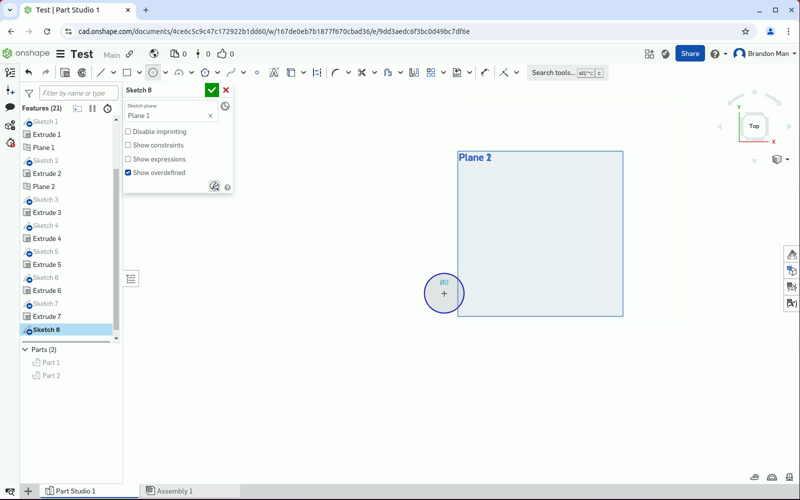
scroll(-6)
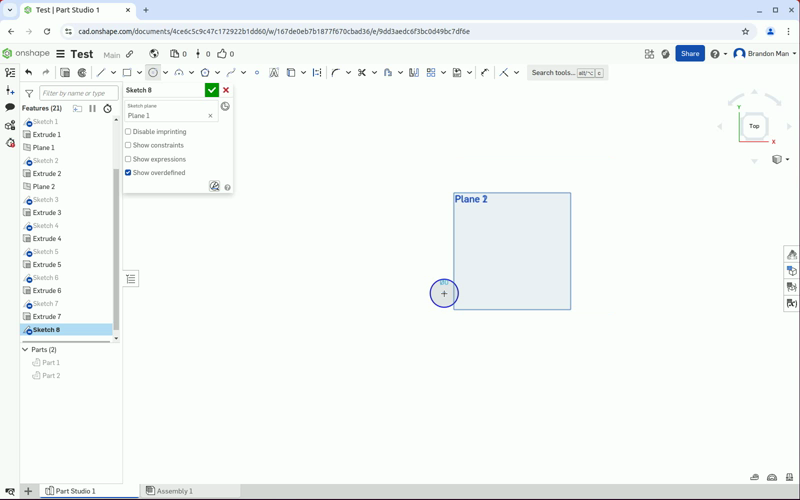
scroll(-6)
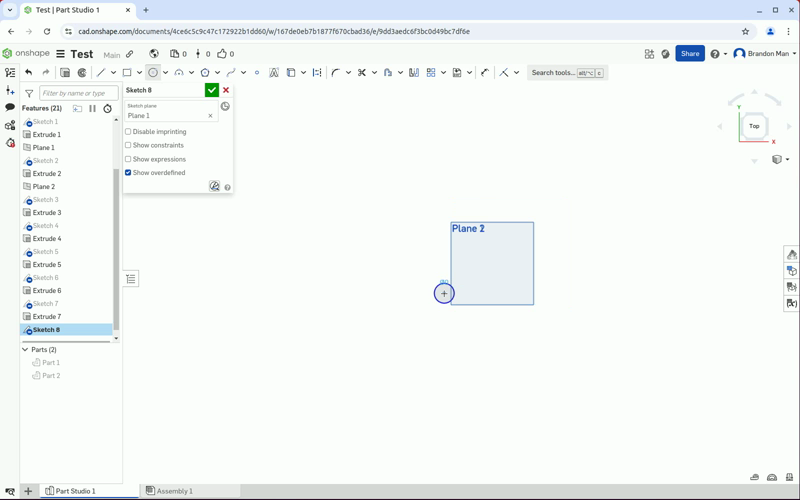
scroll(-6)
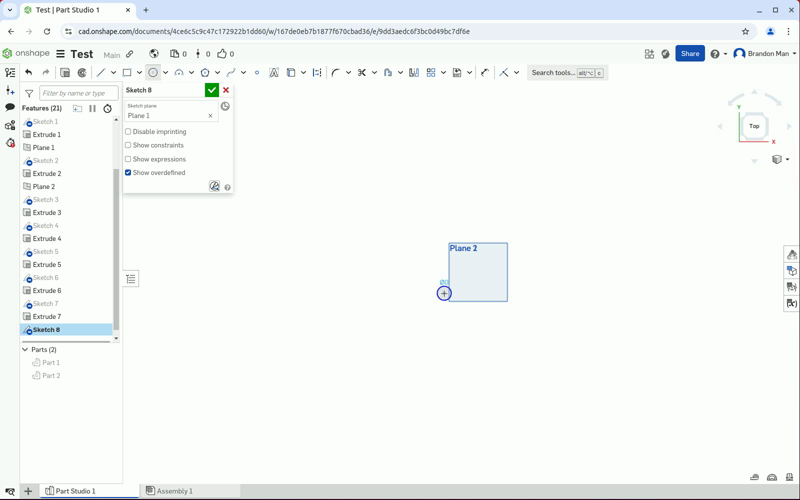
scroll(-6)
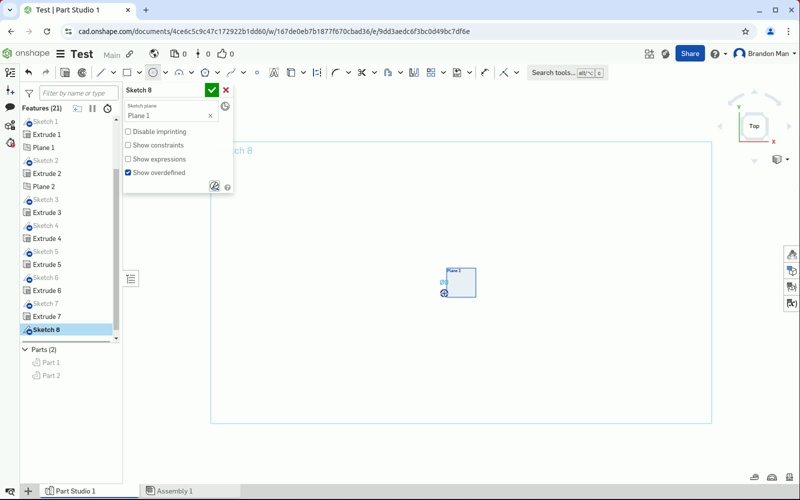
key_up(shift)
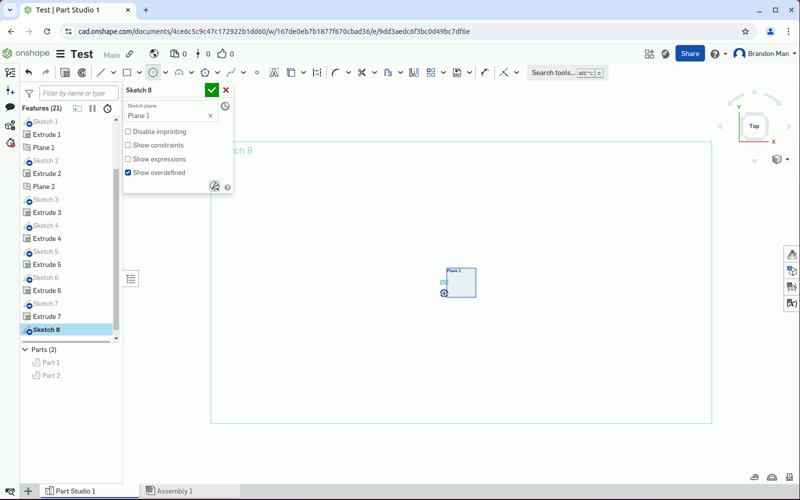
mouse_move(446, 293)
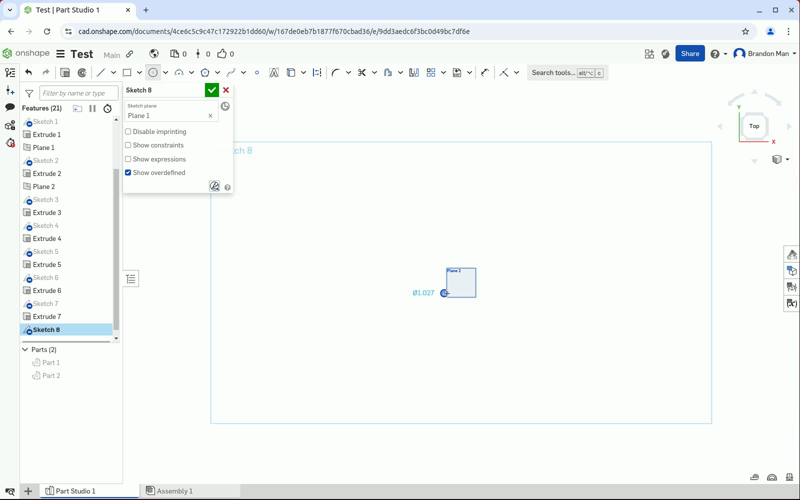
scroll(6)
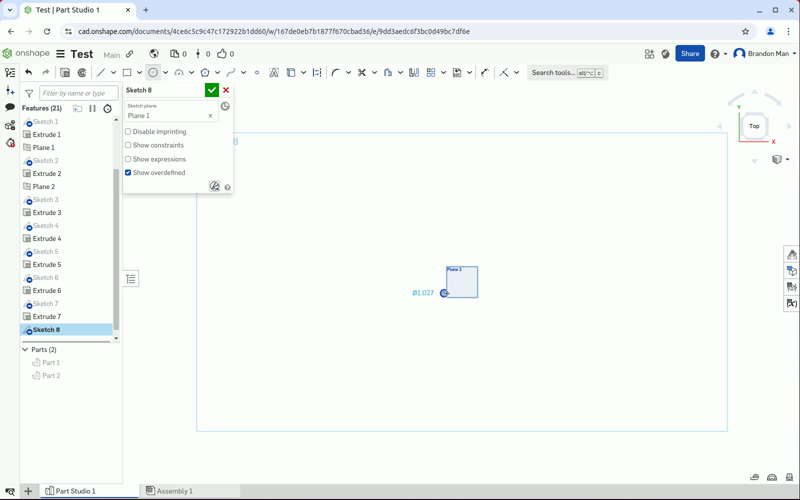
scroll(6)
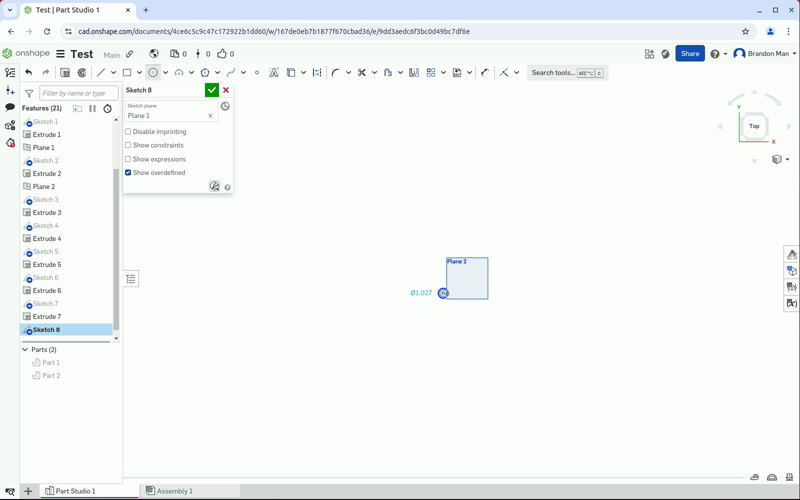
scroll(6)
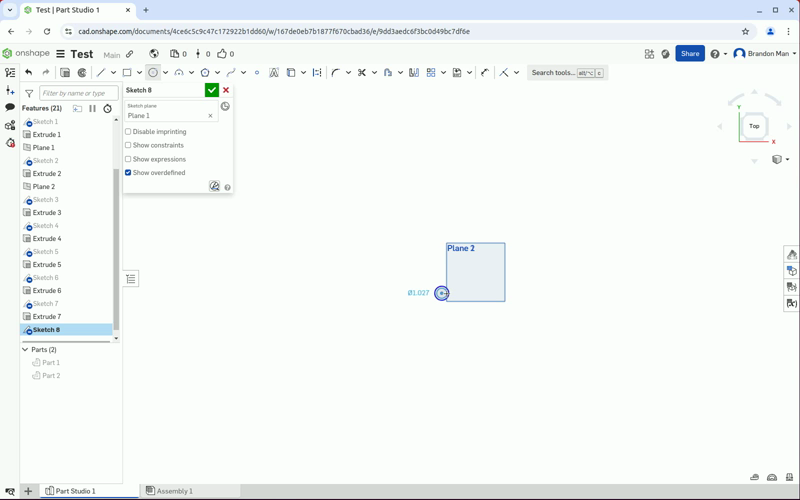
scroll(6)
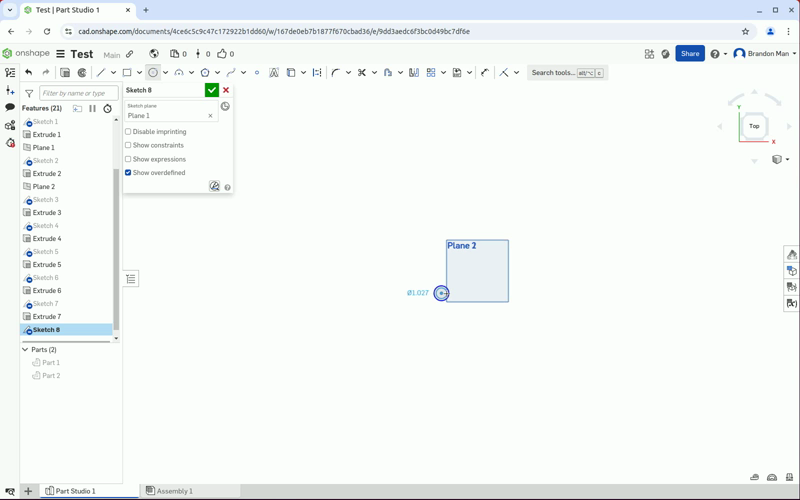
scroll(6)
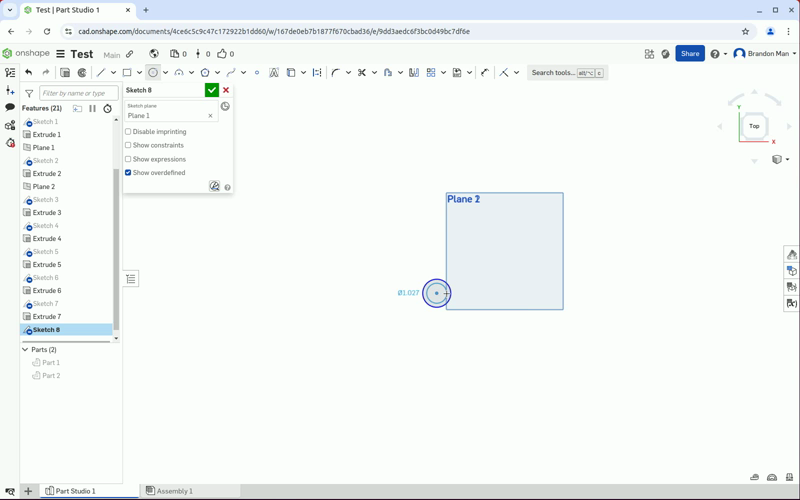
scroll(6)
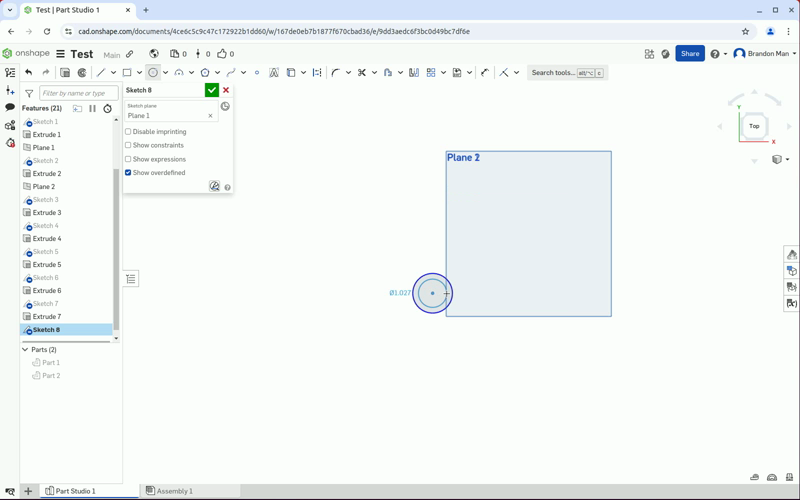
scroll(6)
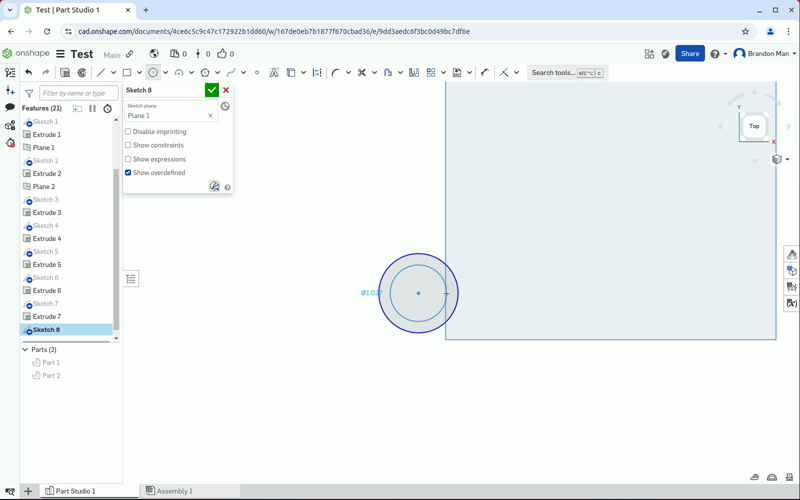
click(446, 293)
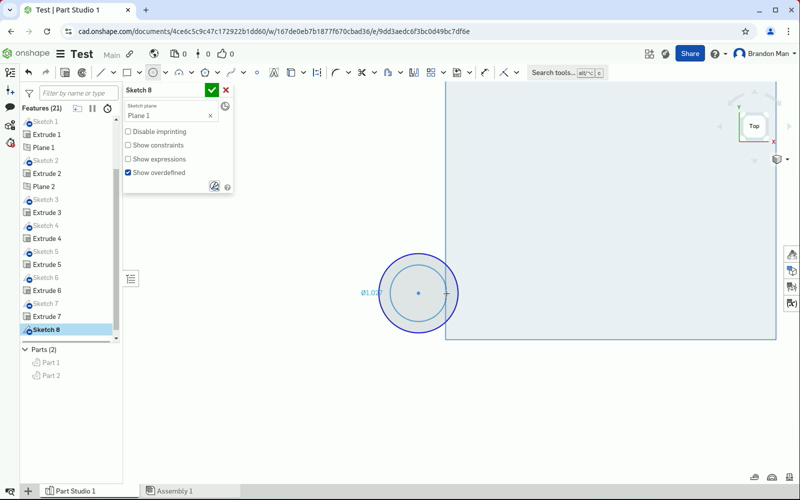
scroll(-6)
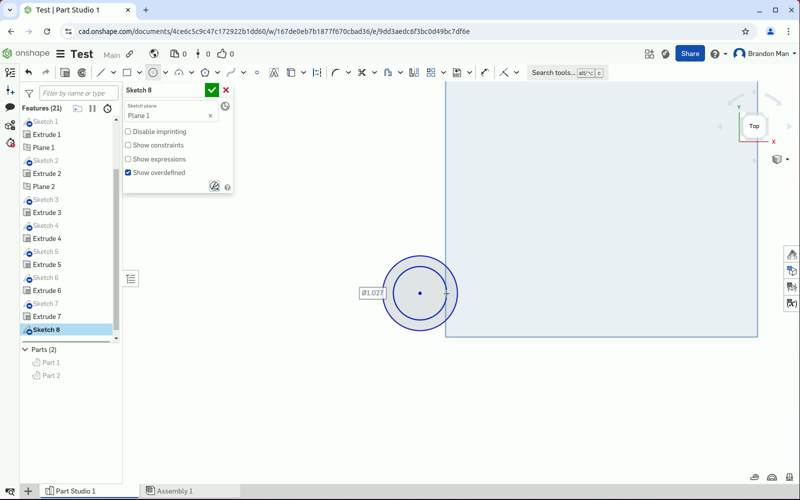
scroll(-6)
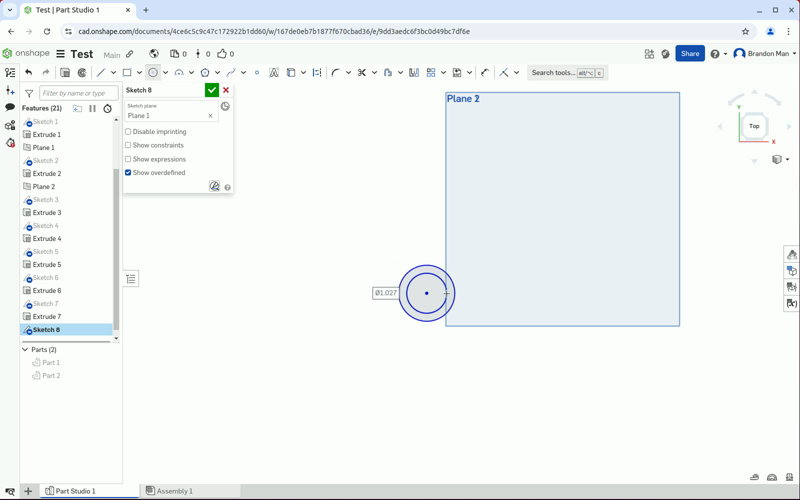
scroll(-6)
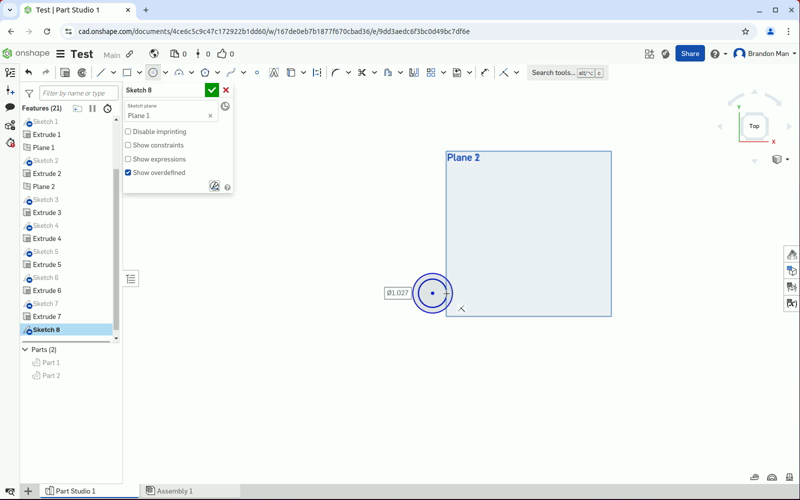
scroll(-6)
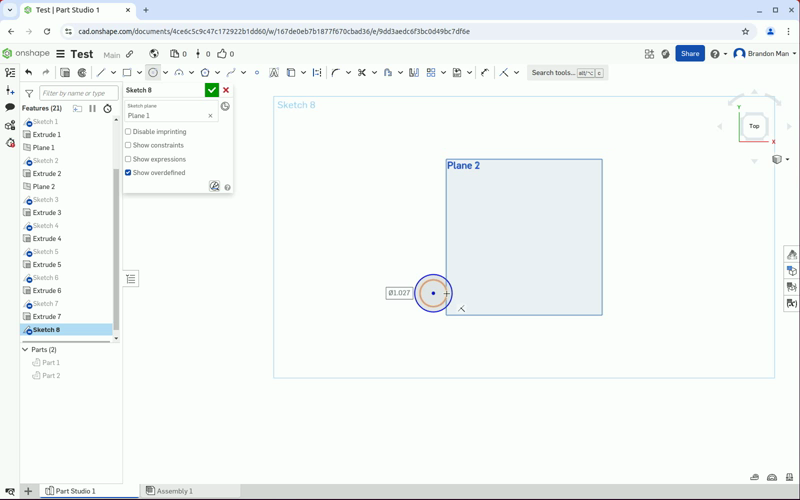
scroll(-6)
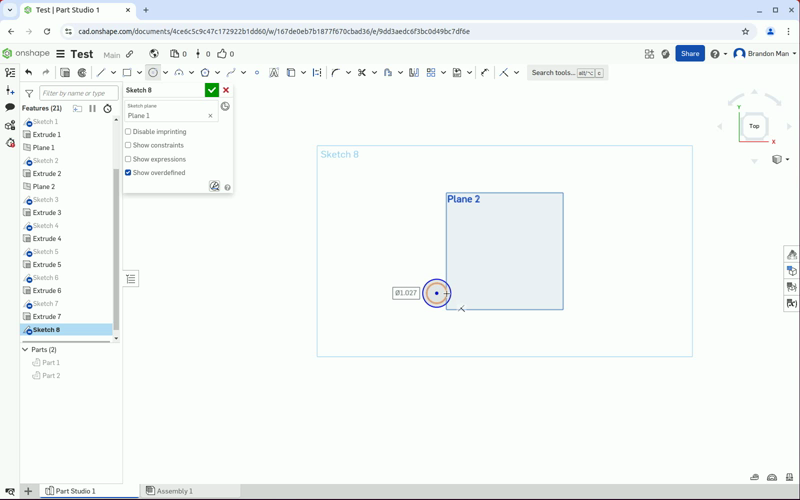
scroll(-6)
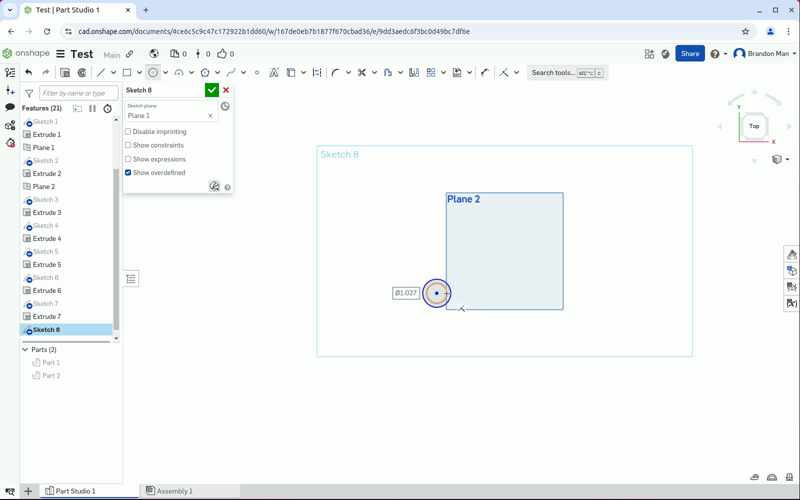
scroll(-6)
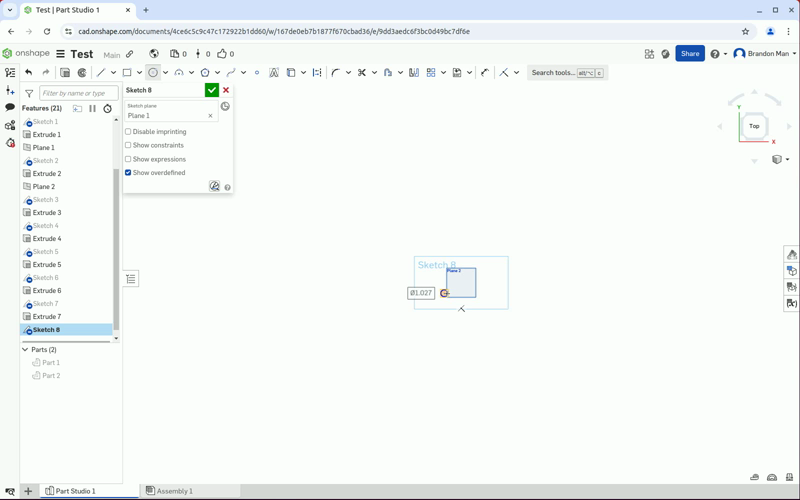
key(esc)
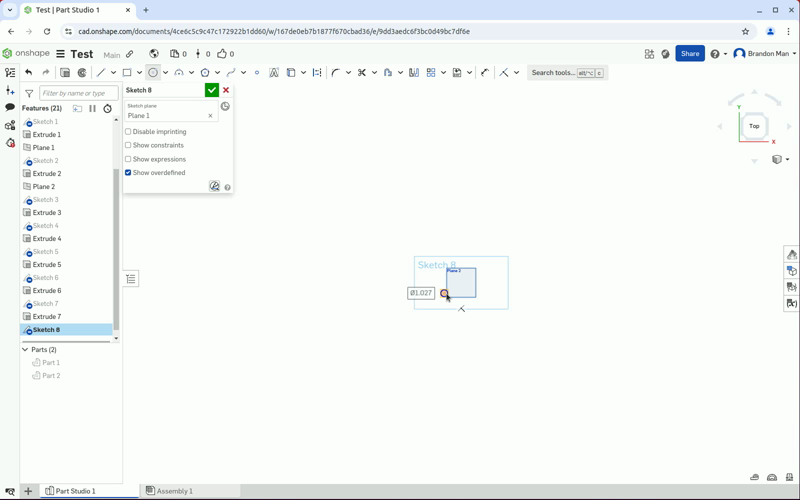
mouse_move(442, 291)
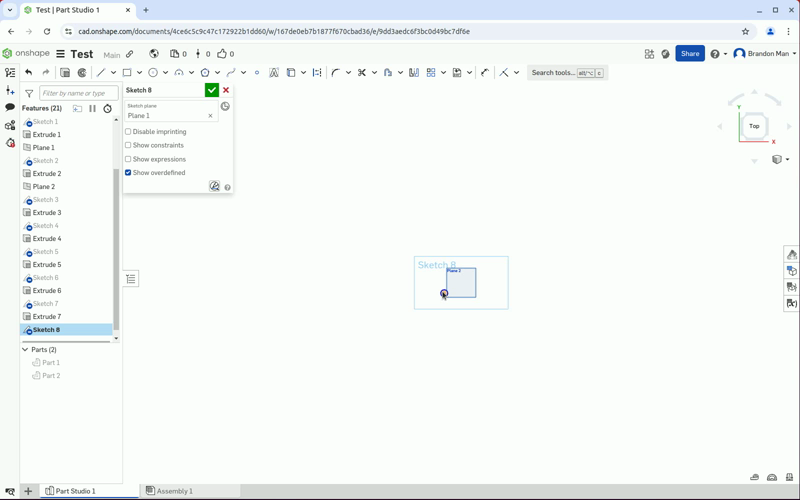
scroll(6)
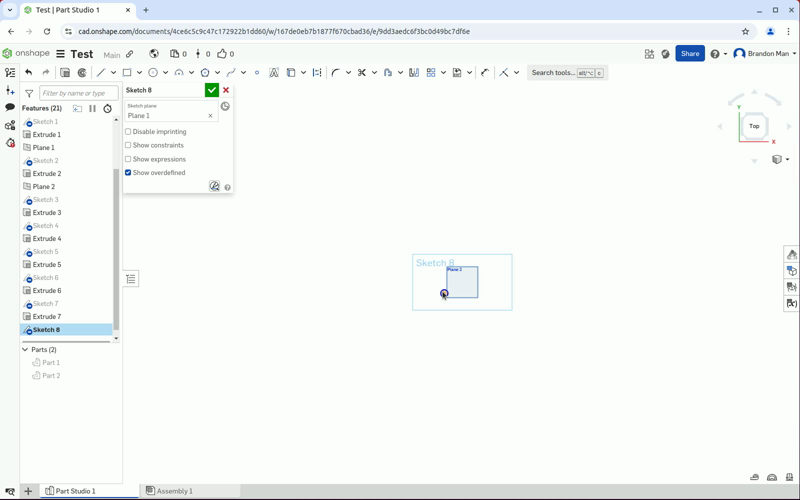
scroll(6)
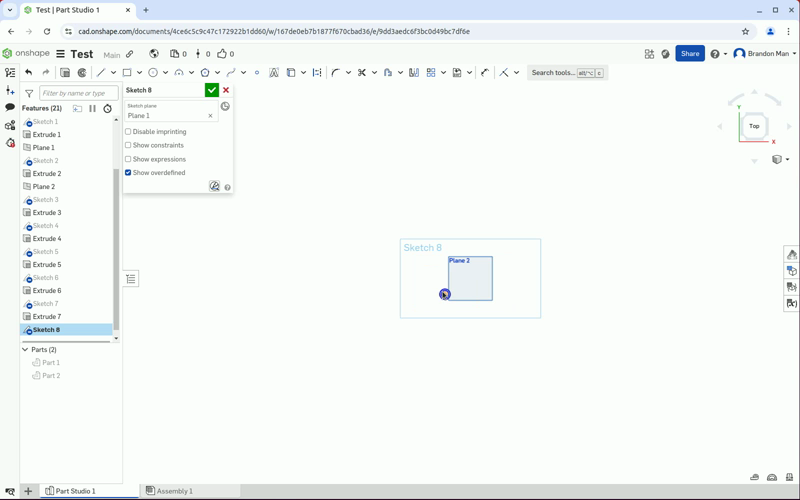
scroll(6)
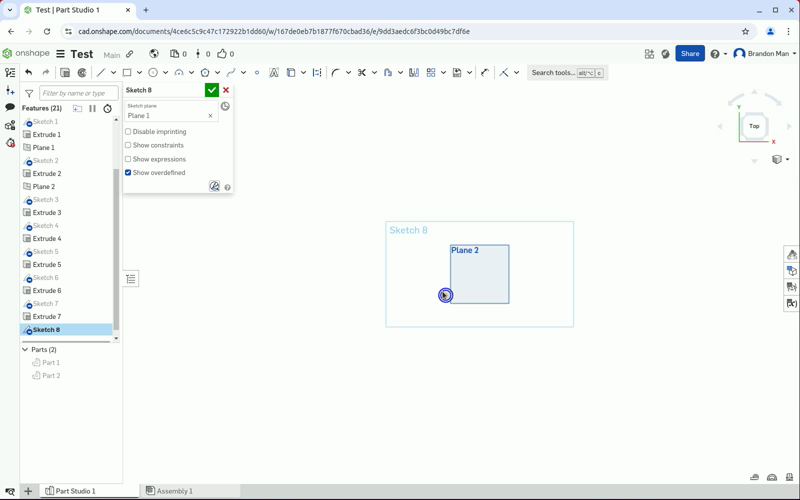
scroll(6)
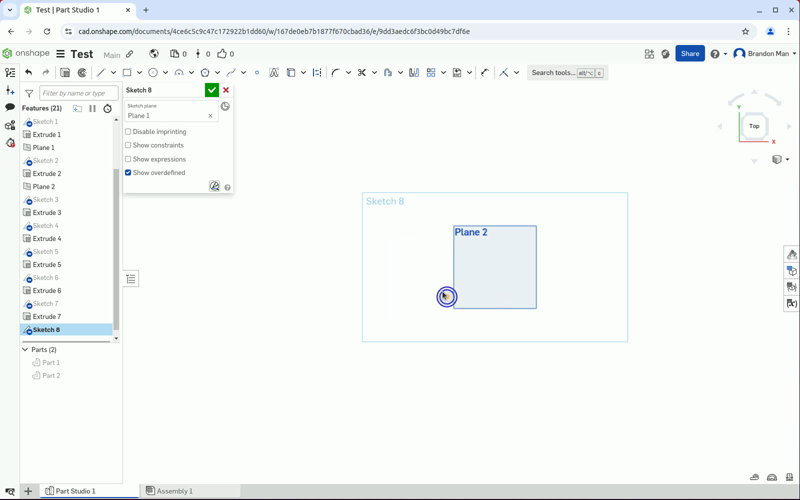
scroll(6)
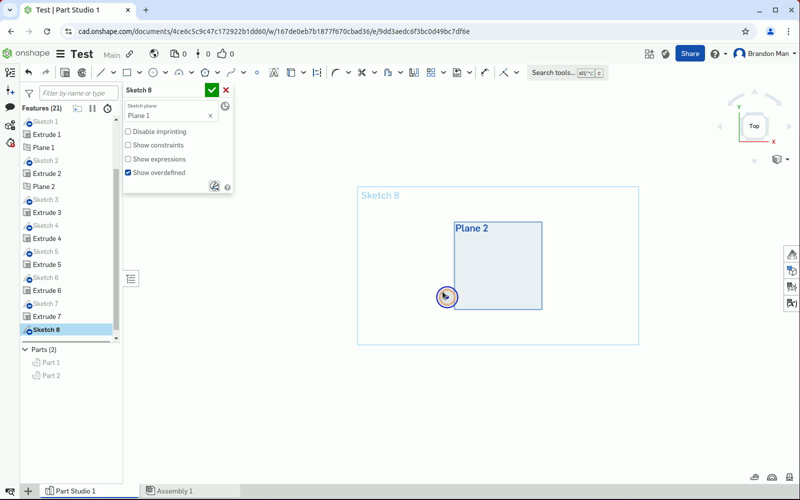
scroll(6)
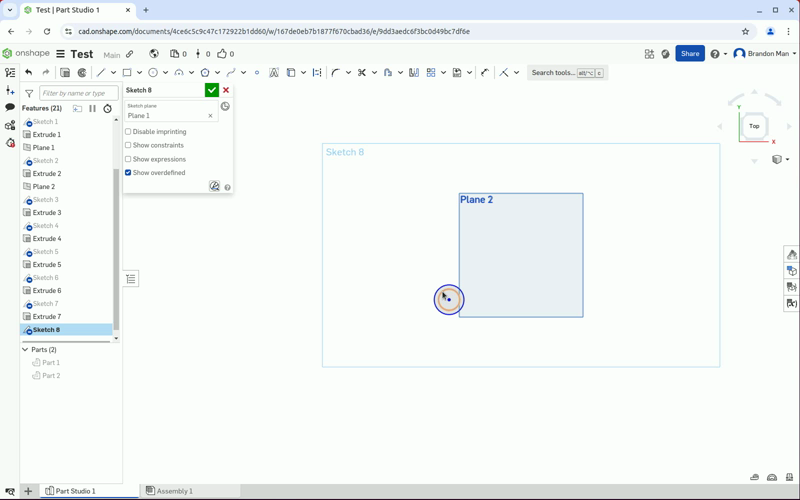
scroll(6)
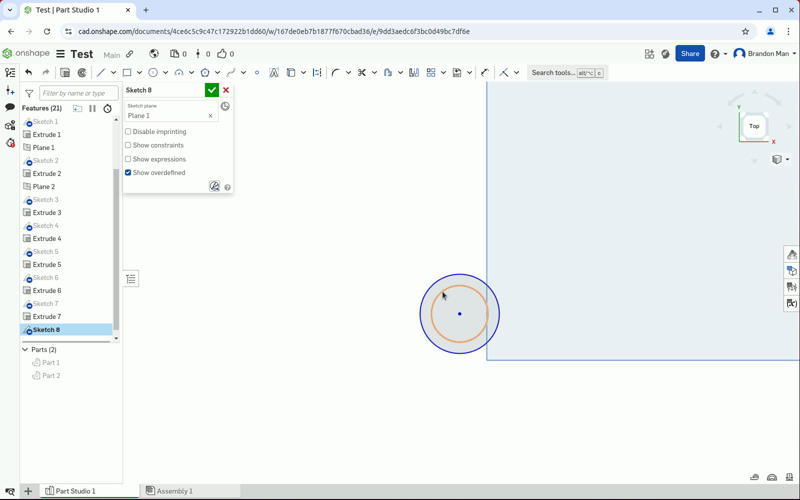
click(442, 291)
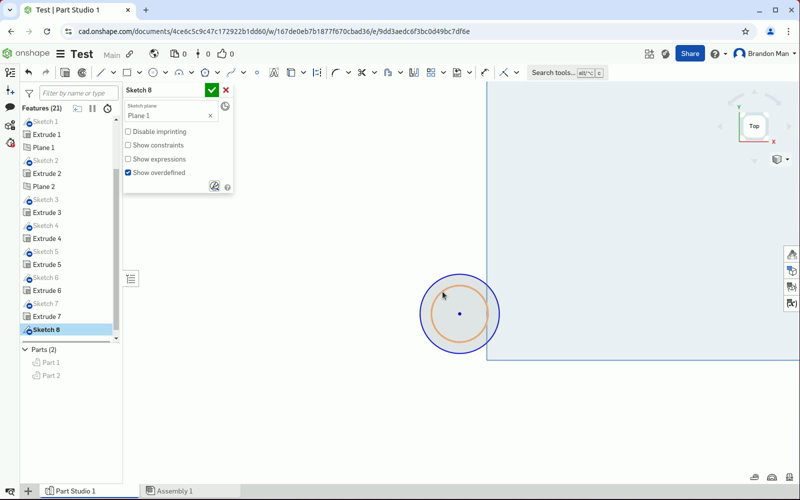
scroll(-6)
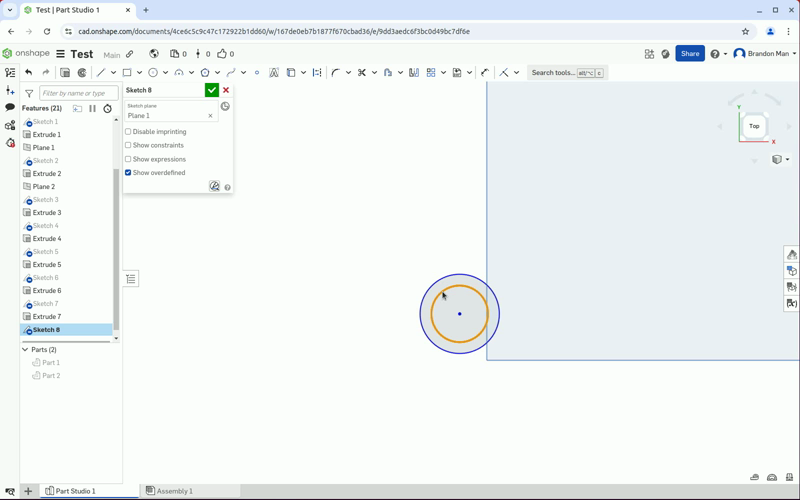
scroll(-6)
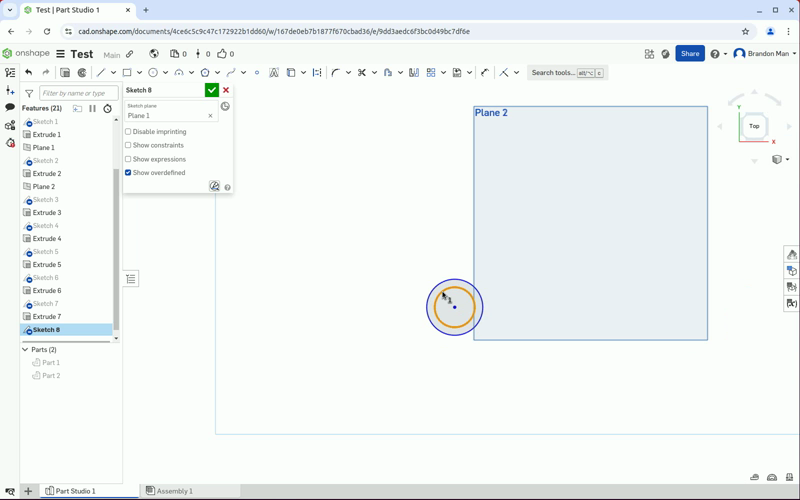
scroll(-6)
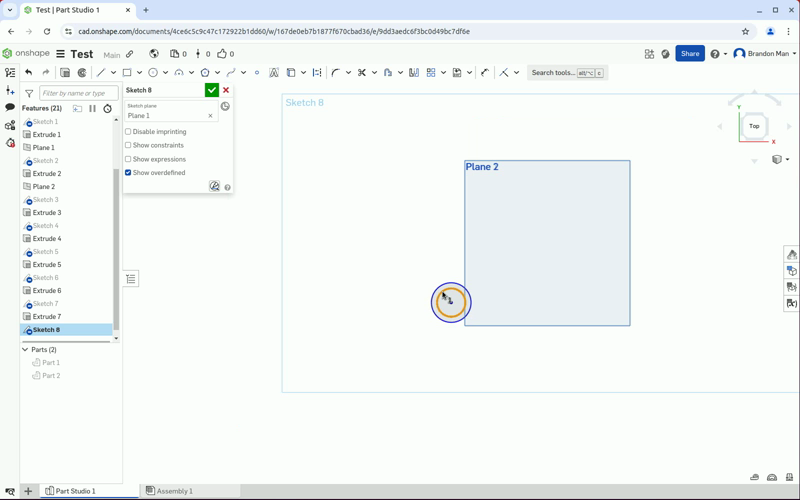
scroll(-6)
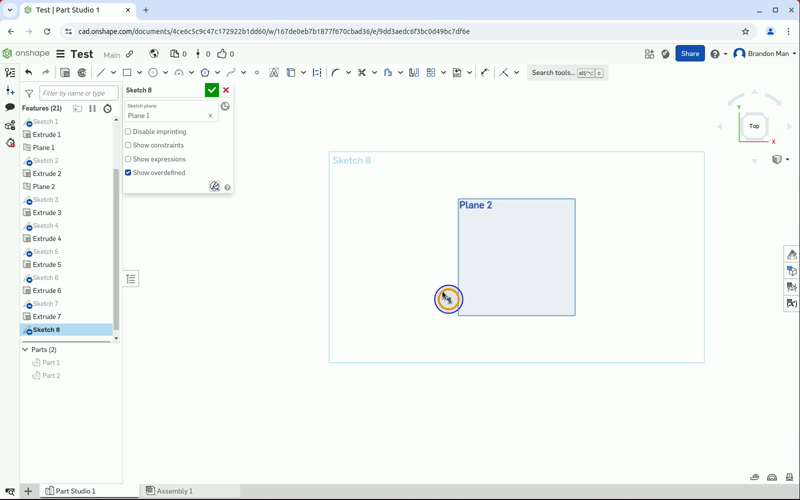
scroll(-6)
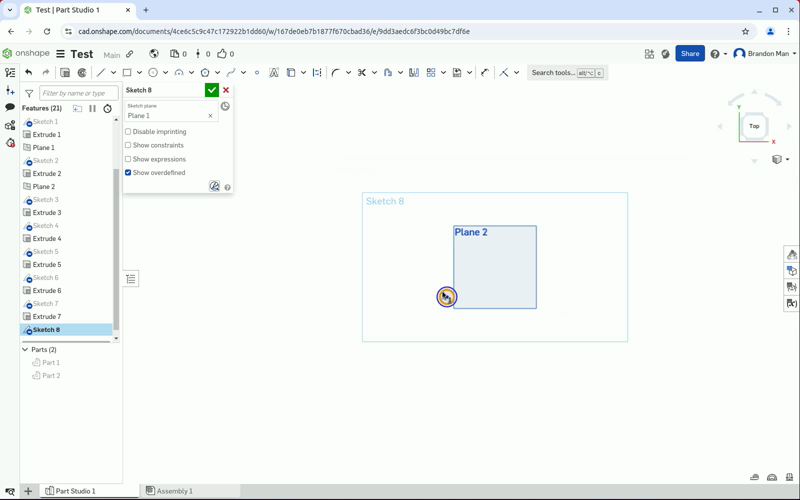
scroll(-6)
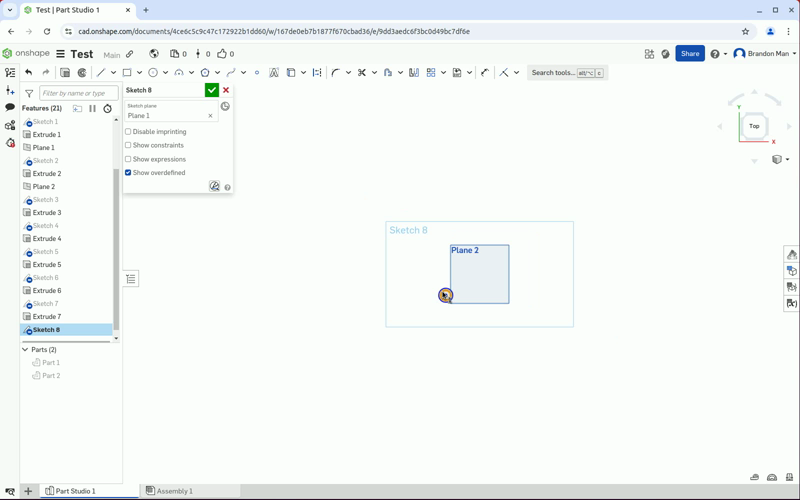
scroll(-6)
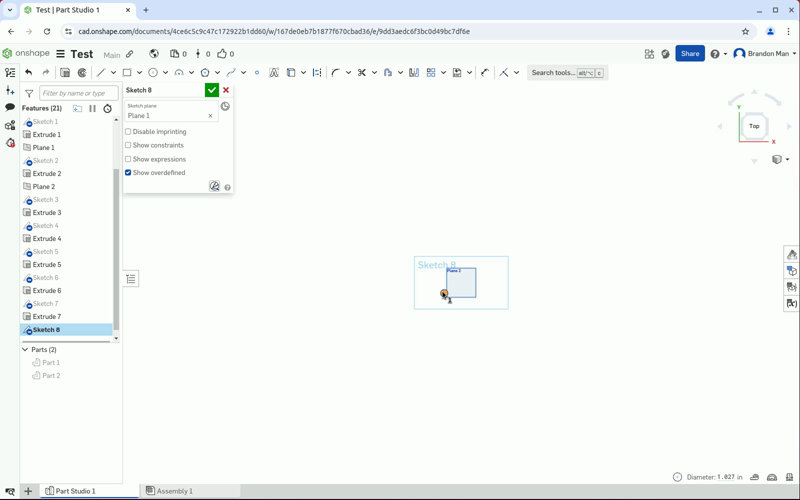
mouse_move(73, 352)
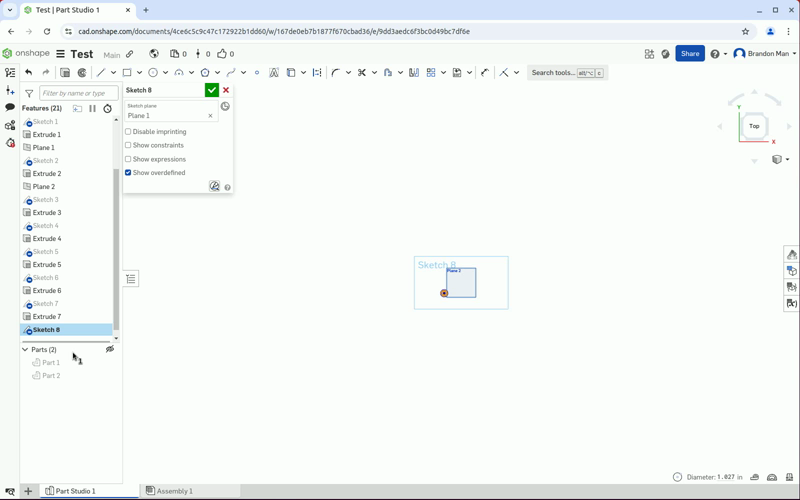
key(shift+y)
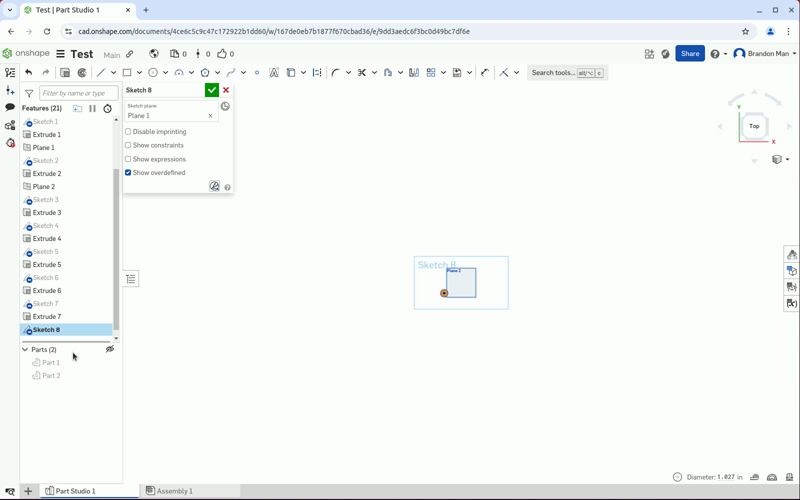
key(shift+e)
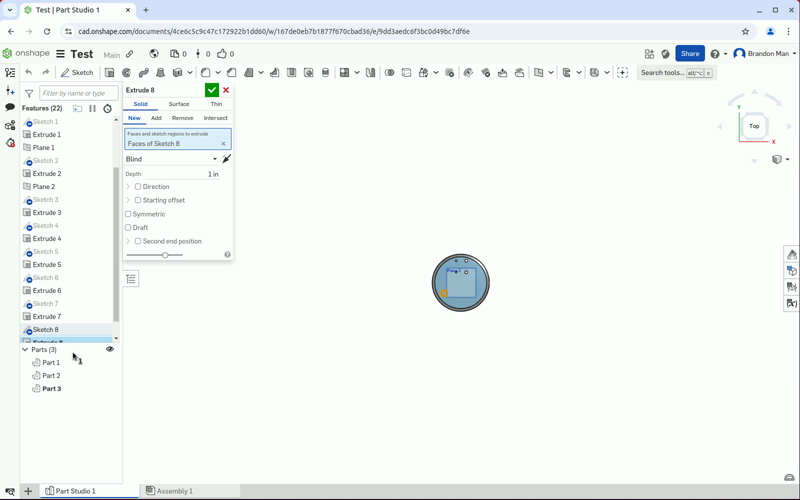
mouse_move(143, 106)
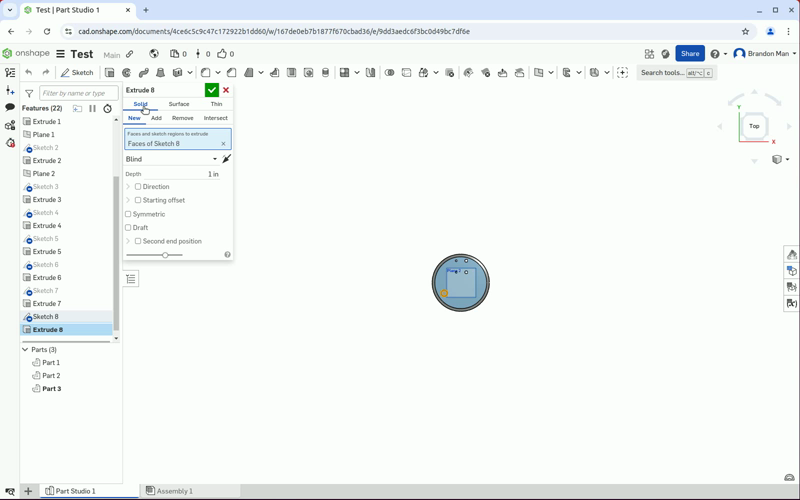
click(143, 106)
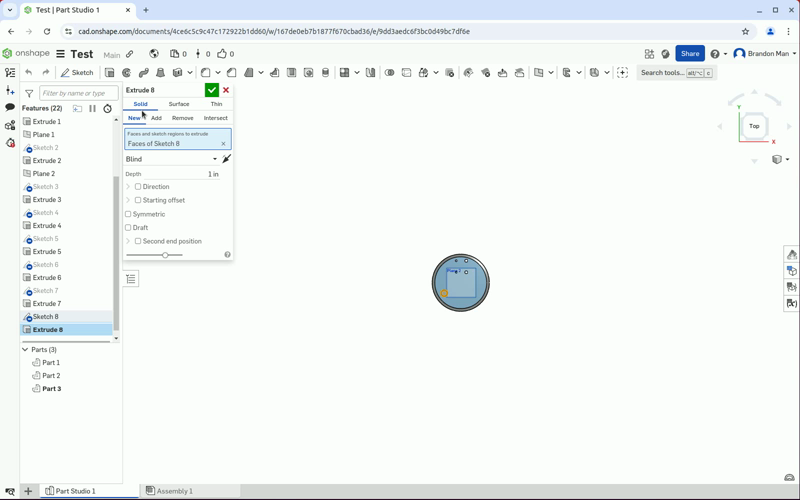
mouse_move(137, 120)
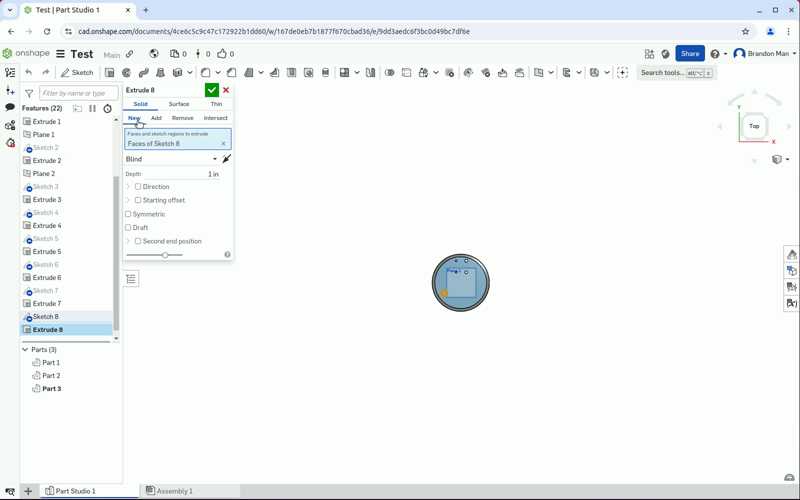
click(137, 120)
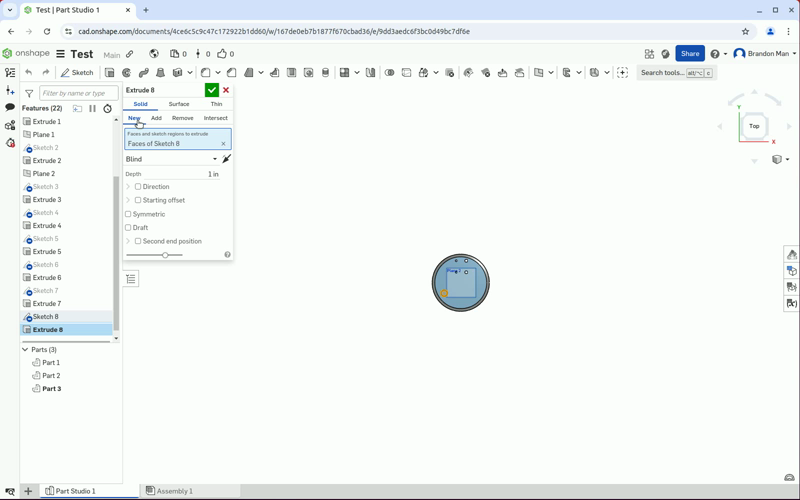
key(tab, 4)
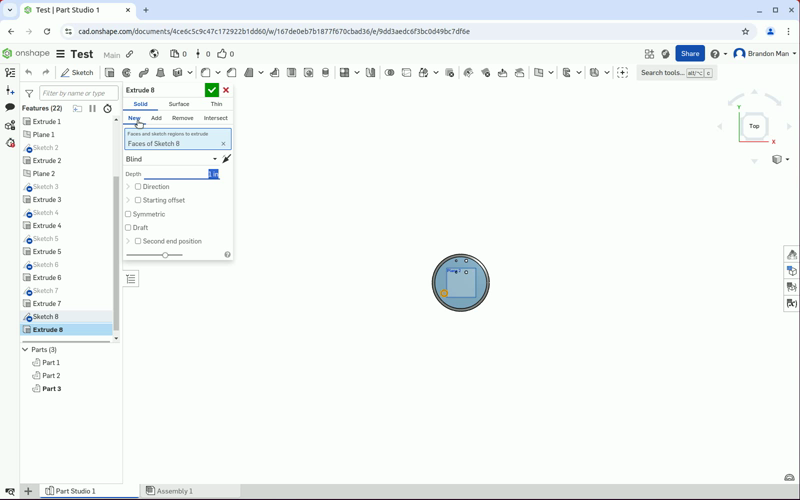
text(0.722)
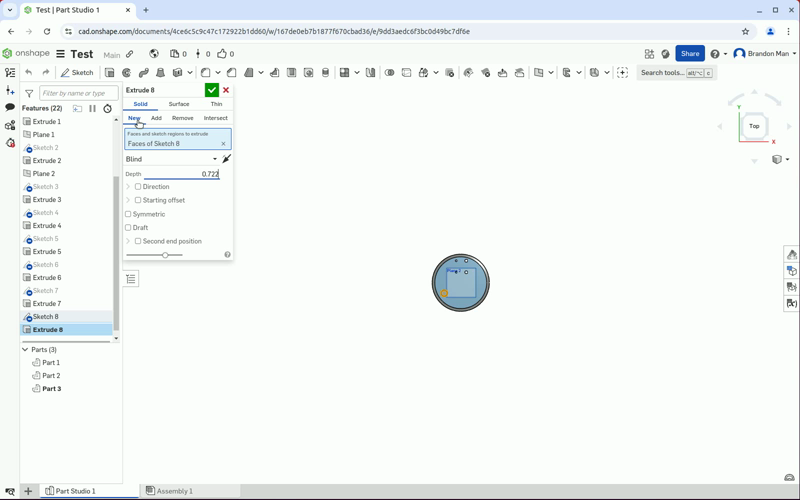
key(enter)
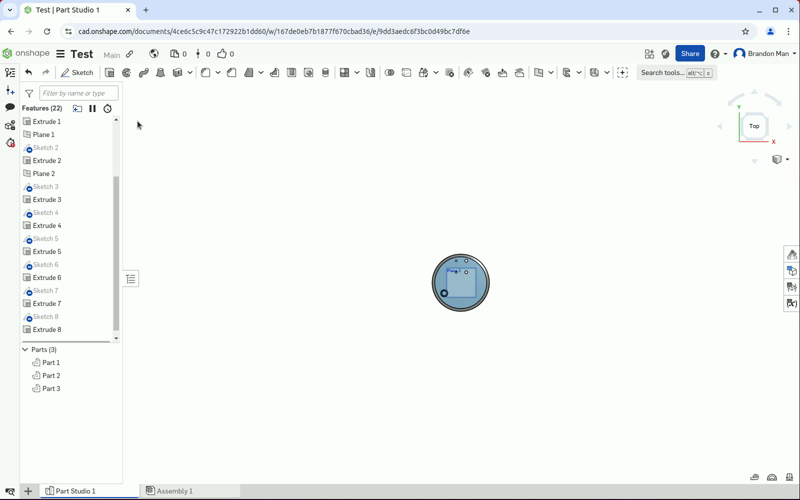
key(shift+h)
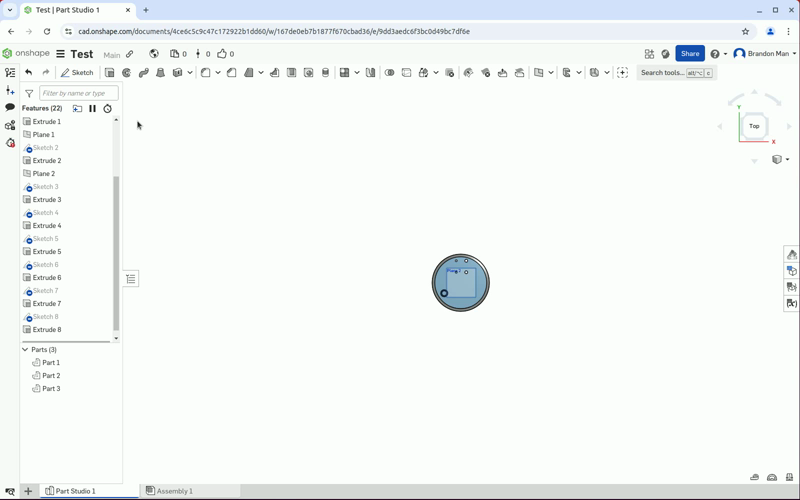
key(shift+h)
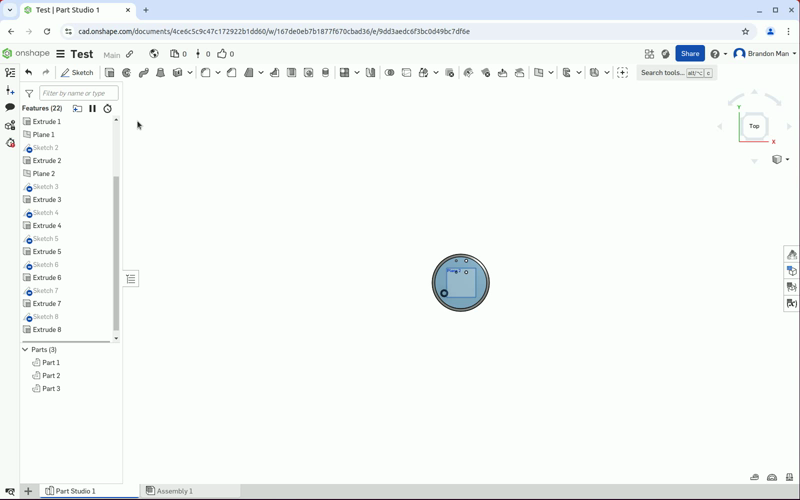
mouse_move(69, 111)
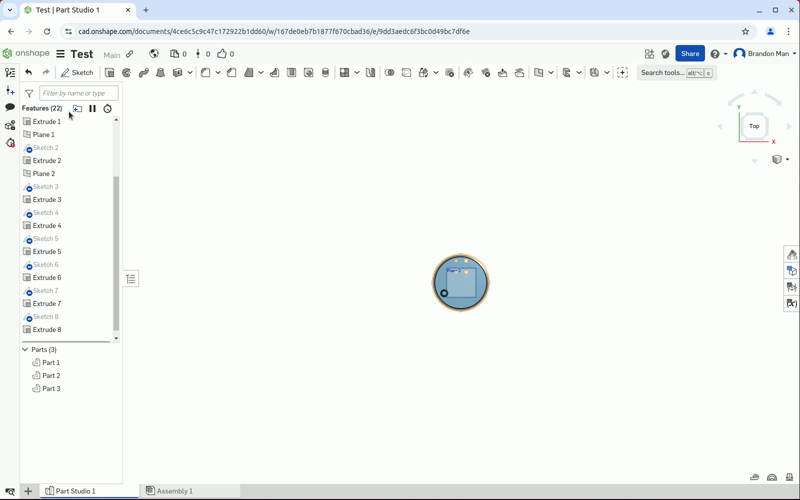
click(69, 111)
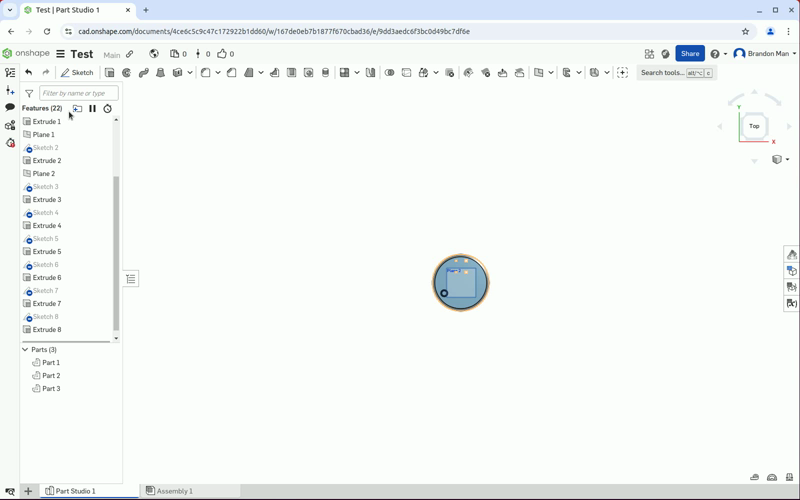
key(shift+s)
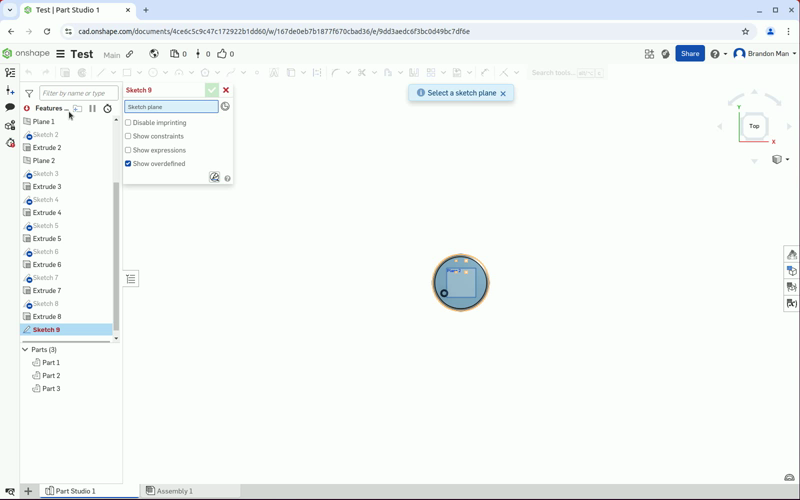
mouse_move(69, 124)
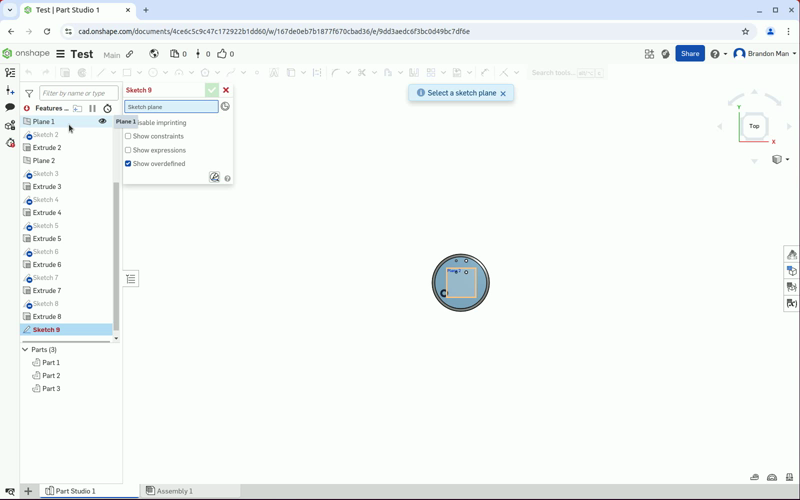
click(69, 124)
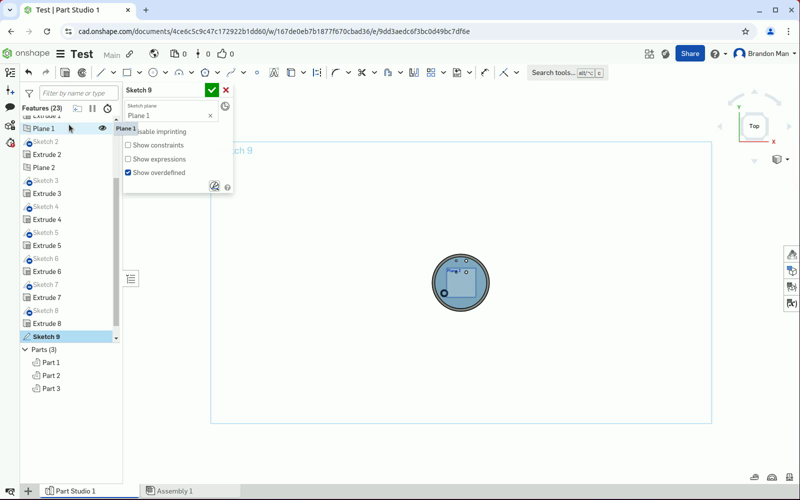
mouse_move(73, 352)
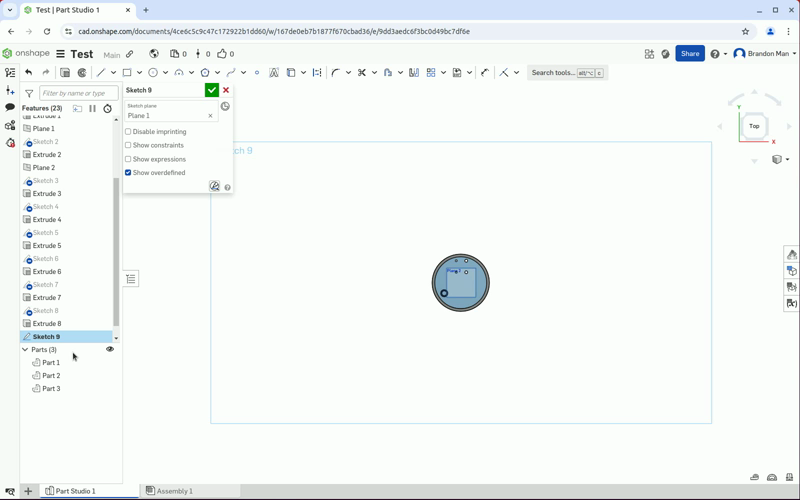
key(y)
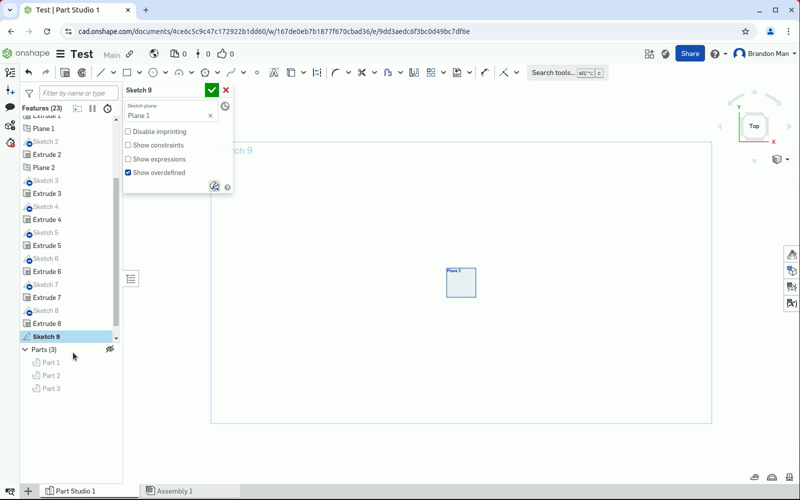
key(c)
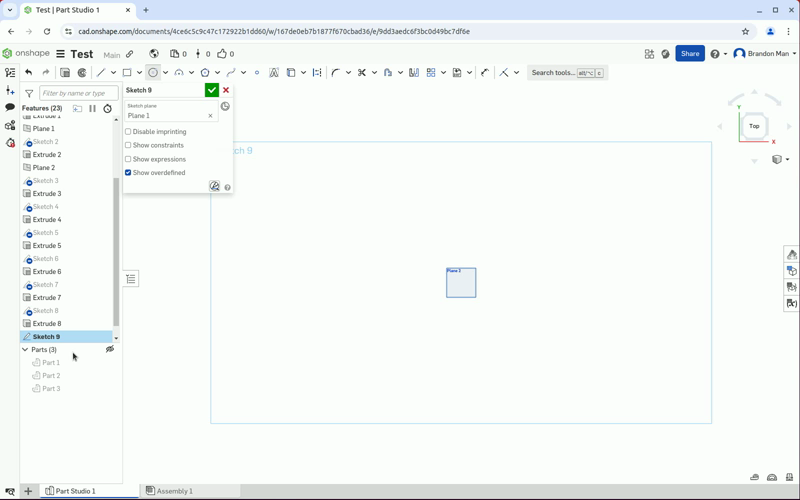
key_down(shift)
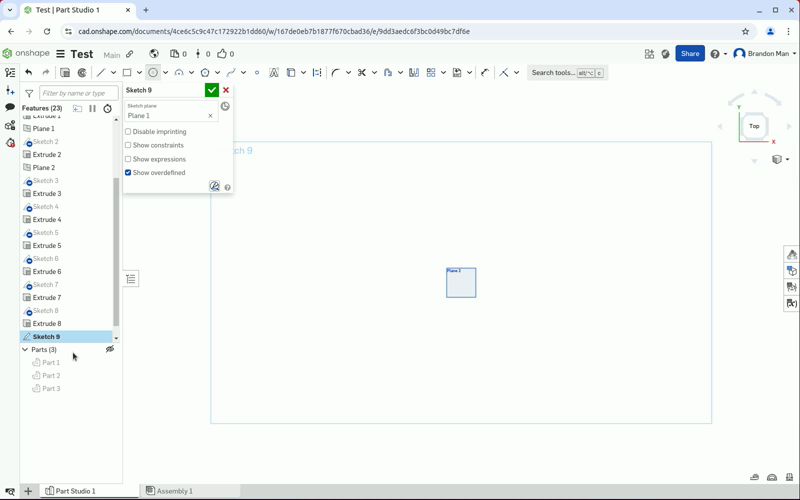
mouse_move(479, 293)
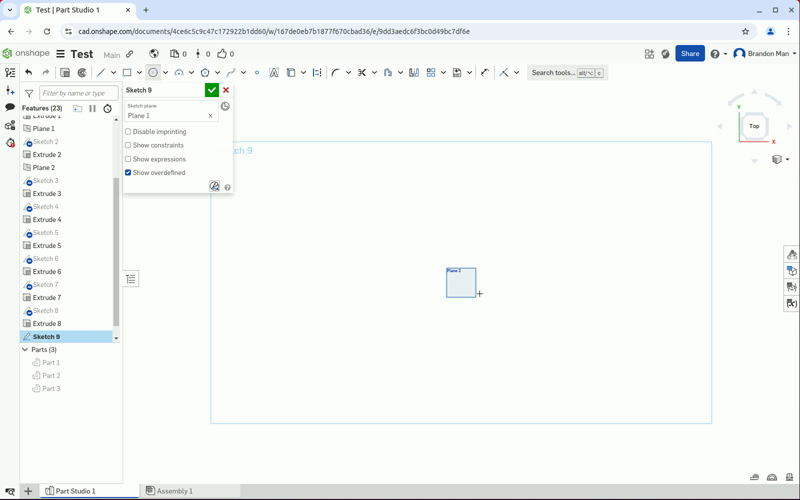
click(479, 293)
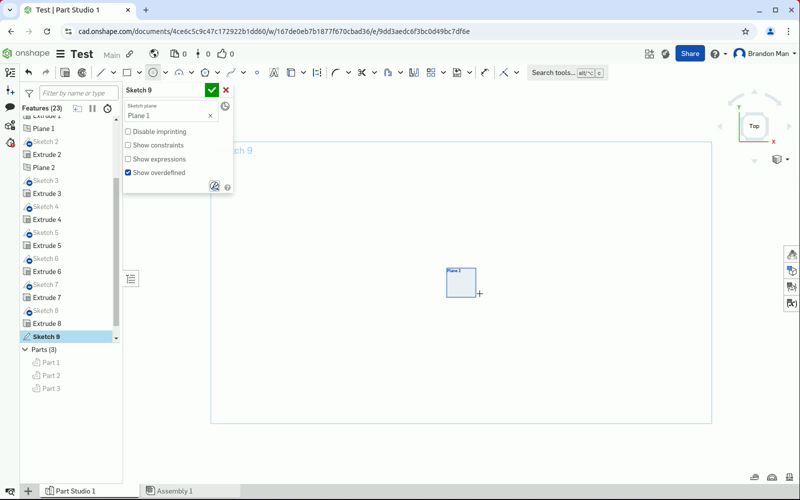
key_up(shift)
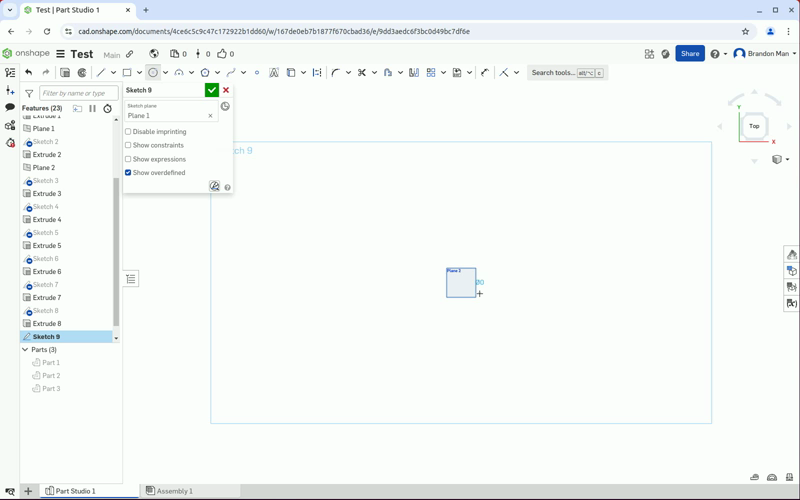
mouse_move(483, 293)
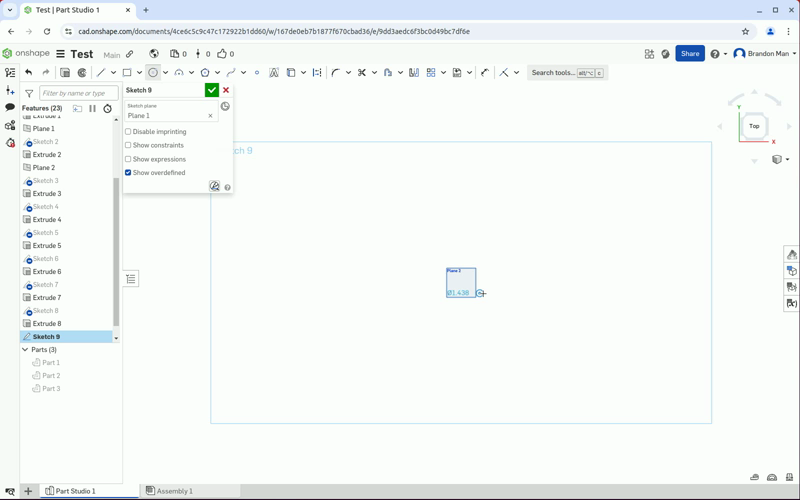
click(483, 293)
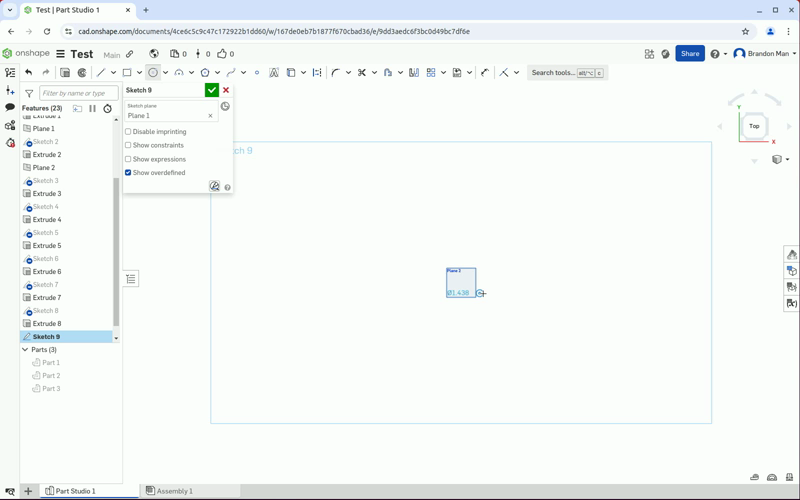
key(esc)
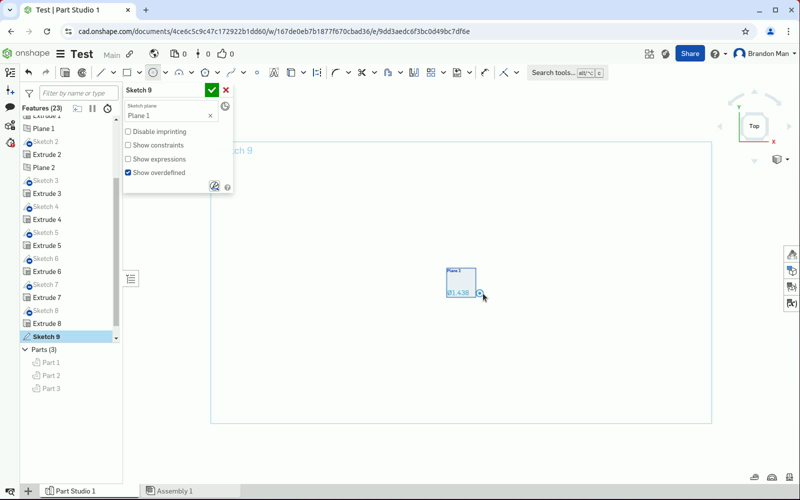
key(c)
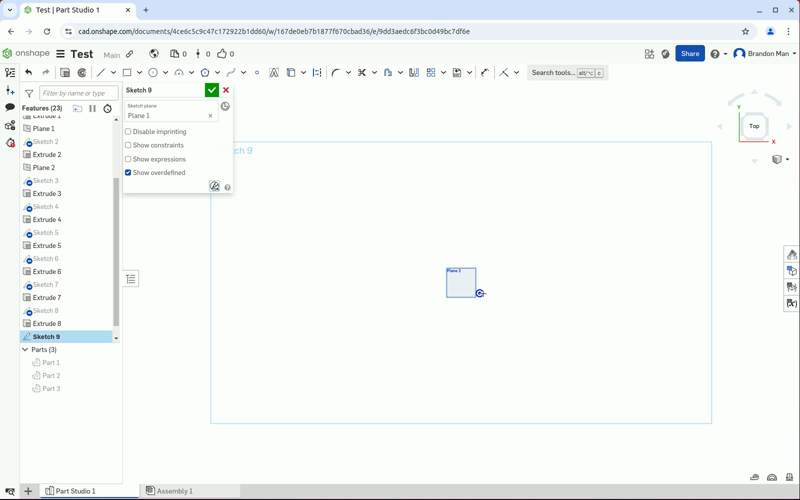
key_down(shift)
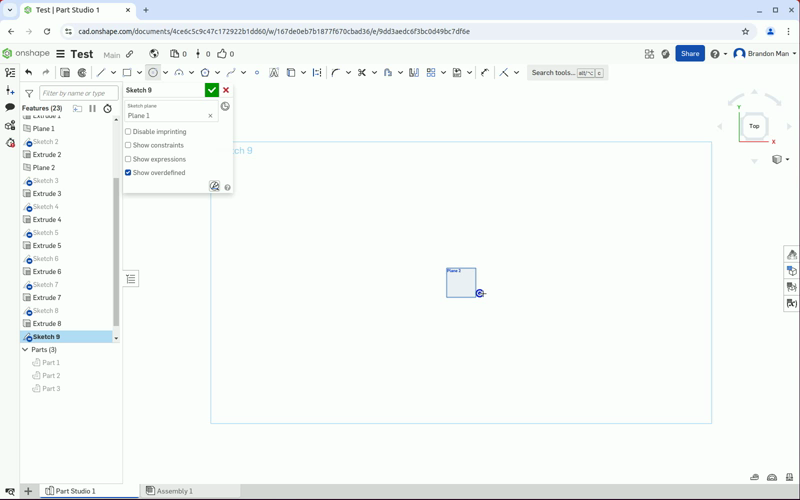
mouse_move(479, 293)
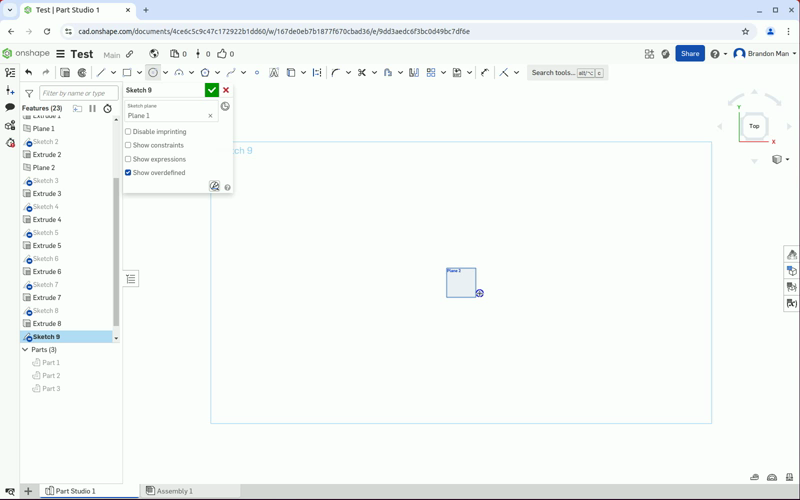
scroll(6)
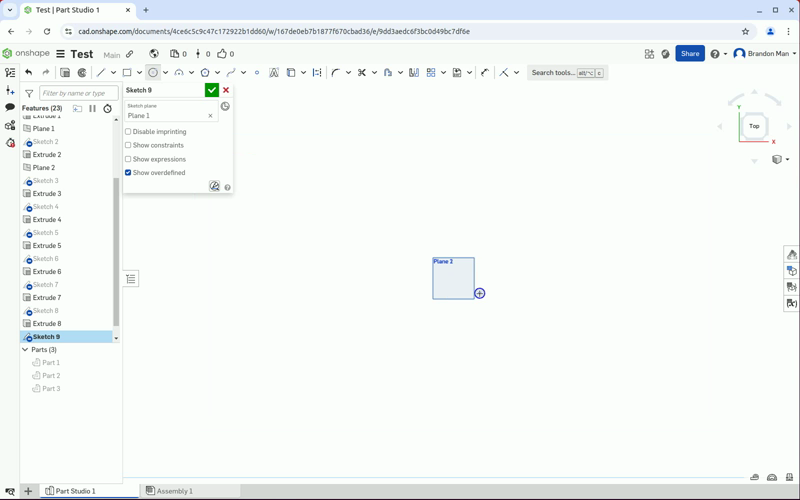
scroll(6)
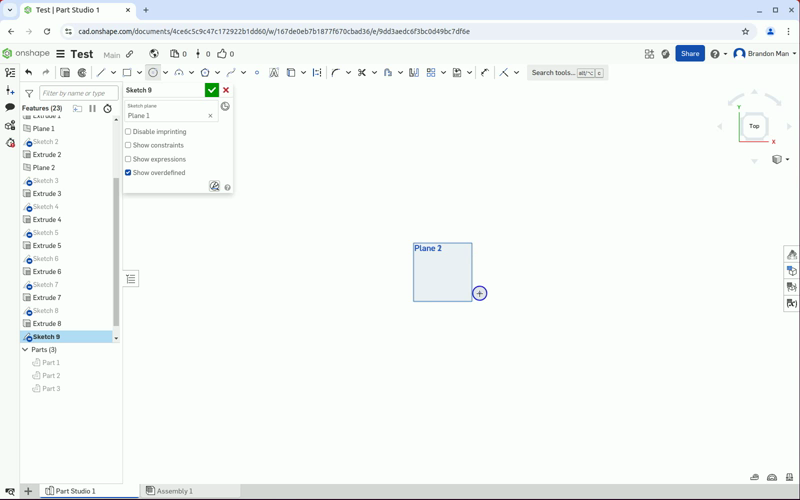
scroll(6)
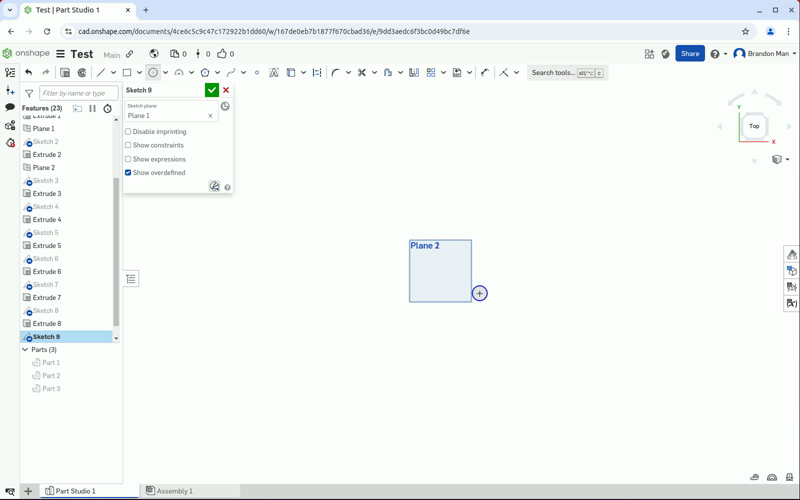
scroll(6)
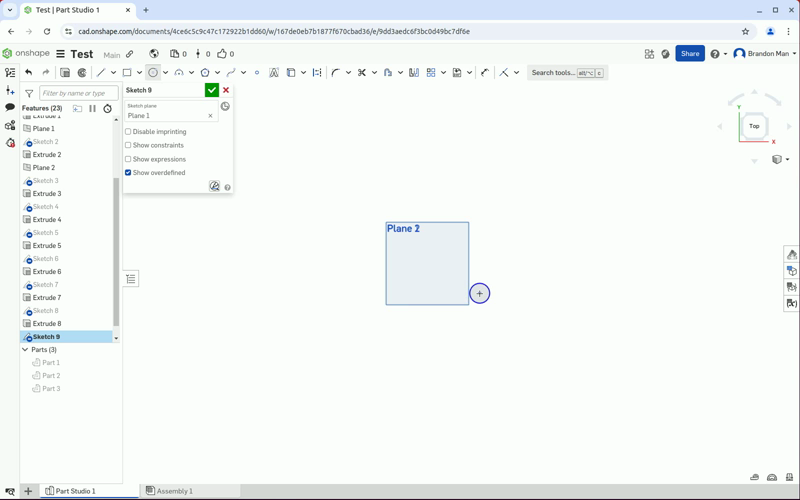
scroll(6)
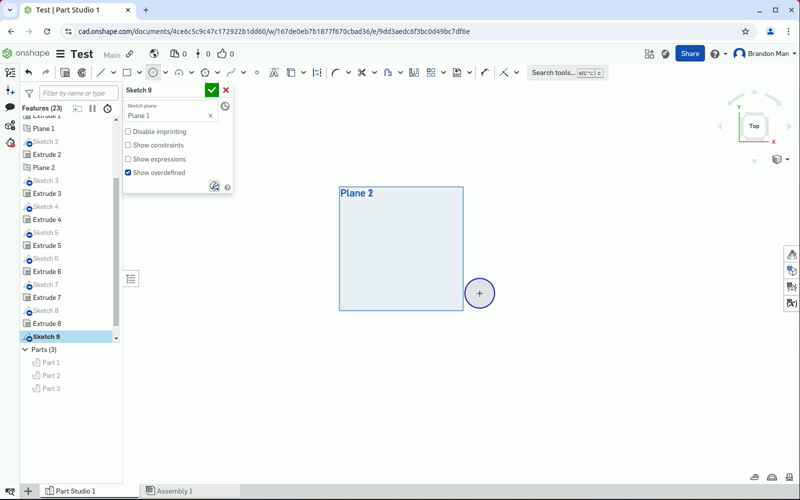
scroll(6)
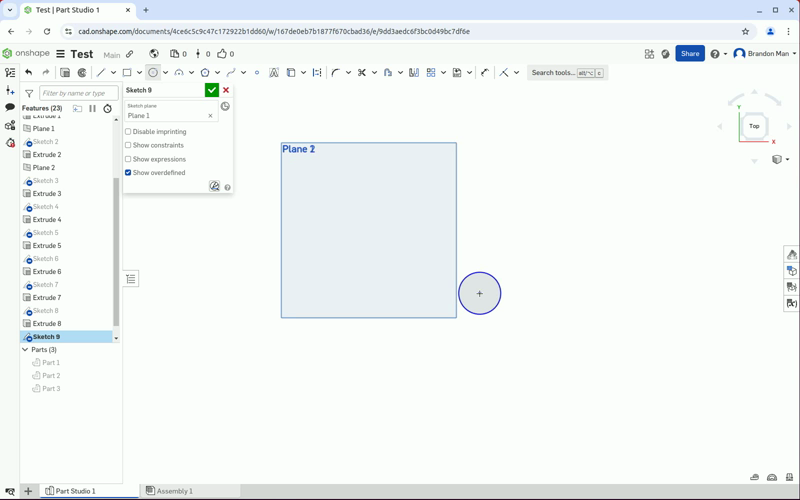
scroll(6)
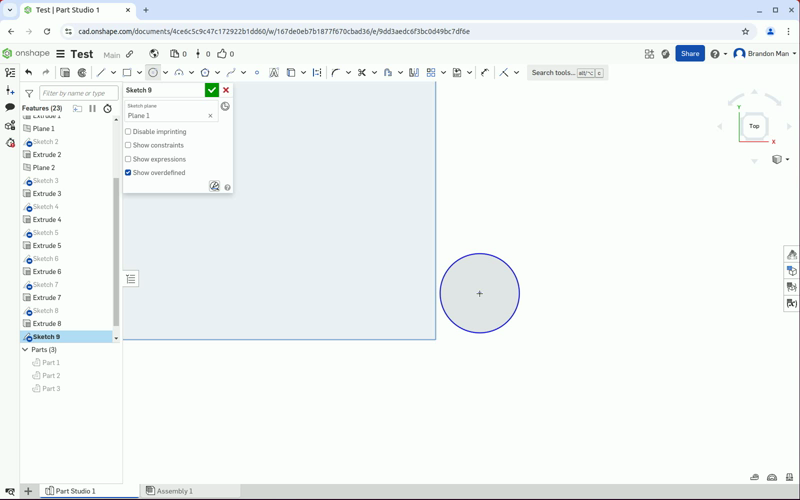
click(479, 293)
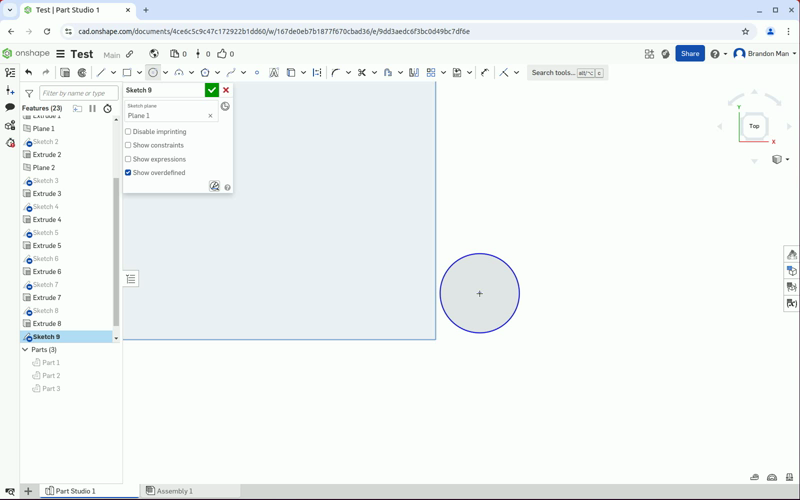
scroll(-6)
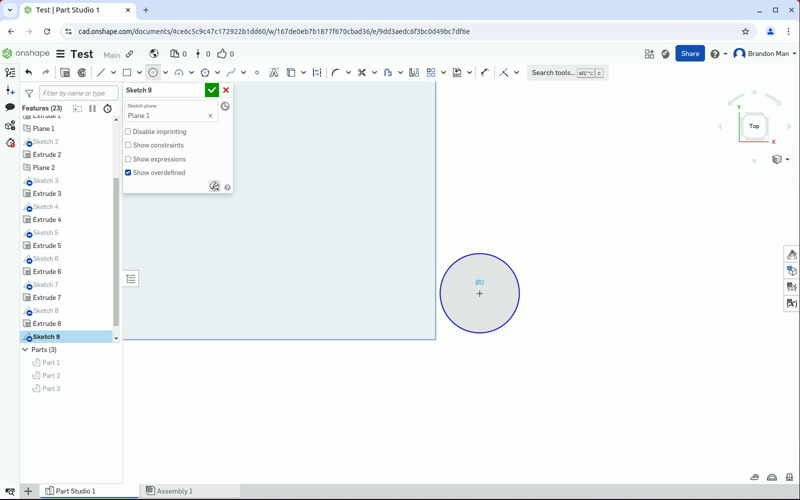
scroll(-6)
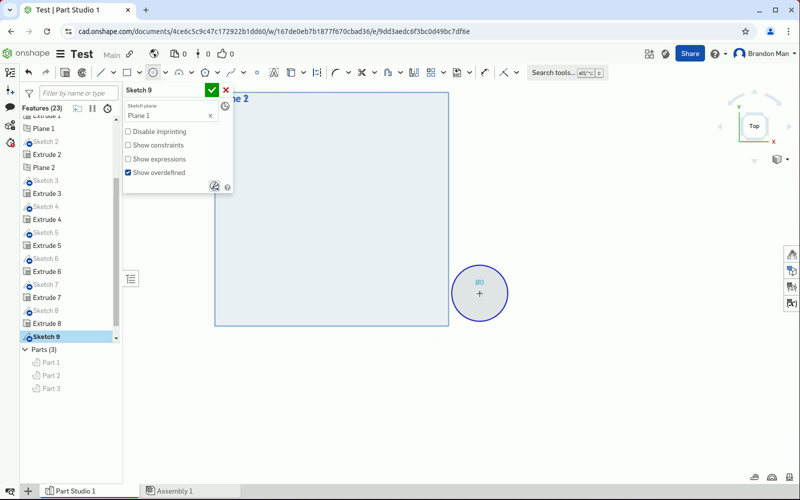
scroll(-6)
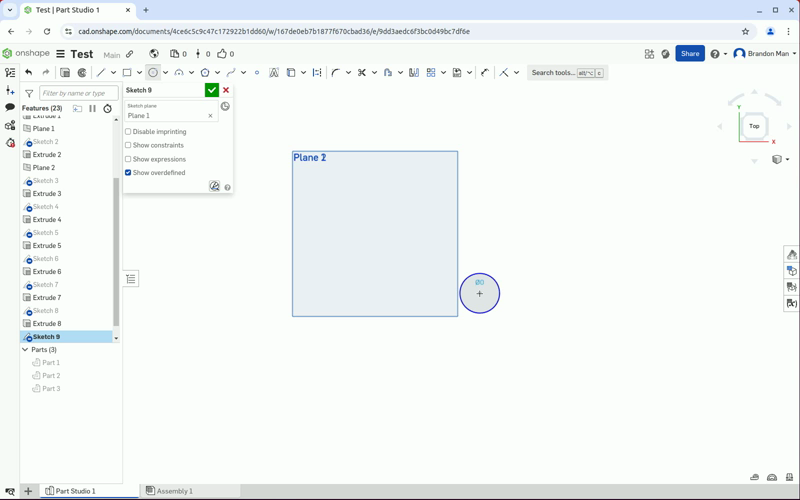
scroll(-6)
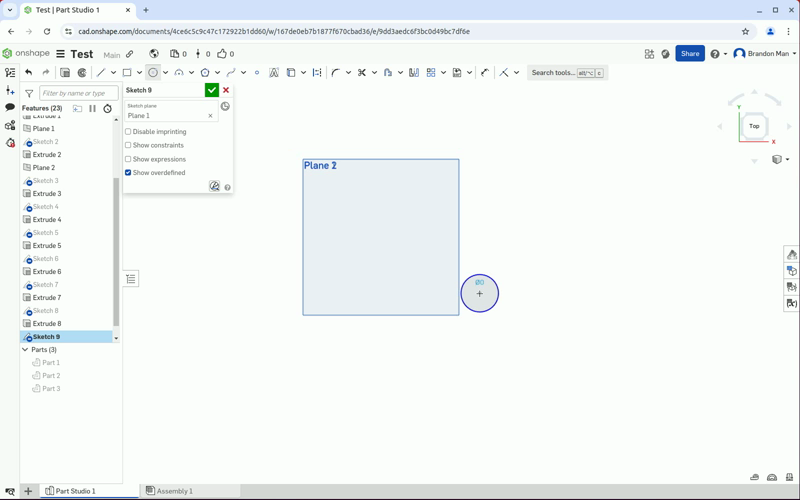
scroll(-6)
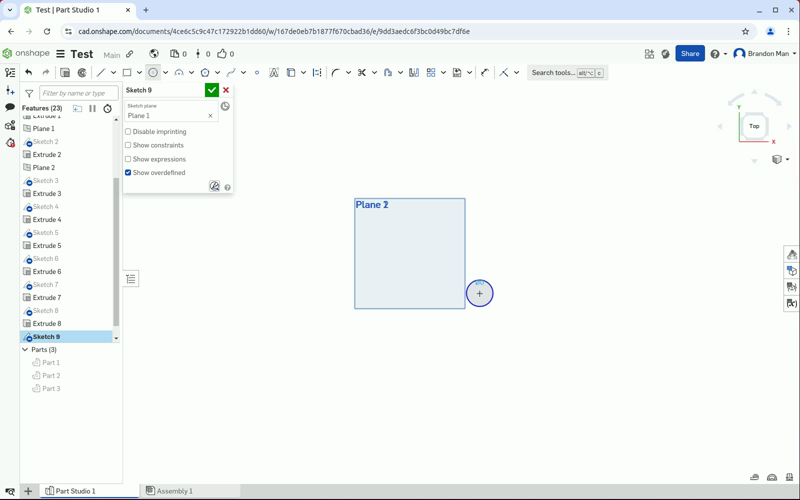
scroll(-6)
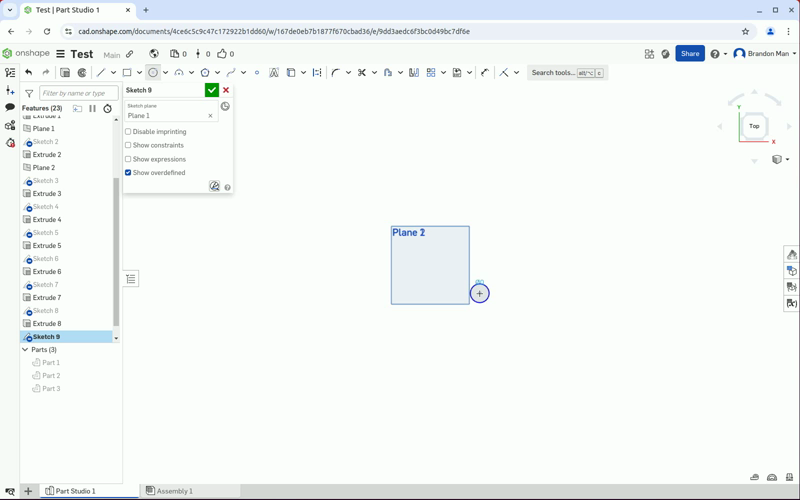
scroll(-6)
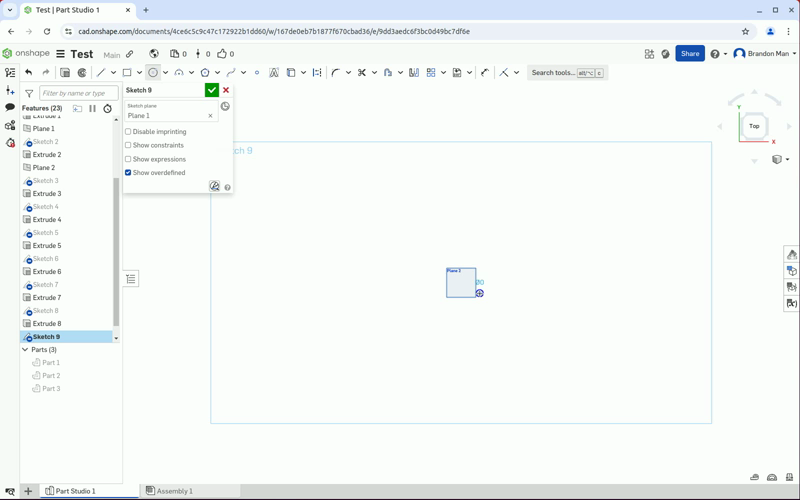
key_up(shift)
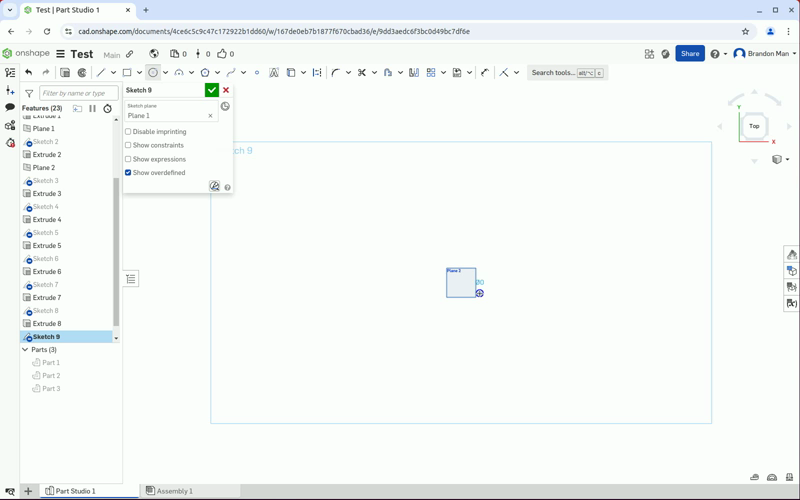
mouse_move(482, 293)
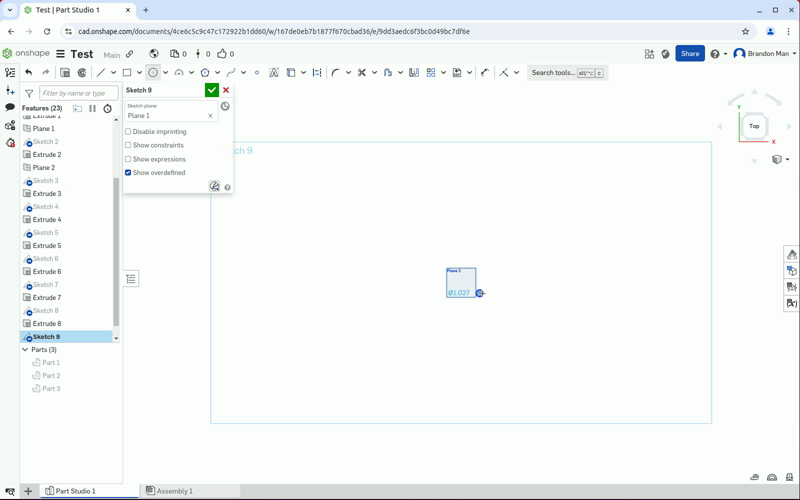
scroll(6)
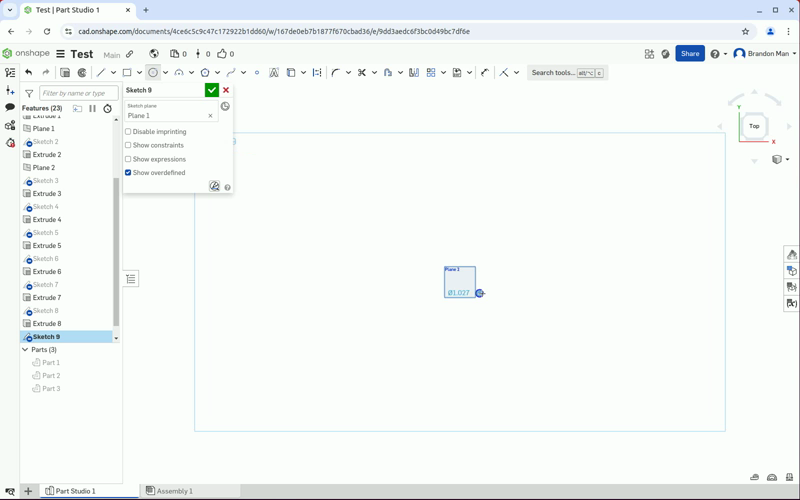
scroll(6)
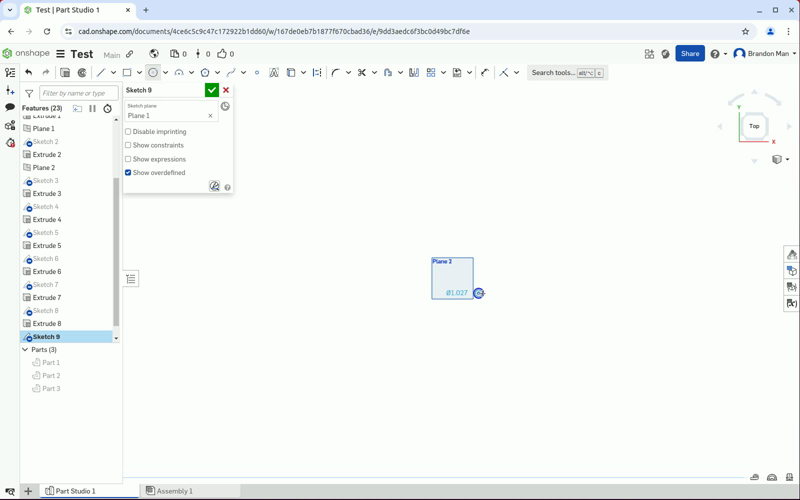
scroll(6)
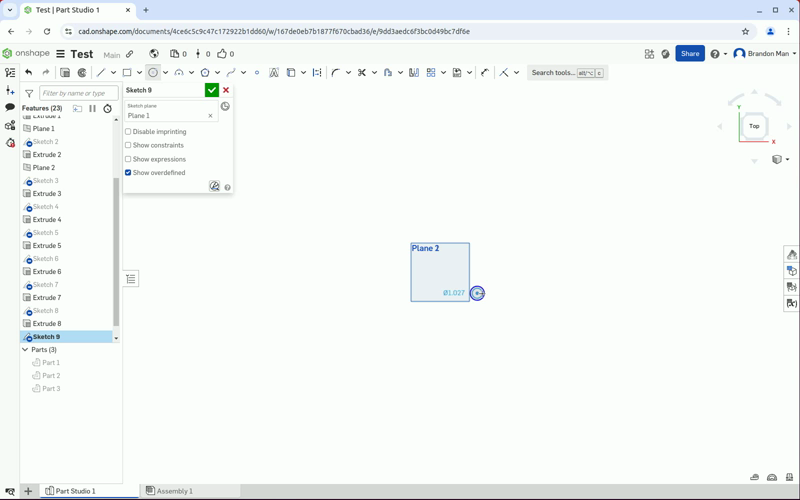
scroll(6)
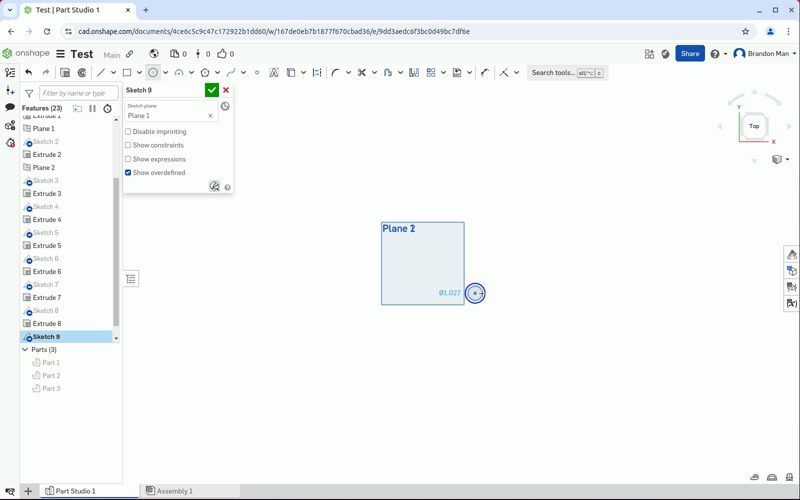
scroll(6)
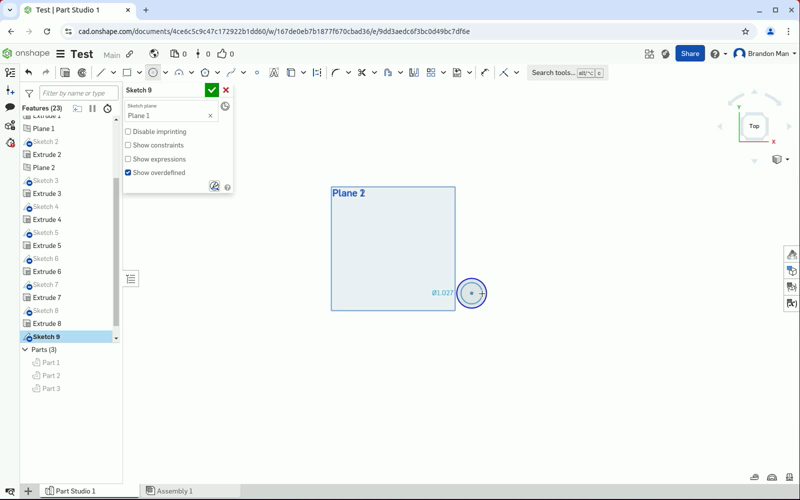
scroll(6)
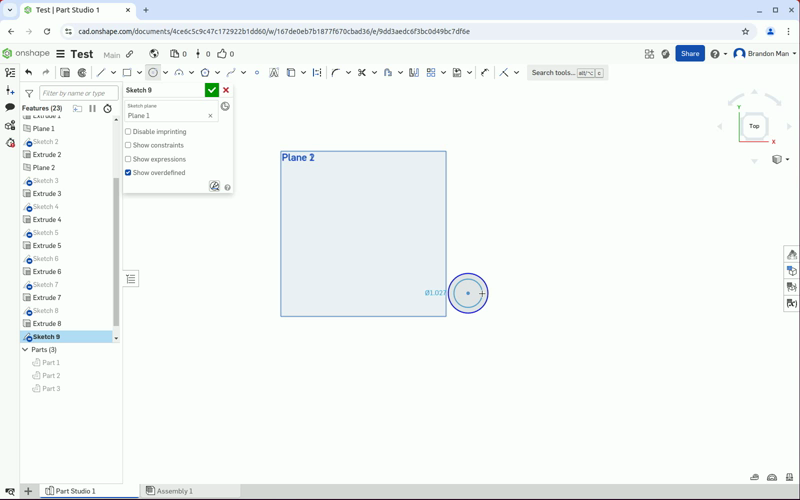
scroll(6)
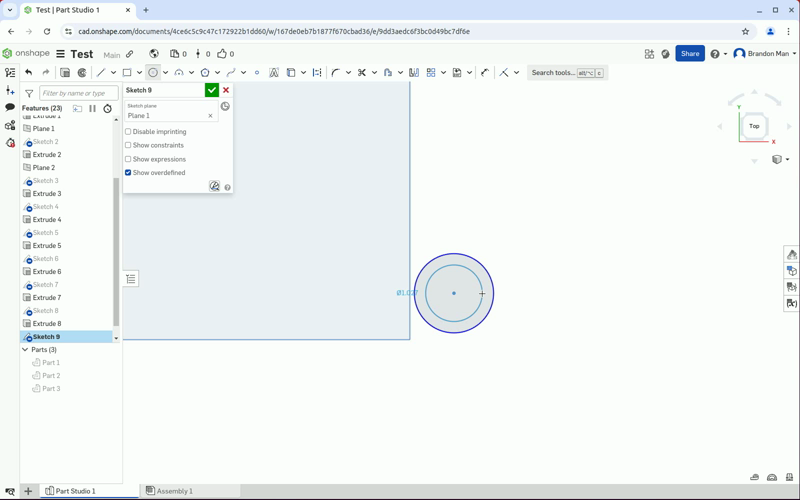
click(482, 293)
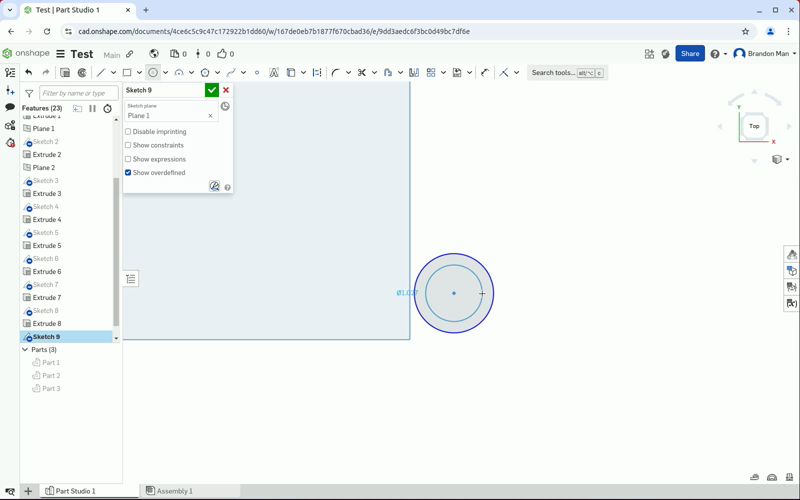
scroll(-6)
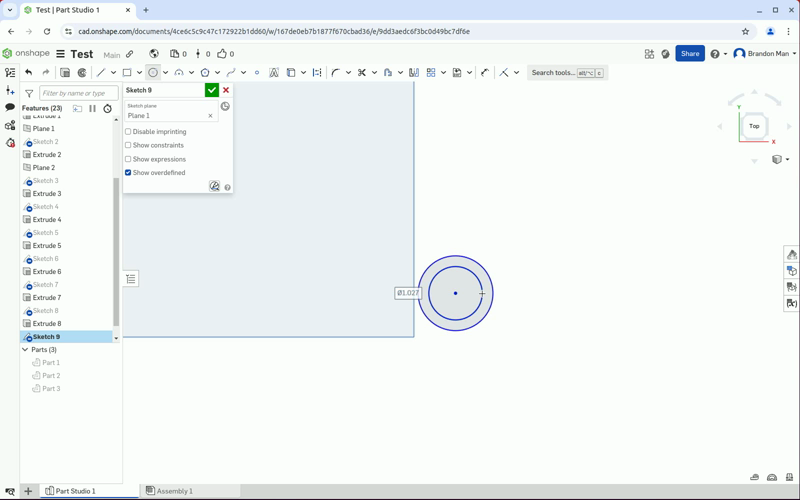
scroll(-6)
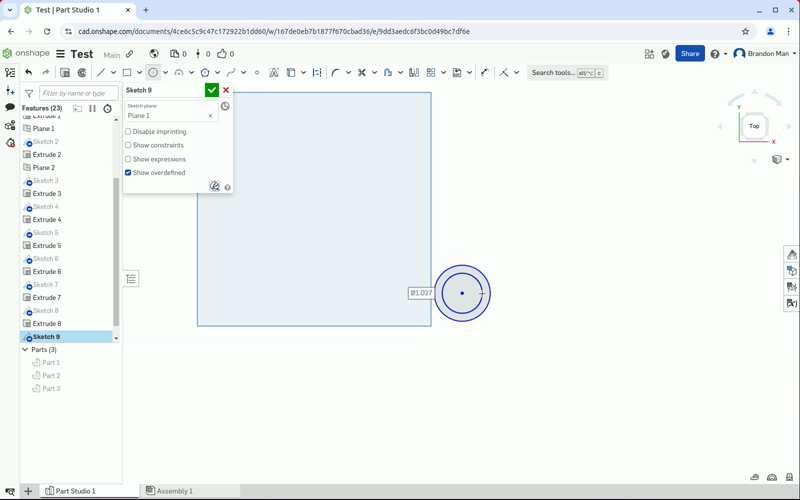
scroll(-6)
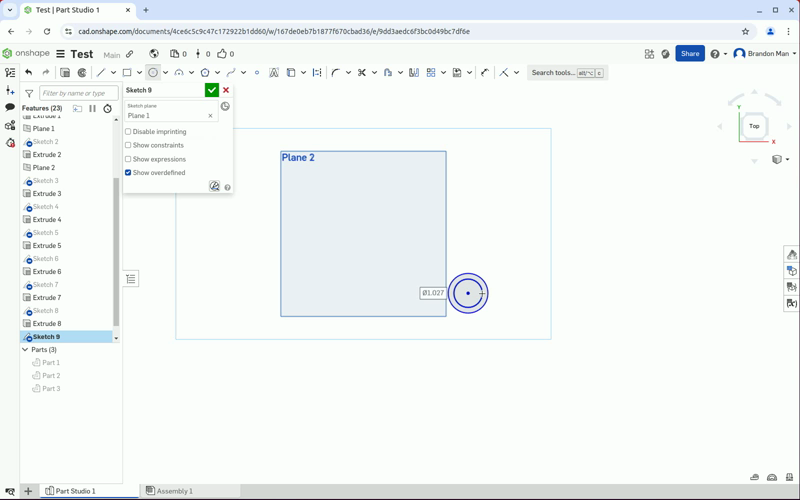
scroll(-6)
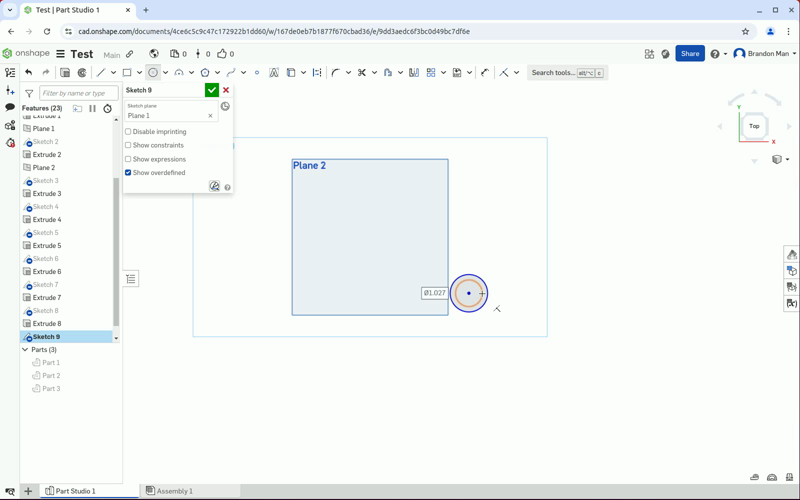
scroll(-6)
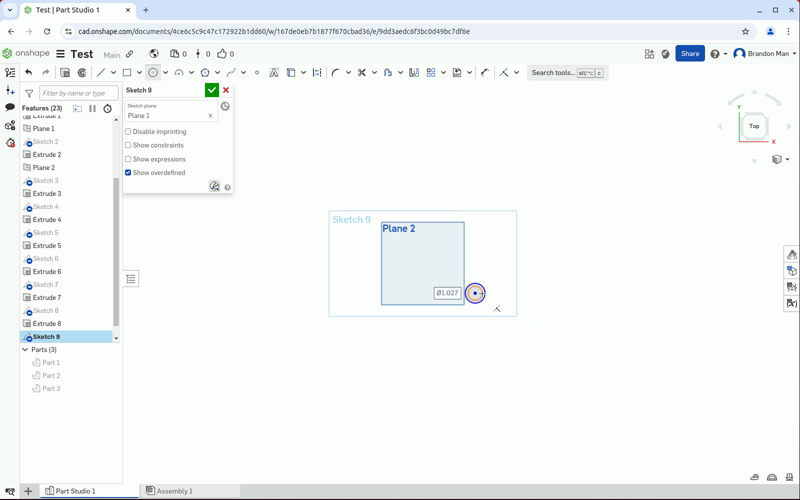
scroll(-6)
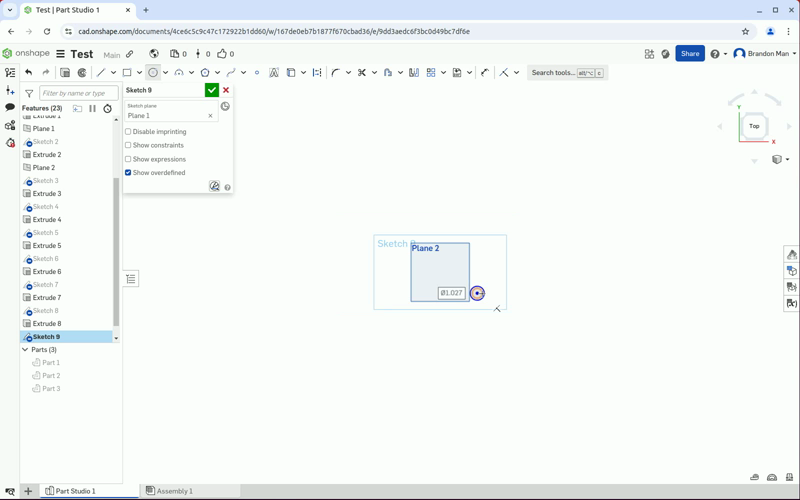
scroll(-6)
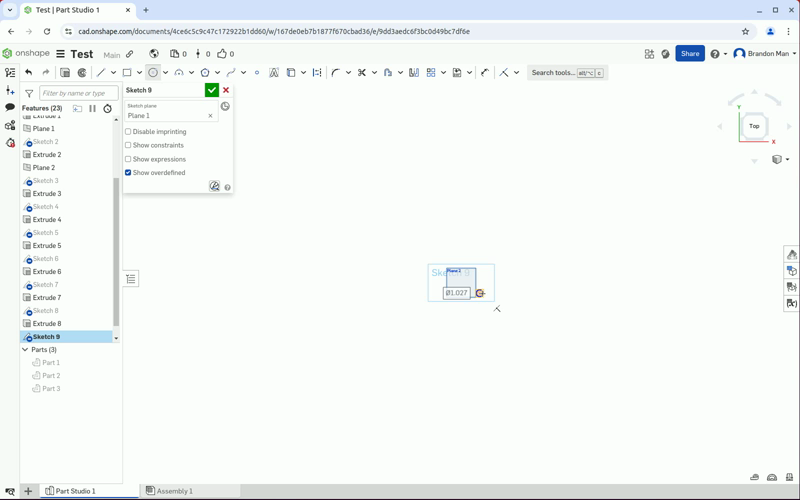
key(esc)
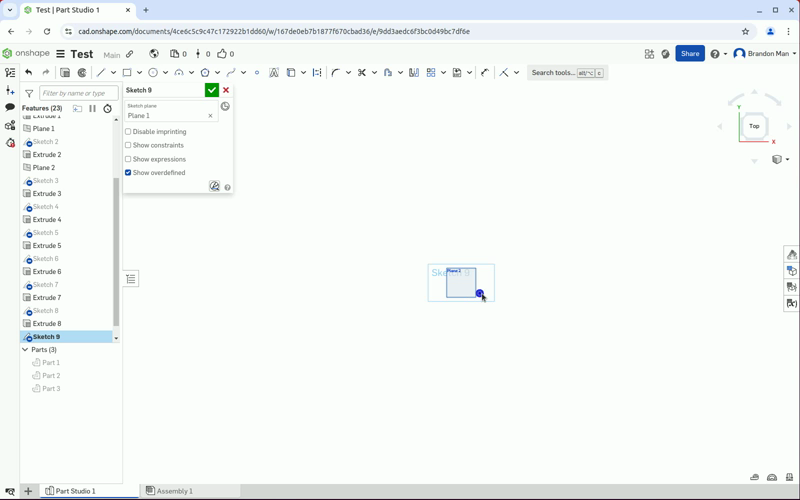
mouse_move(477, 294)
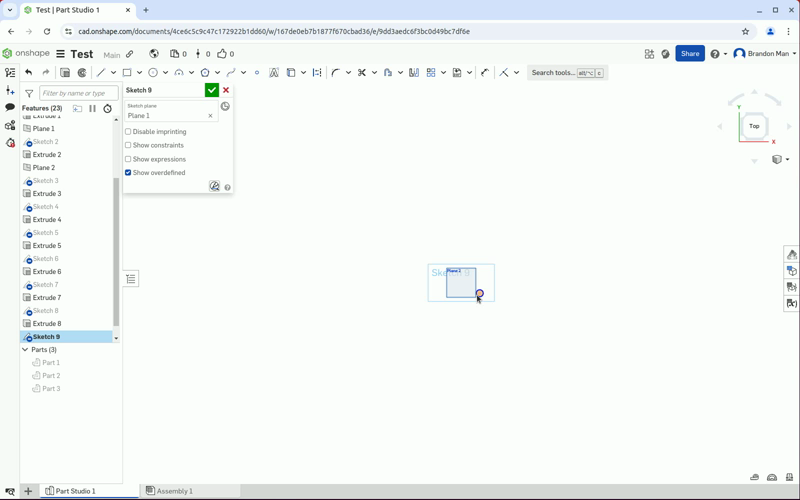
scroll(6)
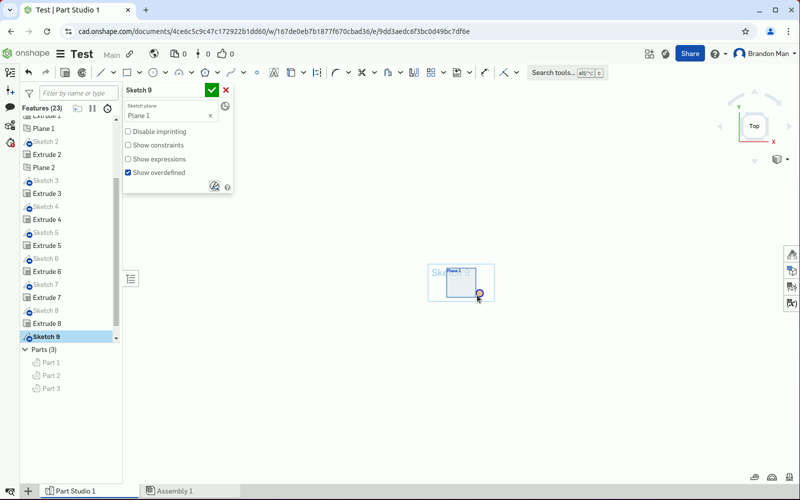
scroll(6)
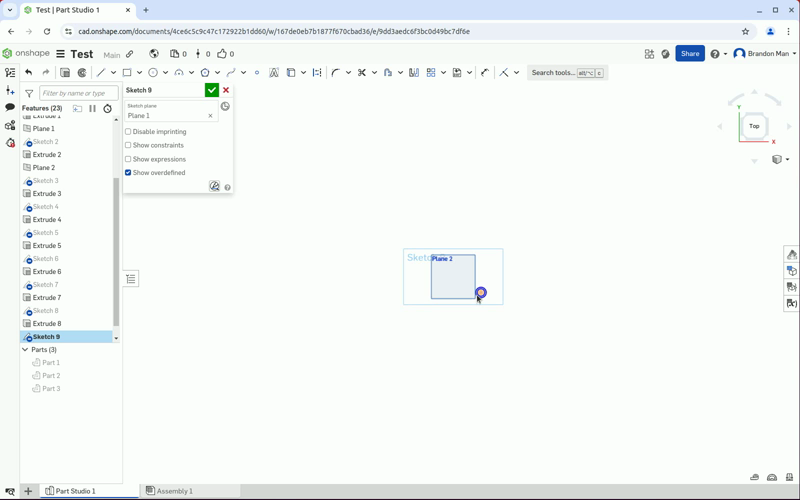
scroll(6)
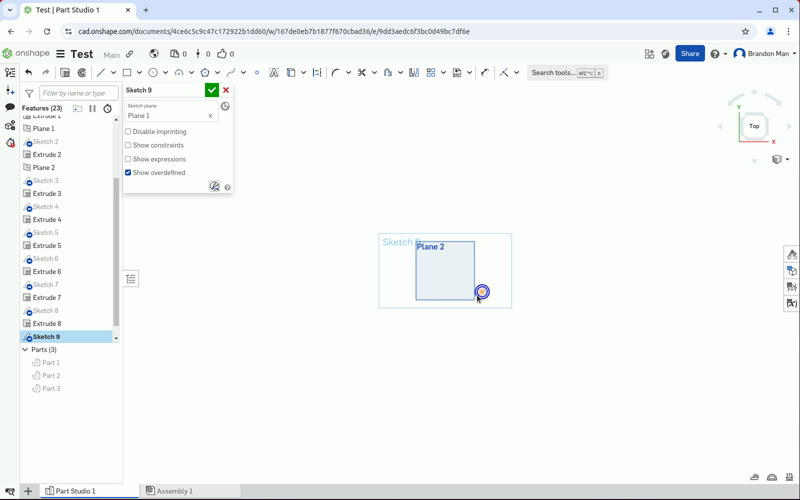
scroll(6)
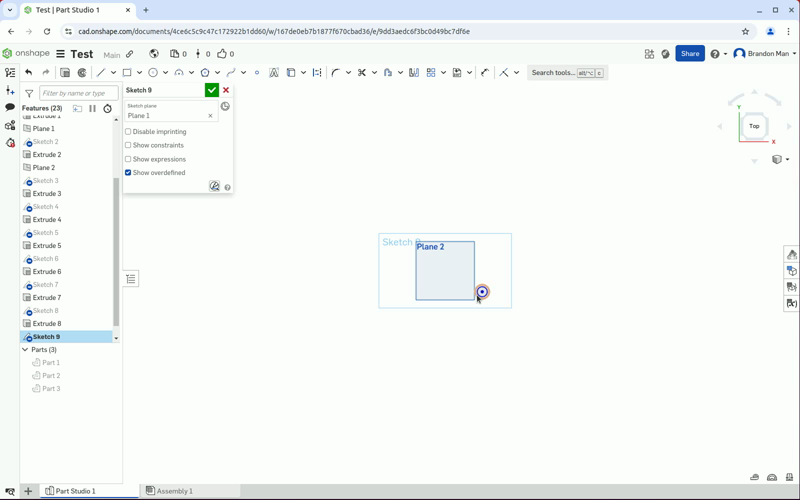
scroll(6)
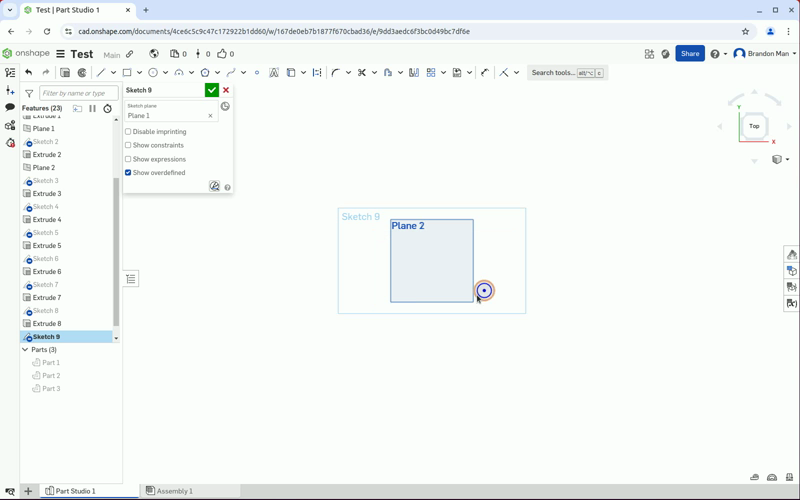
scroll(6)
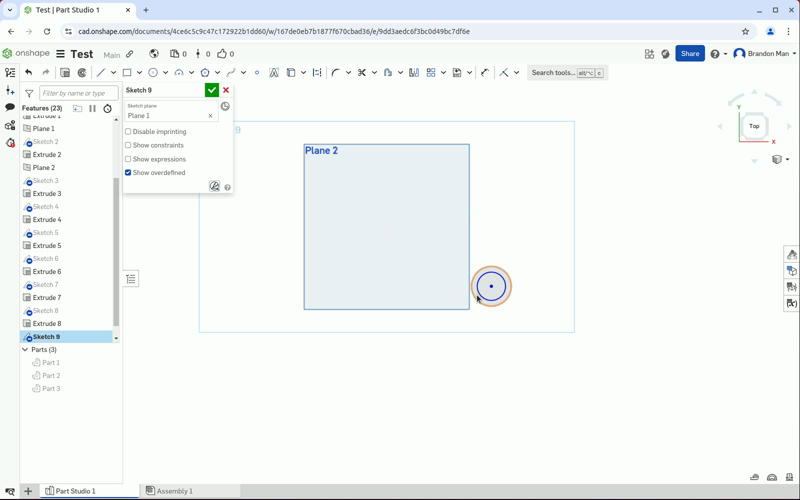
scroll(6)
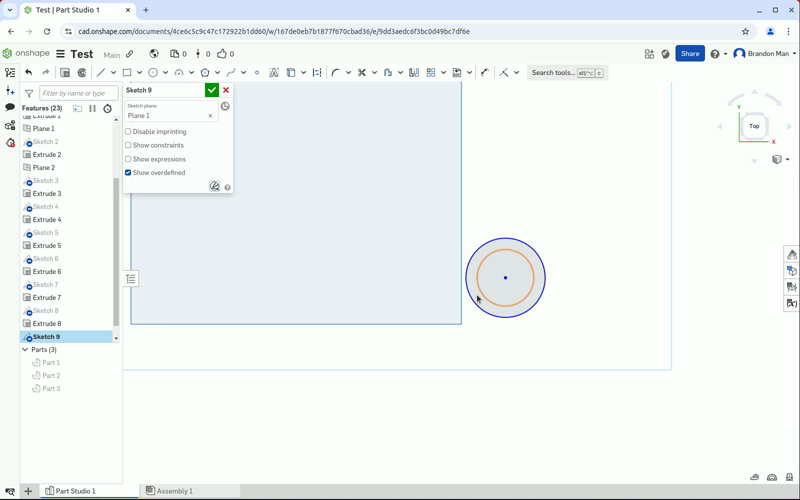
click(477, 294)
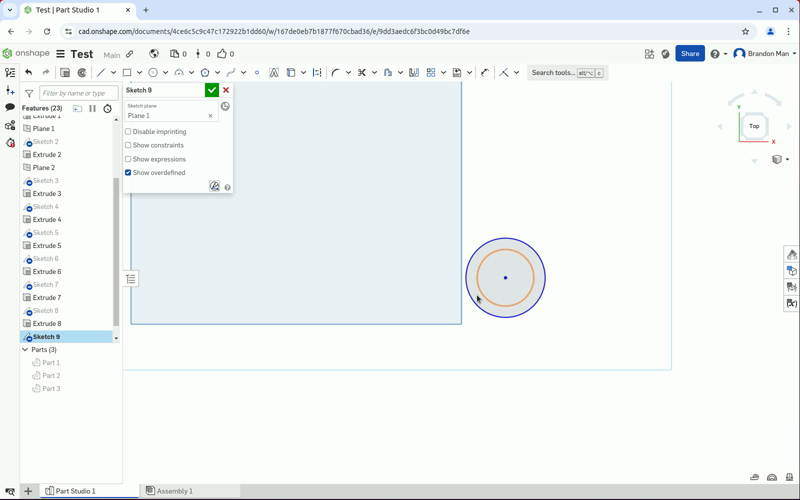
scroll(-6)
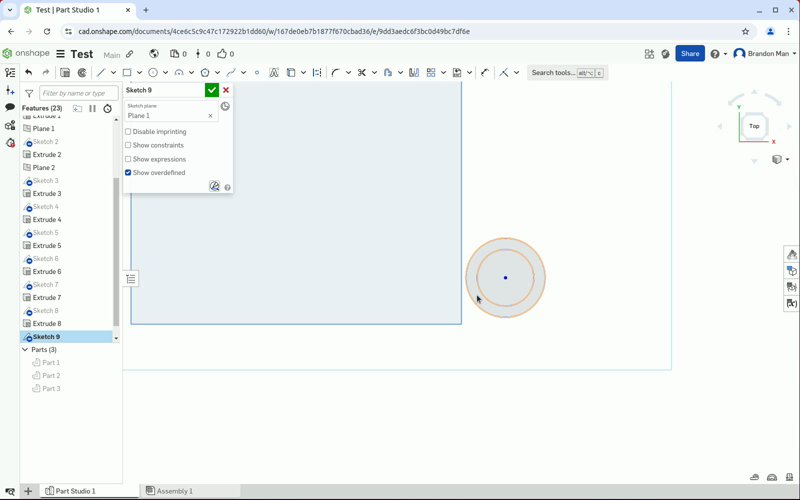
scroll(-6)
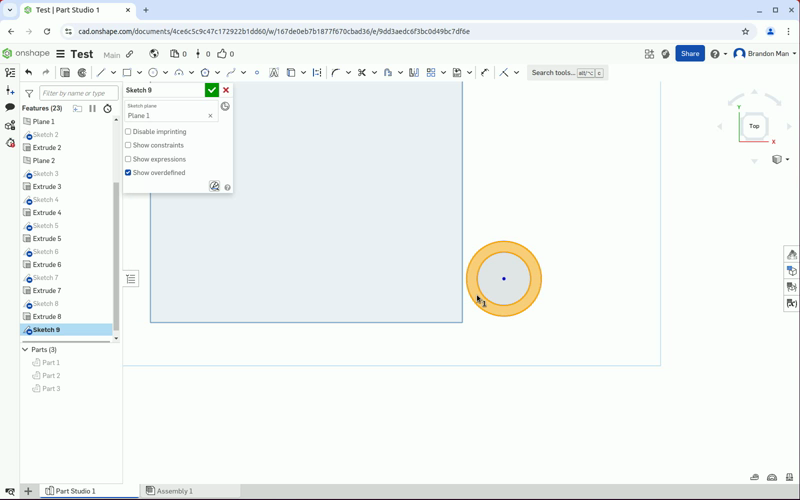
scroll(-6)
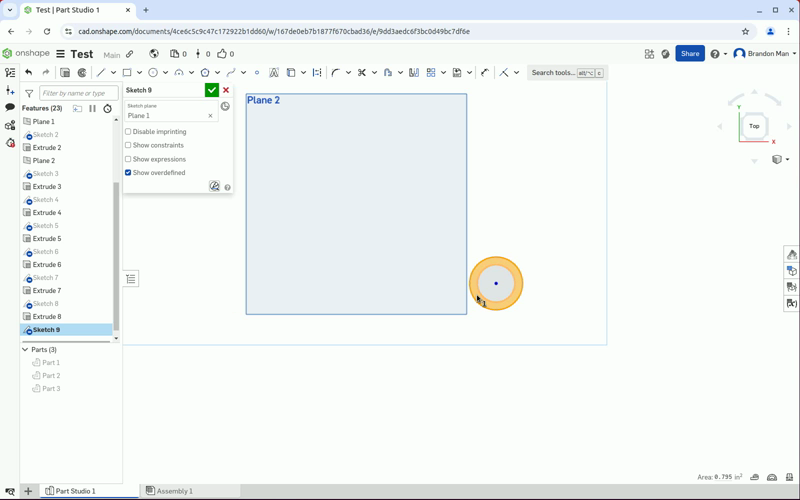
scroll(-6)
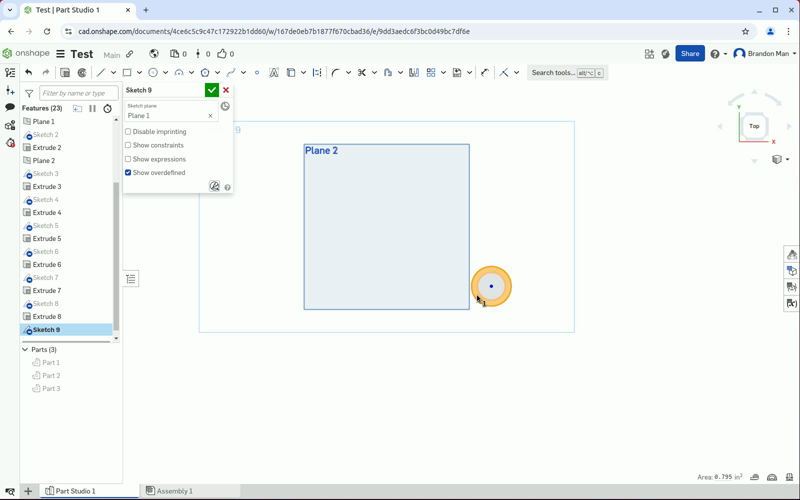
scroll(-6)
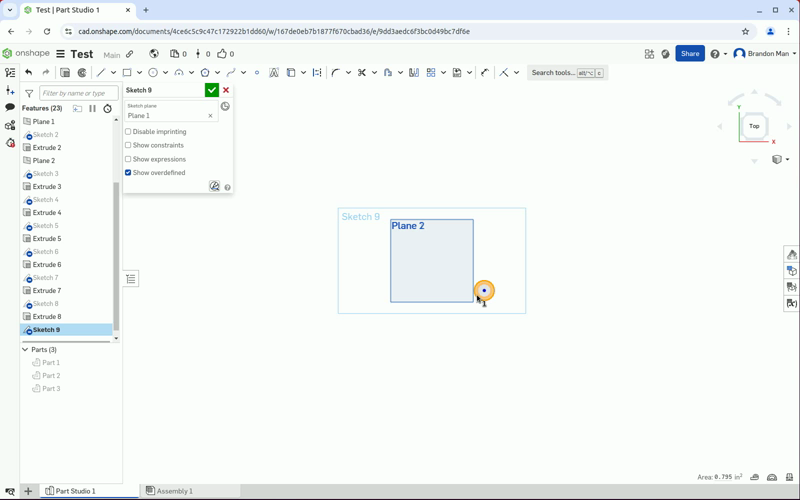
scroll(-6)
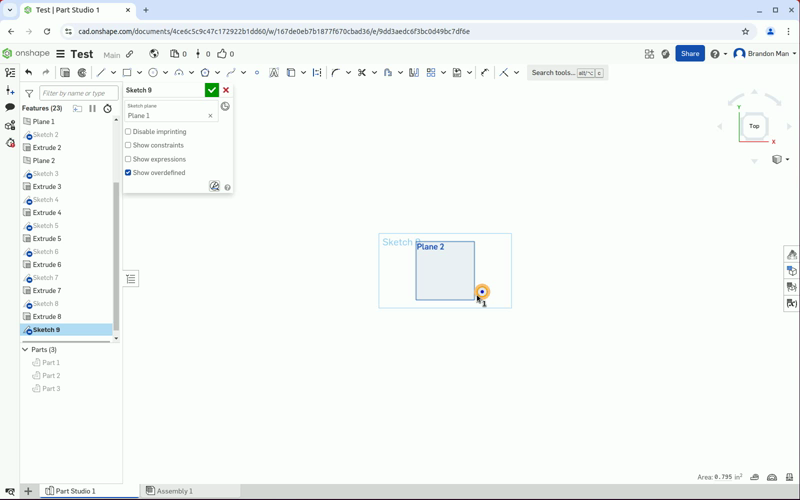
scroll(-6)
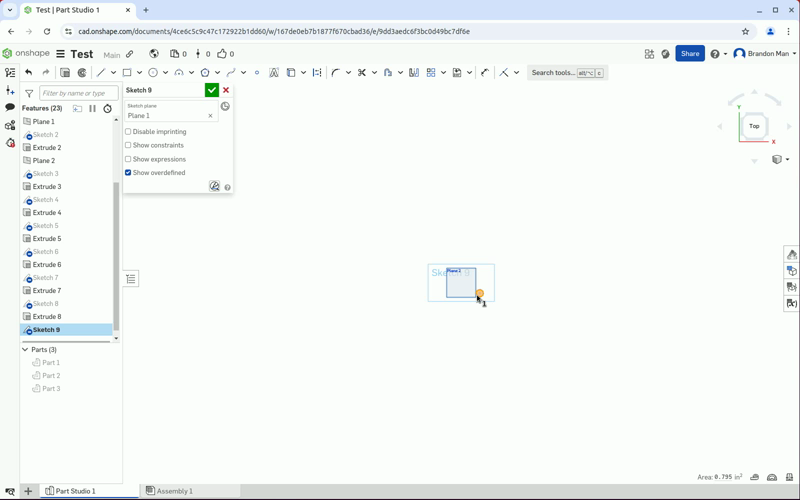
mouse_move(73, 352)
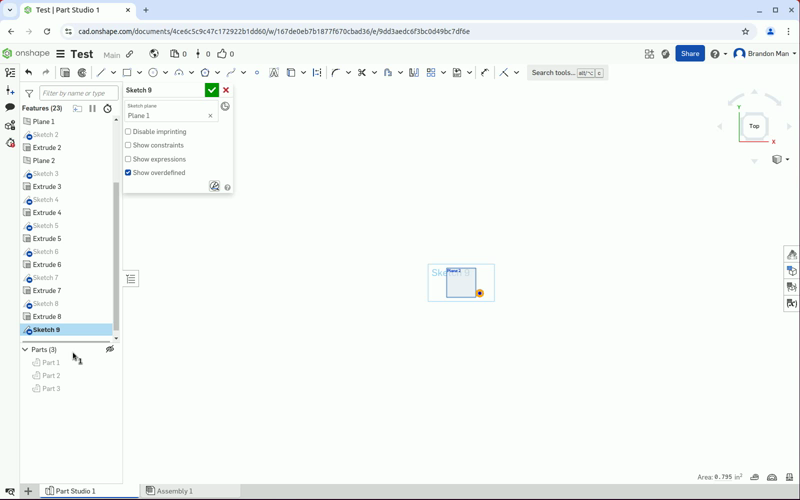
key(shift+y)
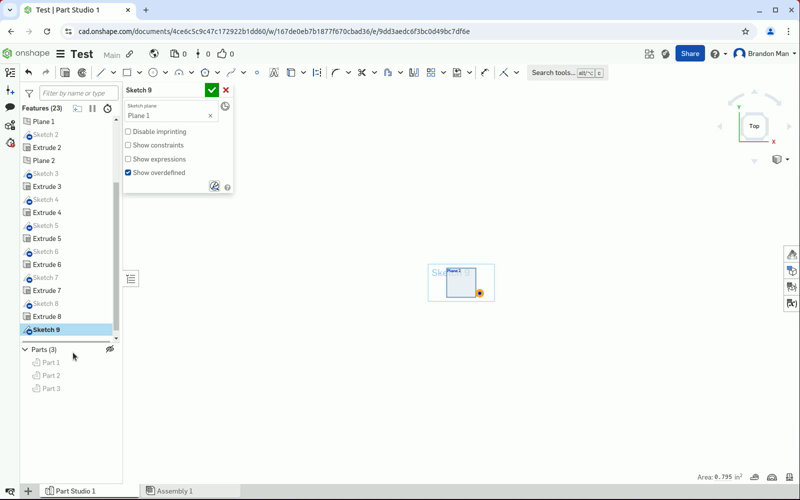
key(shift+e)
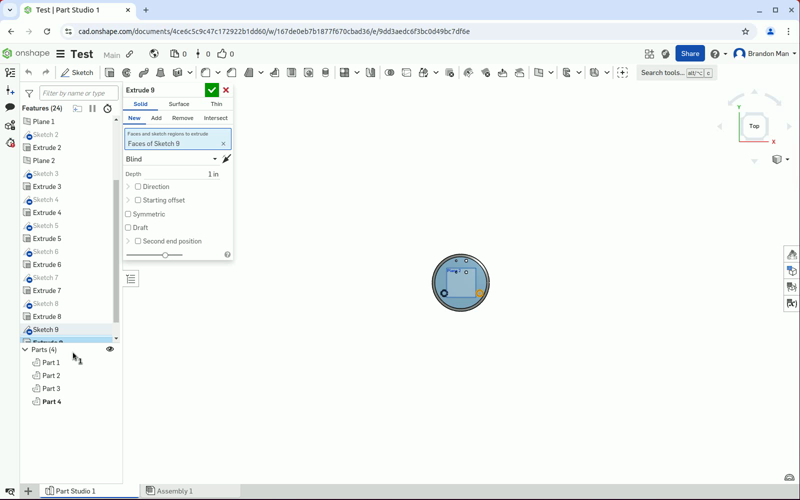
mouse_move(143, 106)
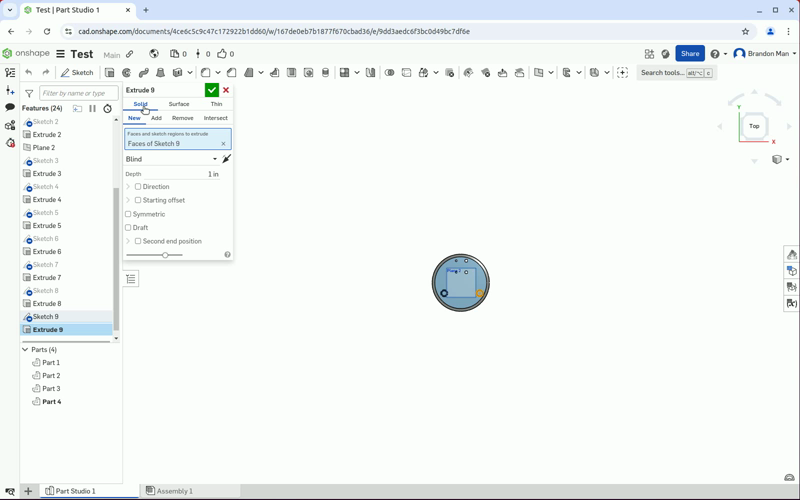
click(143, 106)
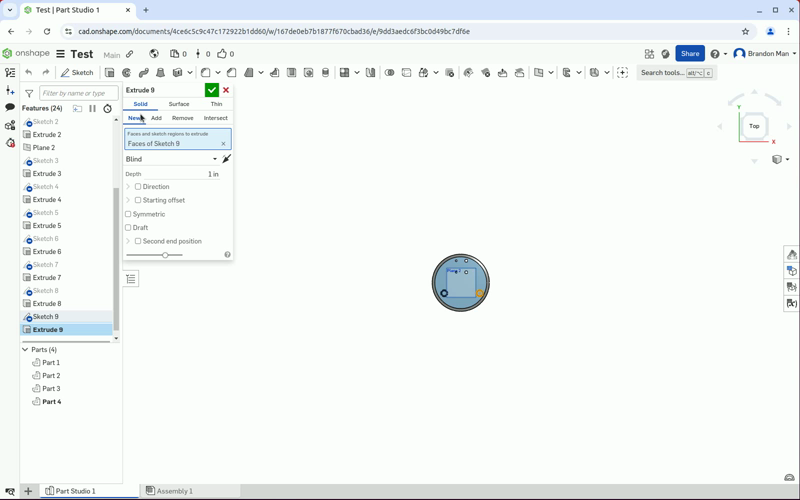
mouse_move(137, 120)
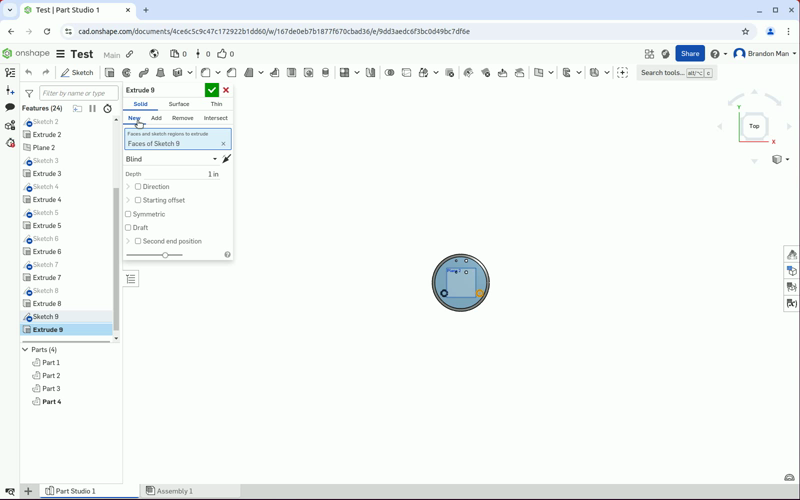
click(137, 120)
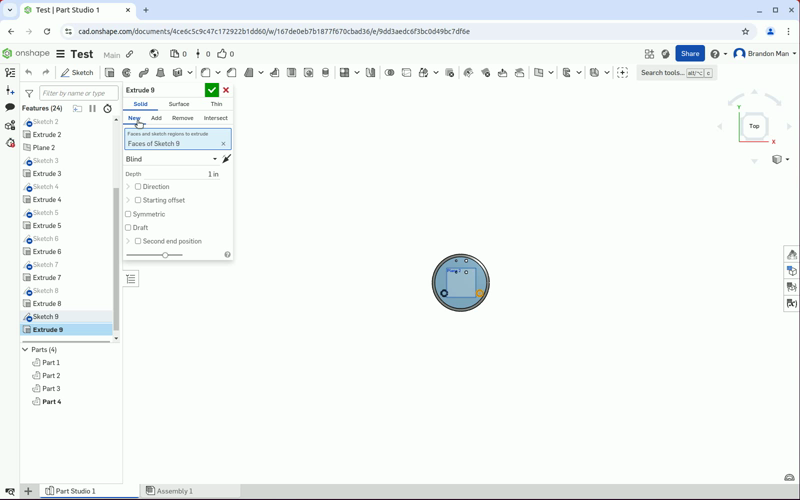
key(tab, 4)
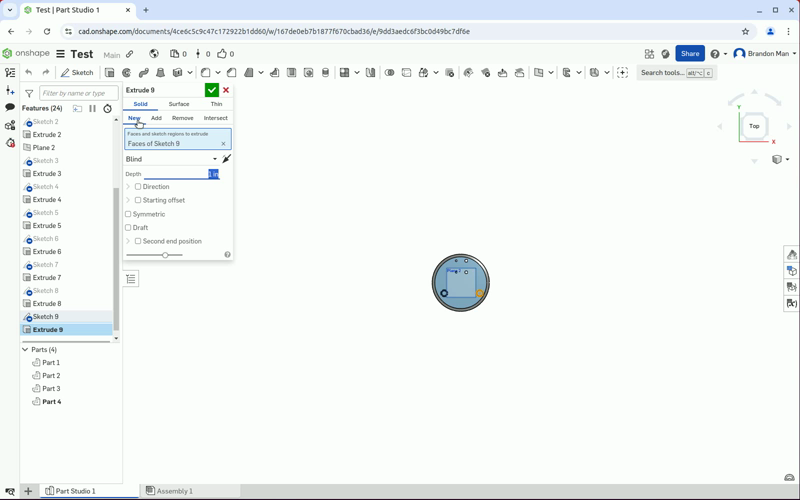
text(0.722)
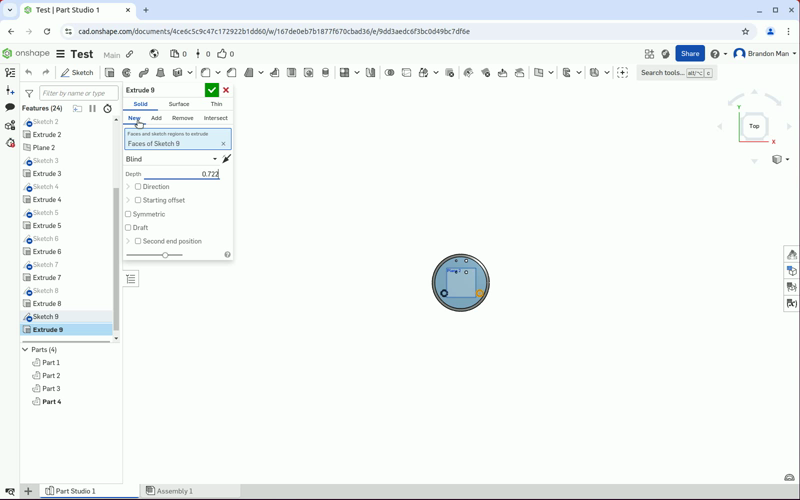
key(enter)
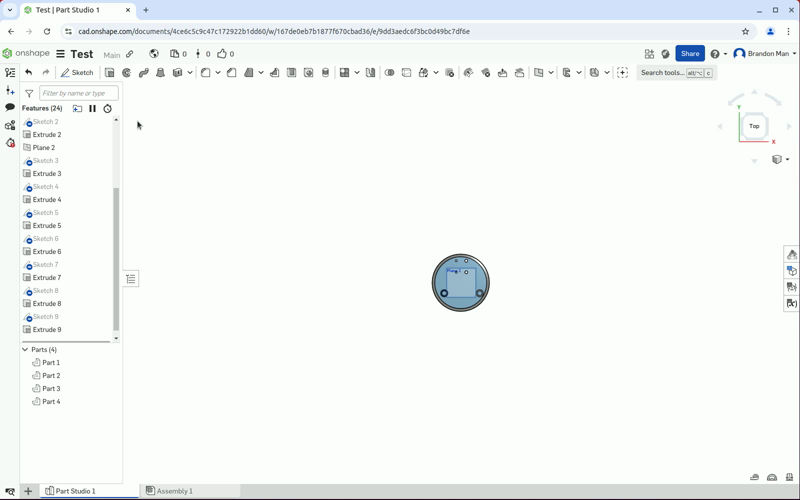
key(shift+h)
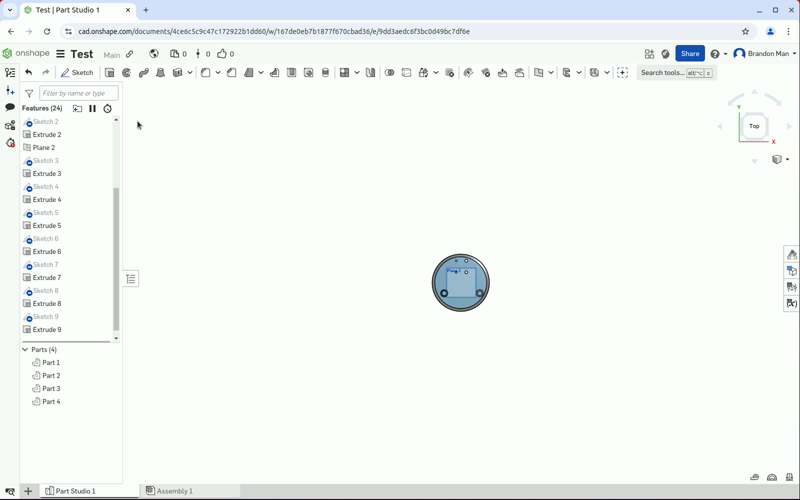
key(shift+h)
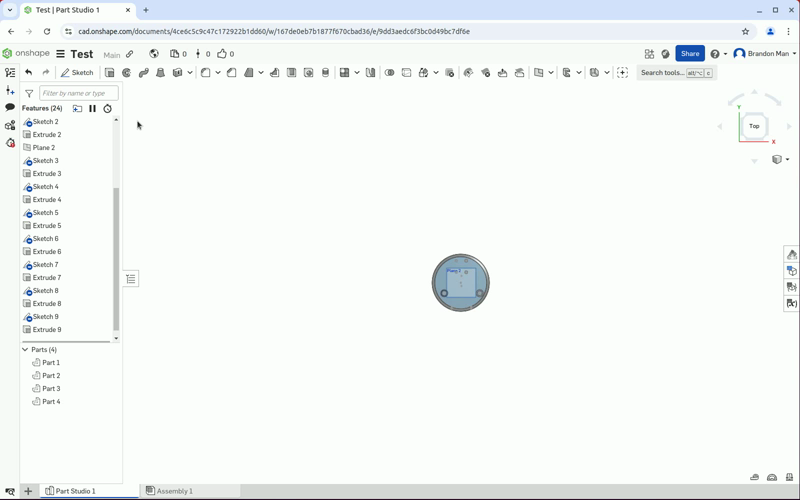
key(shift+7)
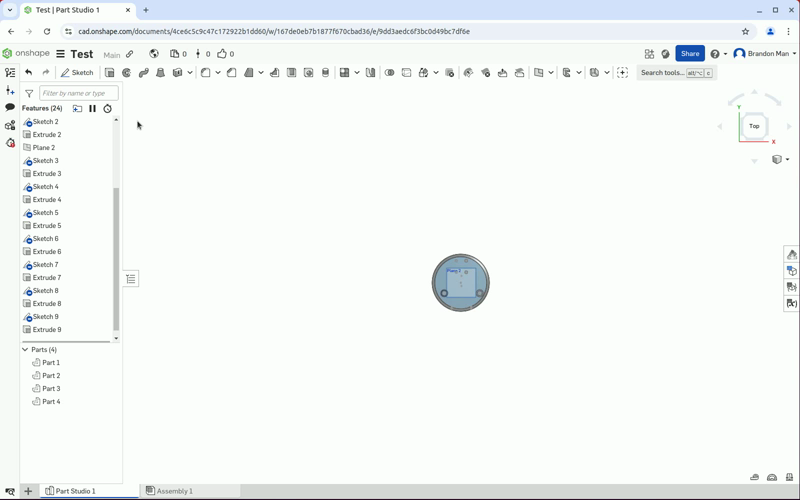
key(up, 3)
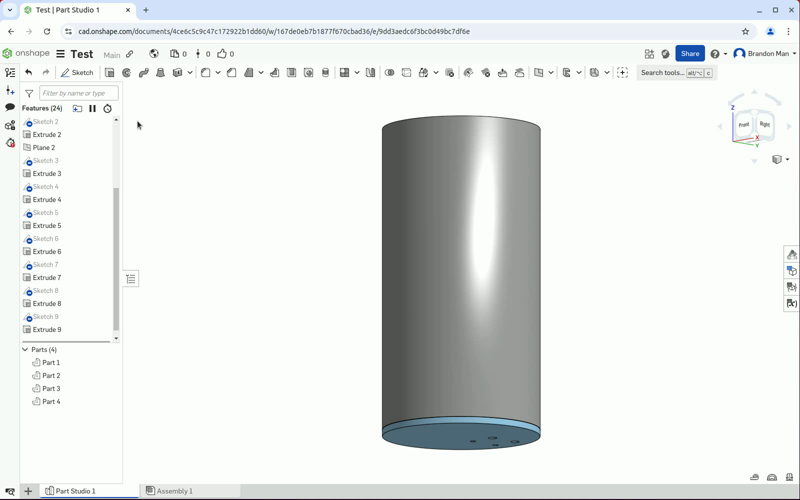
key(left, 3)
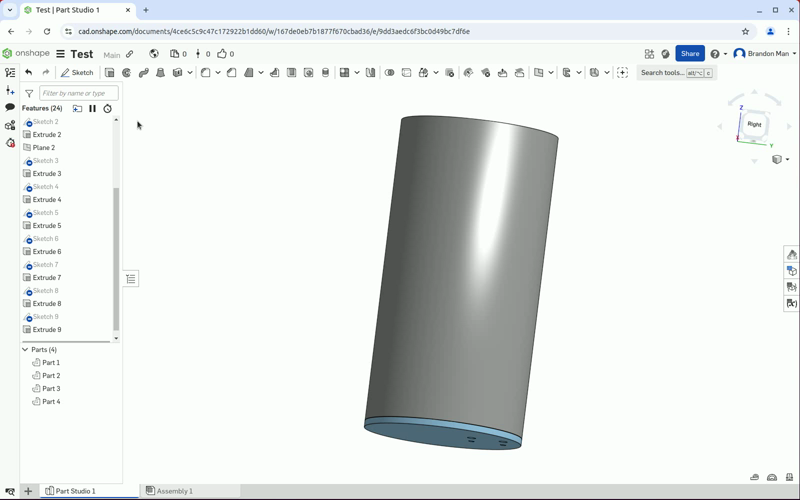
key(right, 3)
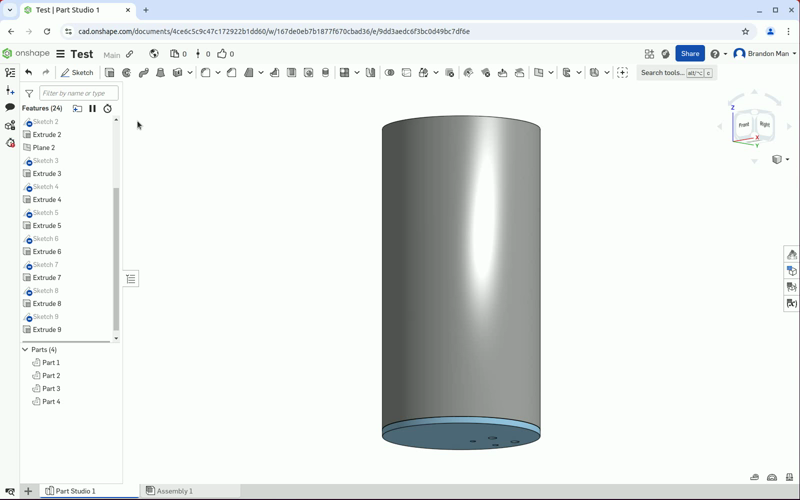
key(down, 3)
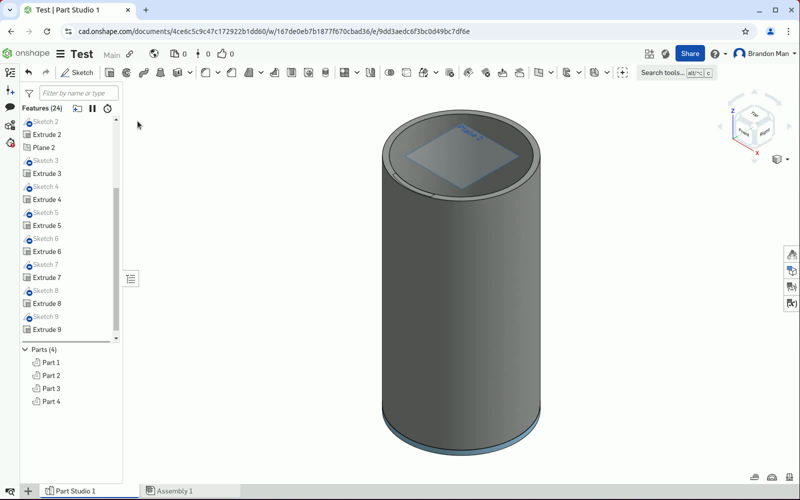
mouse_move(69, 85)
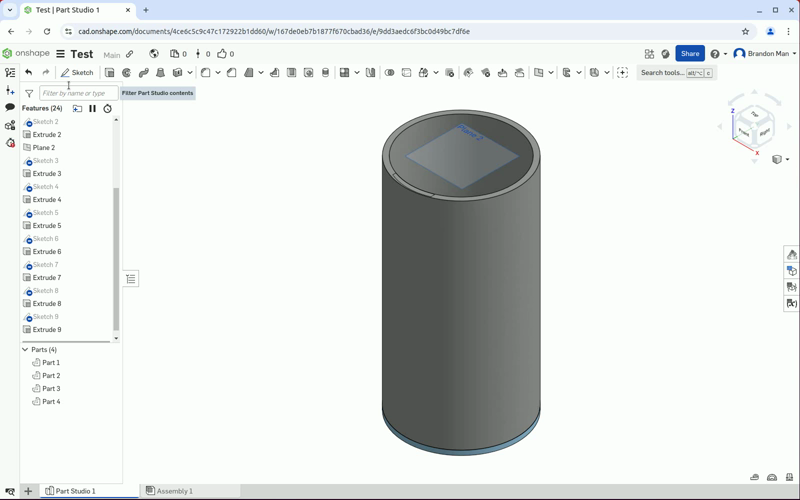
click(69, 85)